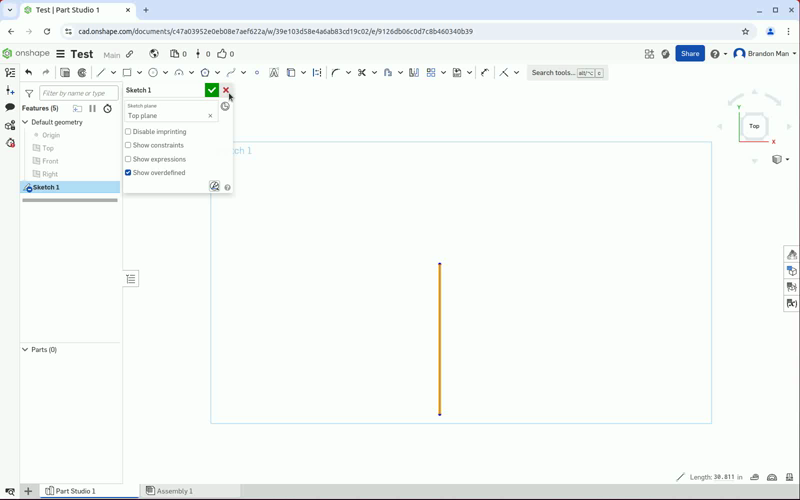
key(shift+h)
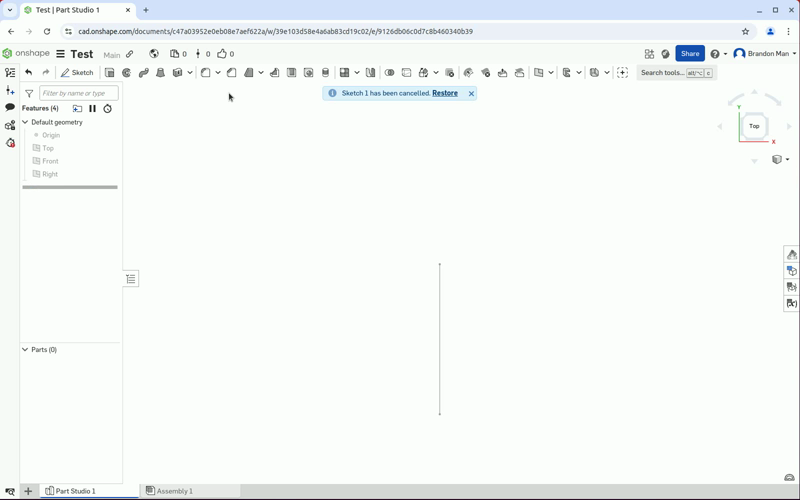
mouse_move(73, 352)
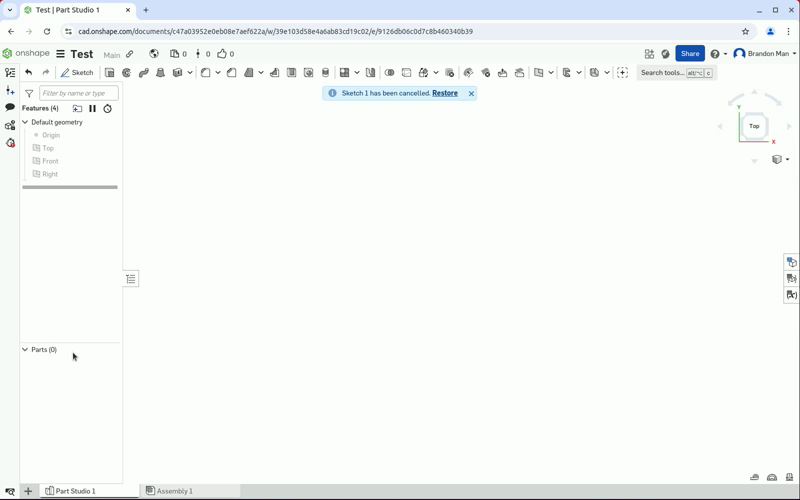
key(y)
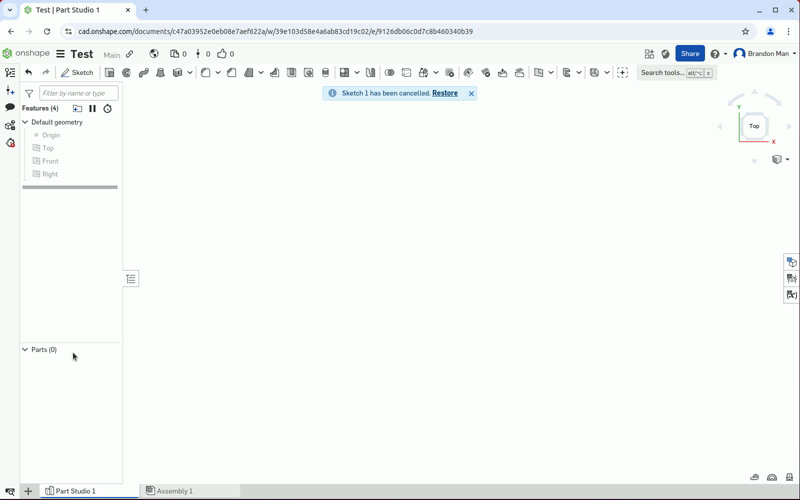
key(shift+p)
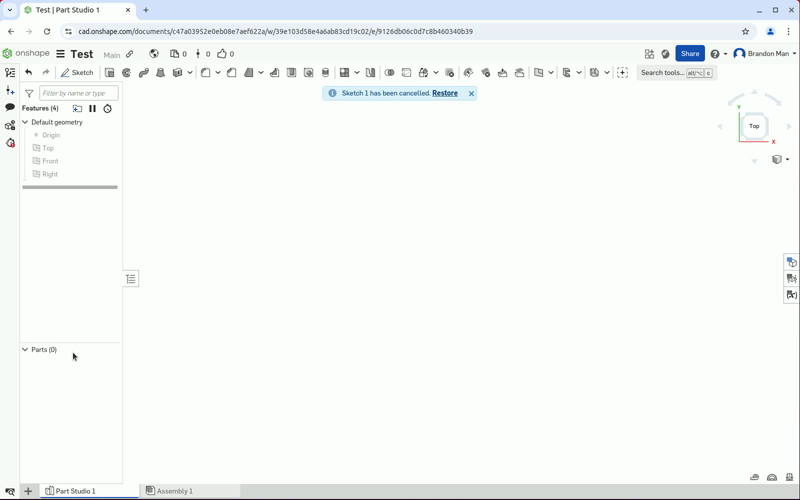
key(space)
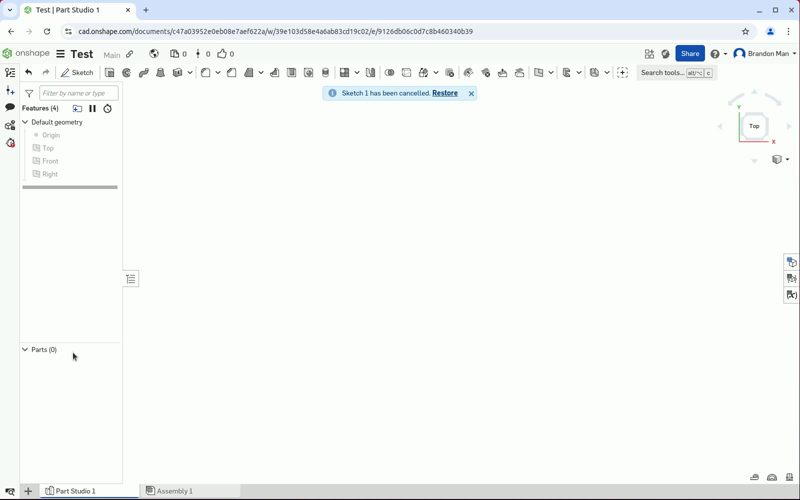
key_down(shift)
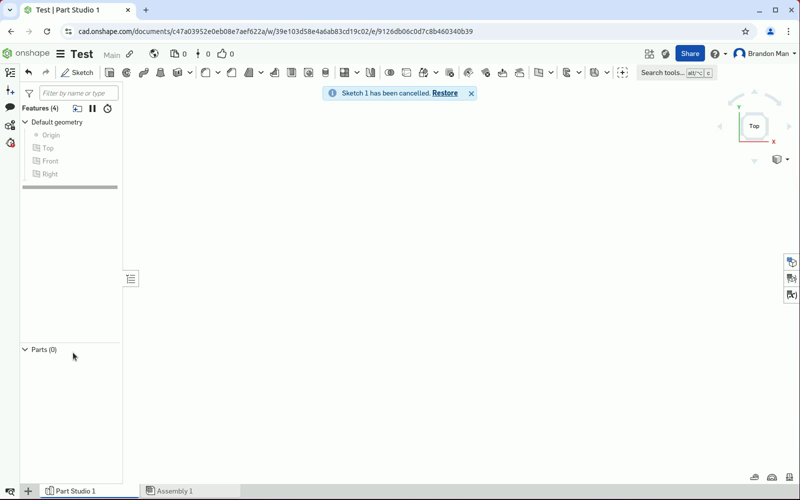
key(up)
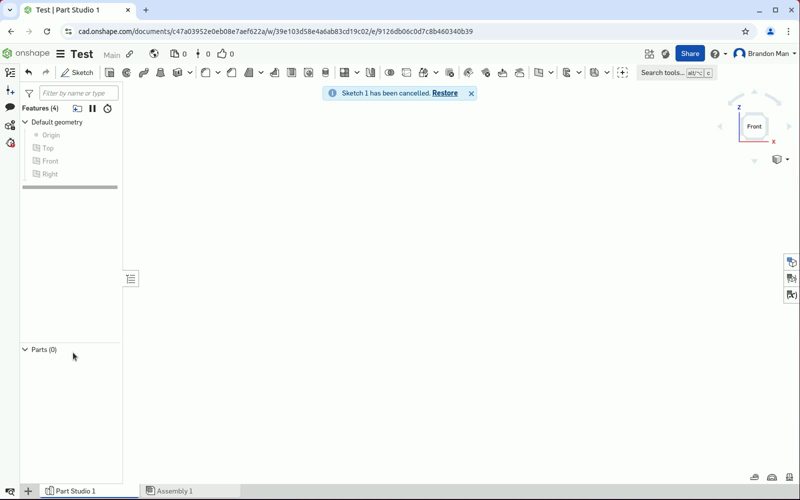
key_up(shift)
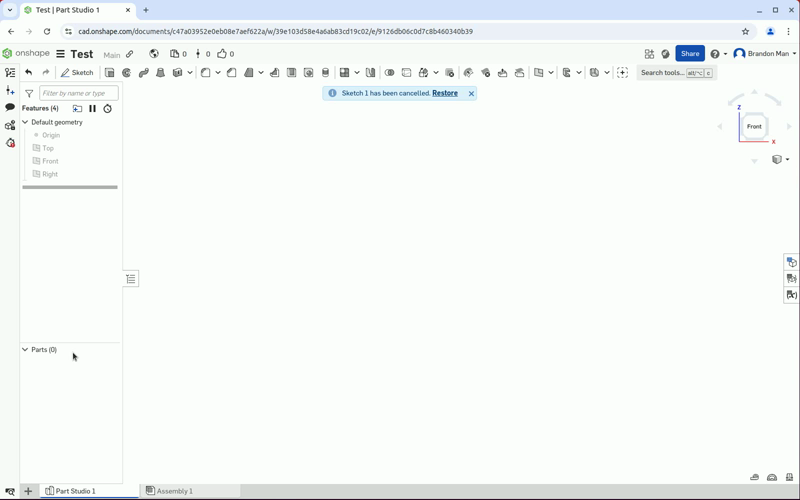
mouse_move(73, 352)
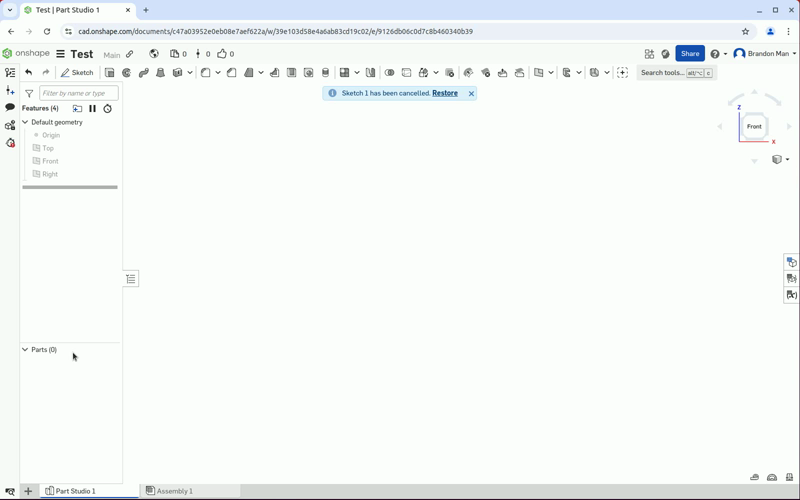
key(shift+y)
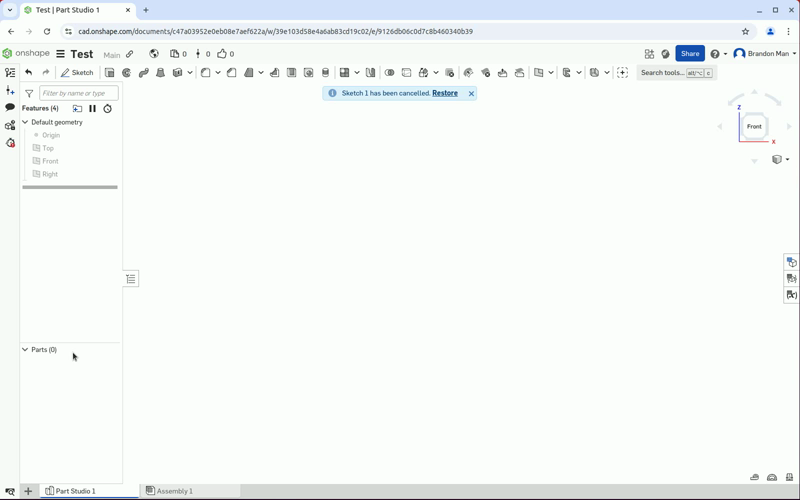
key(shift+s)
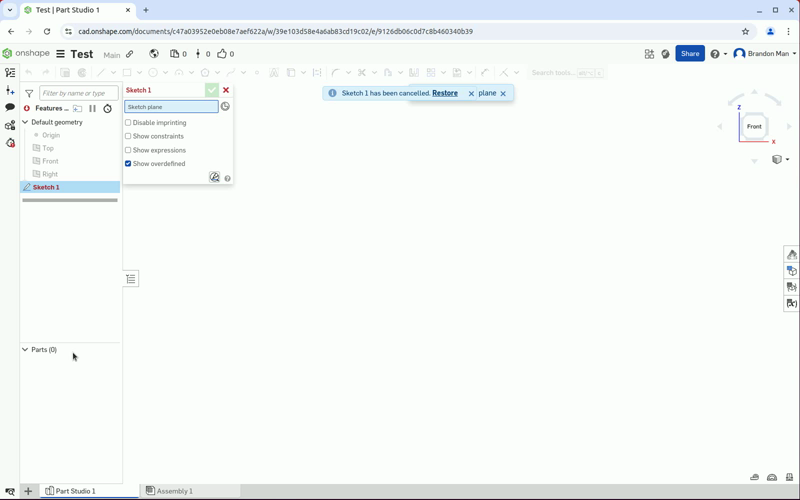
mouse_move(73, 163)
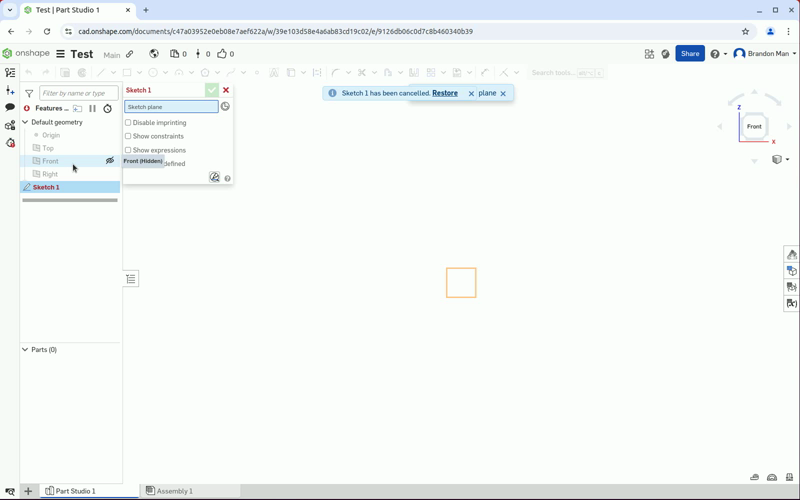
click(73, 163)
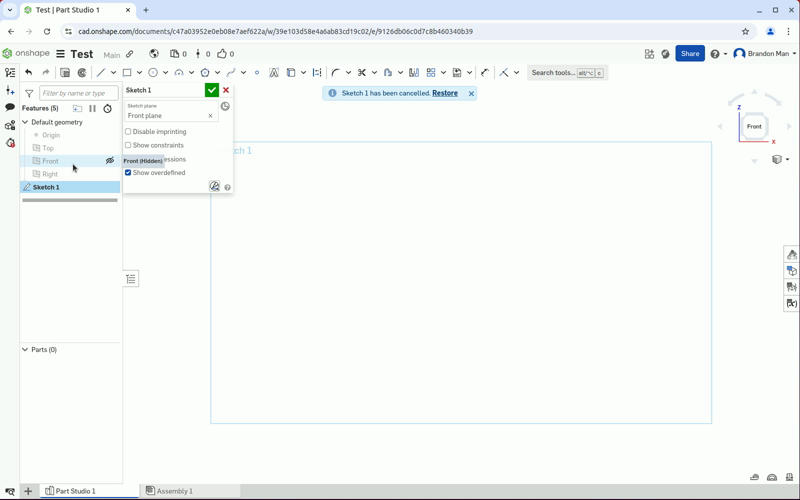
mouse_move(73, 352)
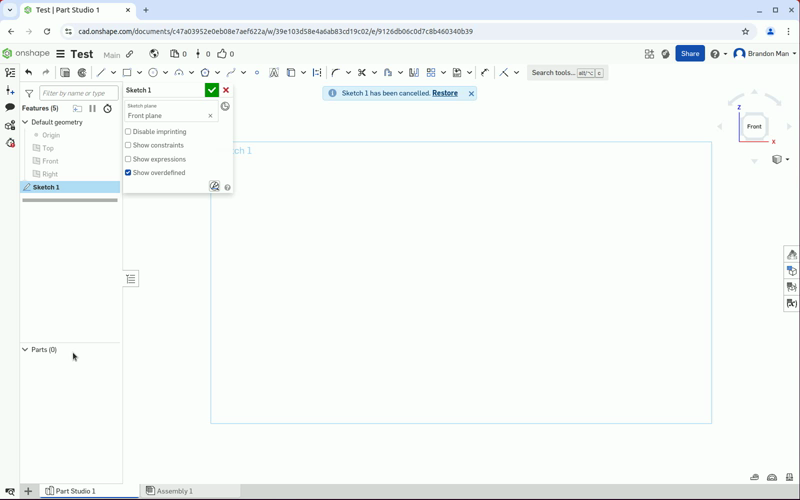
key(y)
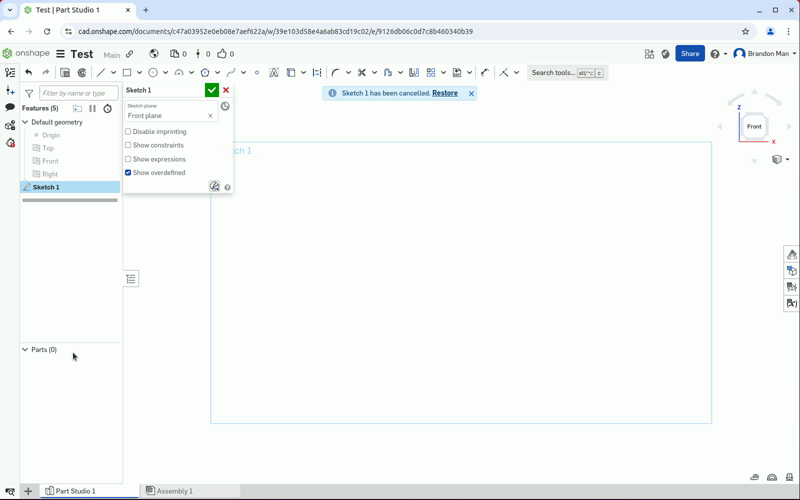
key(c)
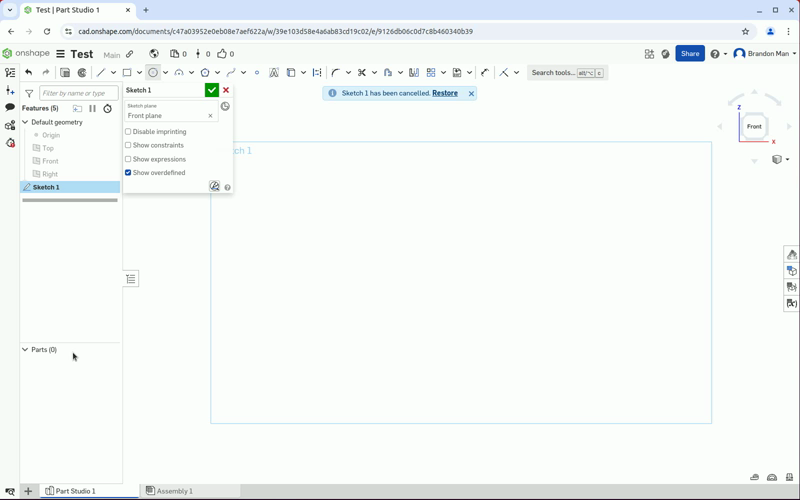
key_down(shift)
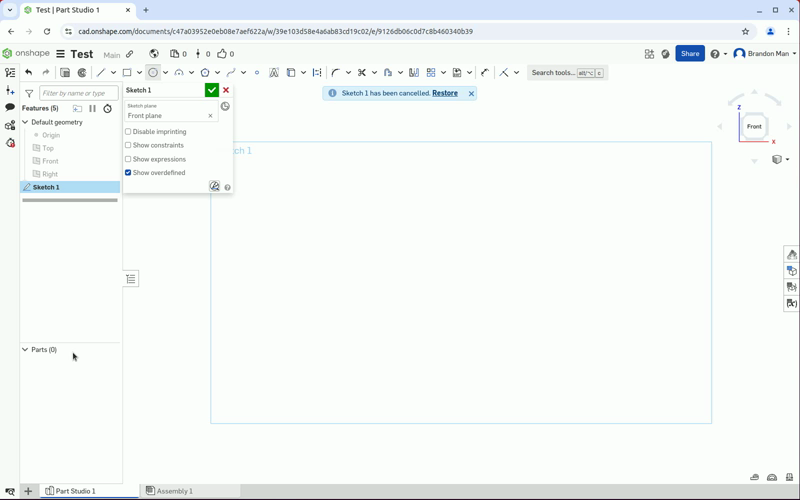
mouse_move(461, 178)
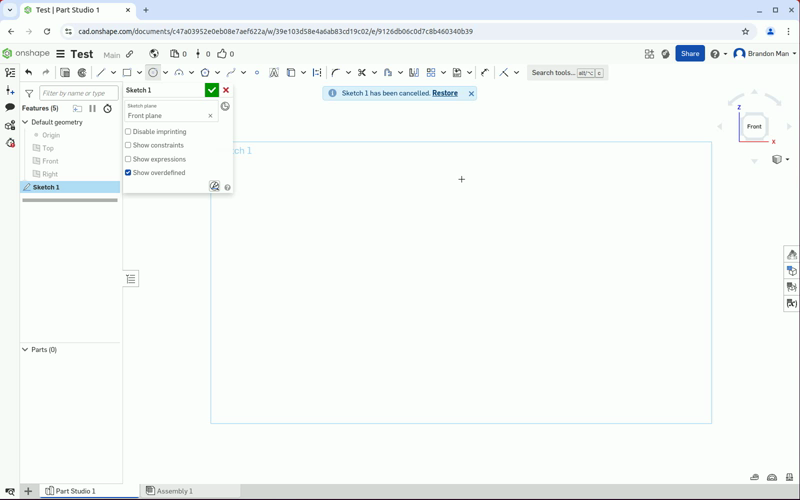
click(461, 178)
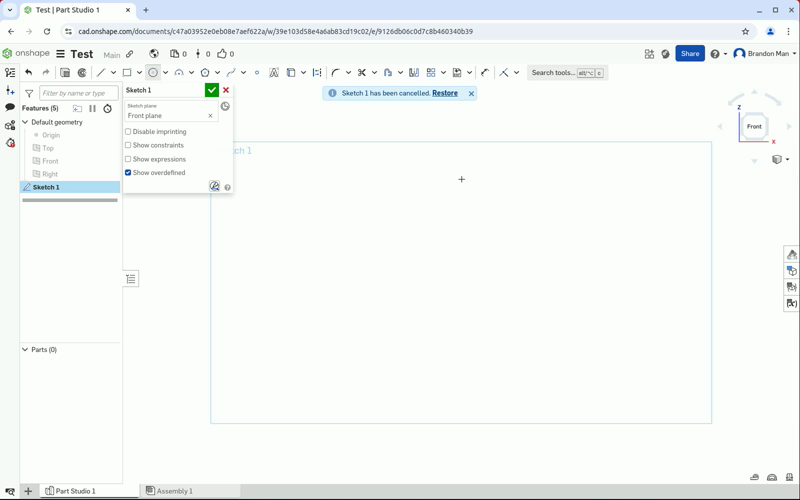
key_up(shift)
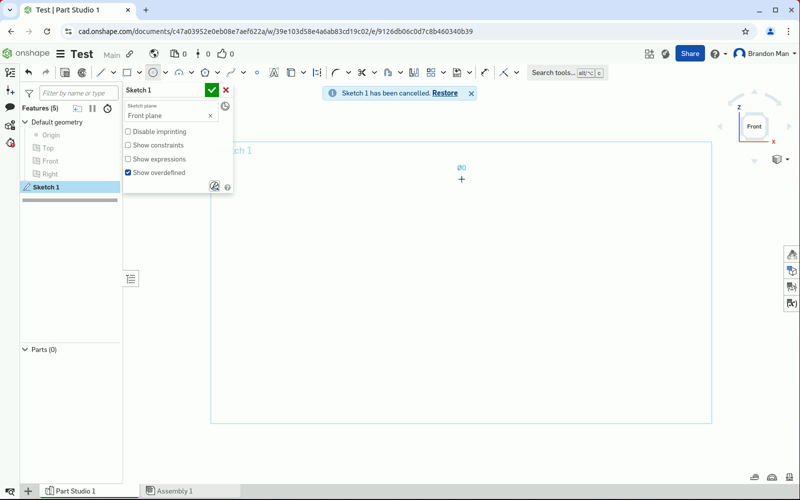
mouse_move(471, 178)
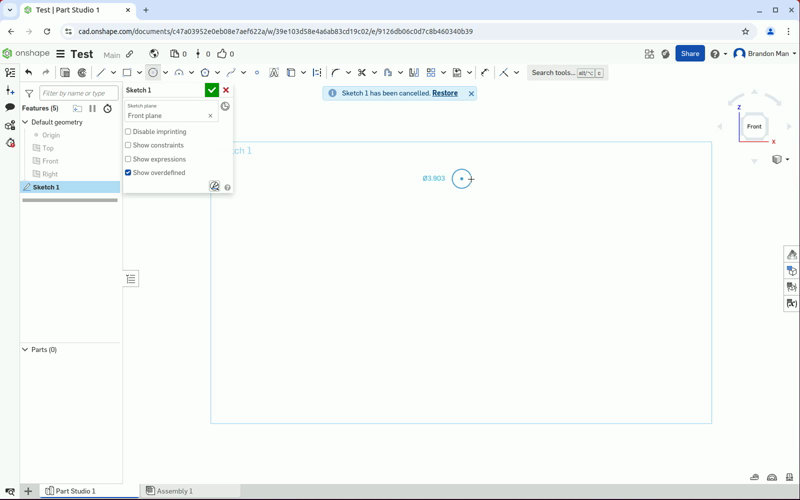
click(471, 178)
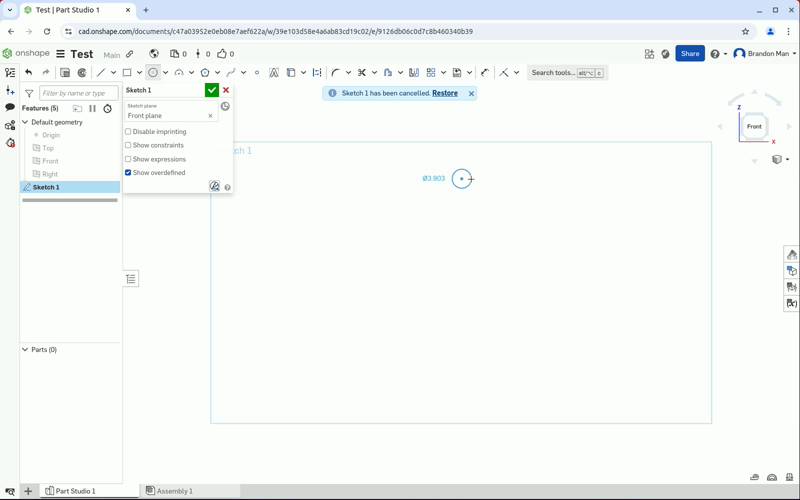
key(esc)
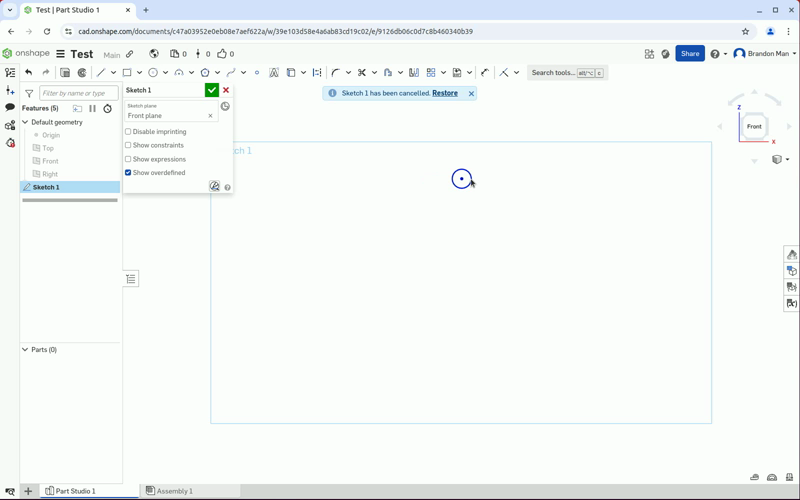
key(c)
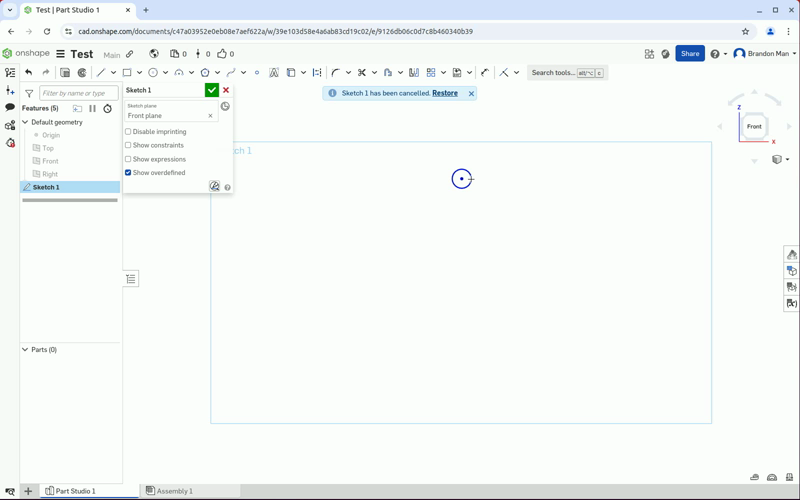
key_down(shift)
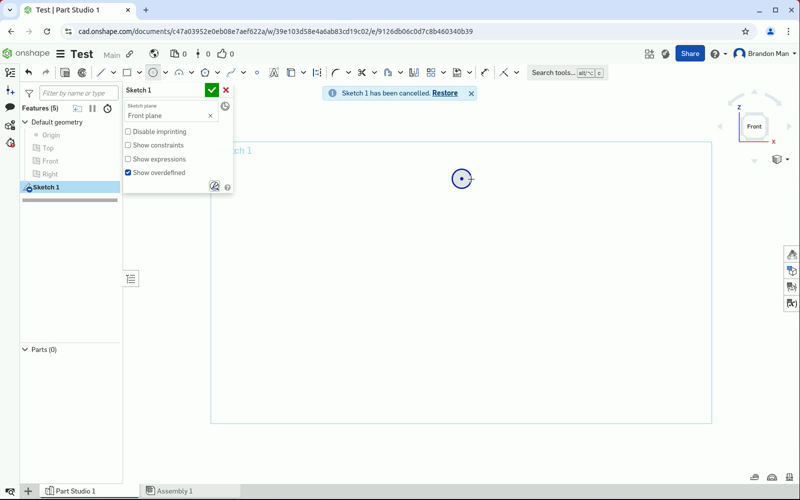
mouse_move(461, 178)
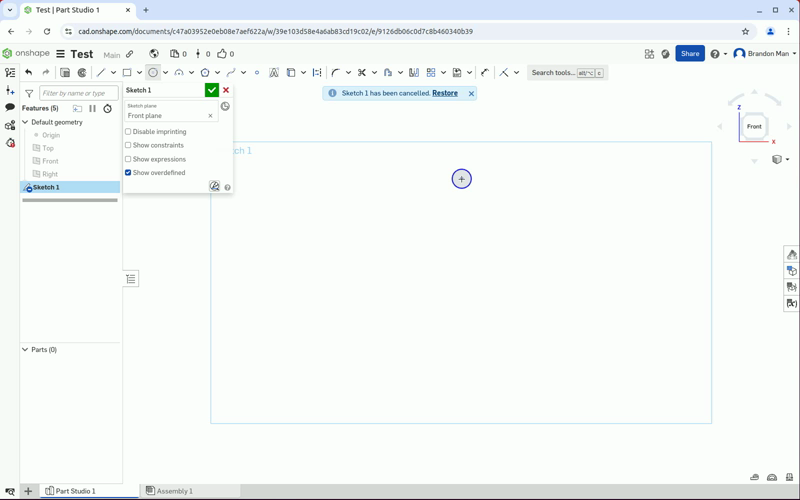
click(461, 178)
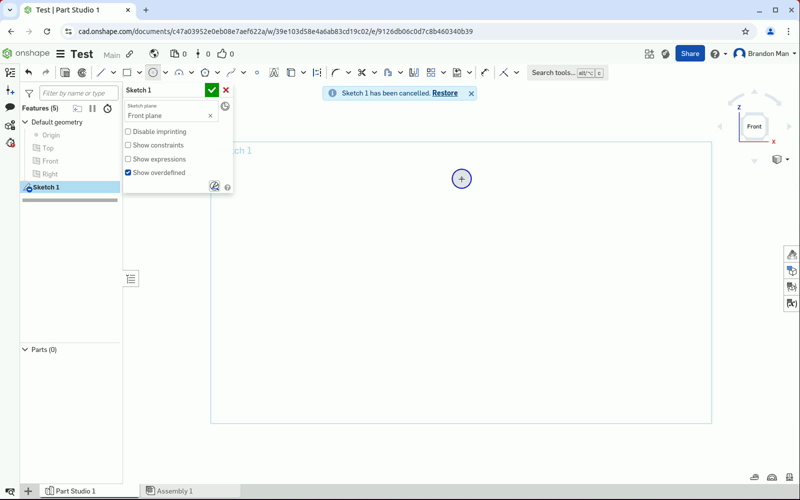
key_up(shift)
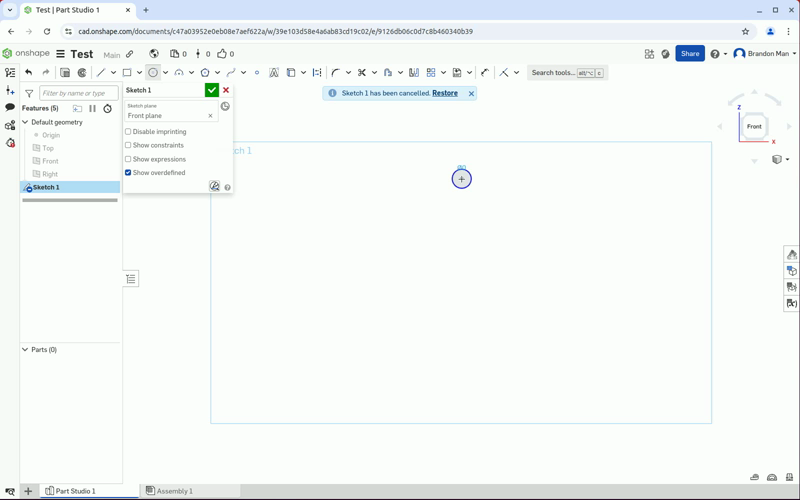
mouse_move(464, 178)
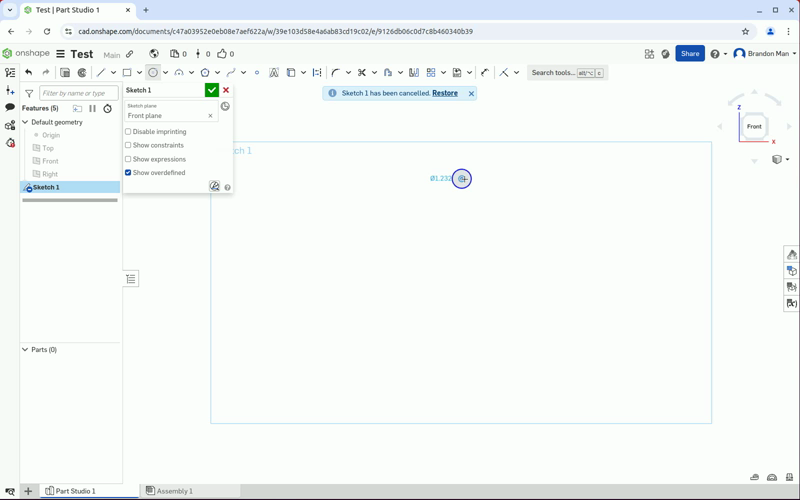
scroll(6)
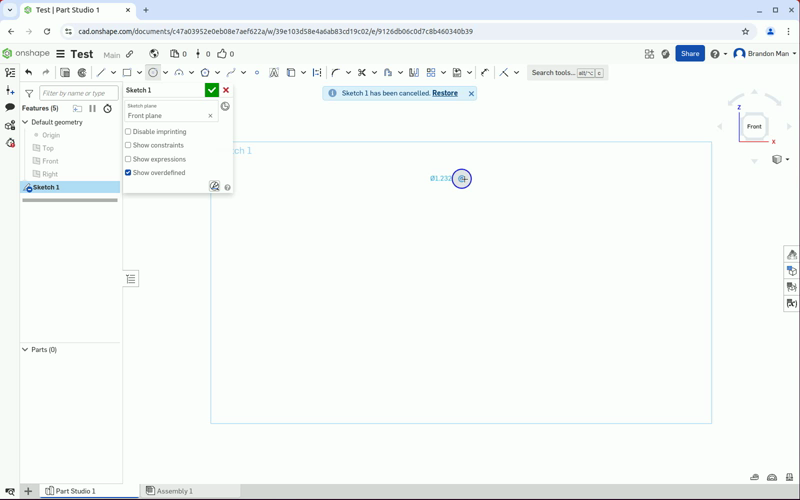
scroll(6)
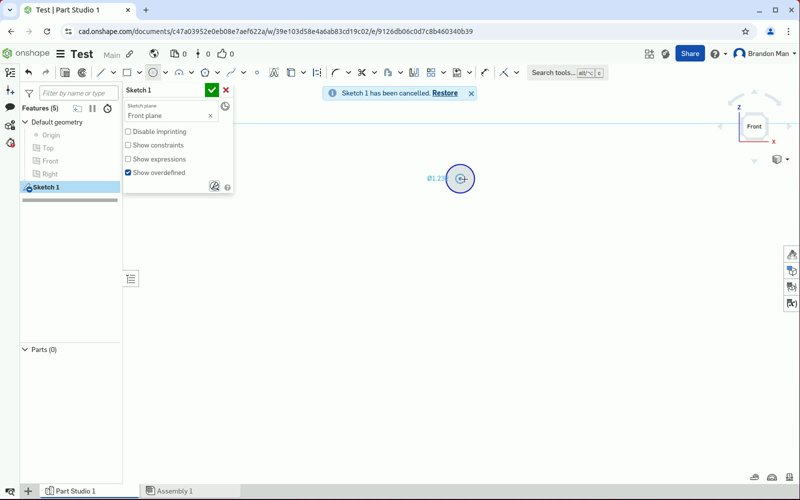
scroll(6)
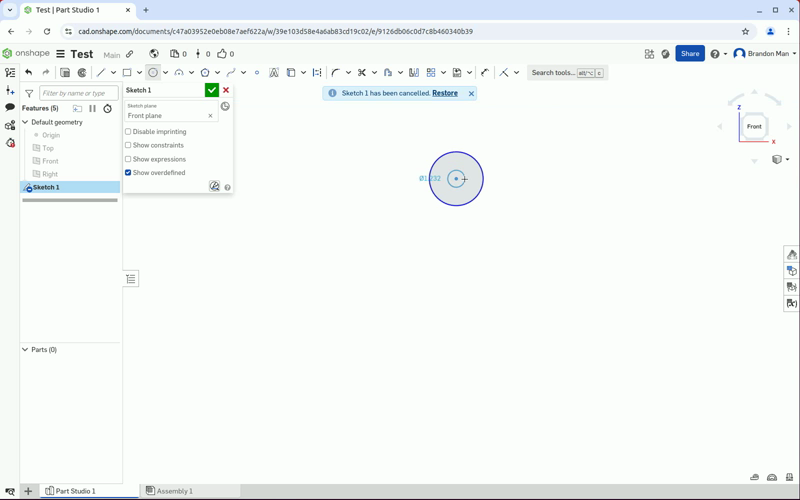
scroll(6)
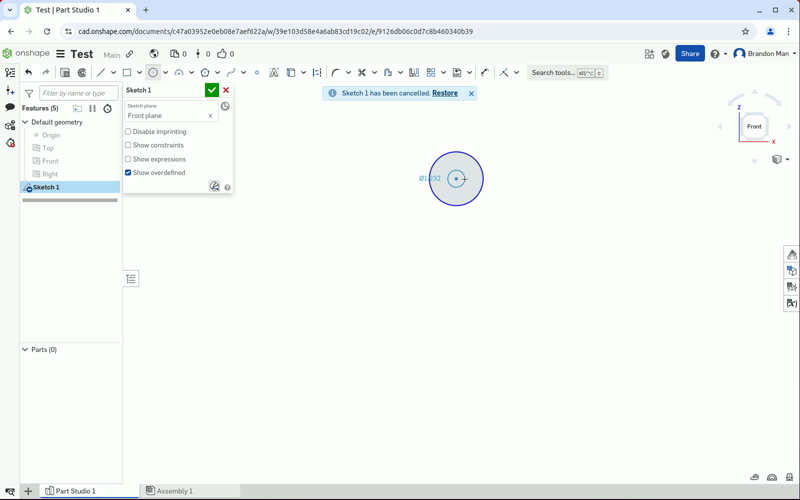
scroll(6)
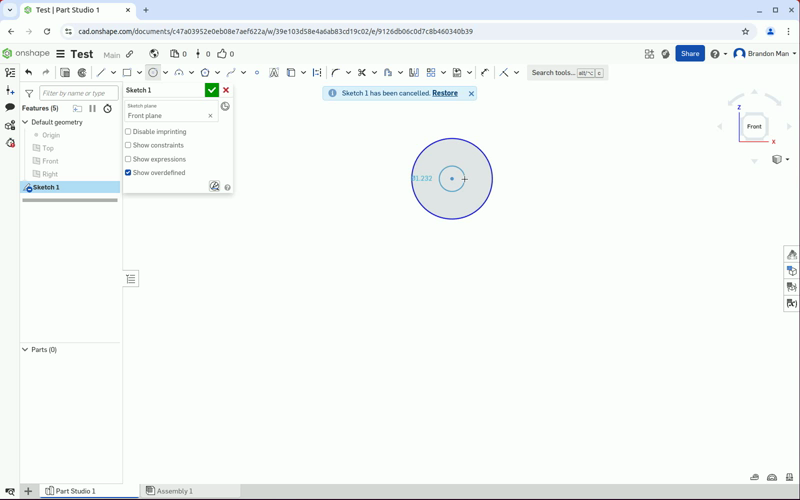
scroll(6)
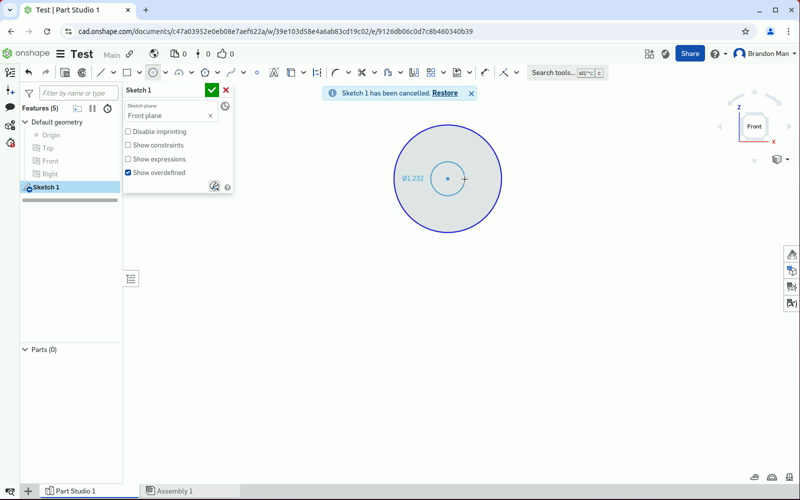
scroll(6)
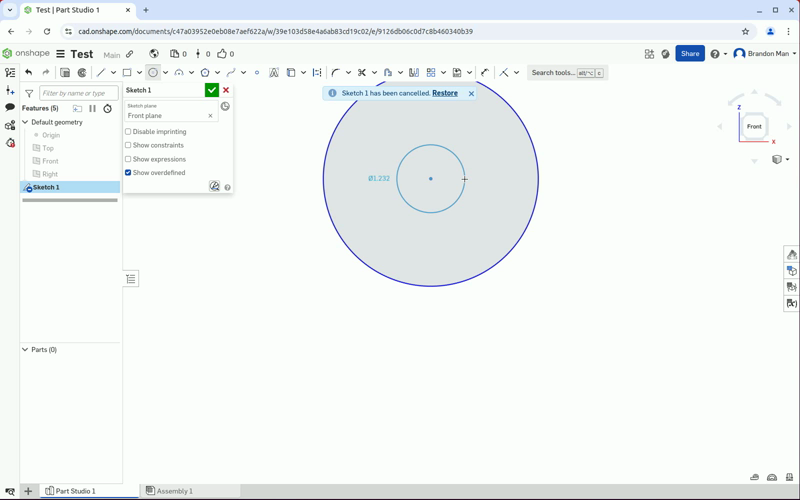
click(464, 178)
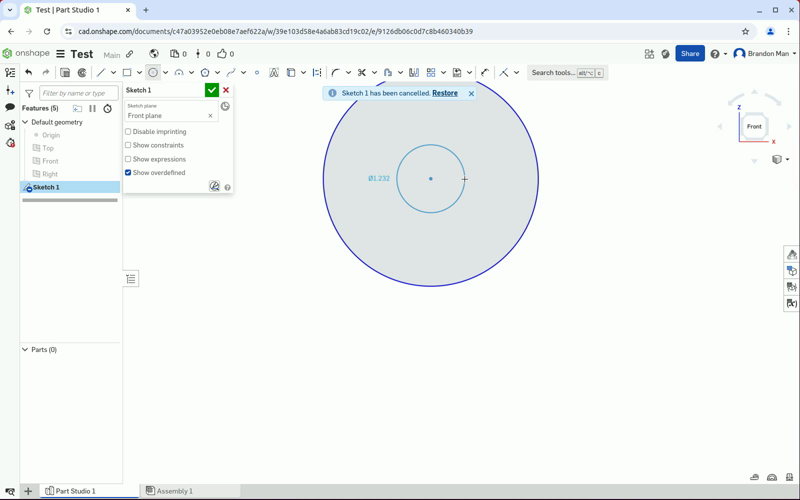
scroll(-6)
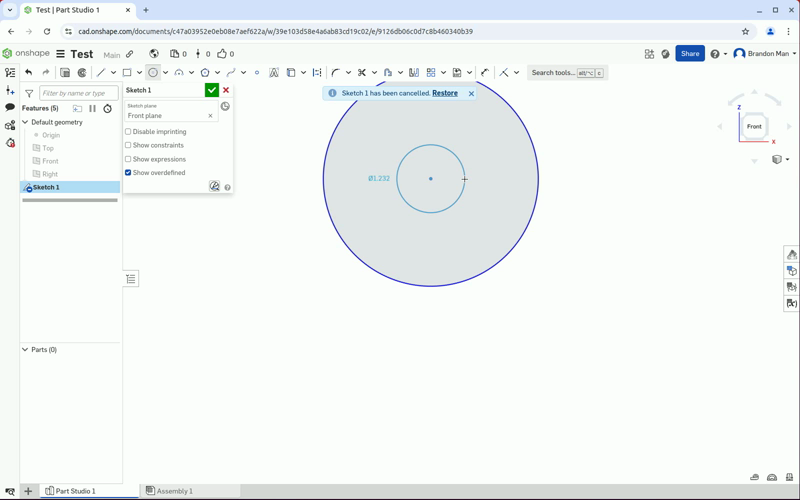
scroll(-6)
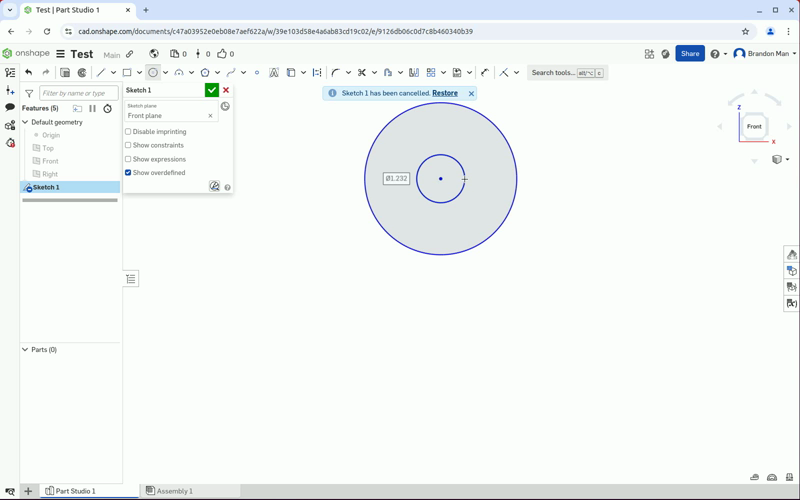
scroll(-6)
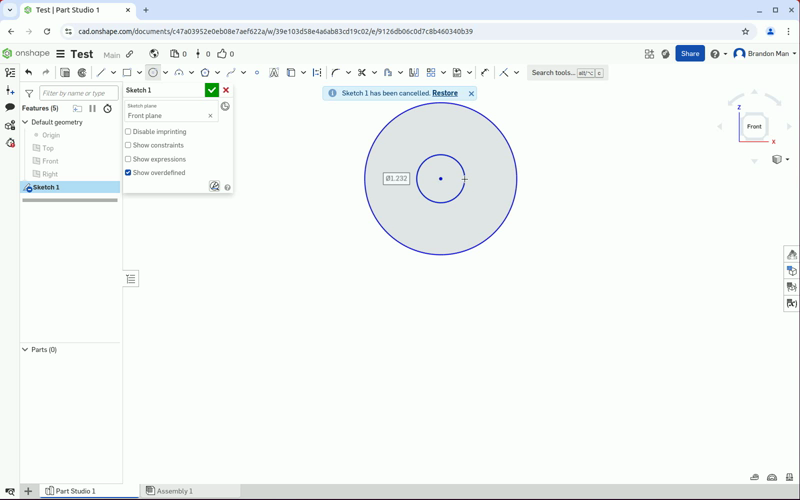
scroll(-6)
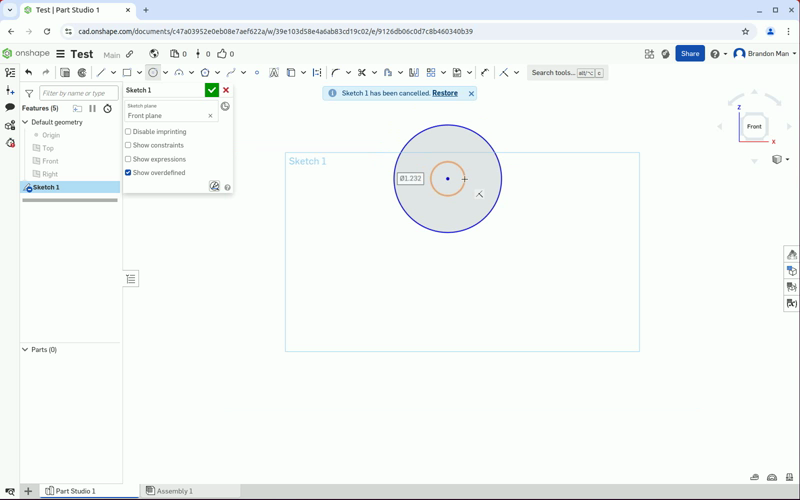
scroll(-6)
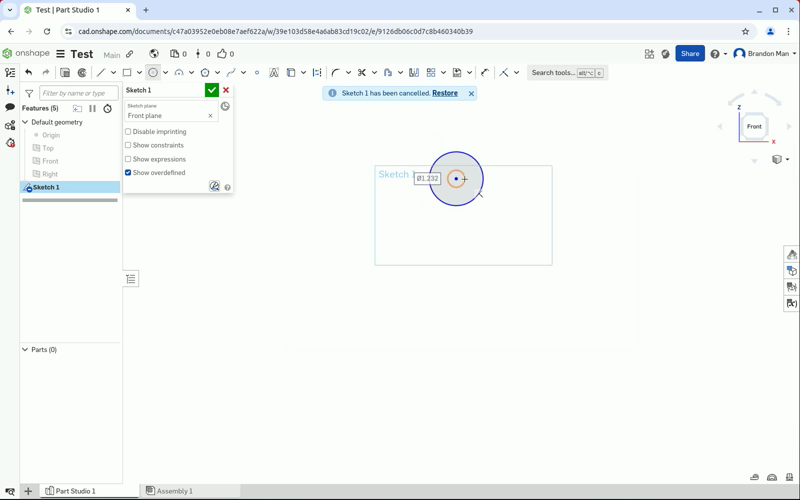
scroll(-6)
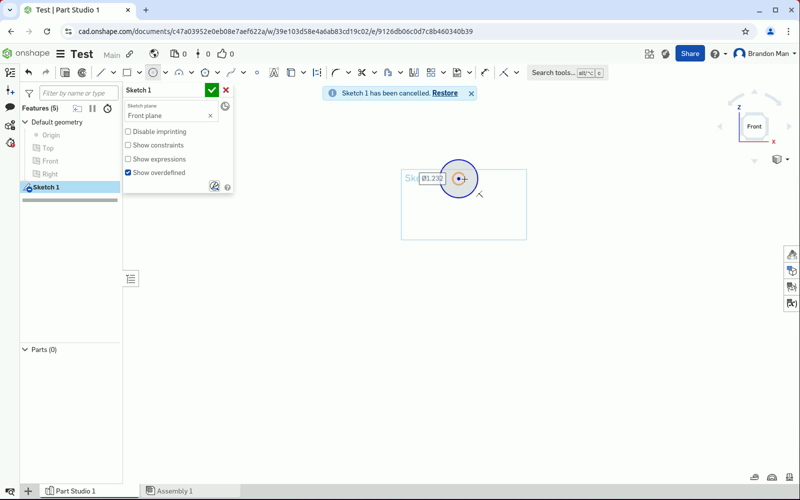
scroll(-6)
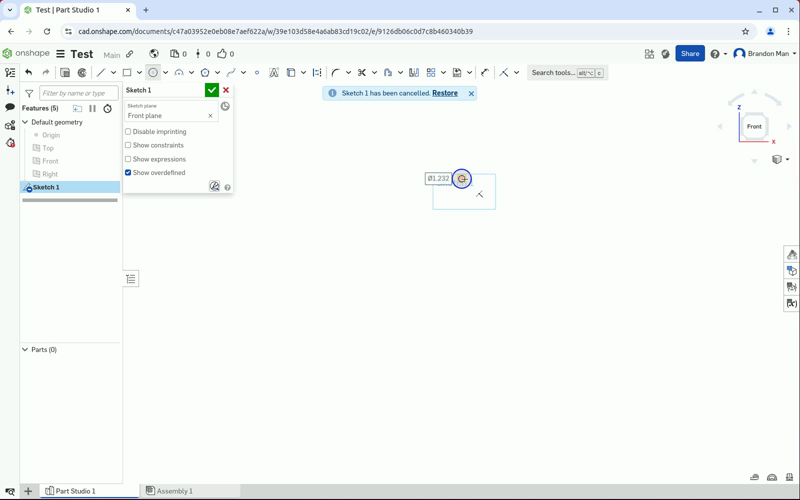
key(esc)
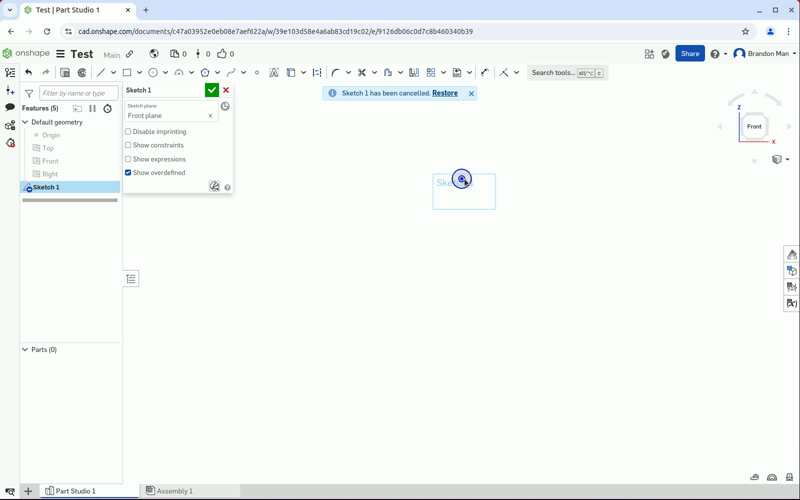
mouse_move(459, 170)
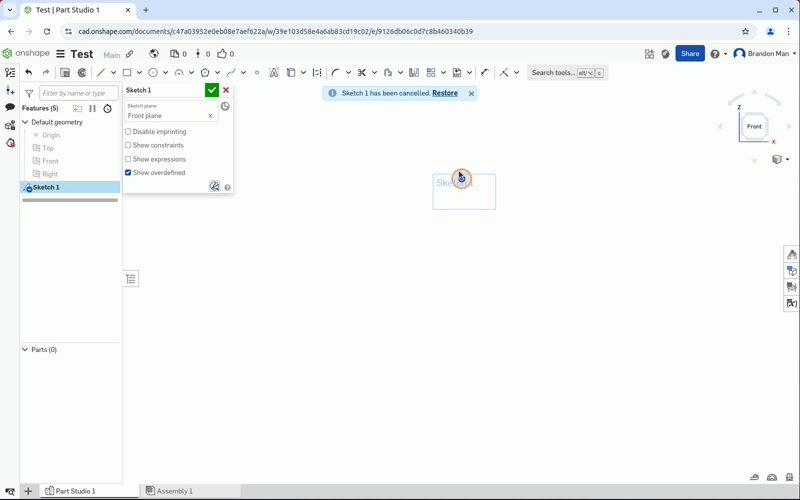
scroll(6)
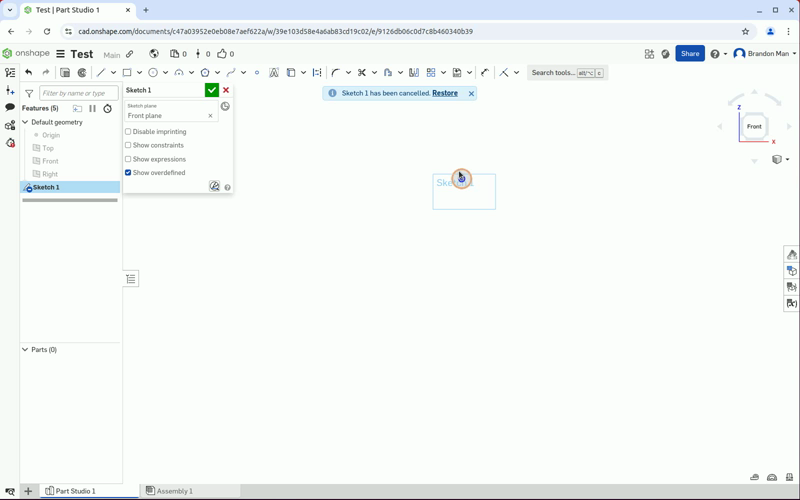
scroll(6)
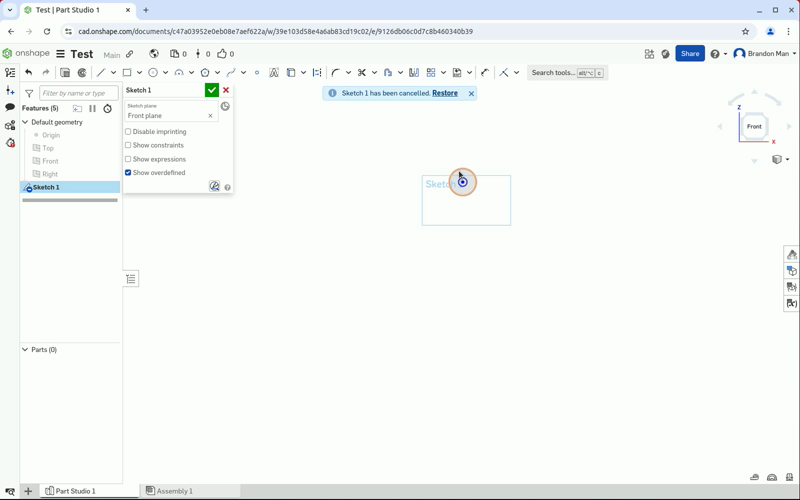
scroll(6)
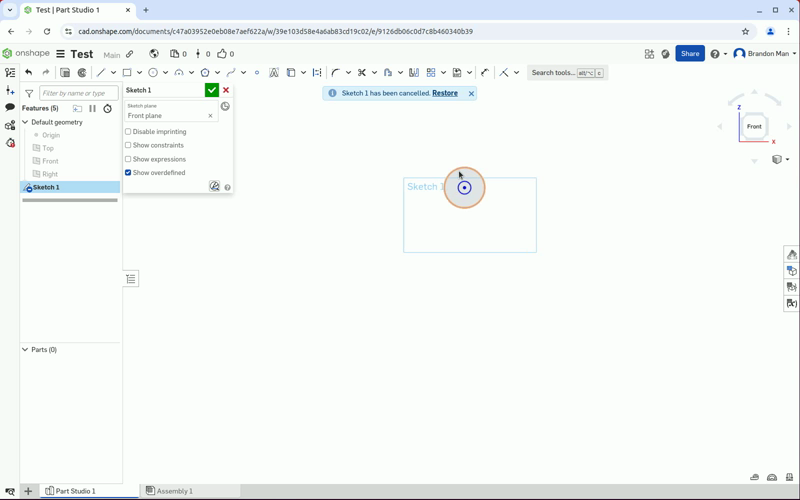
scroll(6)
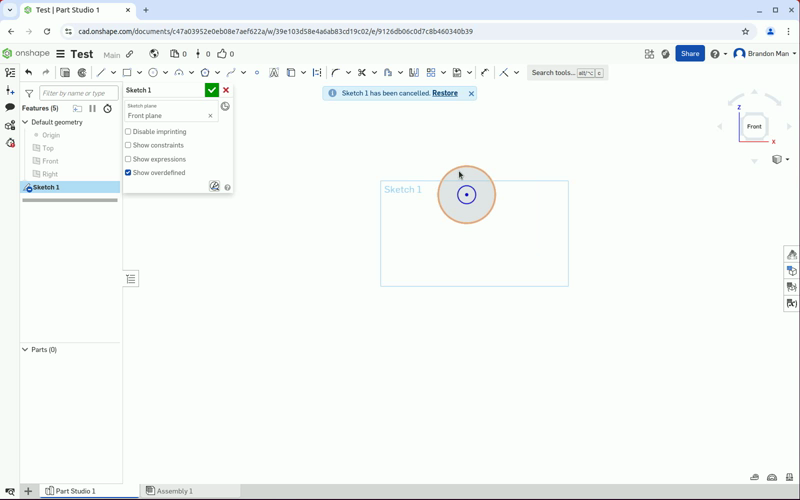
scroll(6)
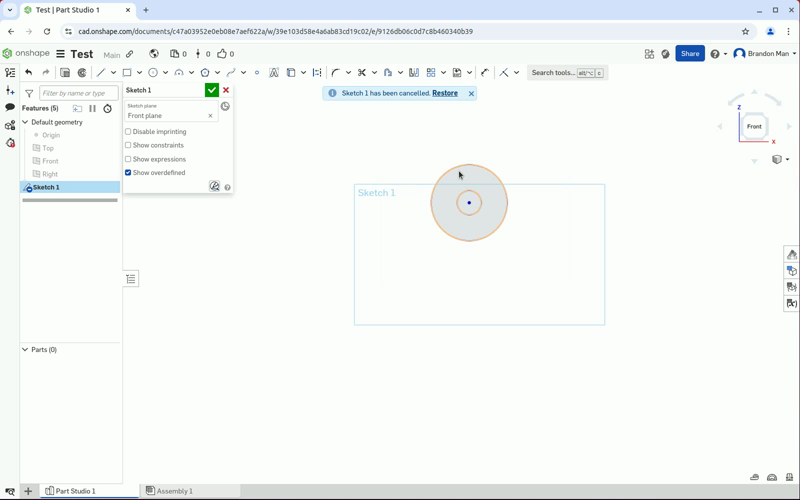
scroll(6)
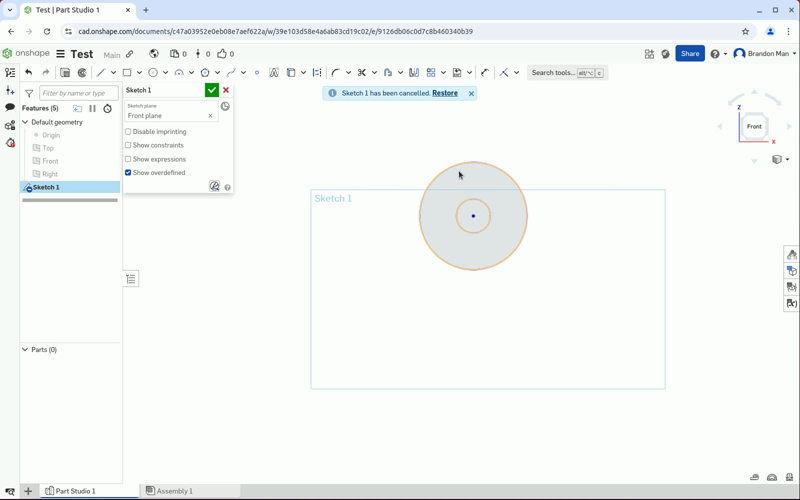
scroll(6)
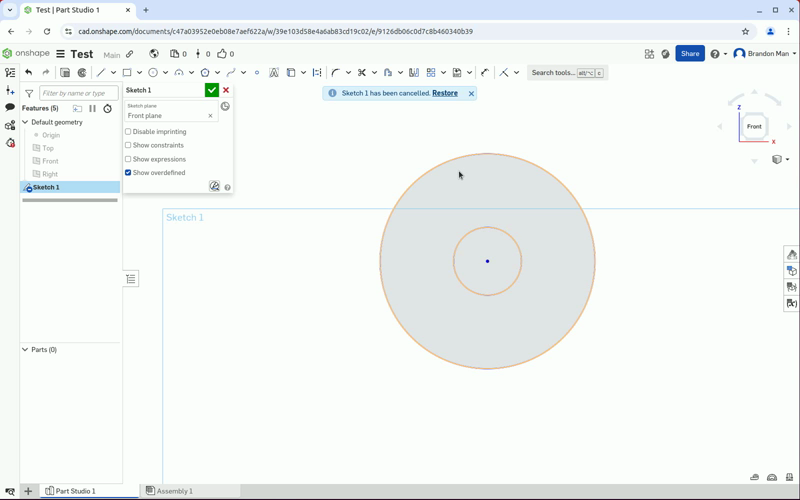
click(459, 170)
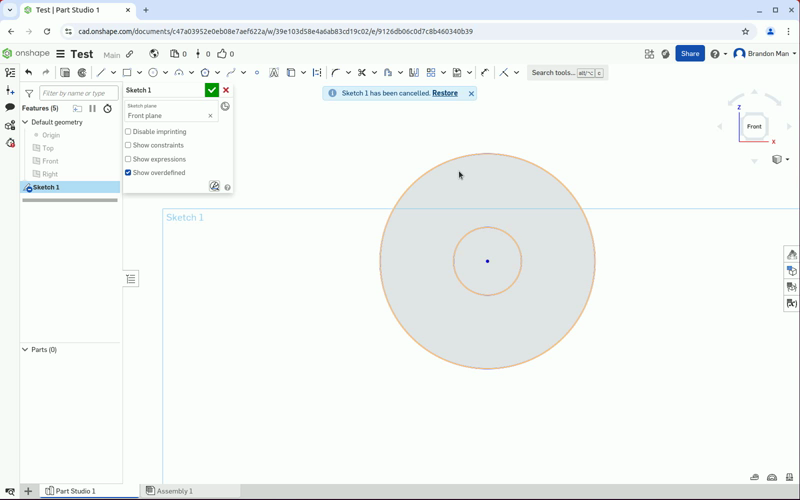
scroll(-6)
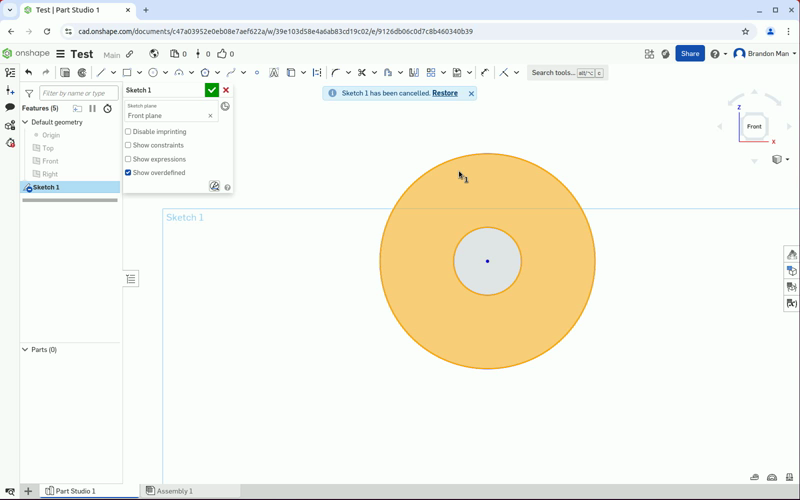
scroll(-6)
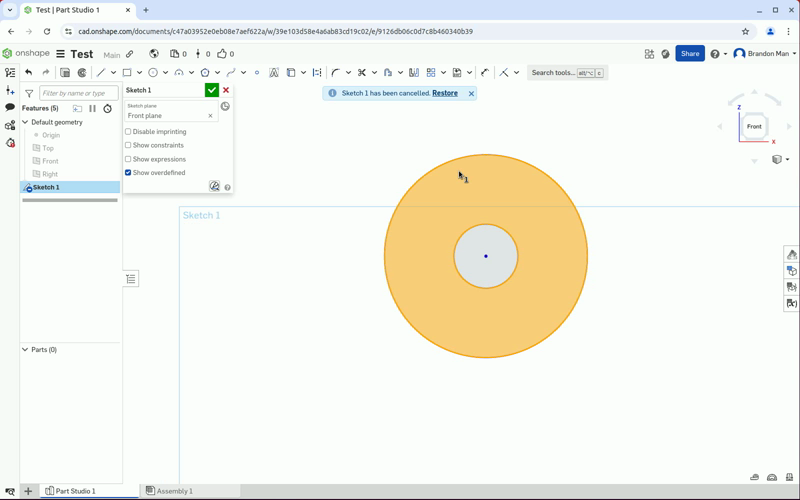
scroll(-6)
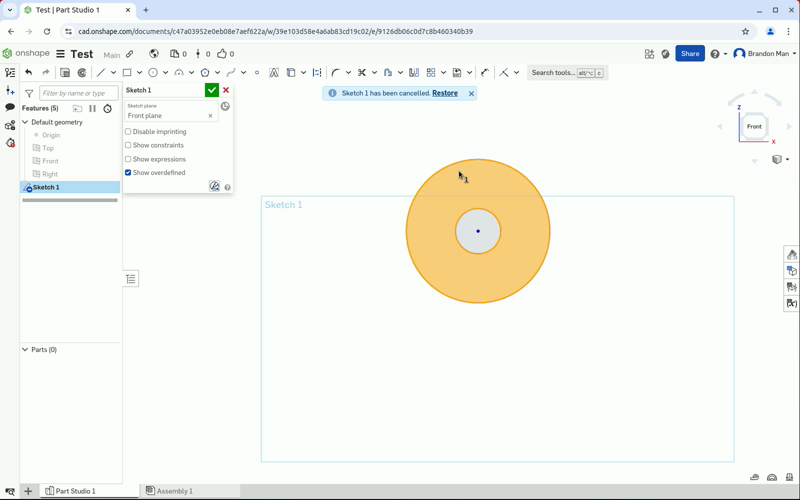
scroll(-6)
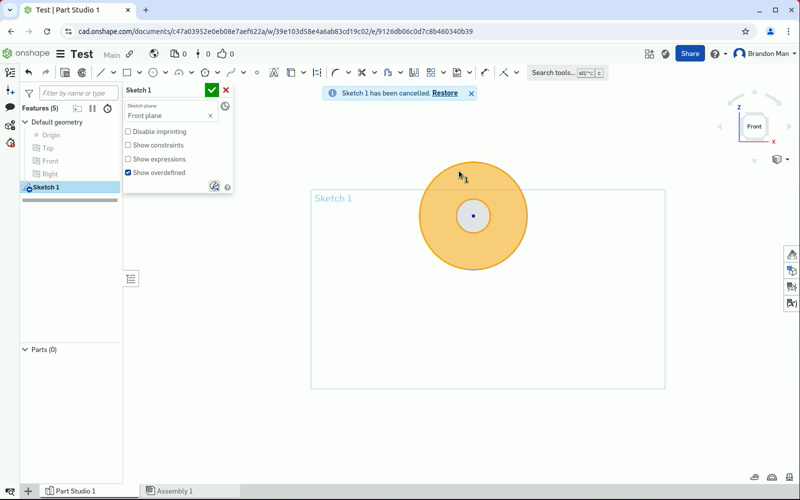
scroll(-6)
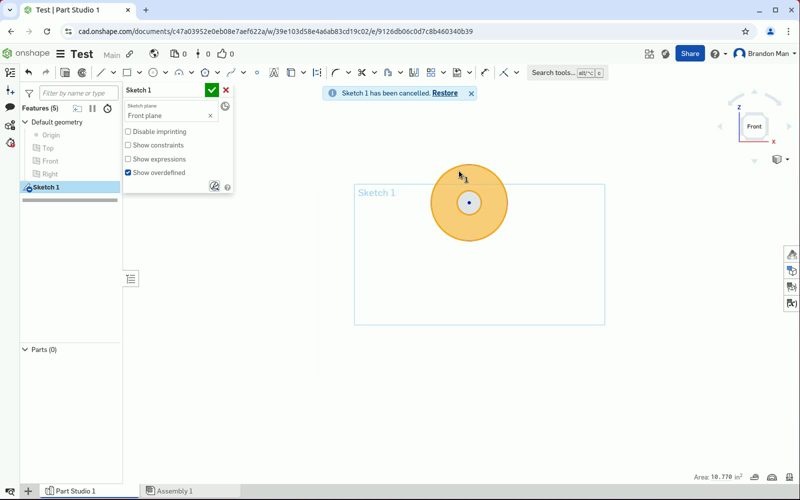
scroll(-6)
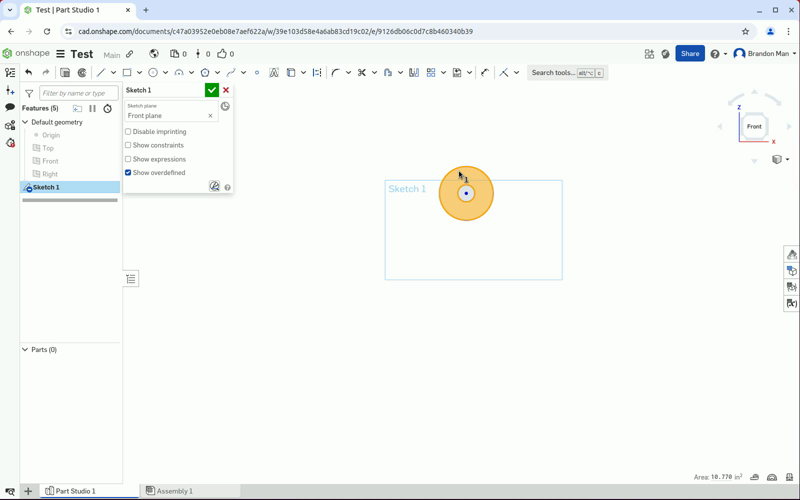
scroll(-6)
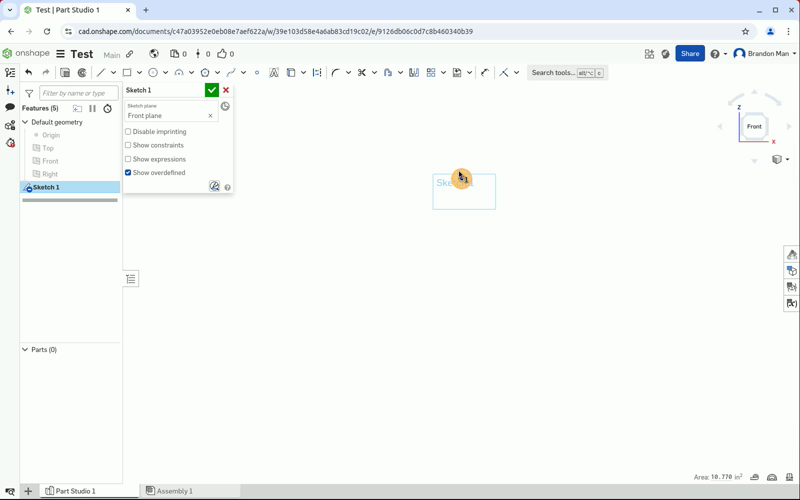
mouse_move(73, 352)
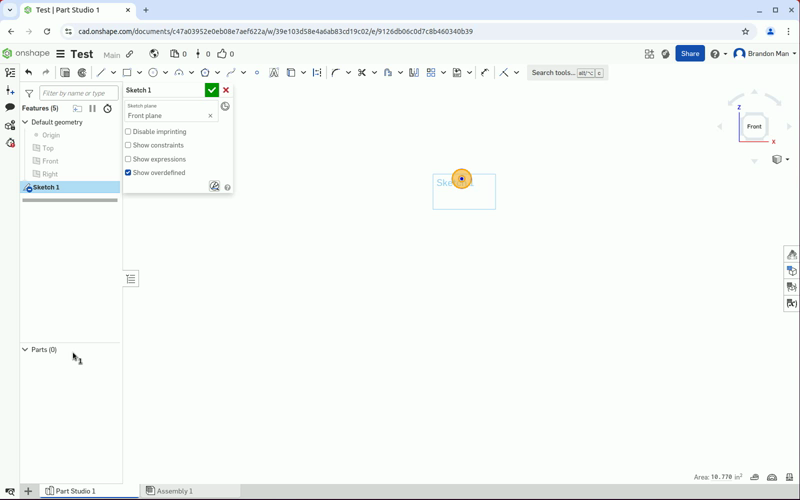
key(shift+y)
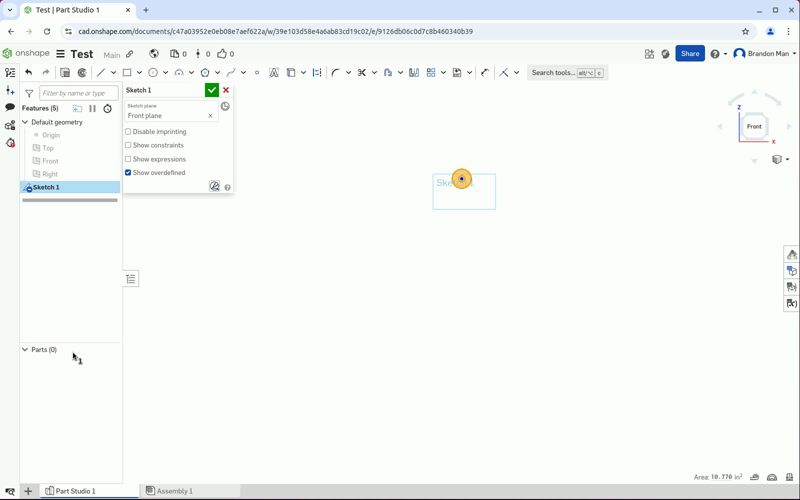
key(shift+e)
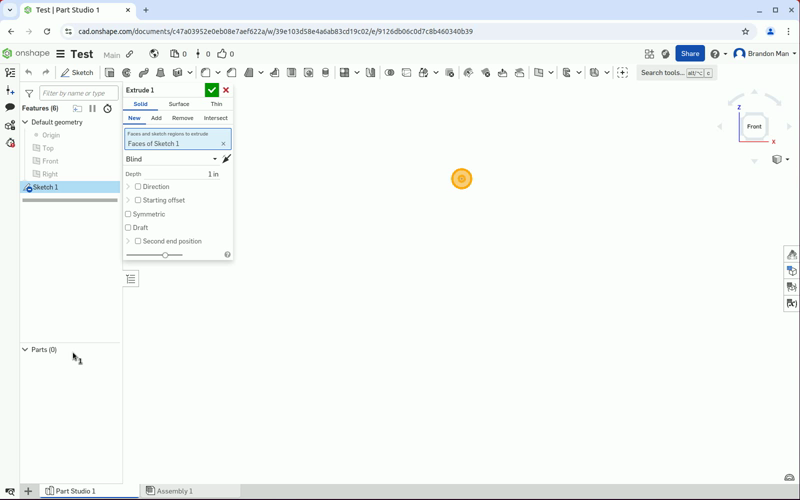
mouse_move(143, 106)
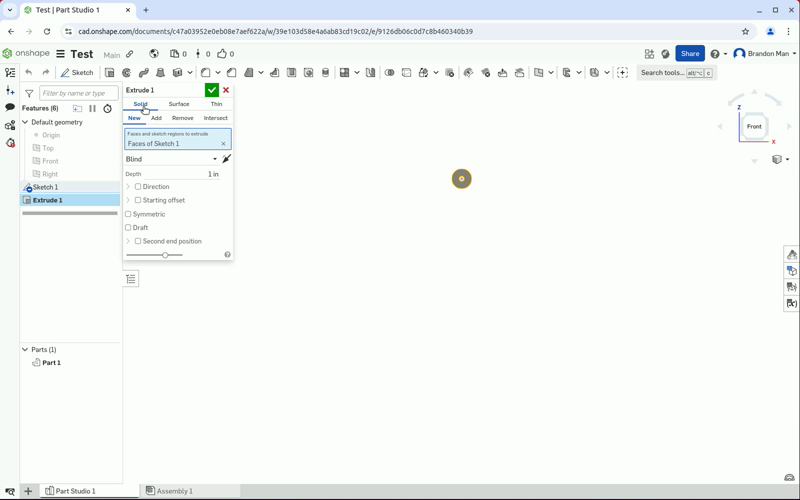
click(143, 106)
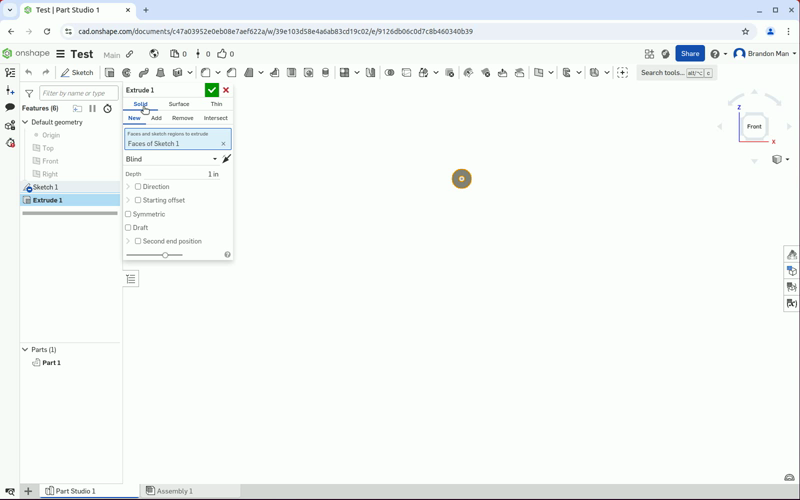
mouse_move(137, 120)
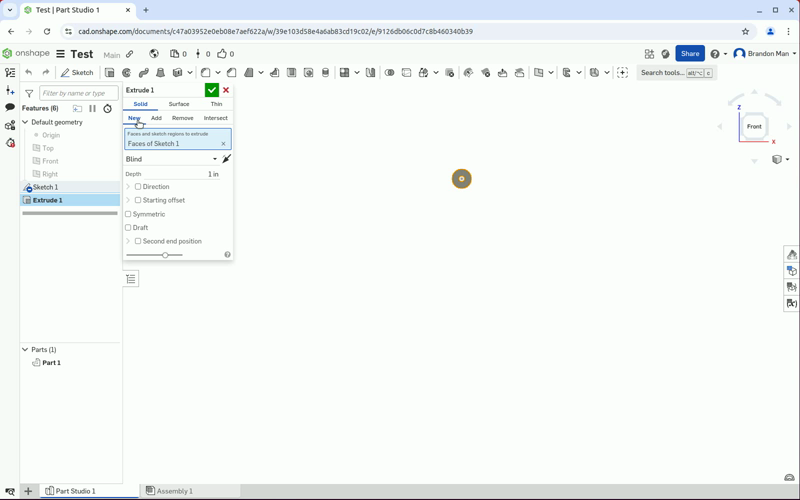
click(137, 120)
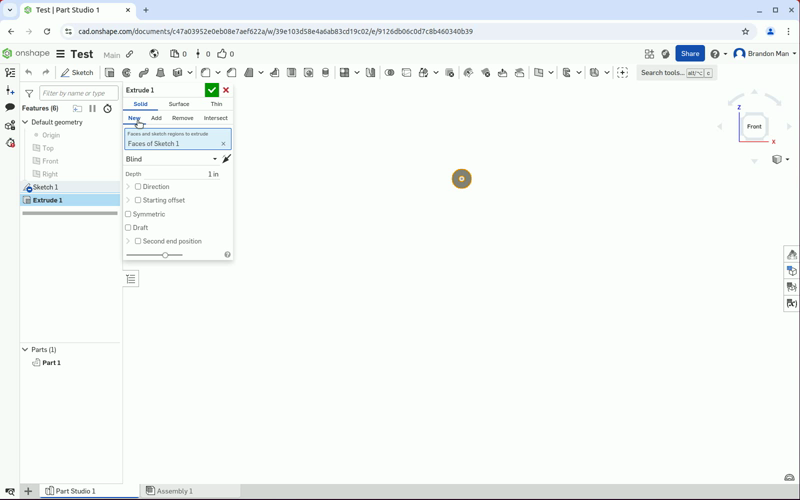
key(tab, 4)
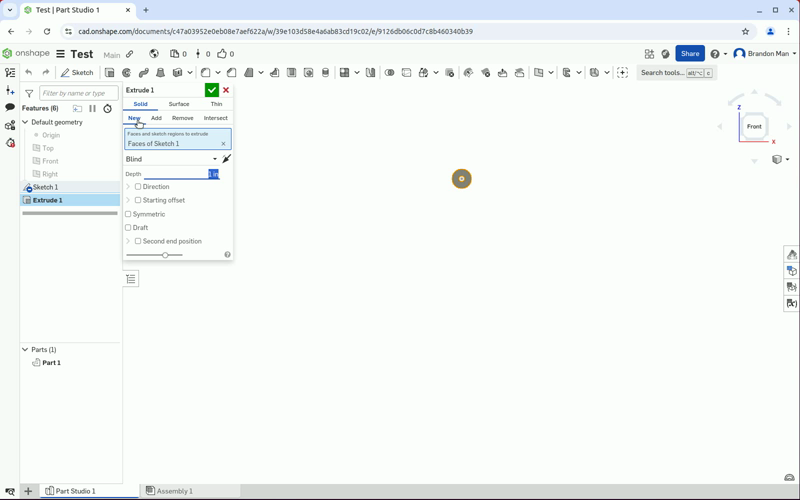
text(0.481)
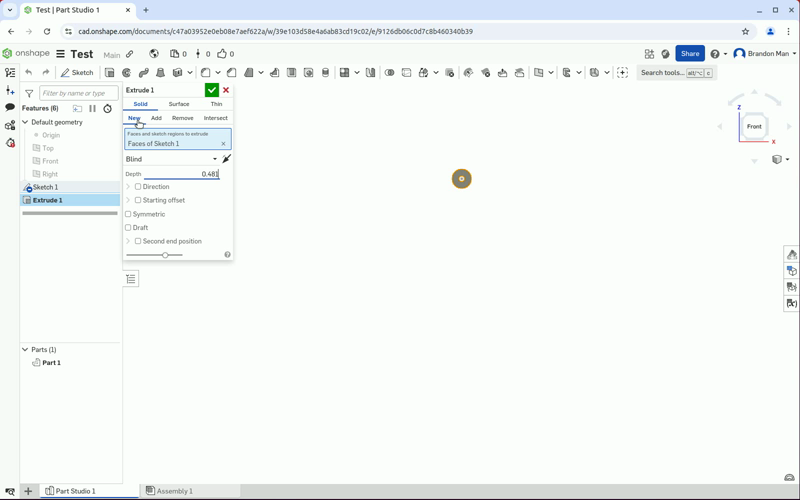
key(enter)
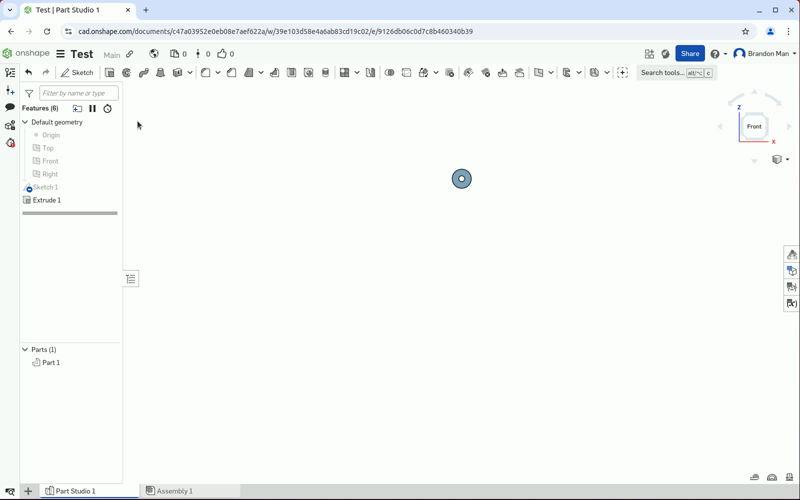
key(shift+h)
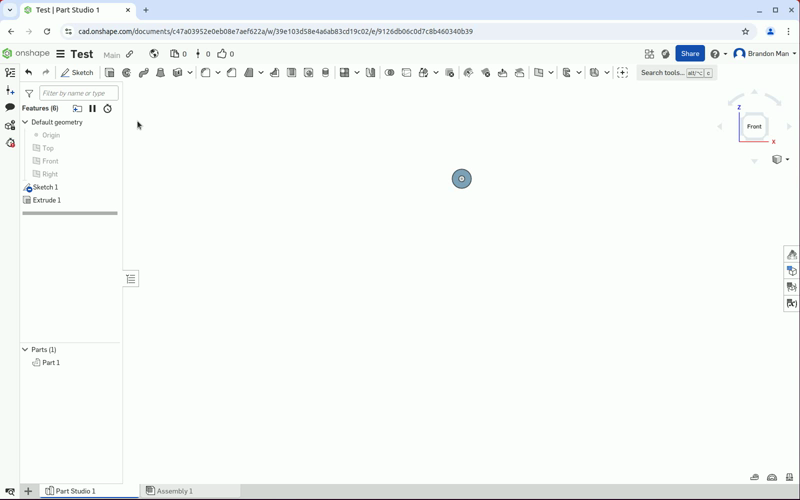
key(shift+h)
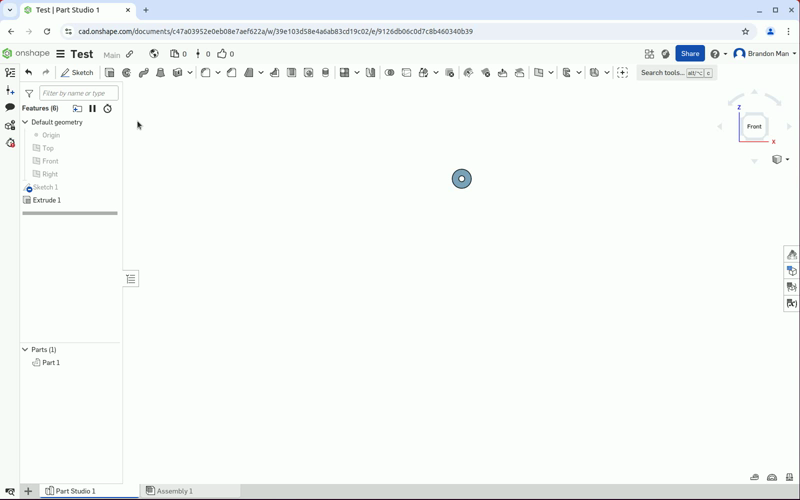
mouse_move(73, 189)
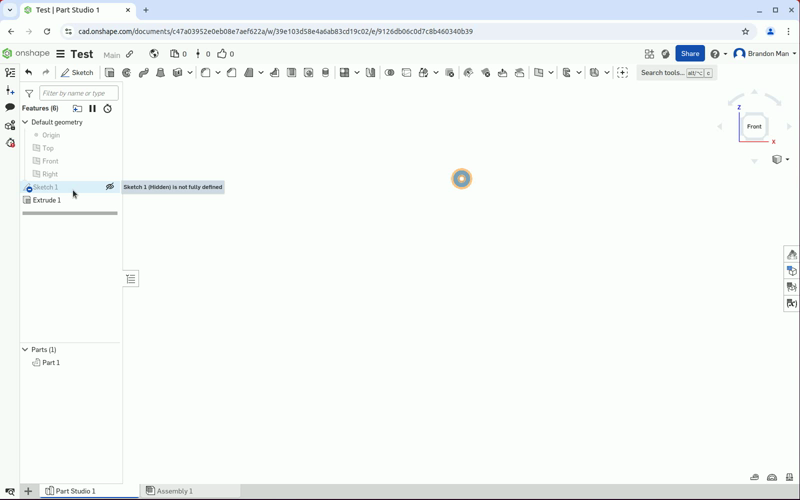
click(73, 189)
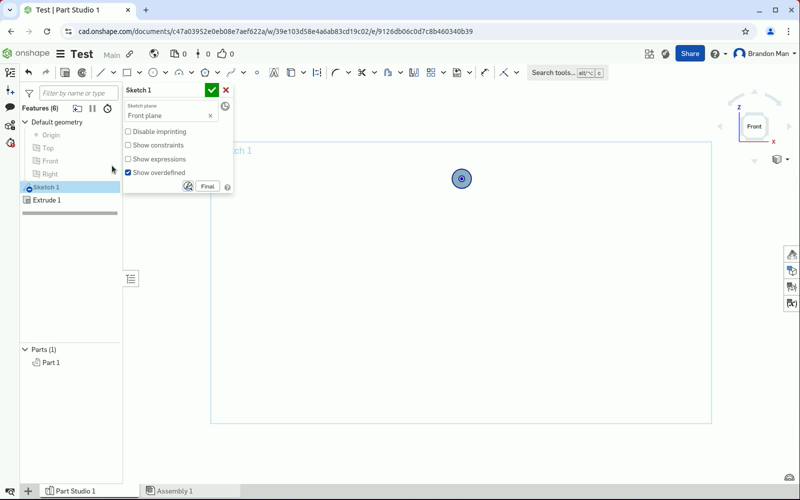
mouse_move(229, 92)
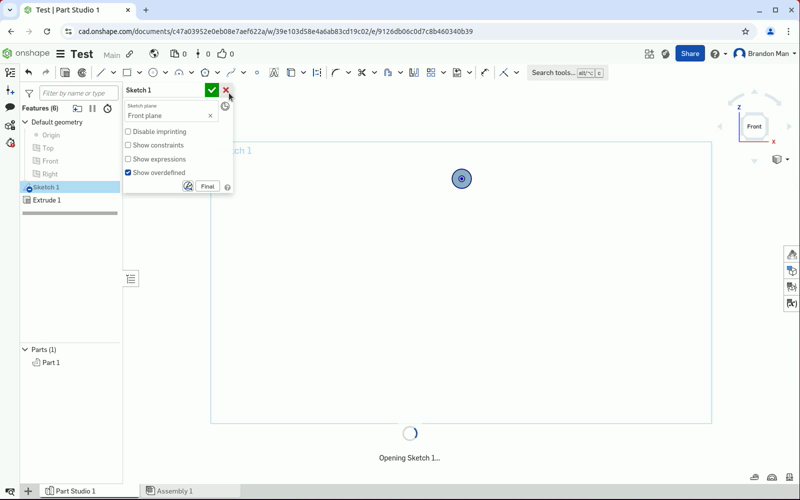
click(229, 92)
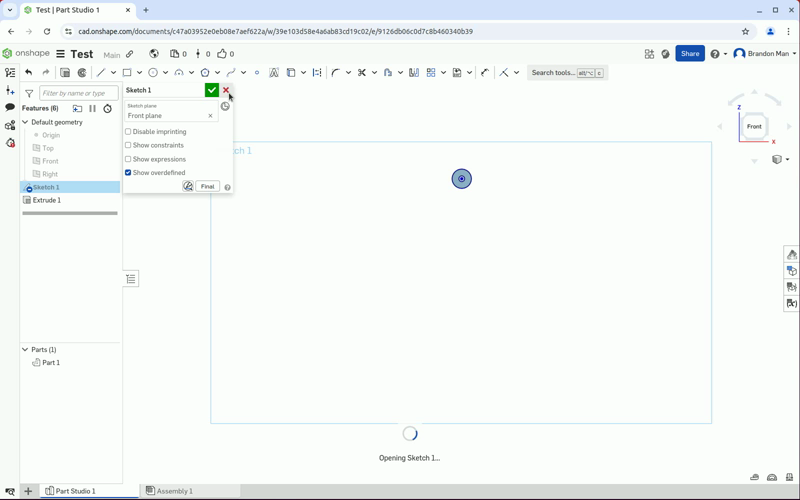
key(shift+s)
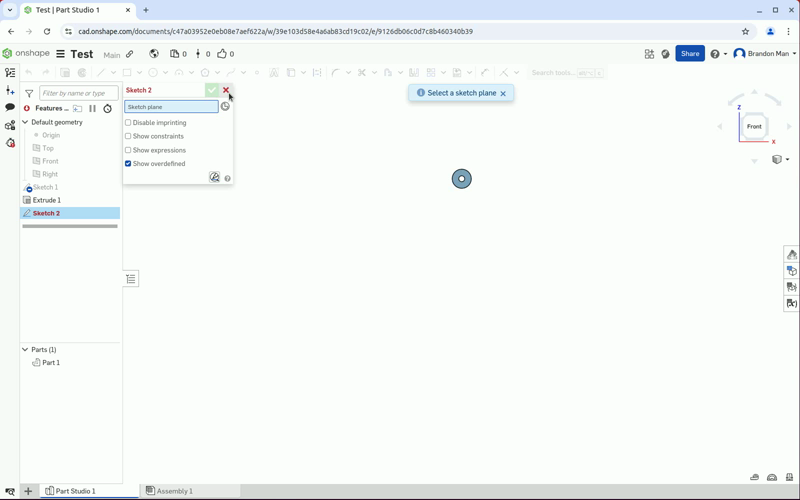
mouse_move(73, 163)
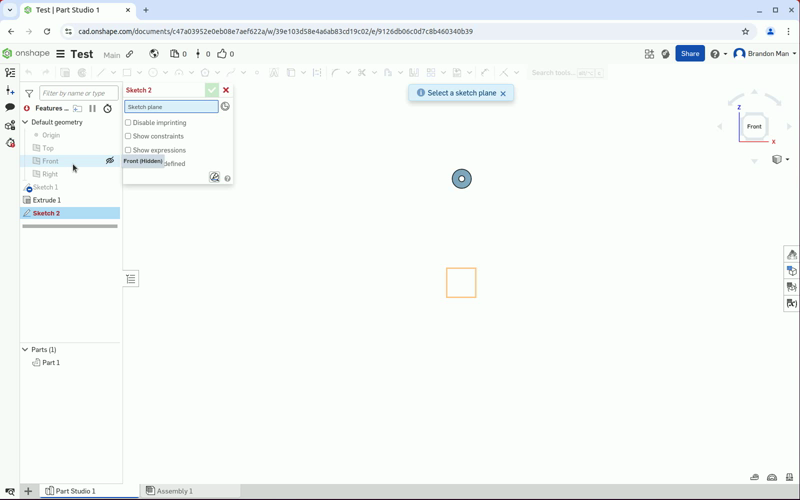
click(73, 163)
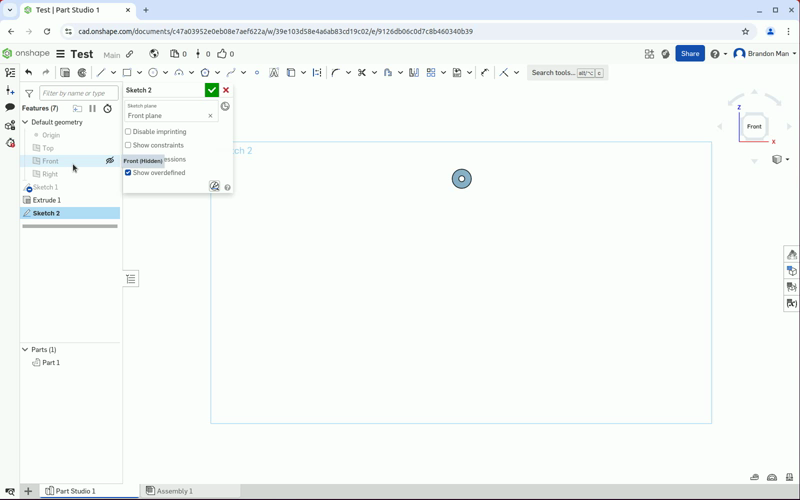
mouse_move(73, 352)
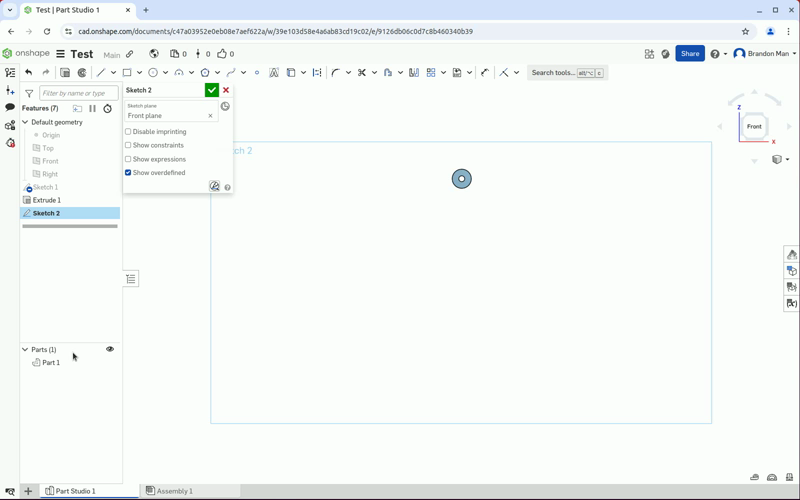
key(y)
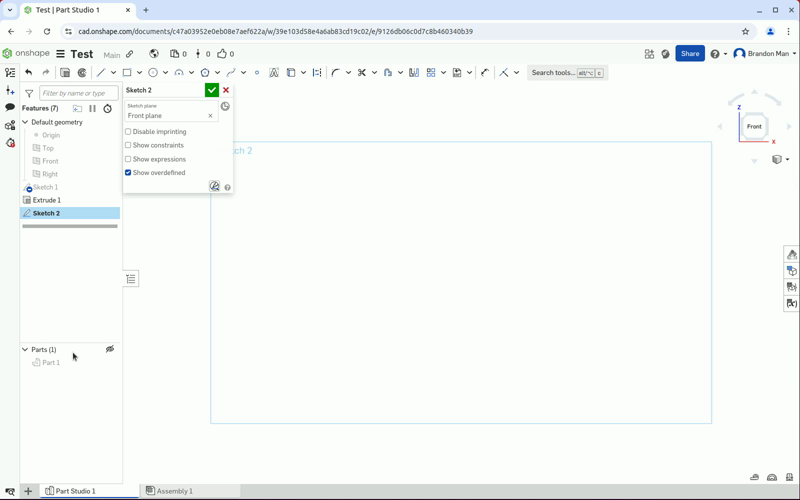
key(c)
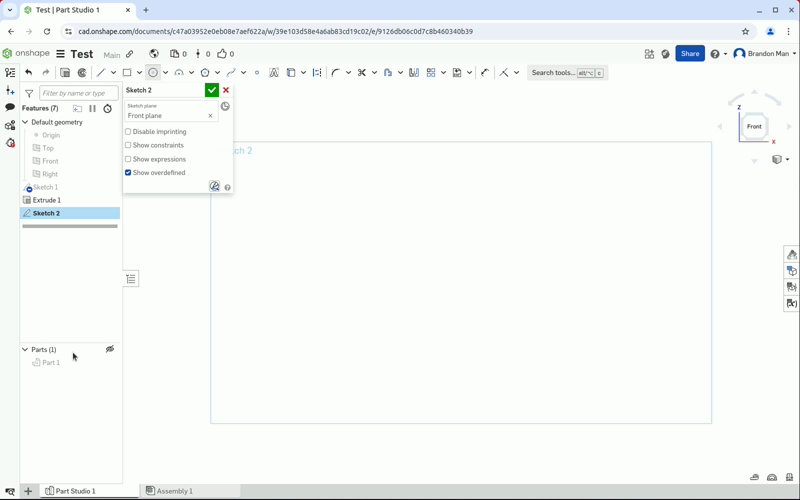
key_down(shift)
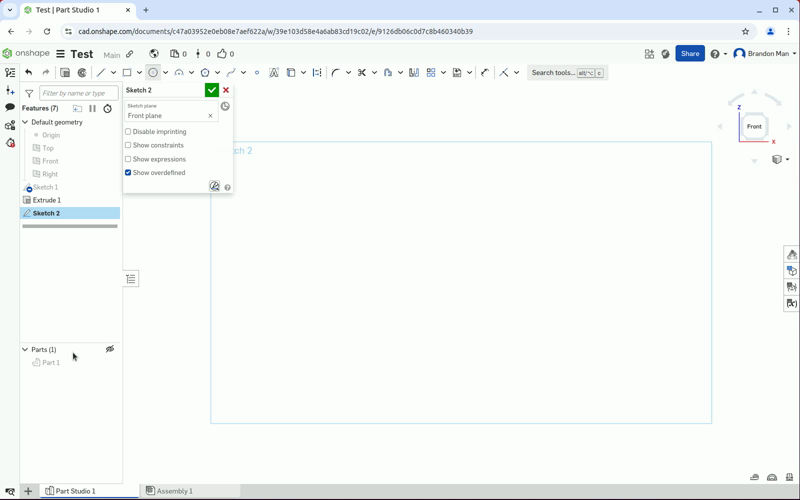
mouse_move(461, 282)
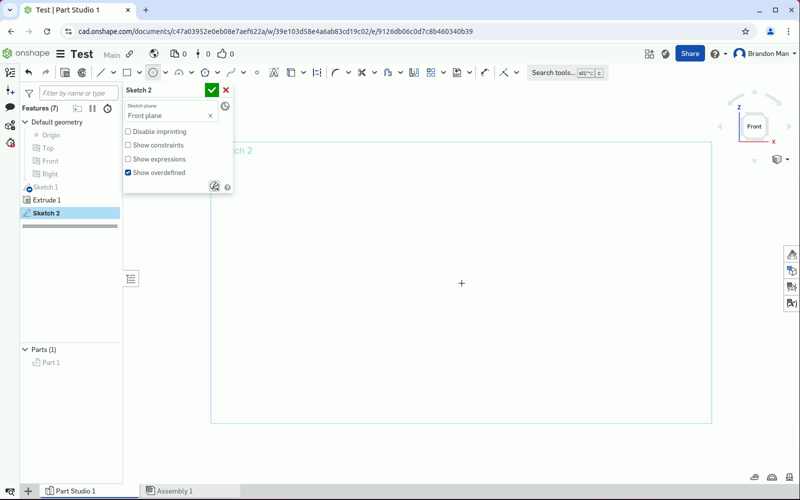
click(461, 282)
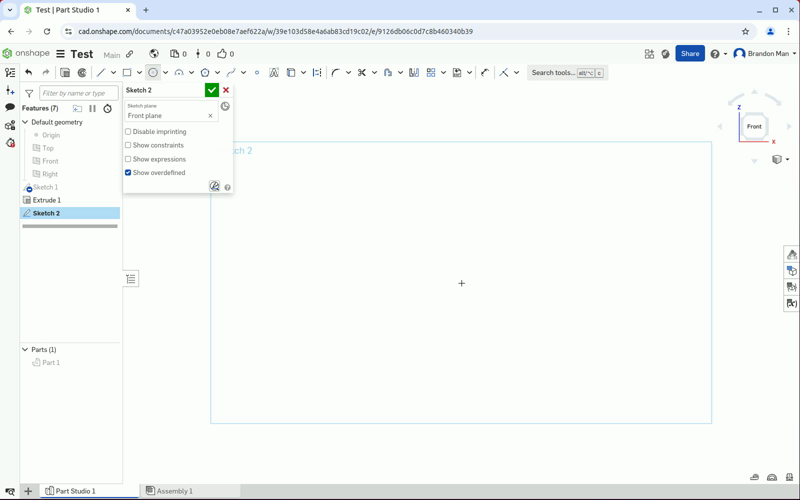
key_up(shift)
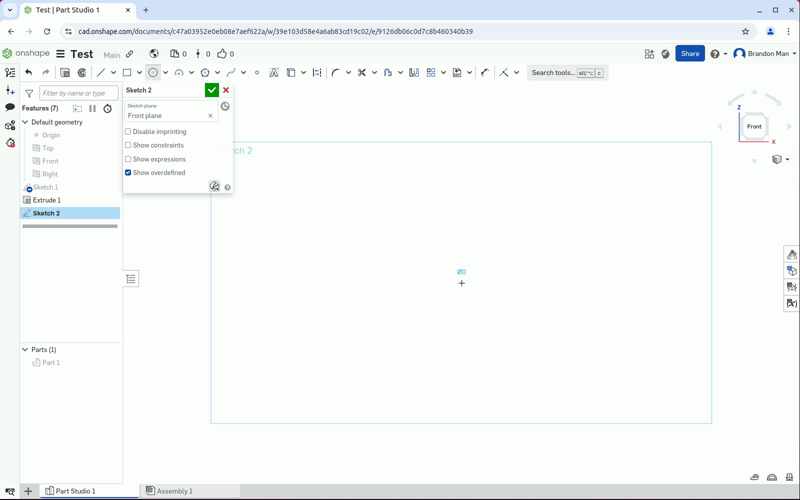
mouse_move(471, 282)
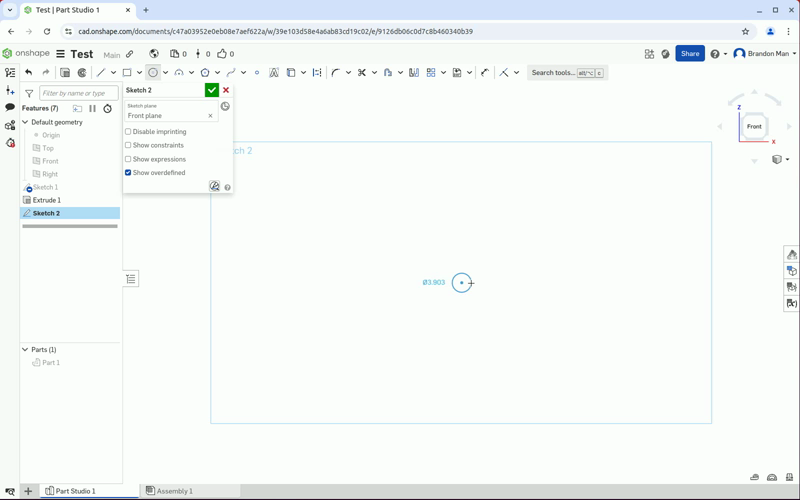
click(471, 282)
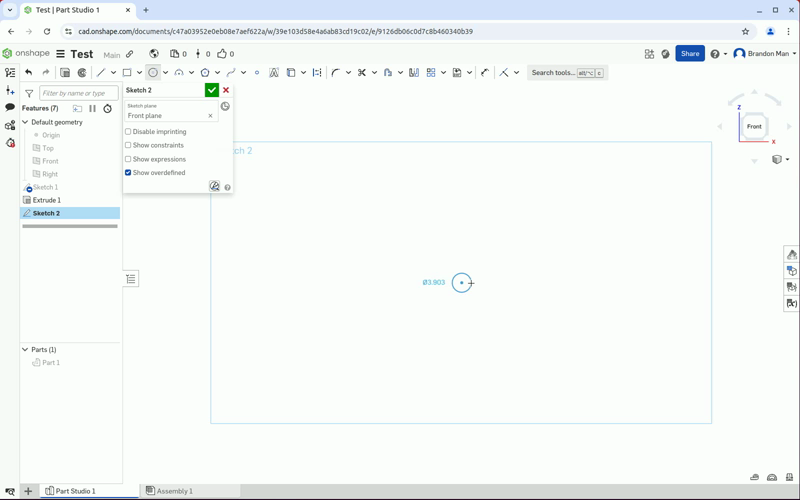
key(esc)
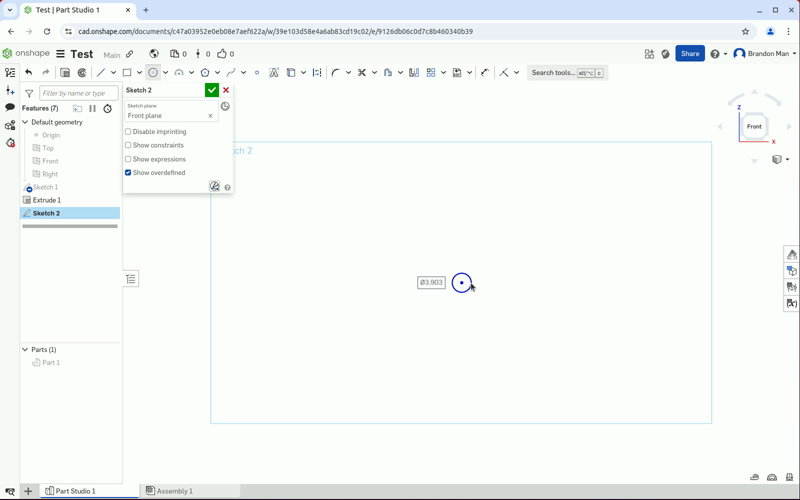
key(c)
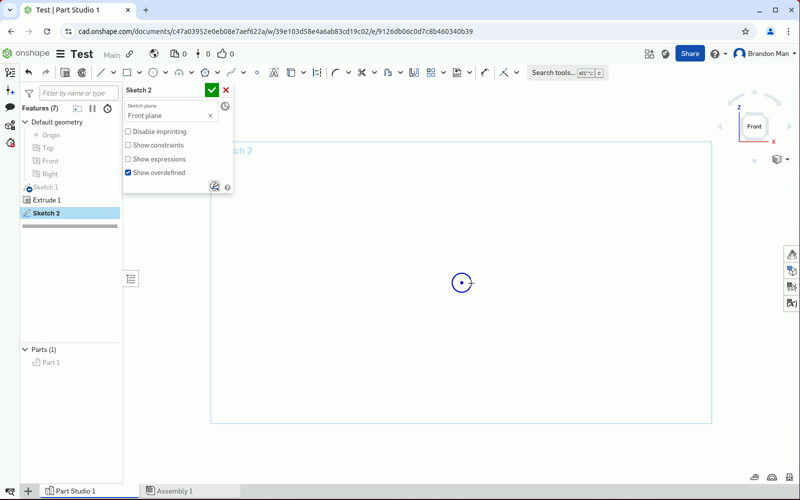
key_down(shift)
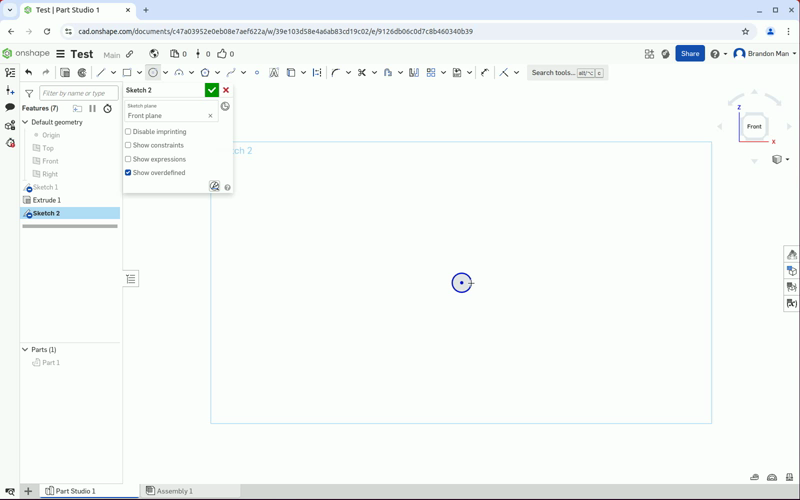
mouse_move(461, 282)
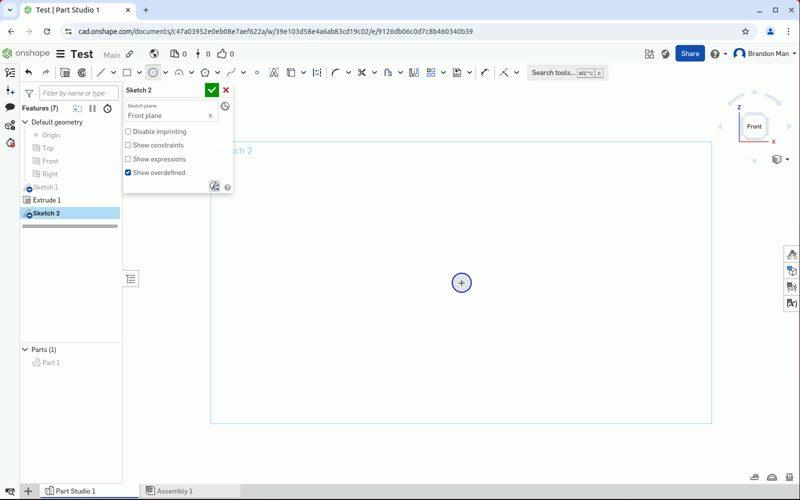
click(461, 282)
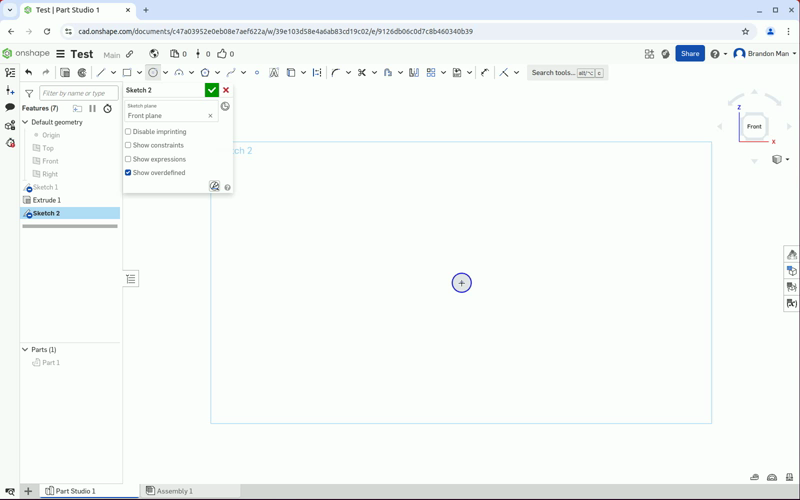
key_up(shift)
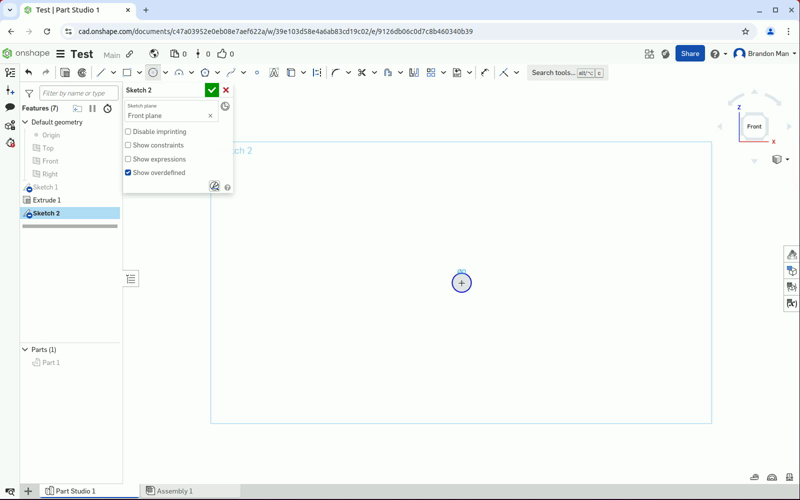
mouse_move(464, 282)
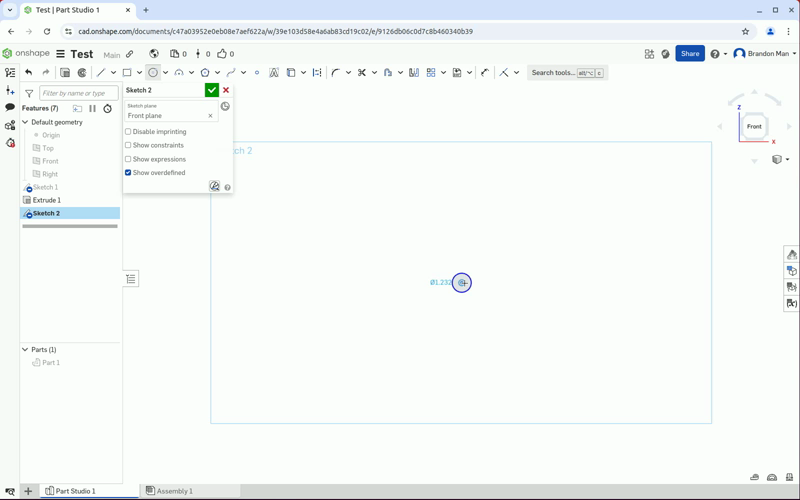
scroll(6)
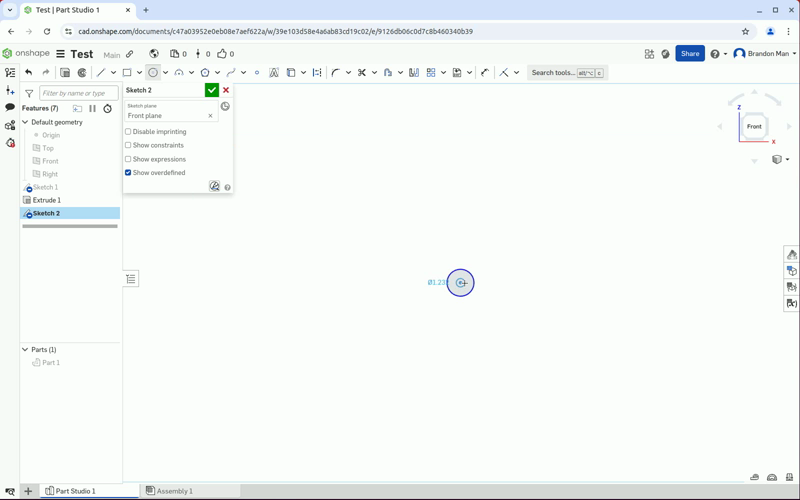
scroll(6)
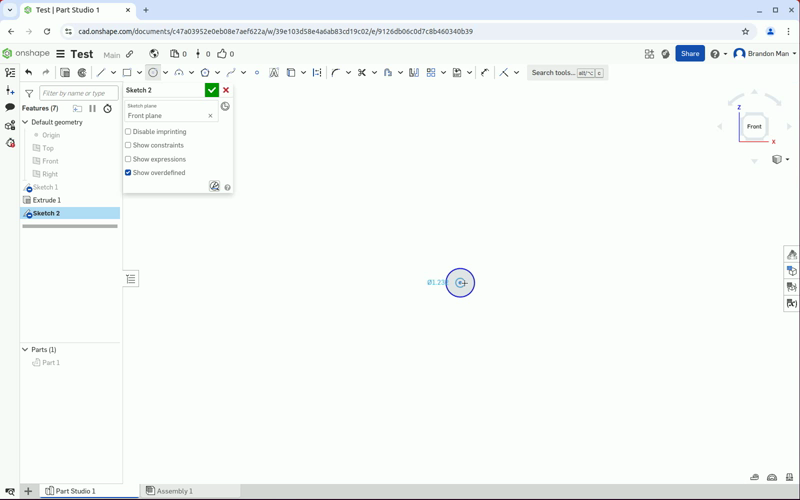
scroll(6)
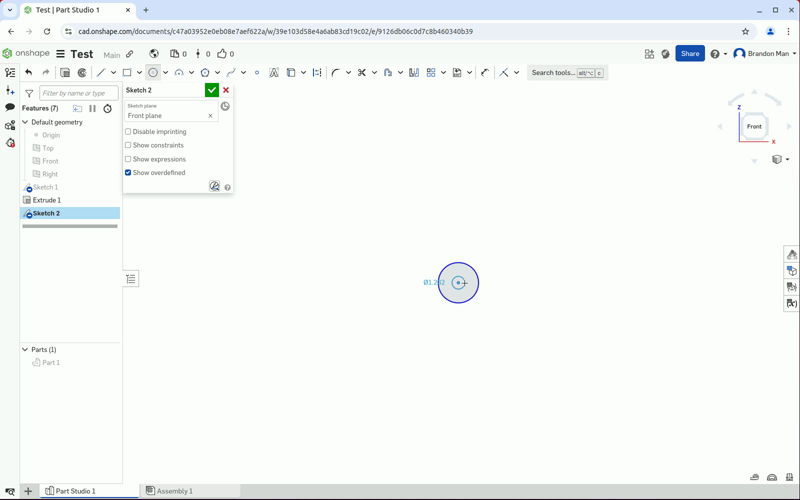
scroll(6)
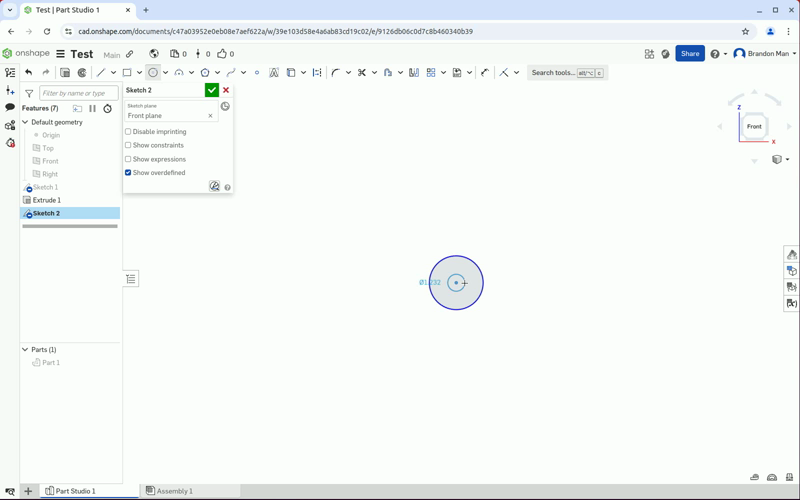
scroll(6)
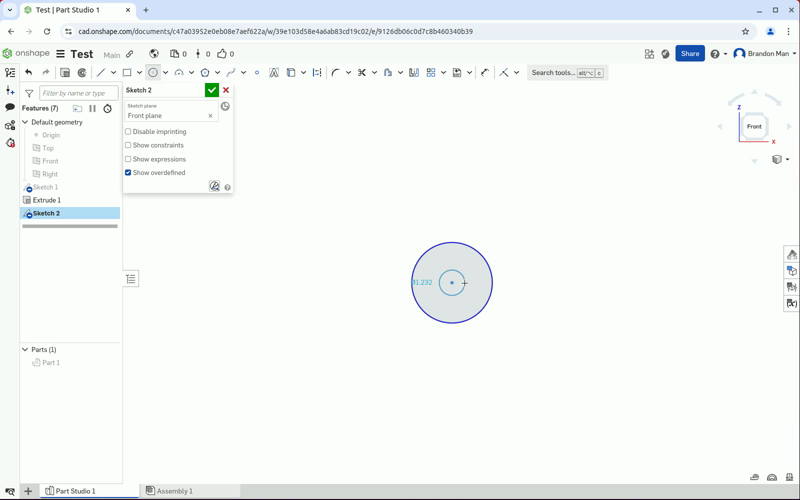
scroll(6)
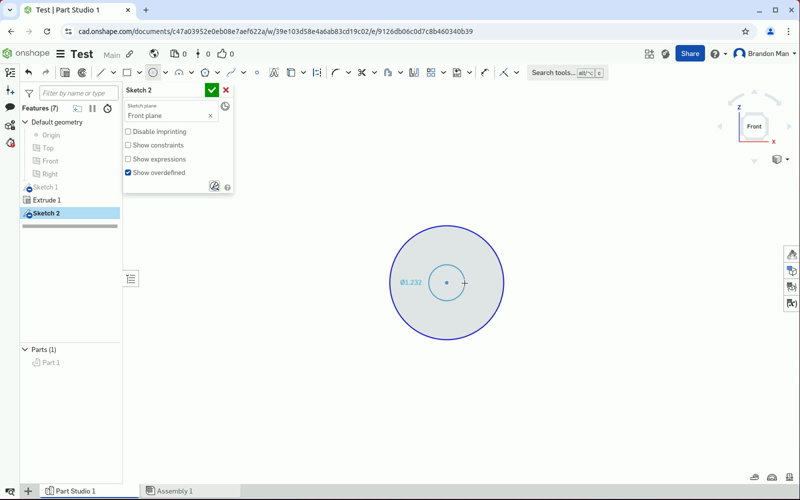
scroll(6)
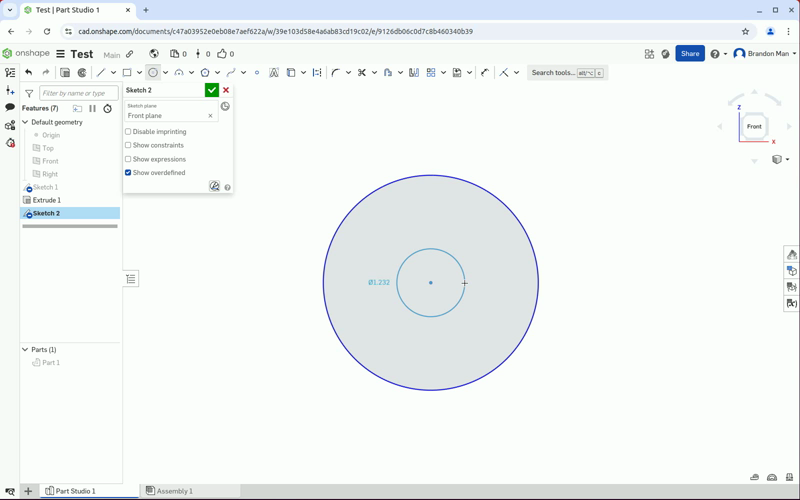
click(464, 282)
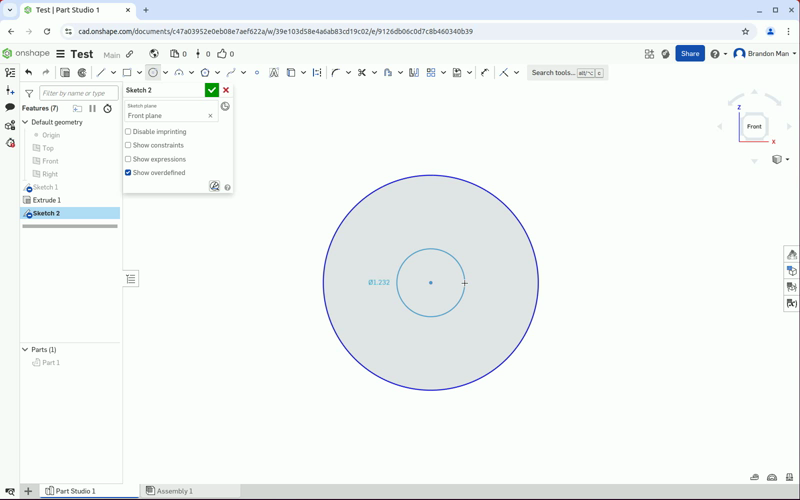
scroll(-6)
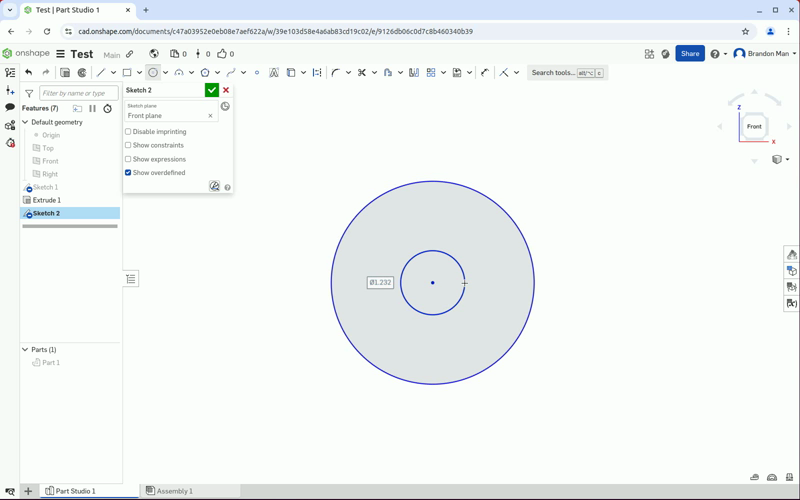
scroll(-6)
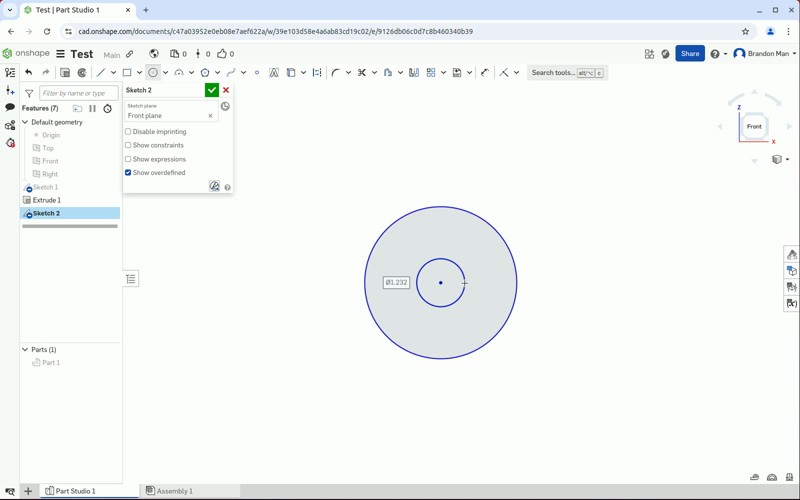
scroll(-6)
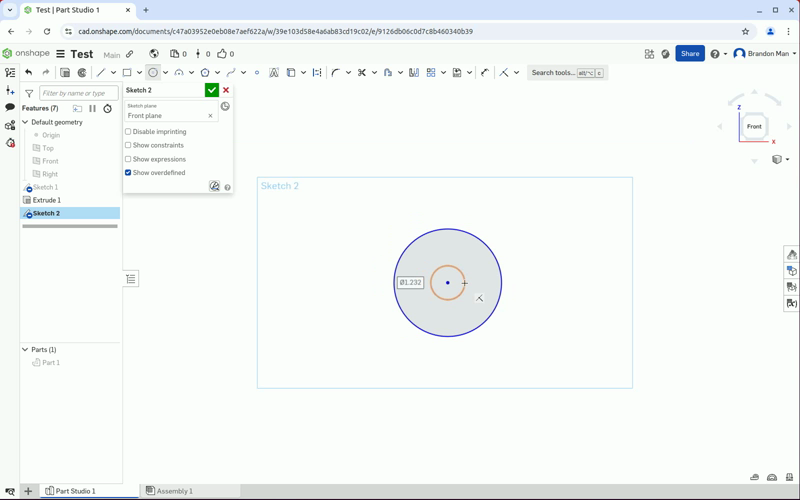
scroll(-6)
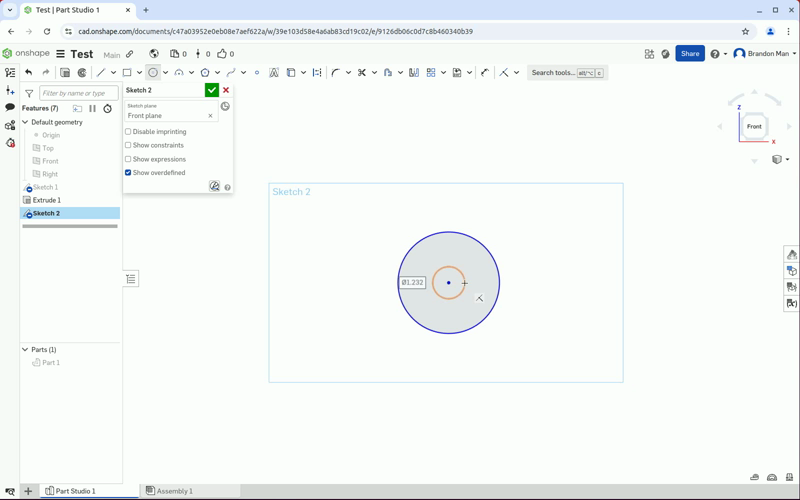
scroll(-6)
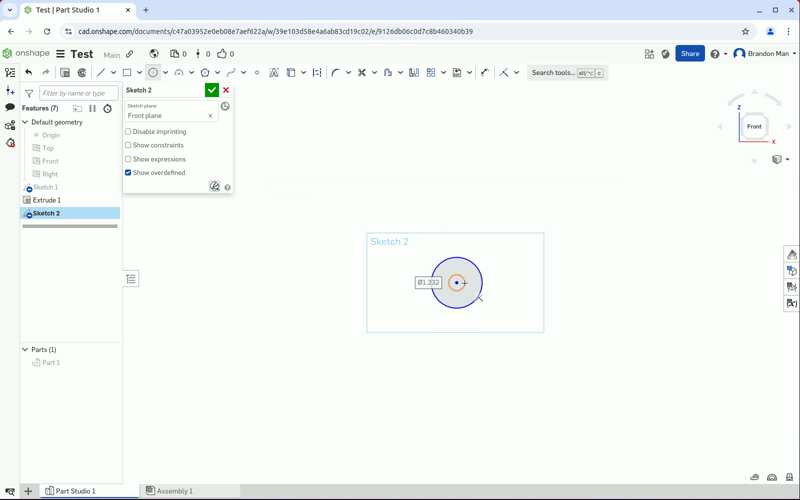
scroll(-6)
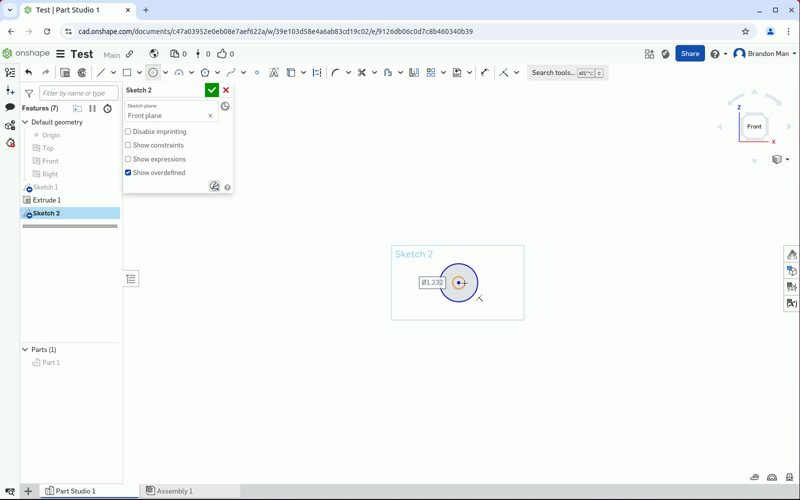
scroll(-6)
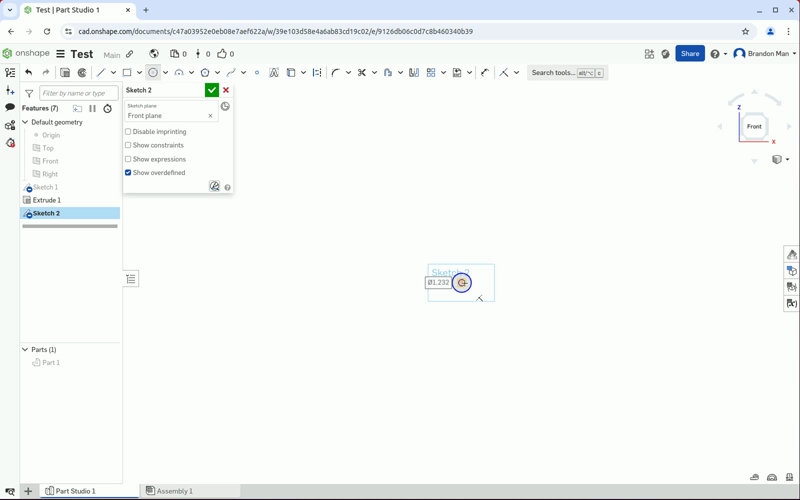
key(esc)
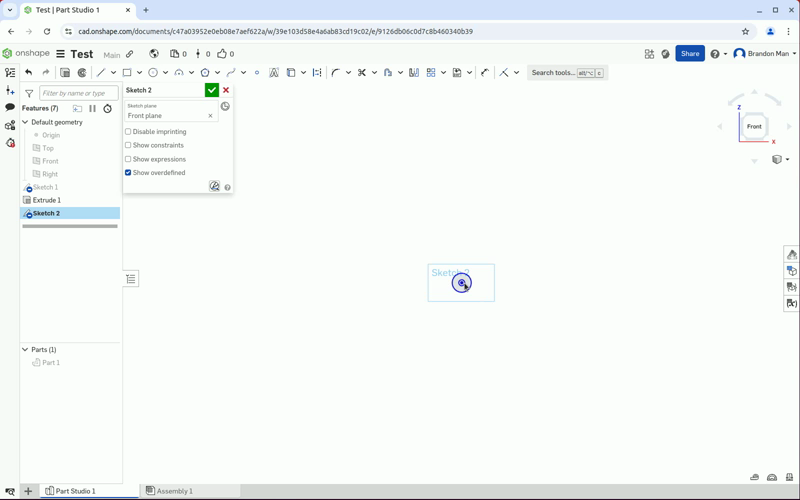
mouse_move(457, 280)
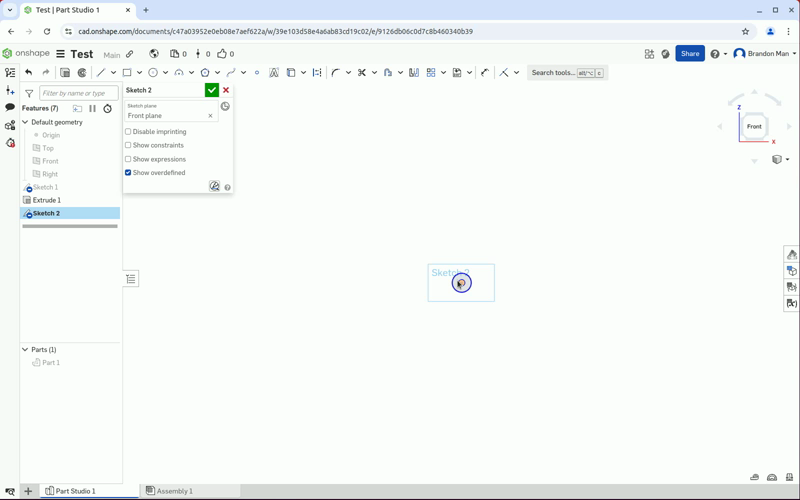
scroll(6)
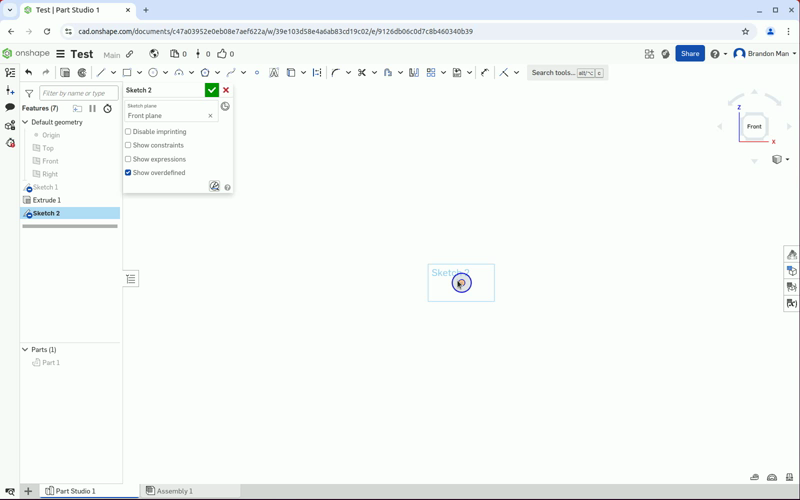
scroll(6)
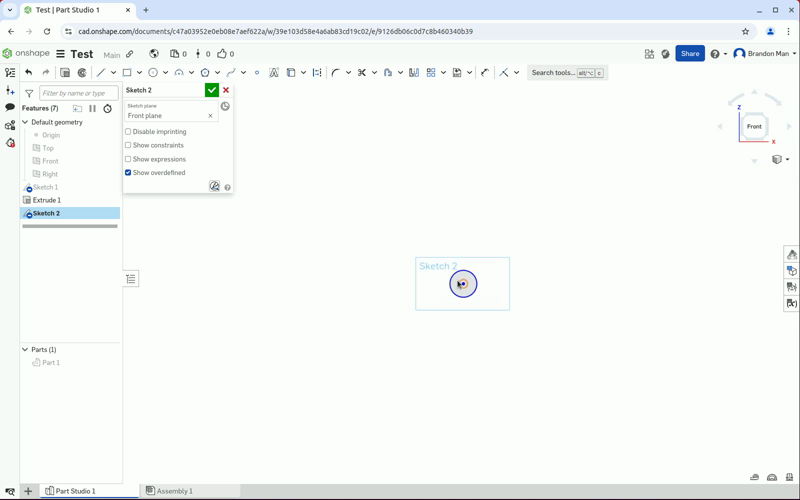
scroll(6)
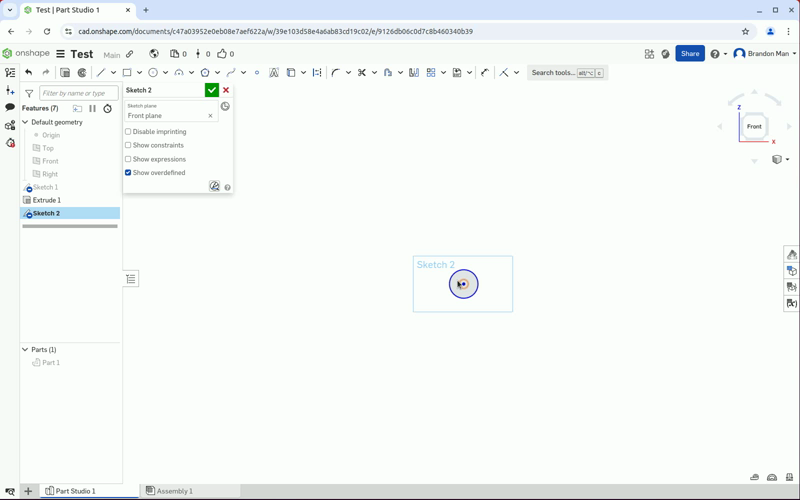
scroll(6)
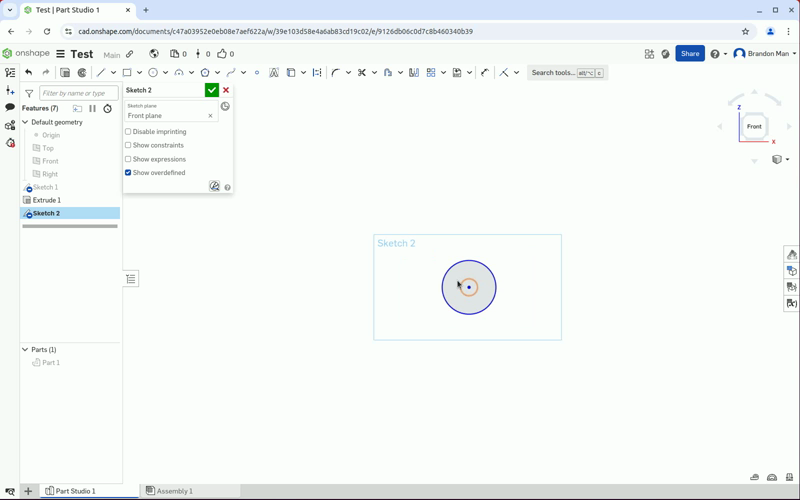
scroll(6)
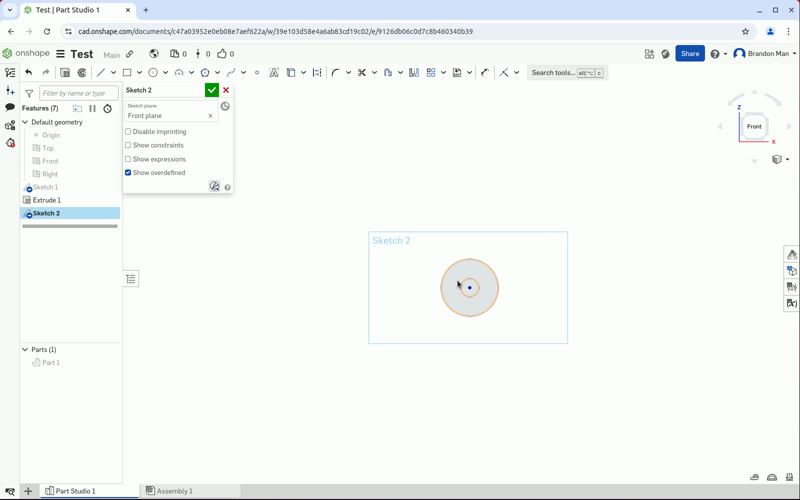
scroll(6)
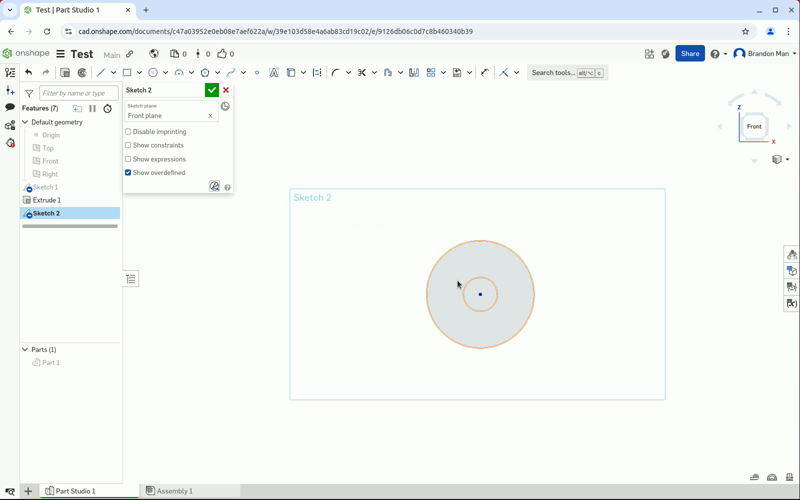
scroll(6)
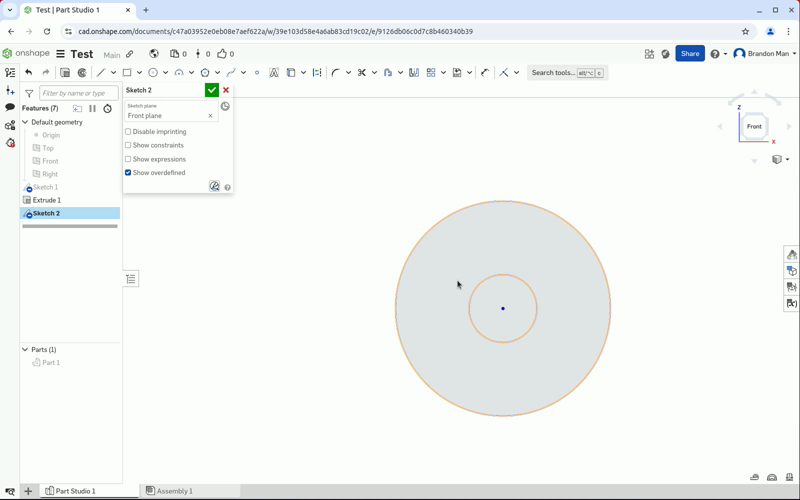
click(457, 280)
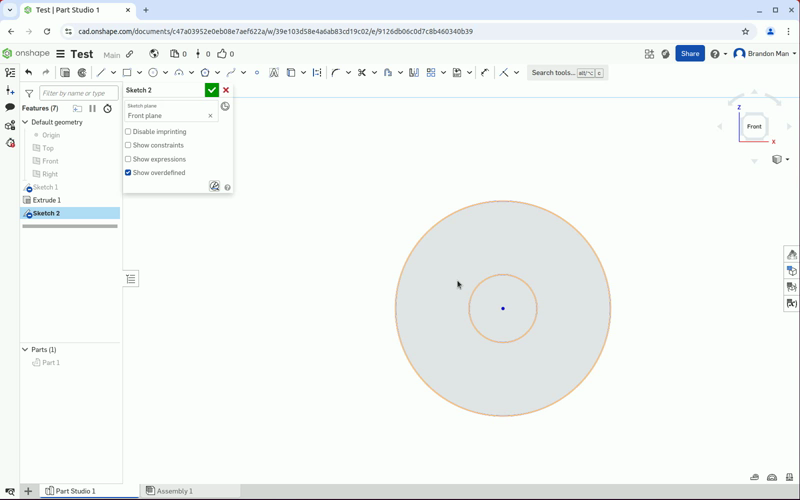
scroll(-6)
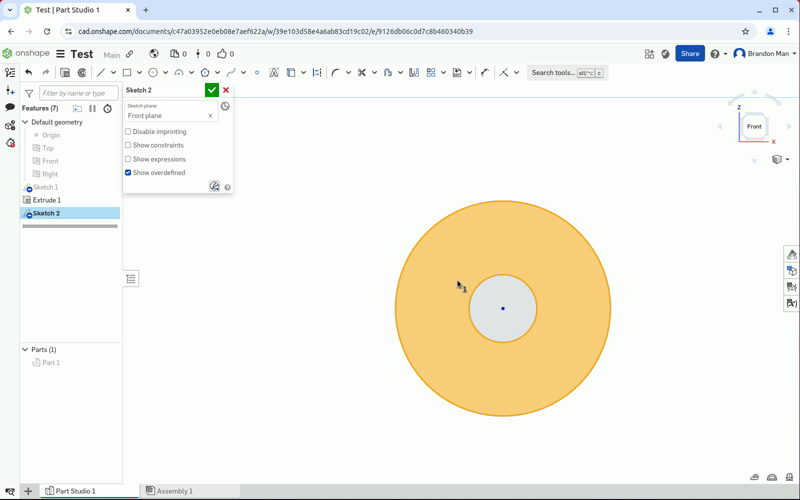
scroll(-6)
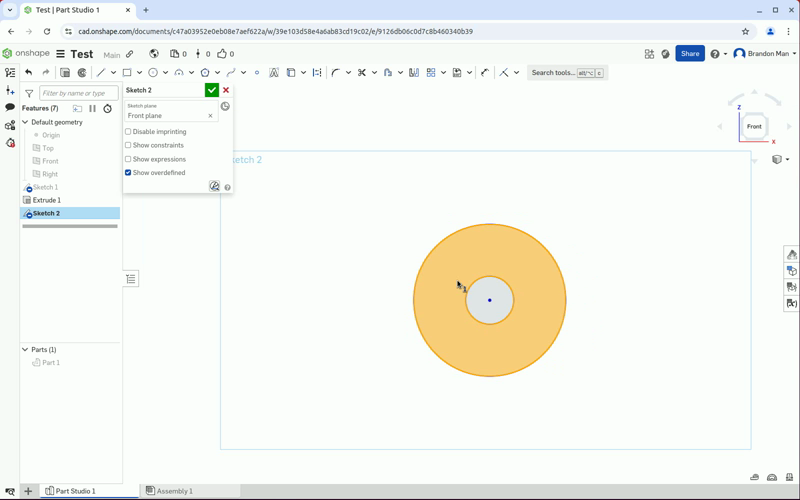
scroll(-6)
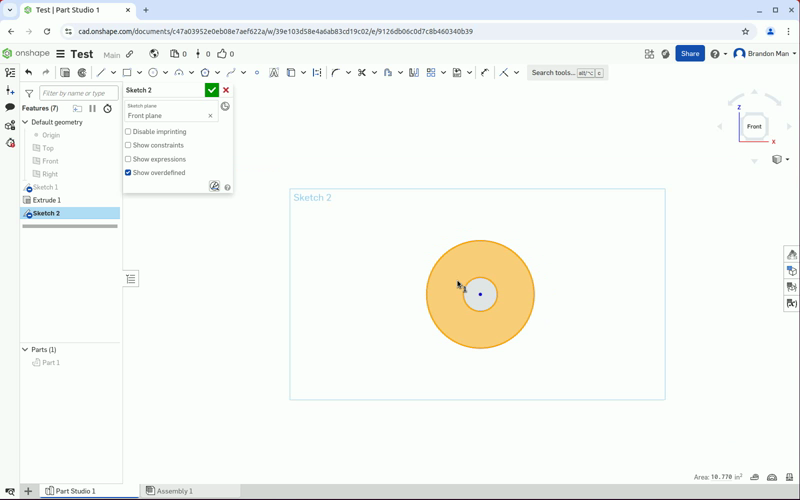
scroll(-6)
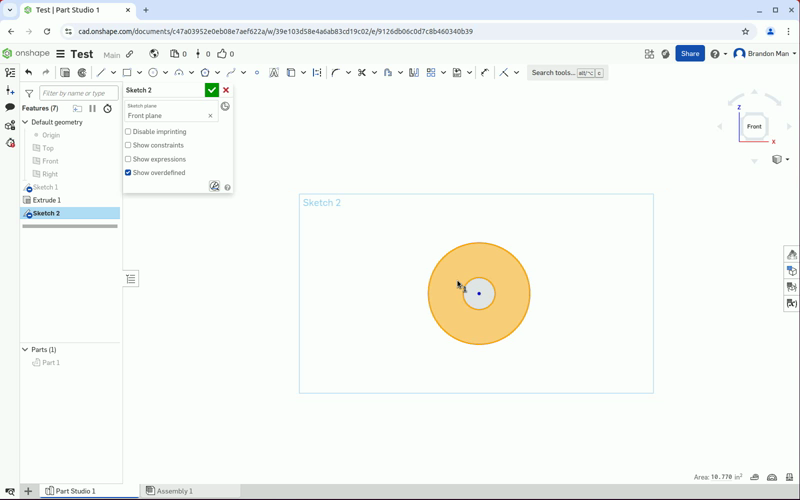
scroll(-6)
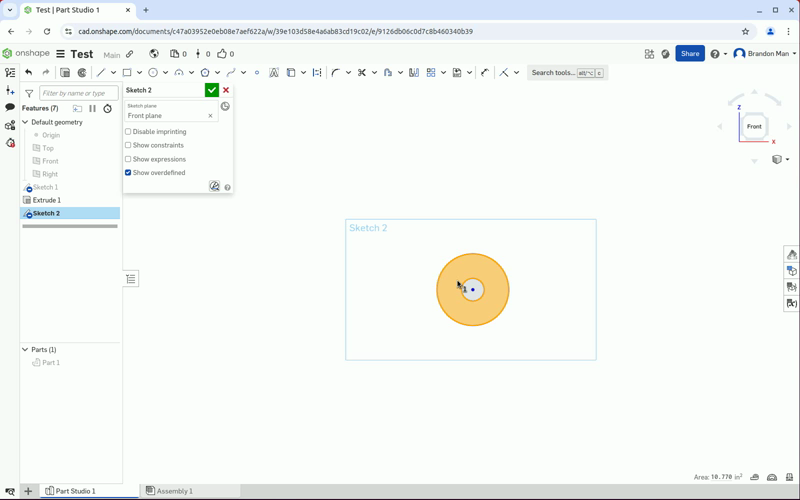
scroll(-6)
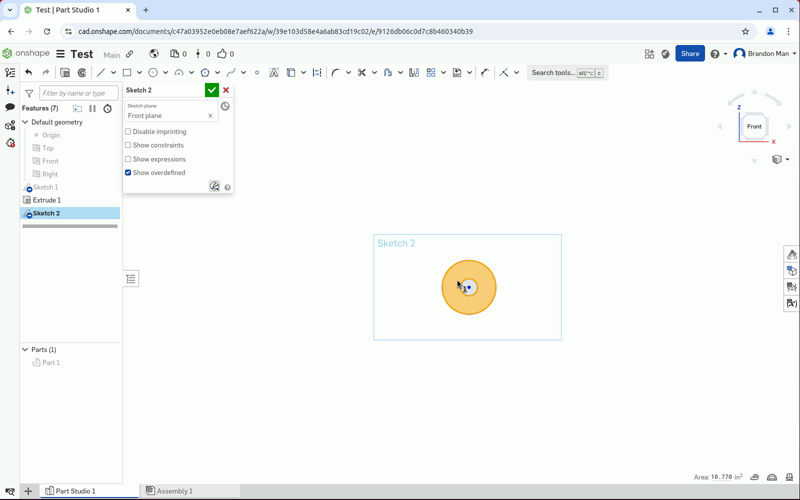
scroll(-6)
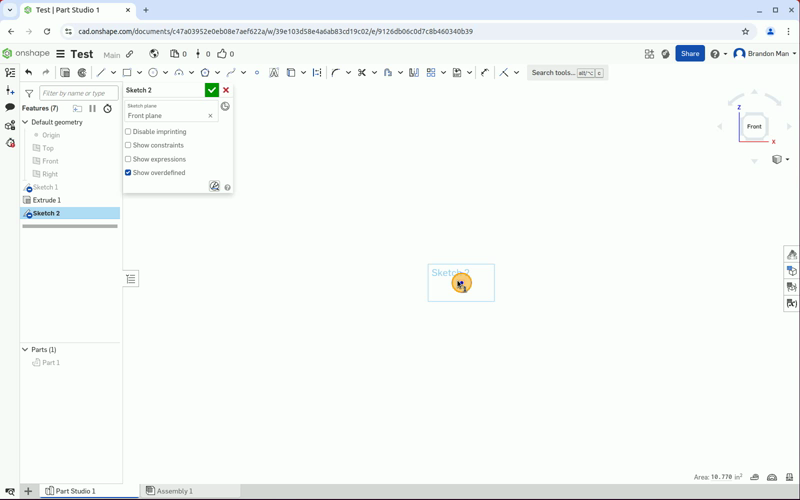
mouse_move(73, 352)
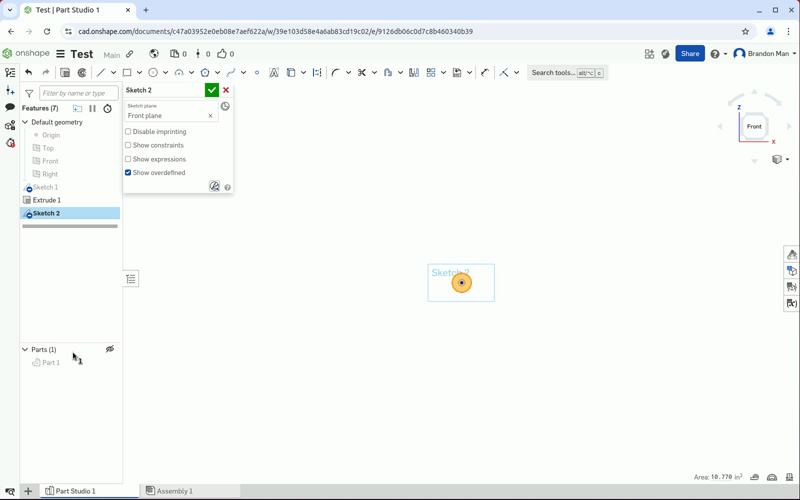
key(shift+y)
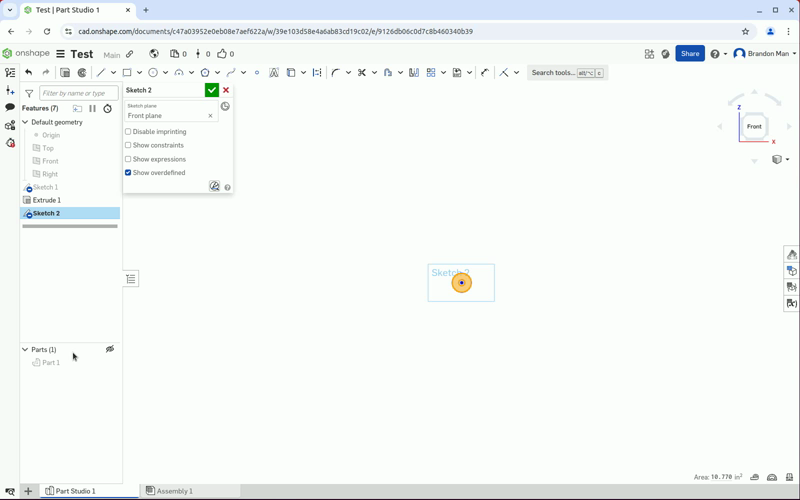
key(shift+e)
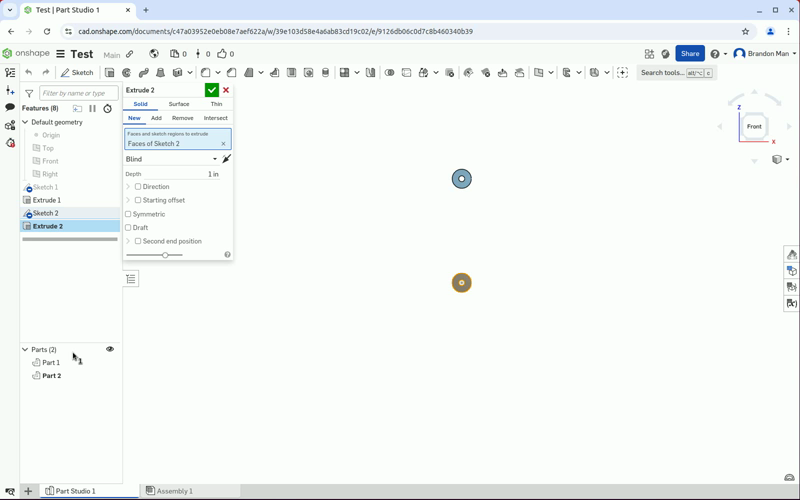
mouse_move(143, 106)
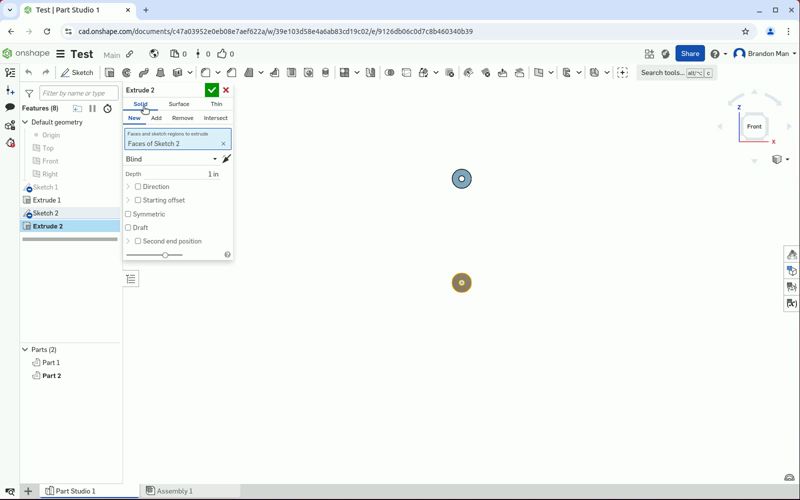
click(143, 106)
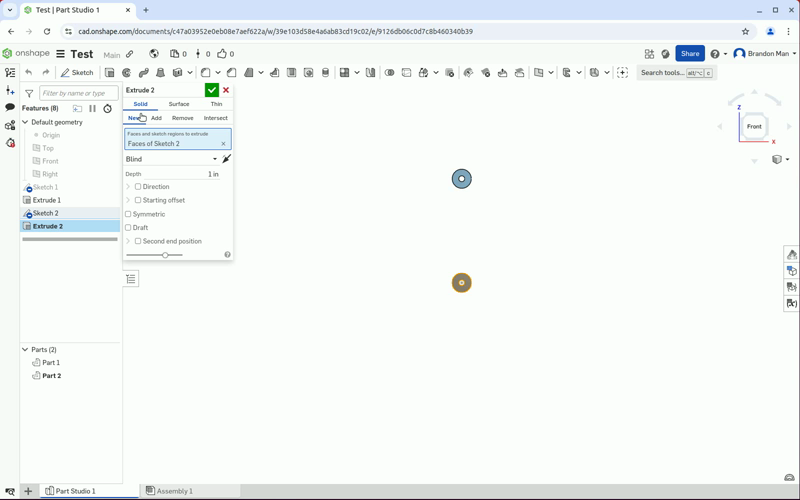
mouse_move(137, 120)
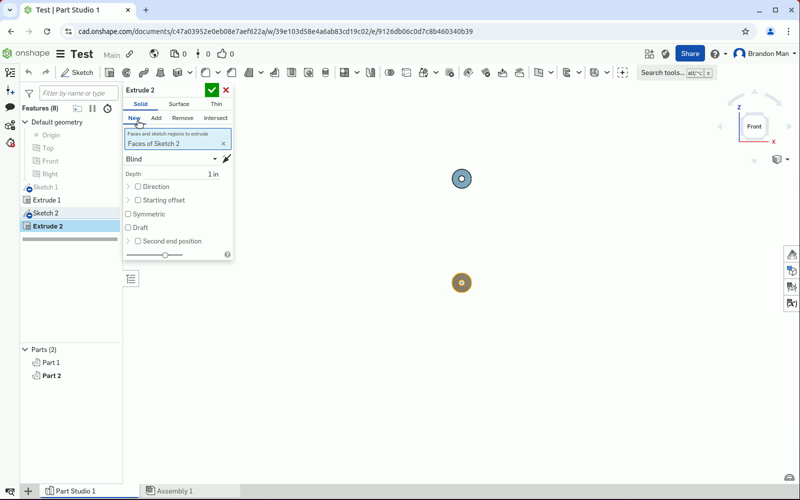
click(137, 120)
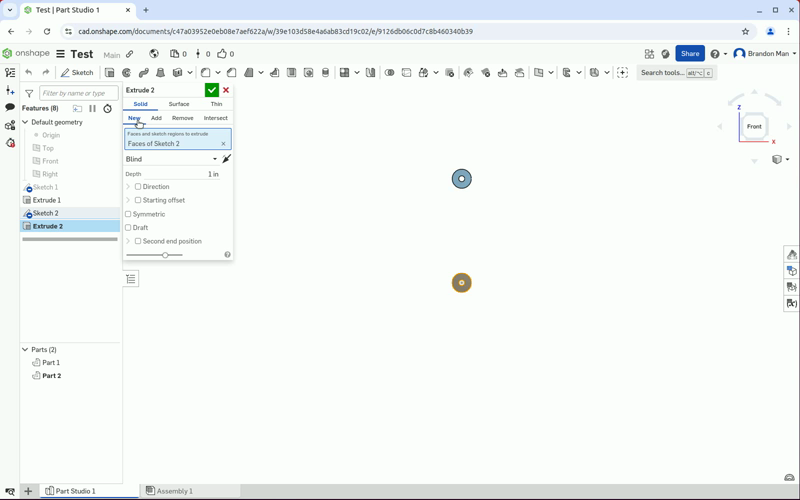
key(tab, 4)
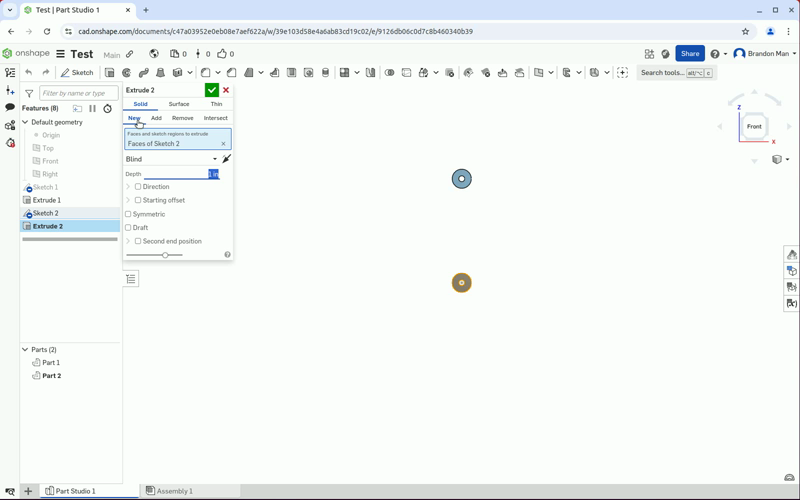
text(0.481)
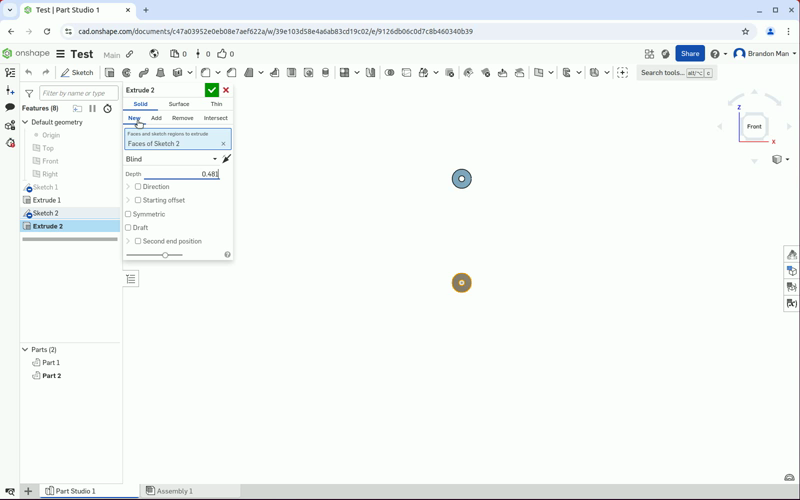
key(enter)
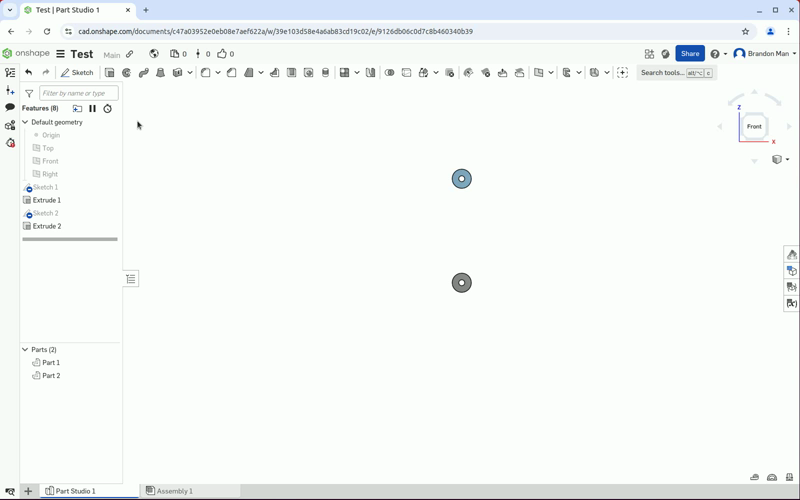
key(shift+h)
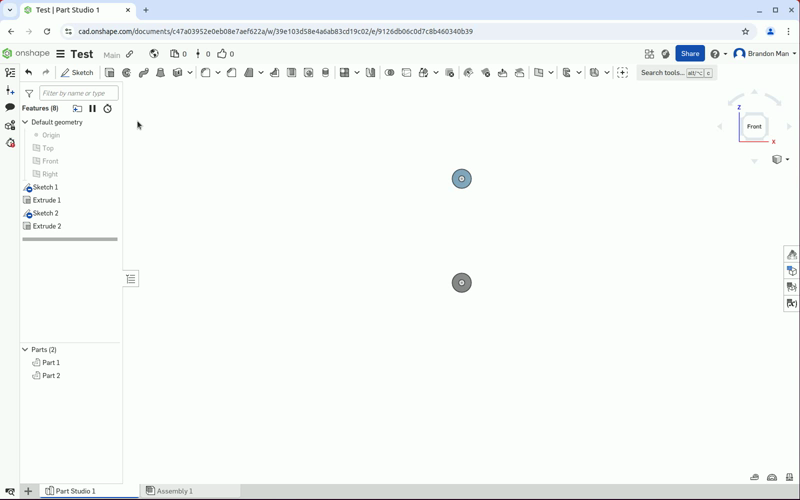
key(shift+h)
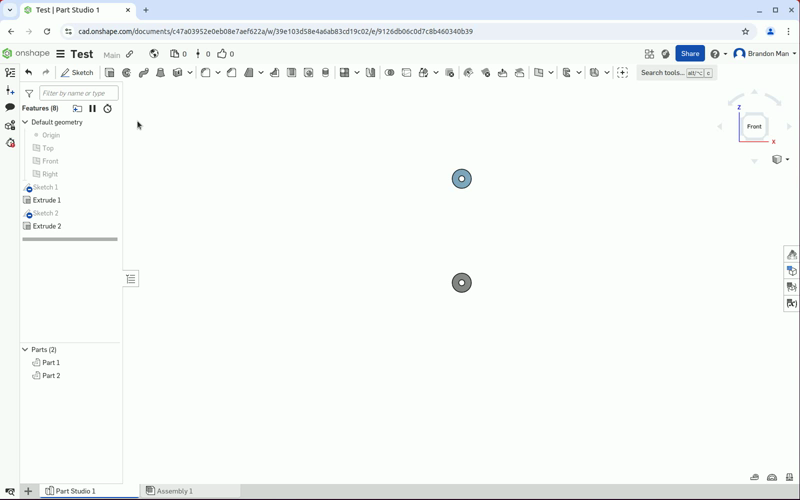
mouse_move(73, 189)
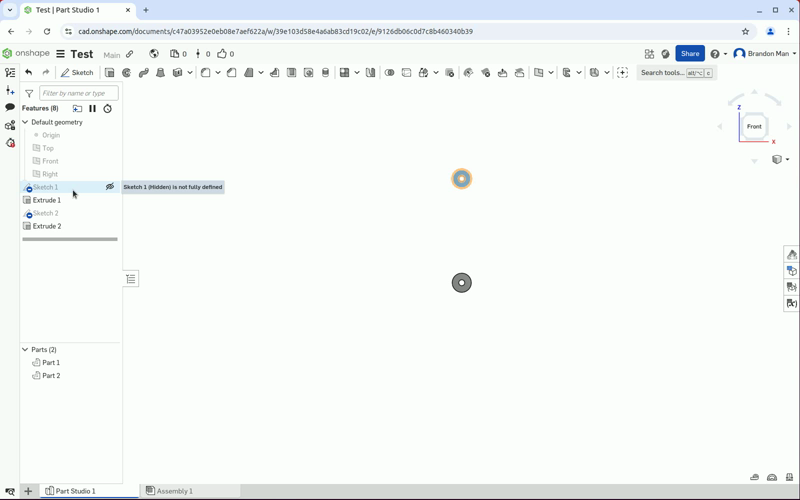
click(73, 189)
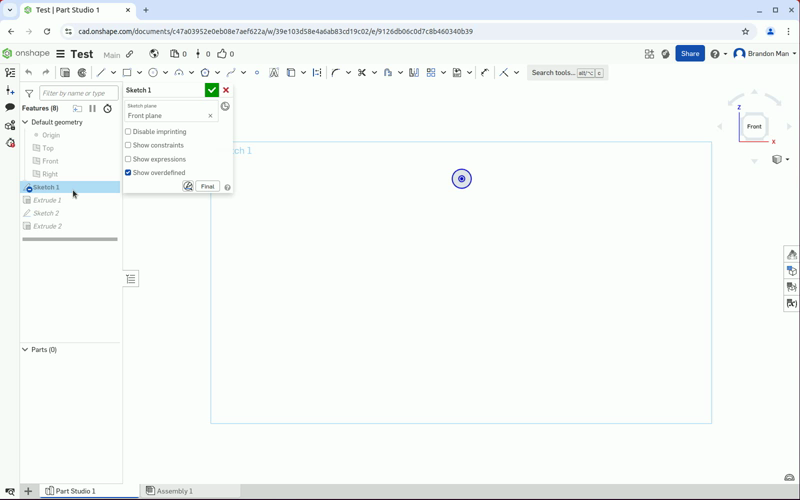
mouse_move(229, 92)
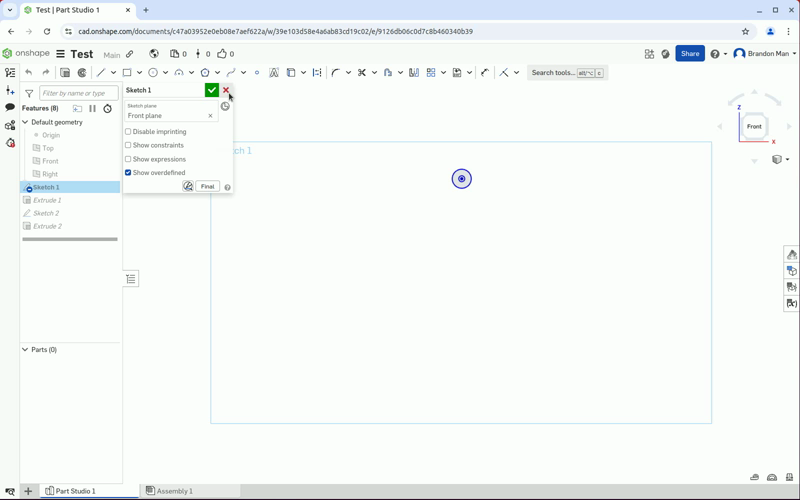
click(229, 92)
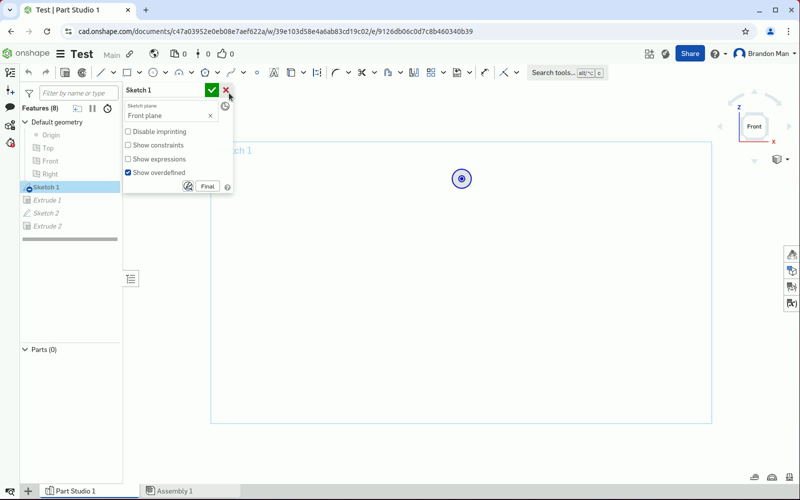
key(shift+s)
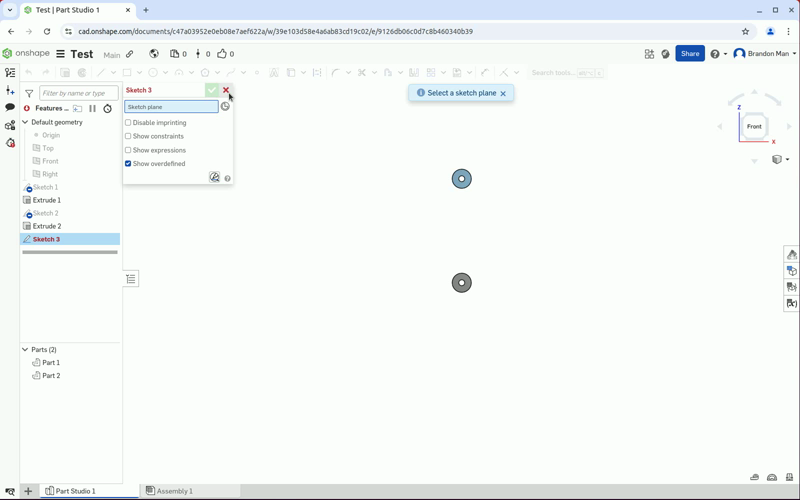
mouse_move(73, 163)
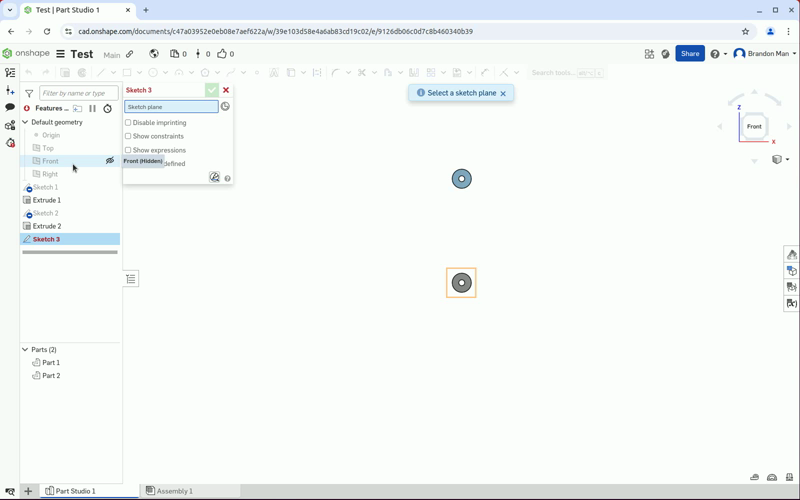
click(73, 163)
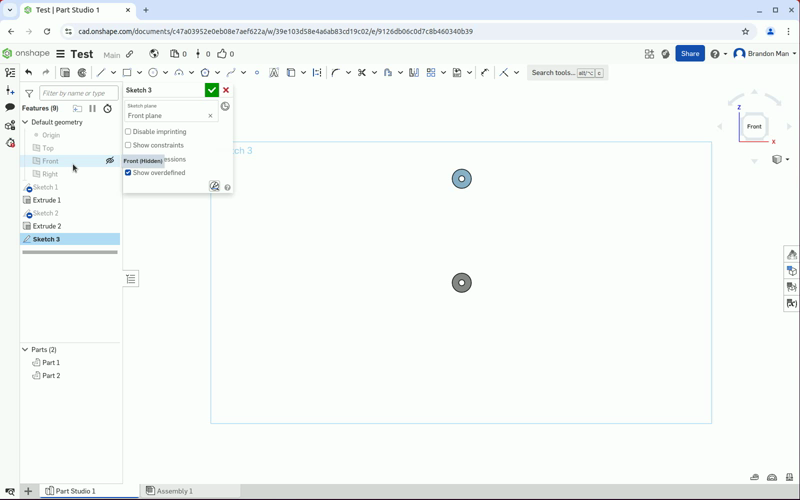
mouse_move(73, 352)
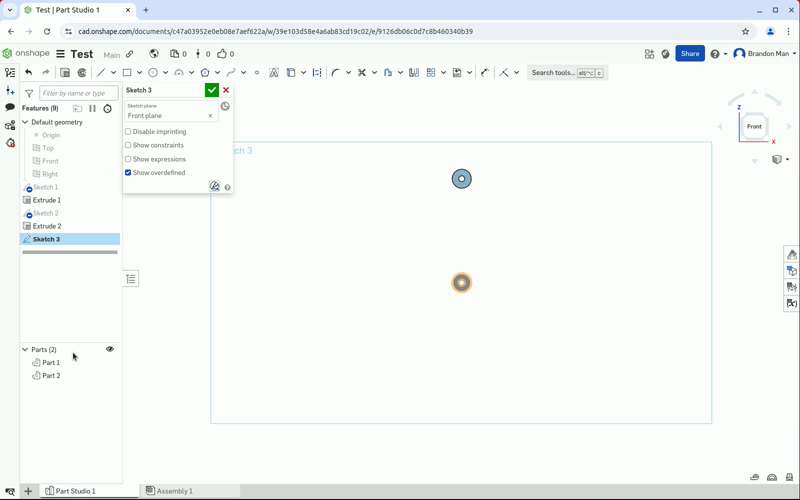
key(y)
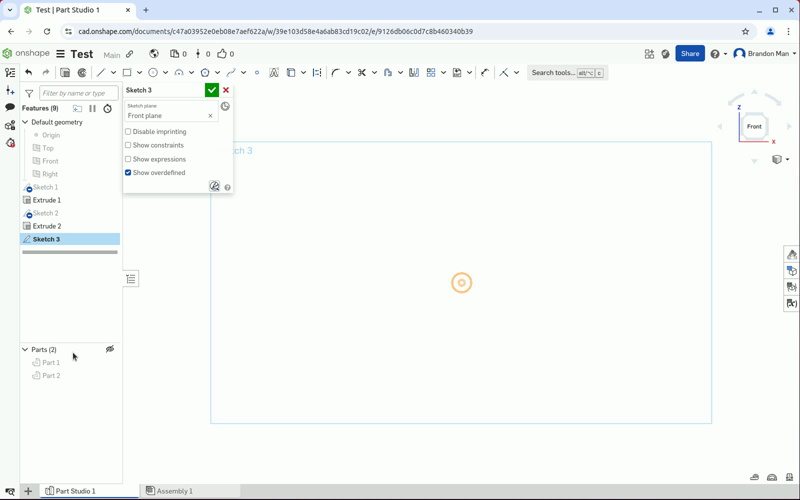
key(c)
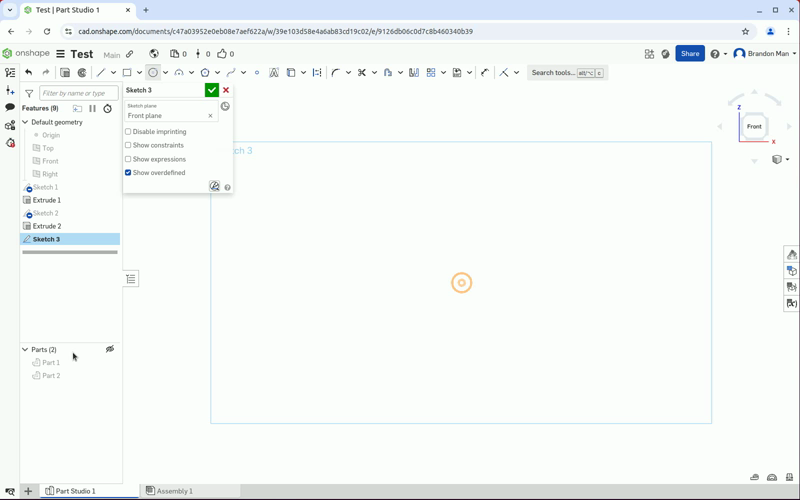
key_down(shift)
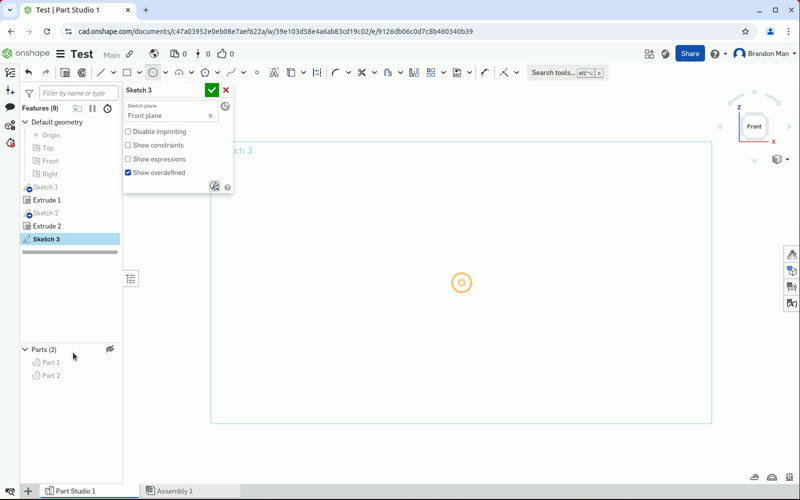
mouse_move(501, 282)
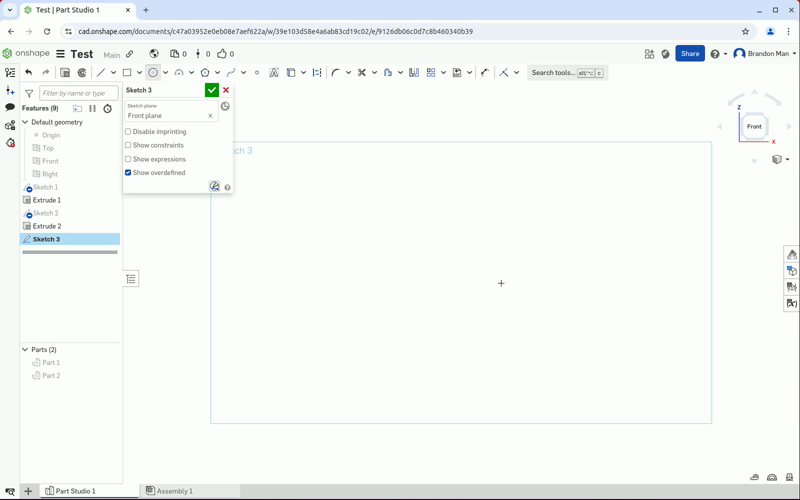
click(501, 282)
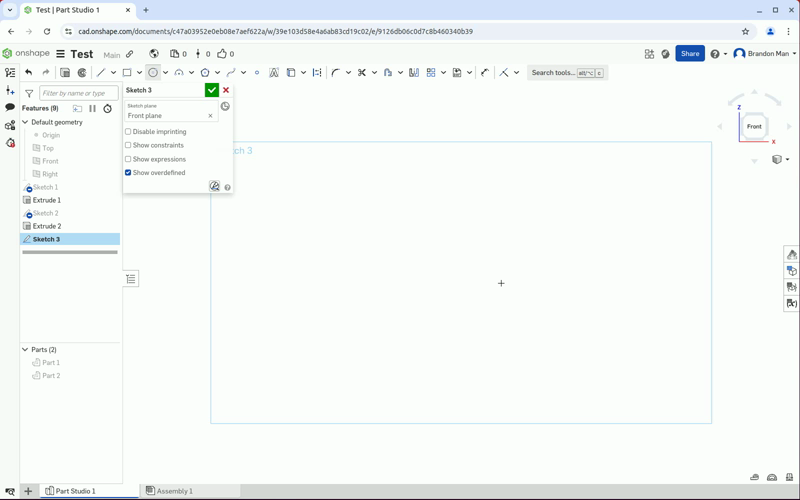
key_up(shift)
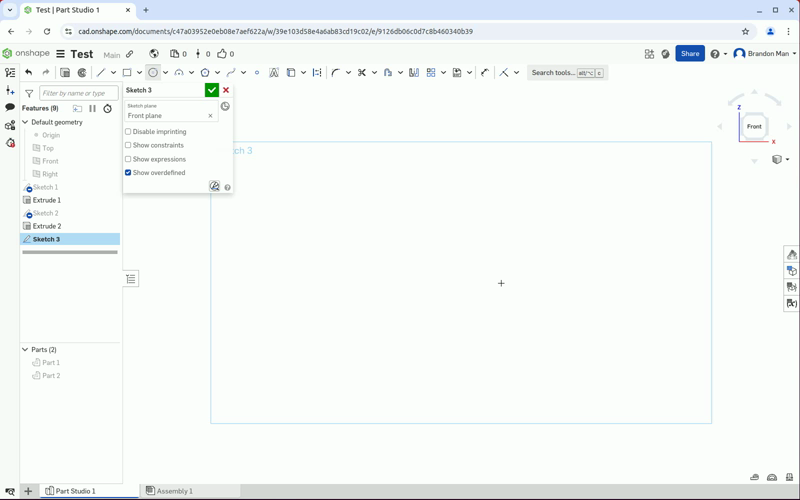
mouse_move(508, 282)
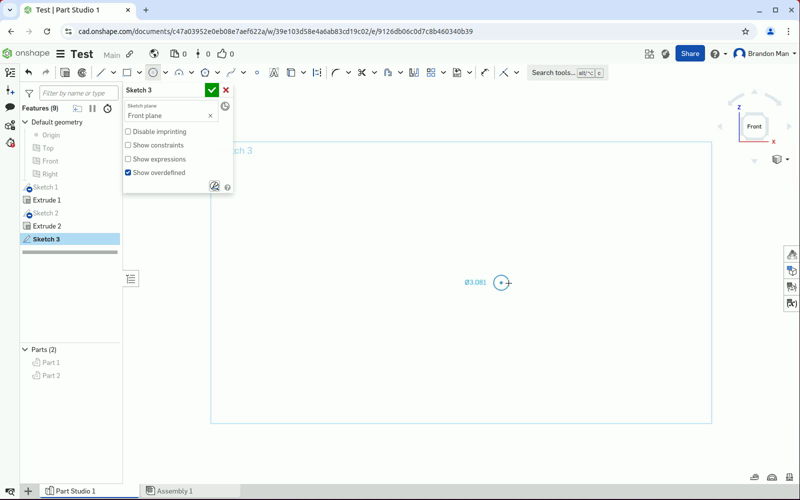
click(508, 282)
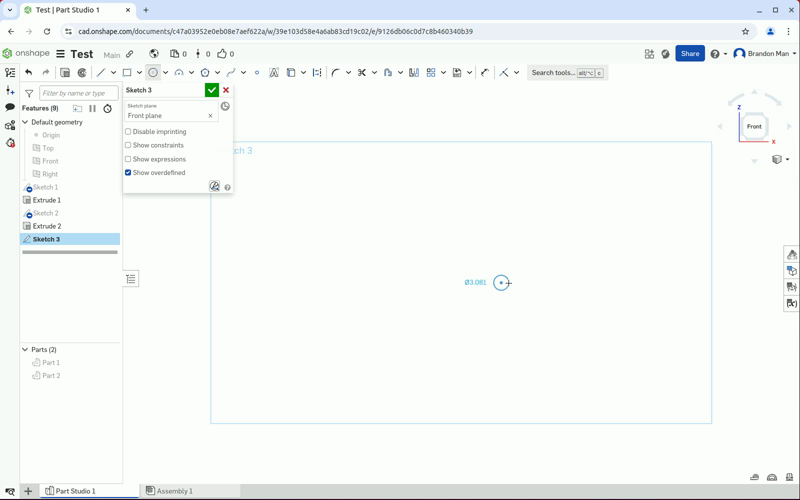
key(esc)
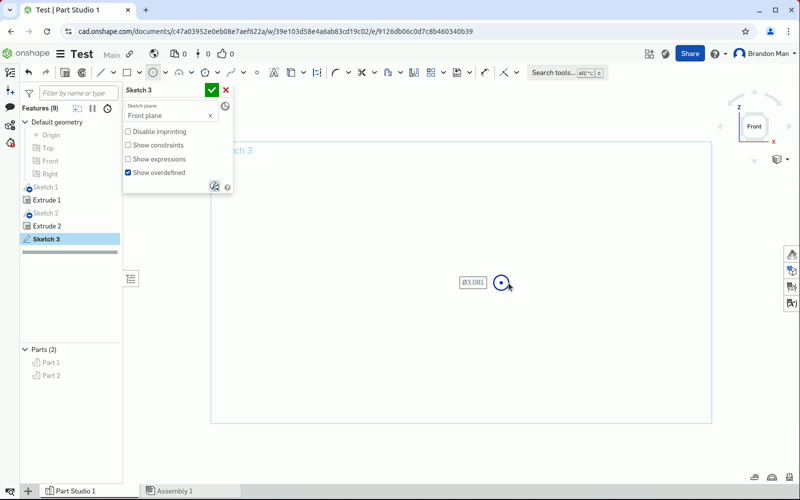
key(c)
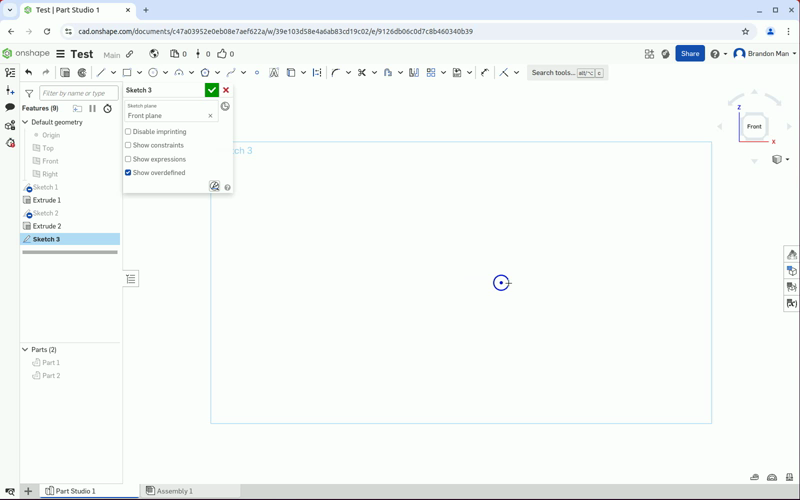
key_down(shift)
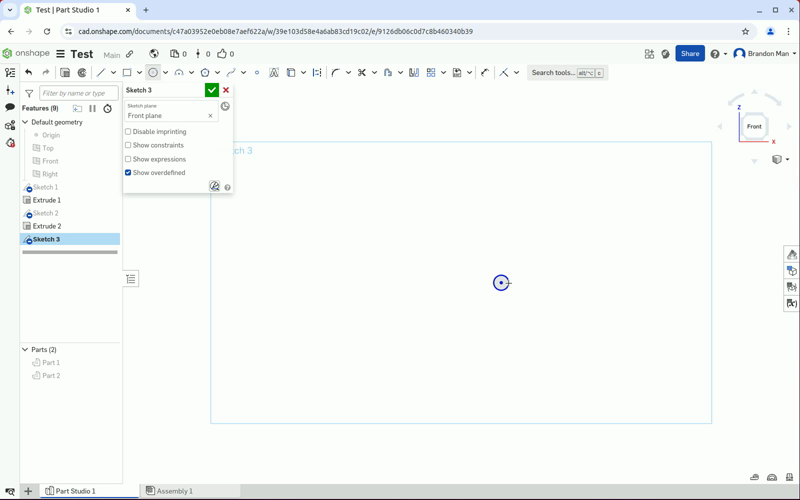
mouse_move(501, 282)
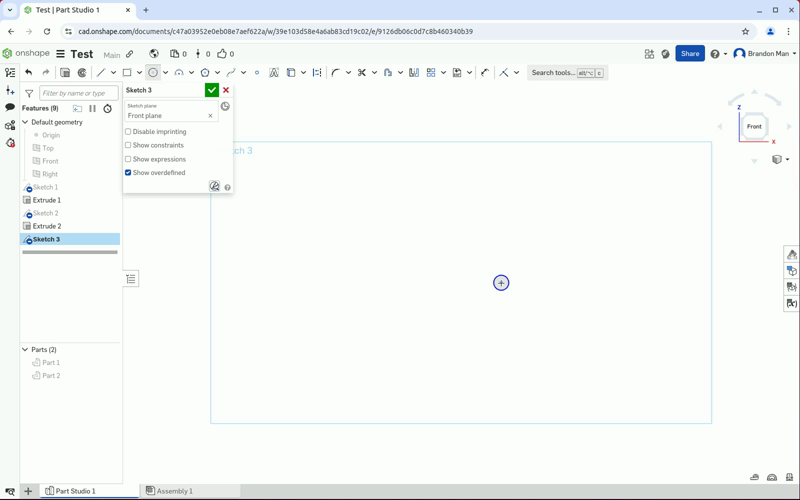
click(501, 282)
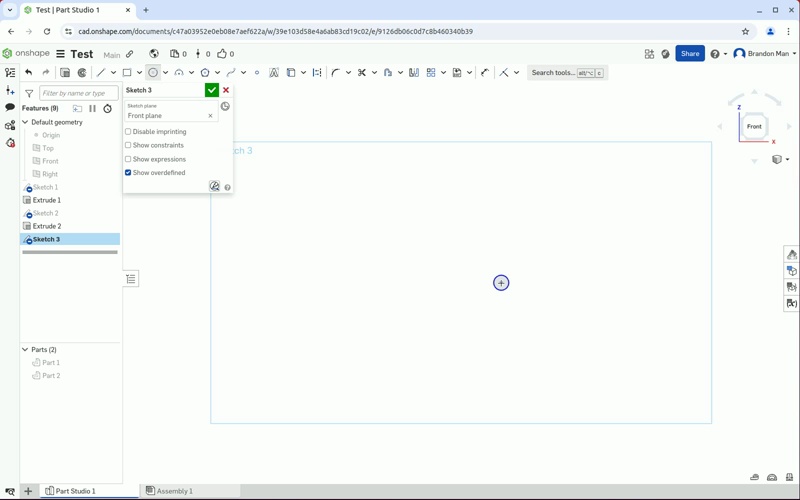
key_up(shift)
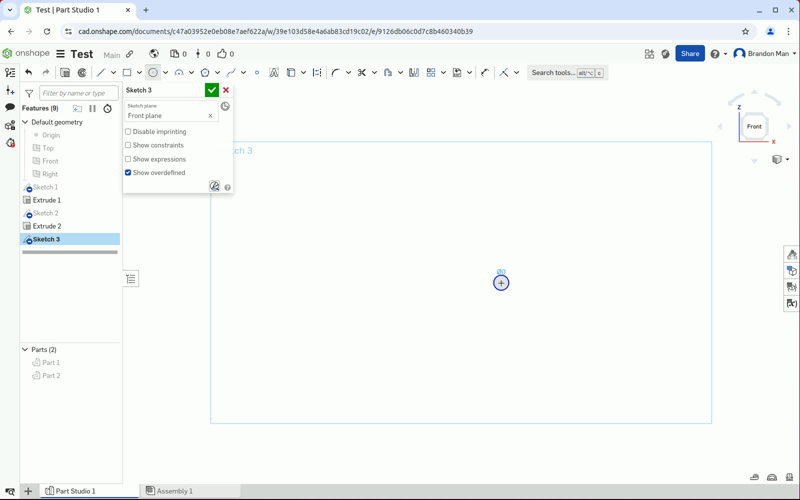
mouse_move(504, 282)
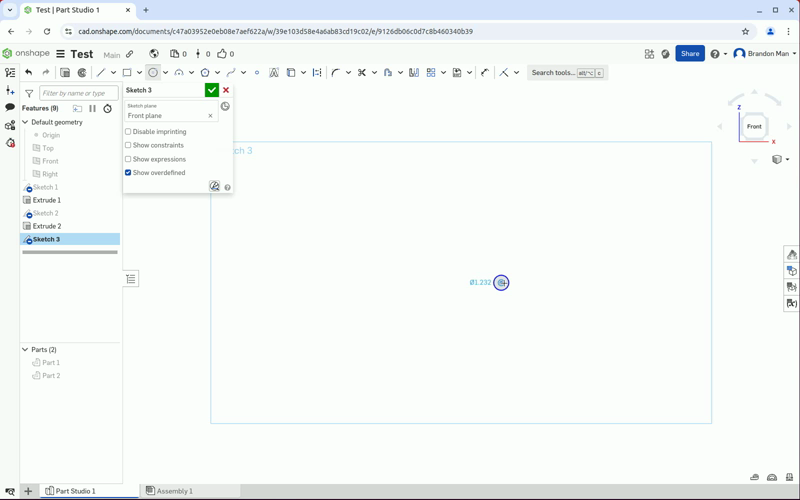
scroll(6)
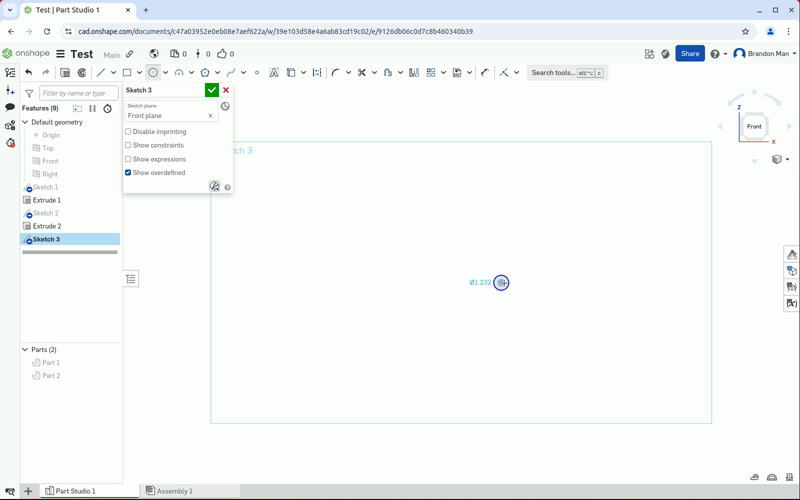
scroll(6)
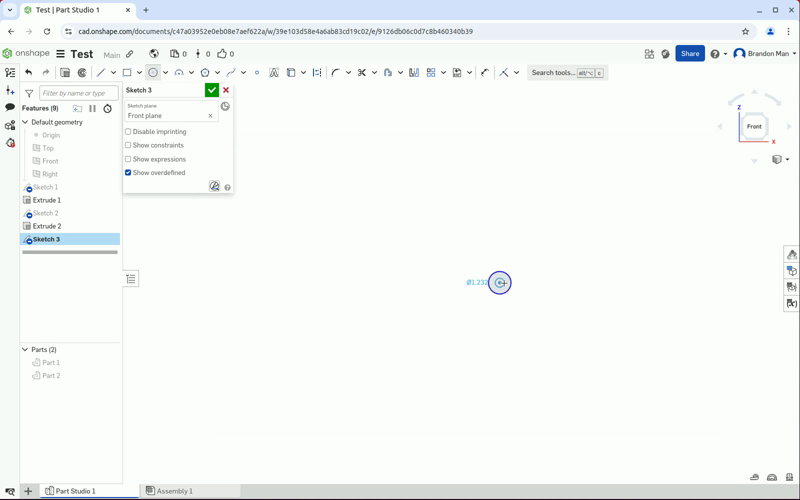
scroll(6)
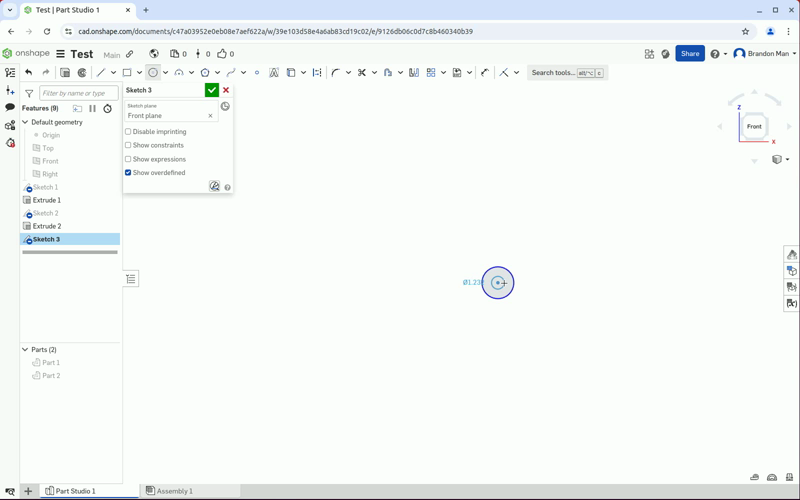
scroll(6)
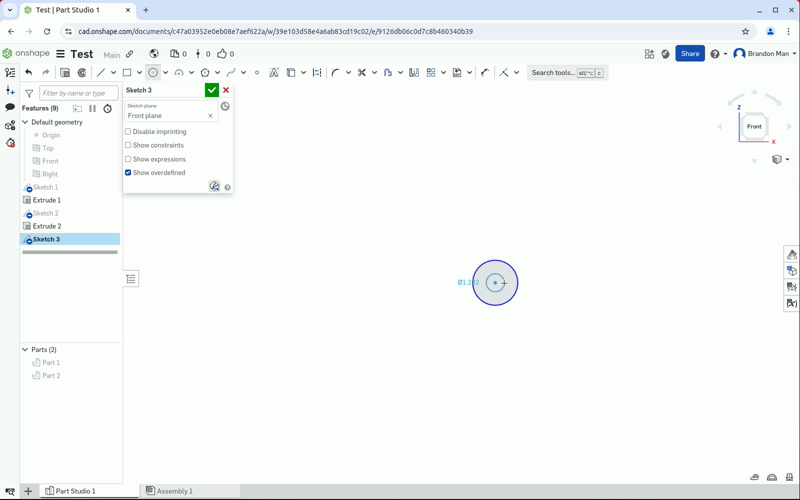
scroll(6)
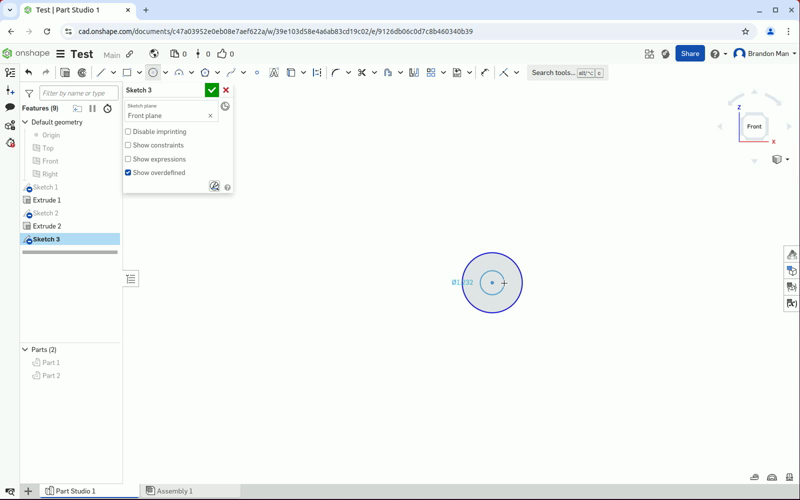
scroll(6)
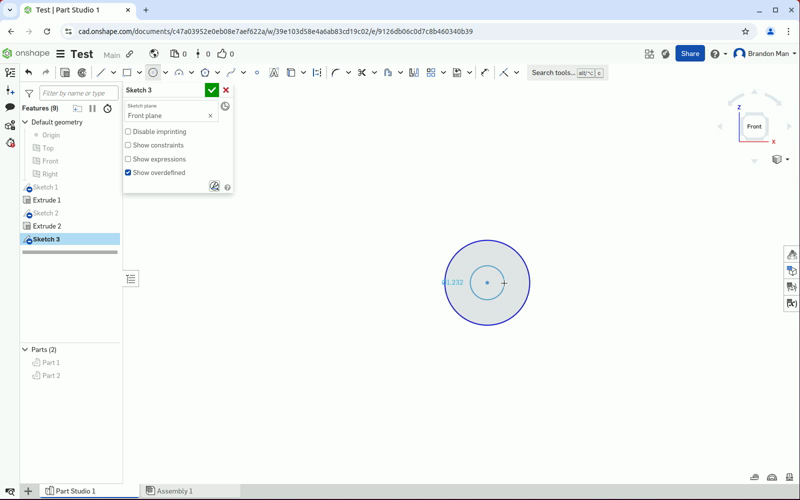
scroll(6)
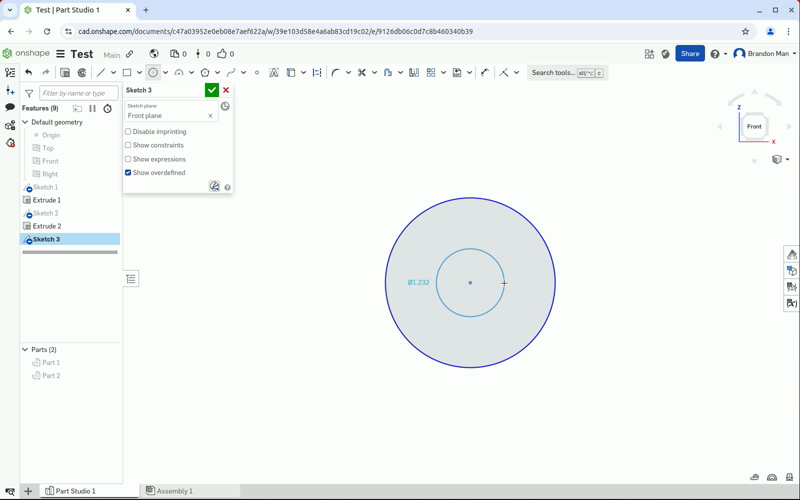
click(504, 282)
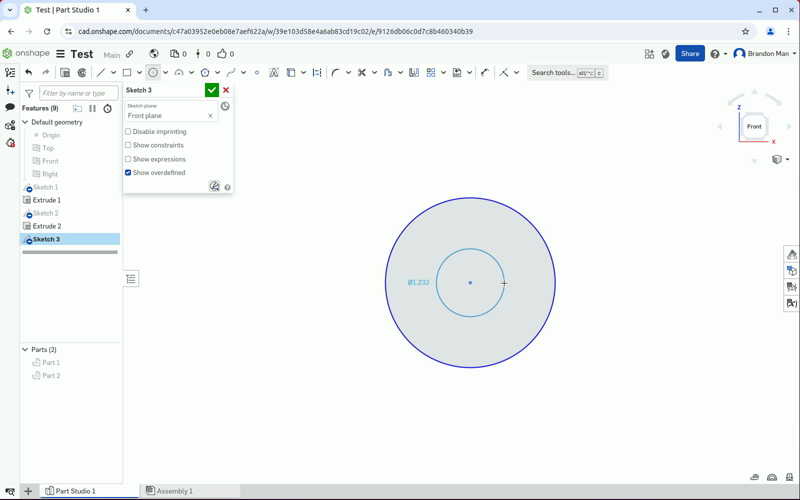
scroll(-6)
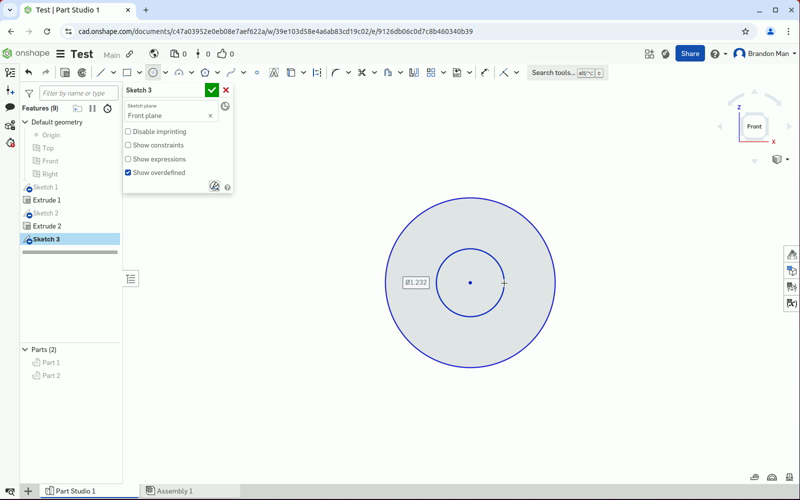
scroll(-6)
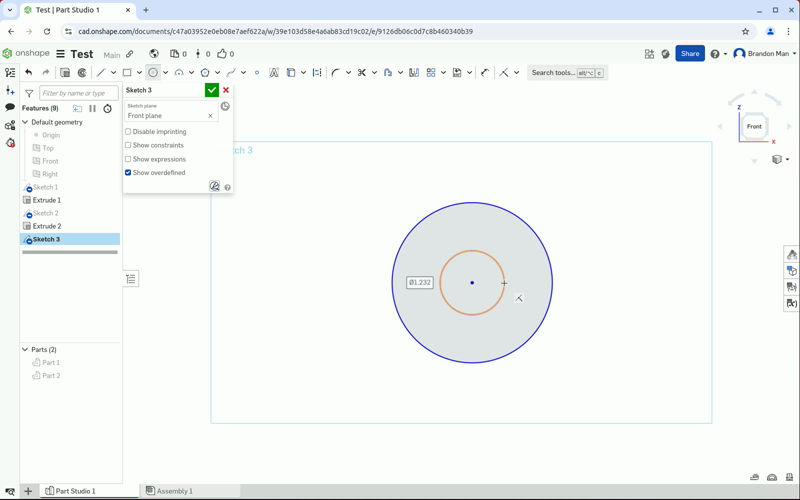
scroll(-6)
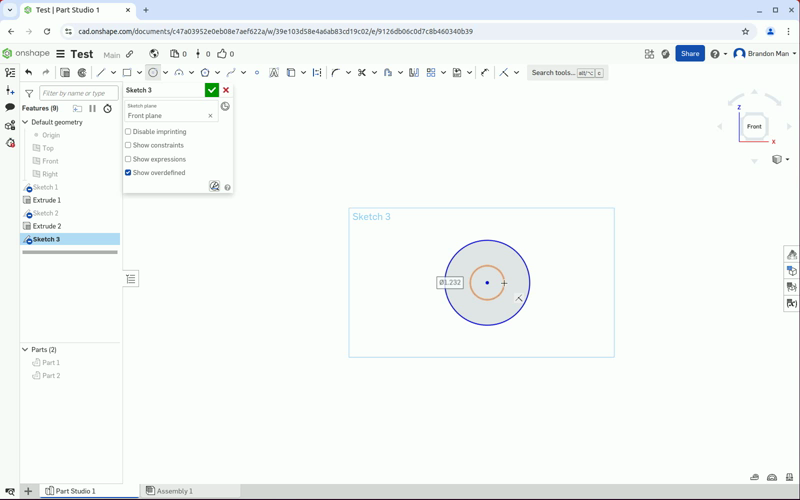
scroll(-6)
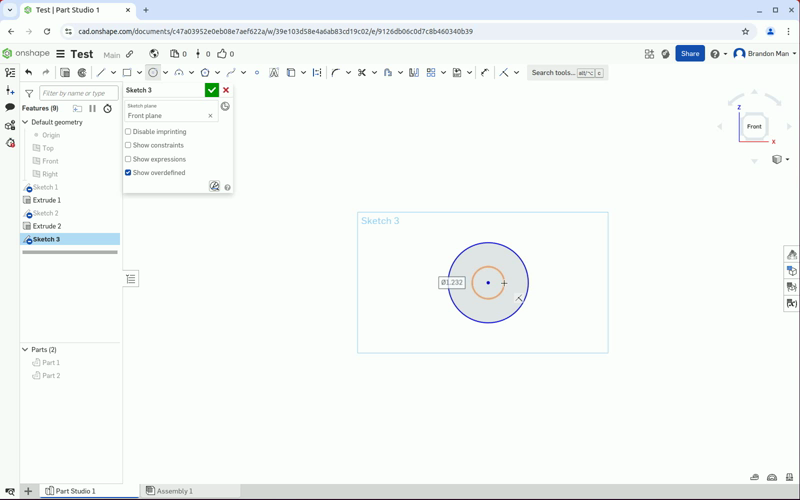
scroll(-6)
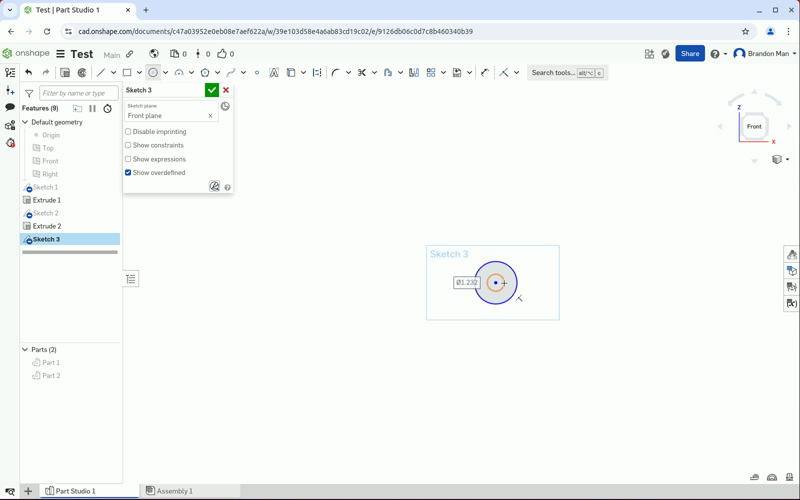
scroll(-6)
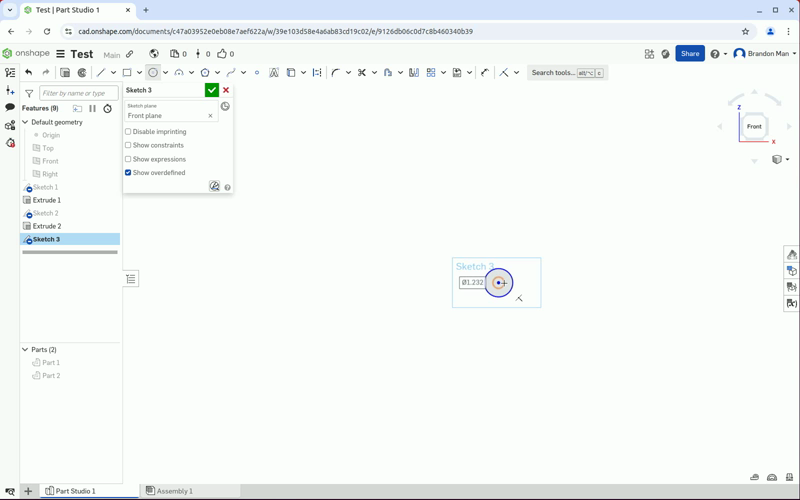
scroll(-6)
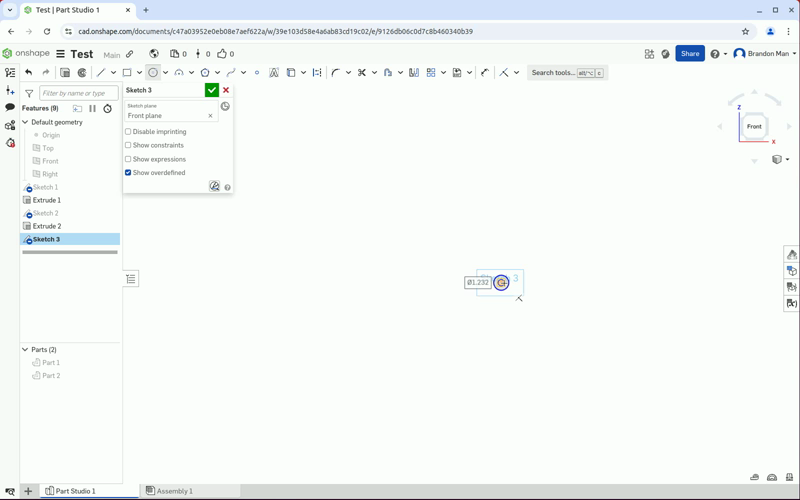
key(esc)
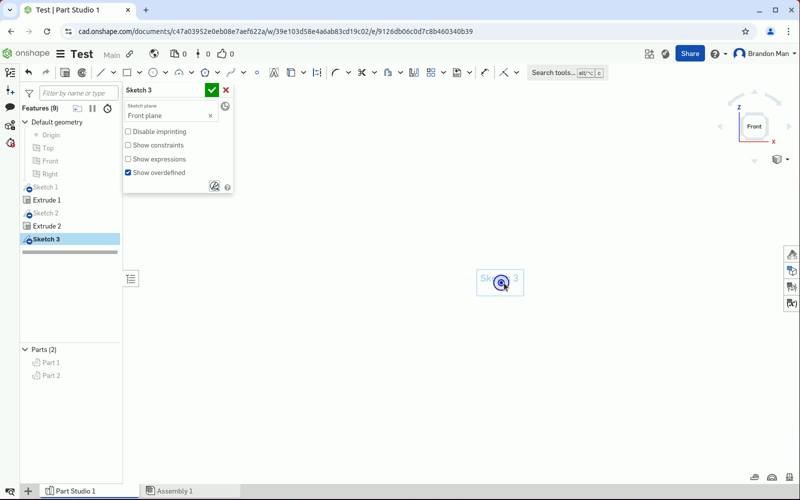
mouse_move(495, 284)
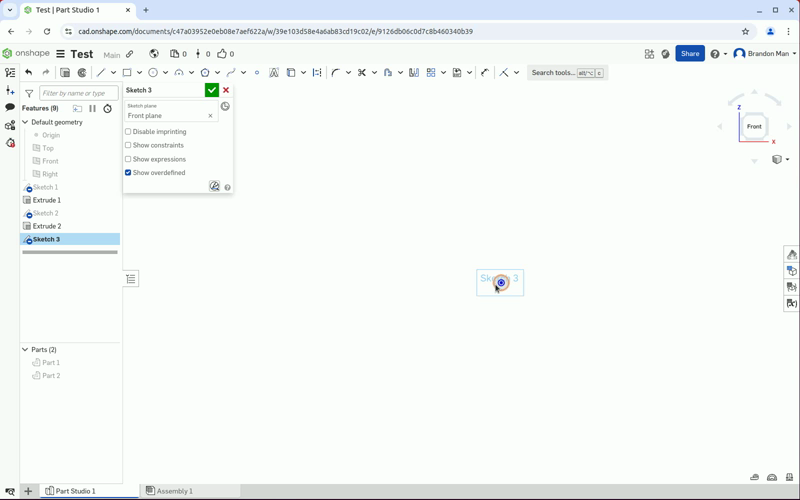
scroll(6)
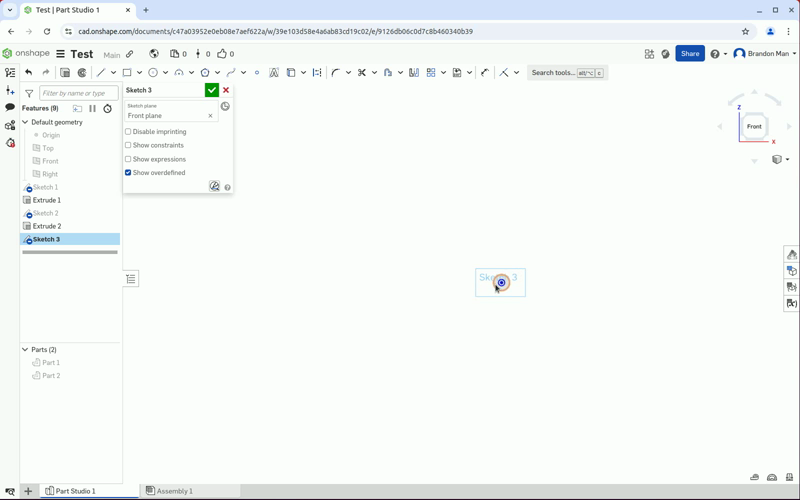
scroll(6)
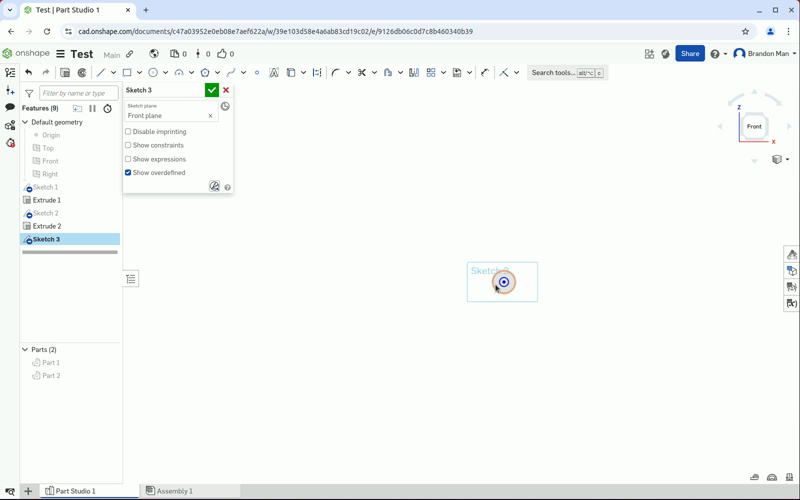
scroll(6)
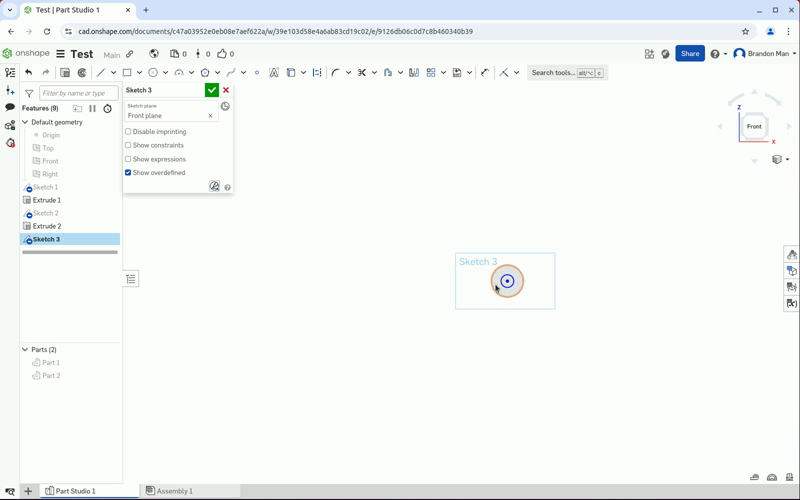
scroll(6)
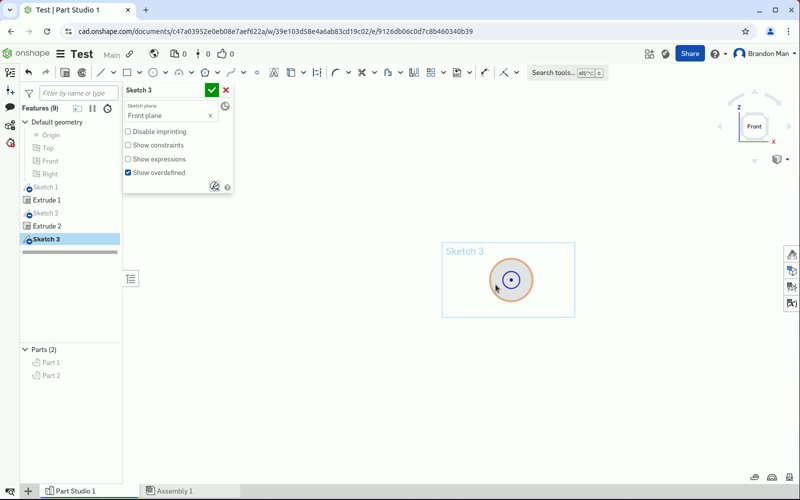
scroll(6)
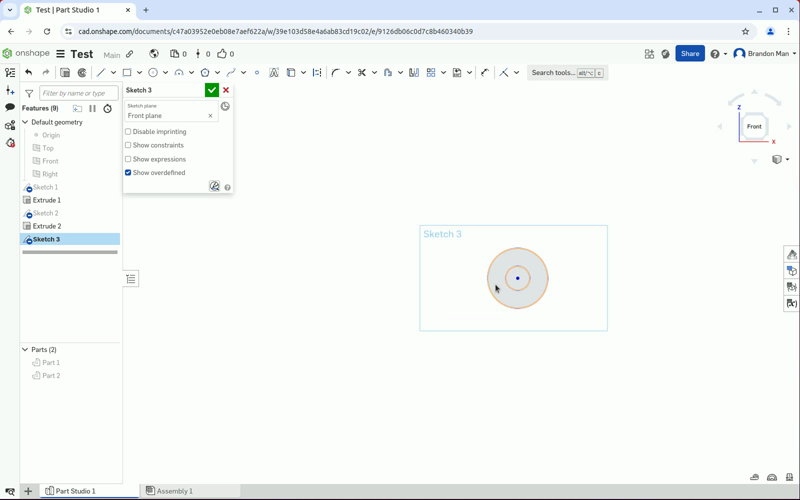
scroll(6)
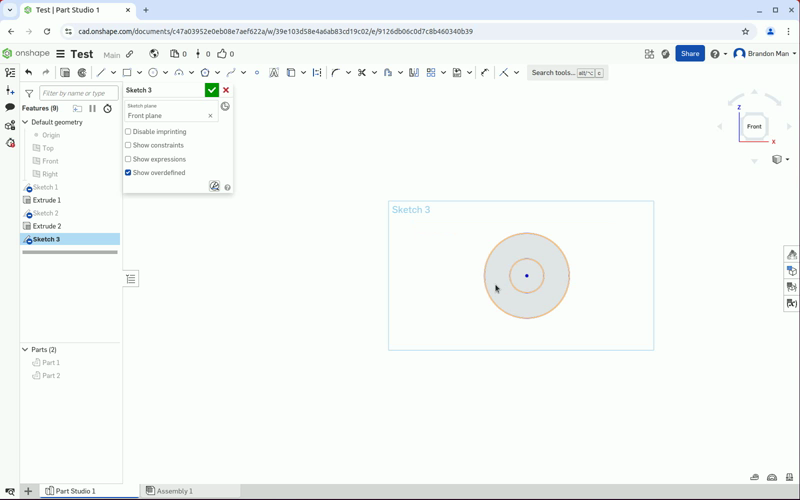
scroll(6)
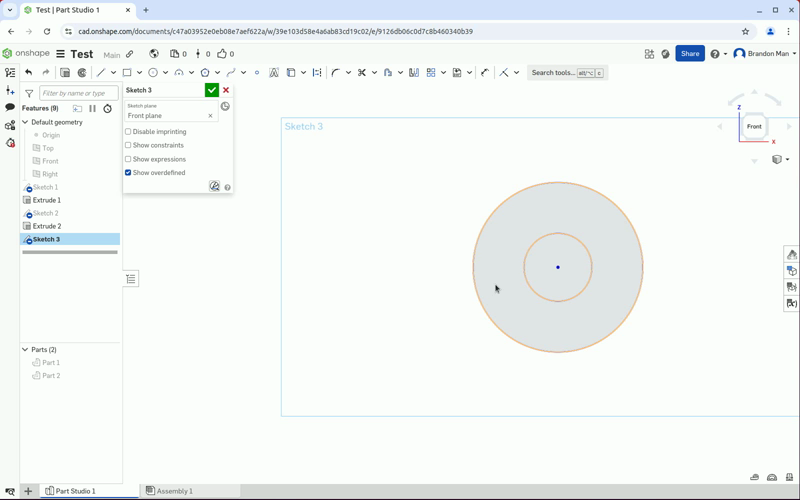
click(495, 284)
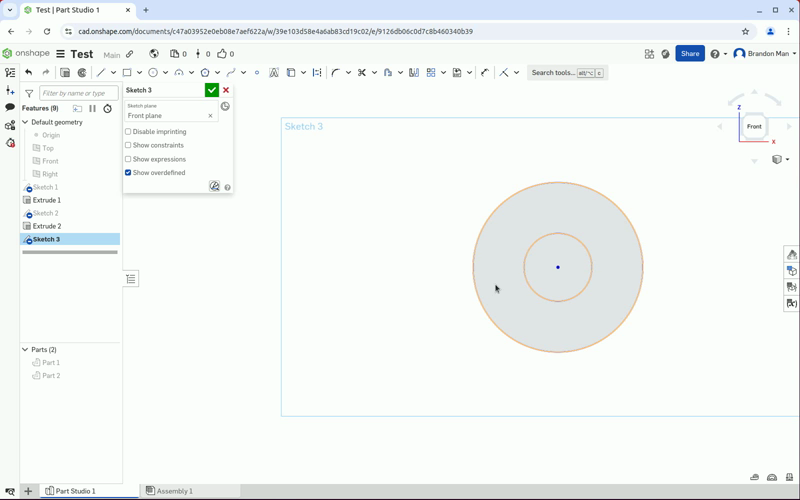
scroll(-6)
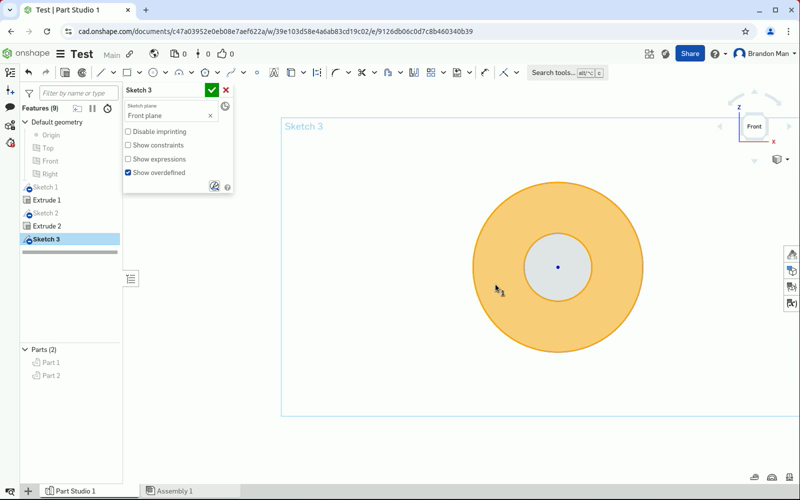
scroll(-6)
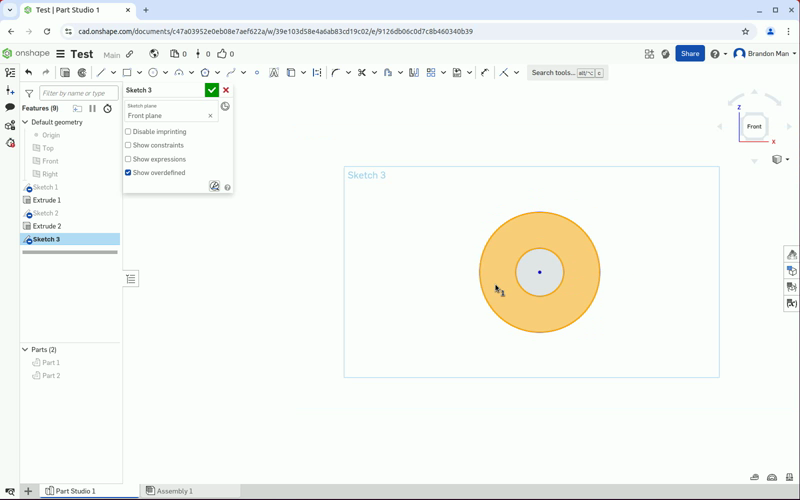
scroll(-6)
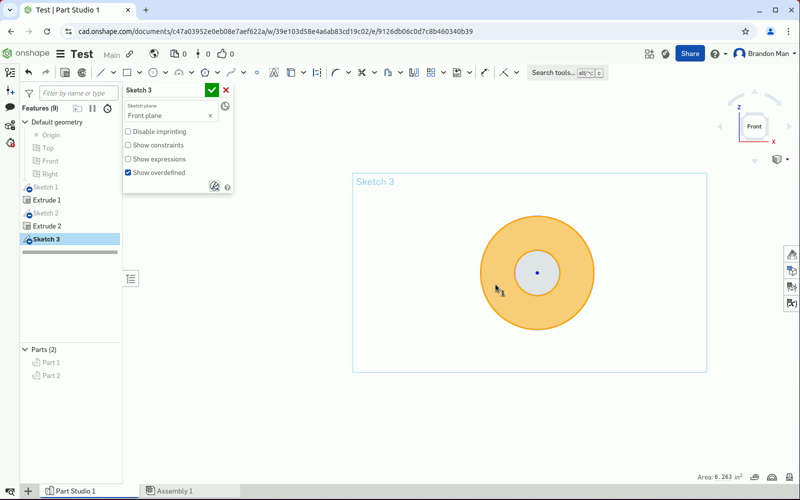
scroll(-6)
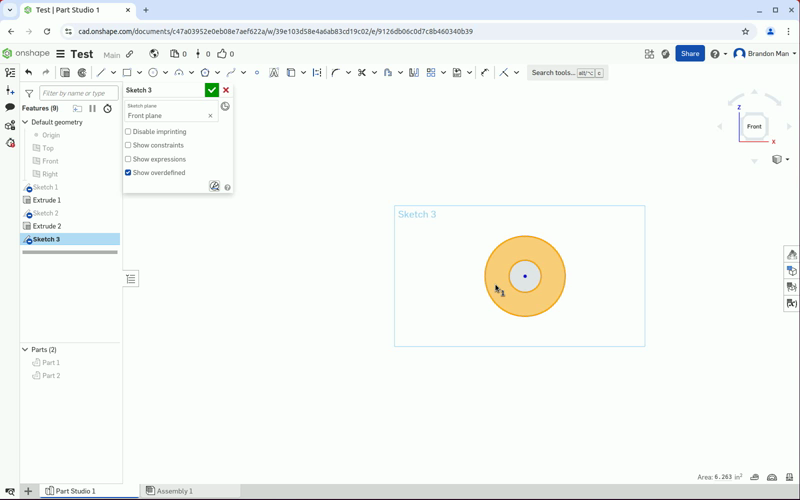
scroll(-6)
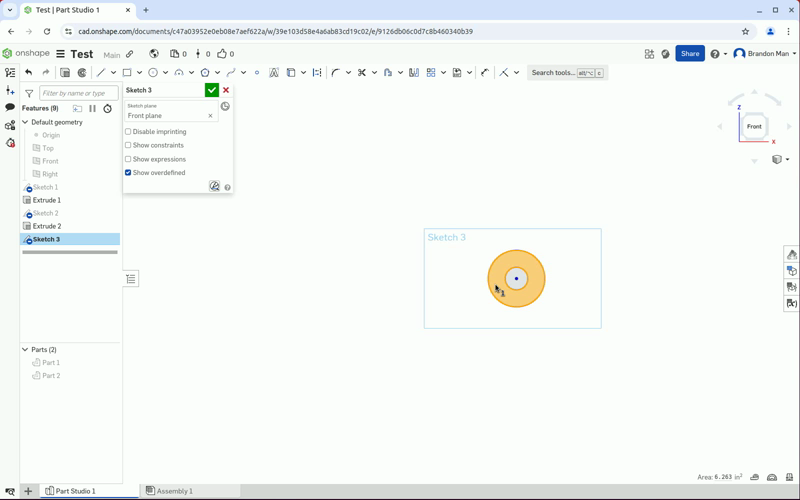
scroll(-6)
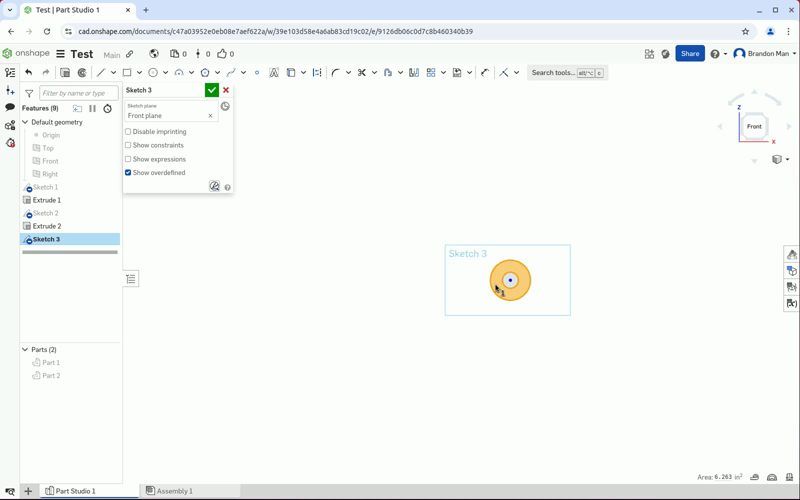
scroll(-6)
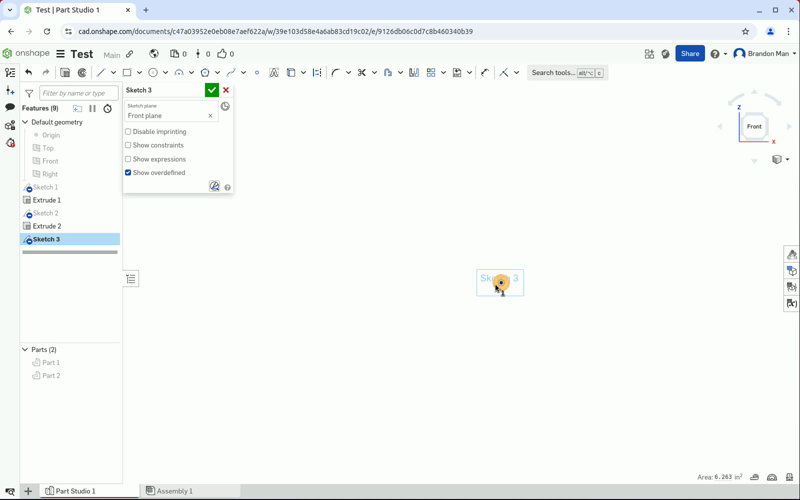
mouse_move(73, 352)
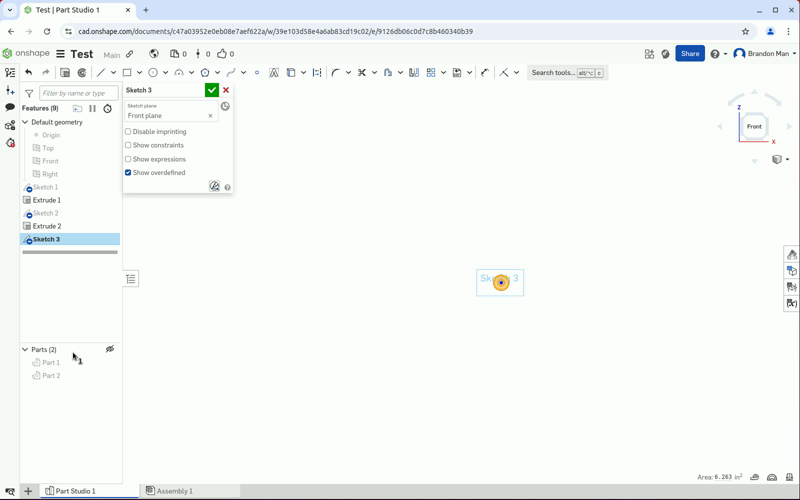
key(shift+y)
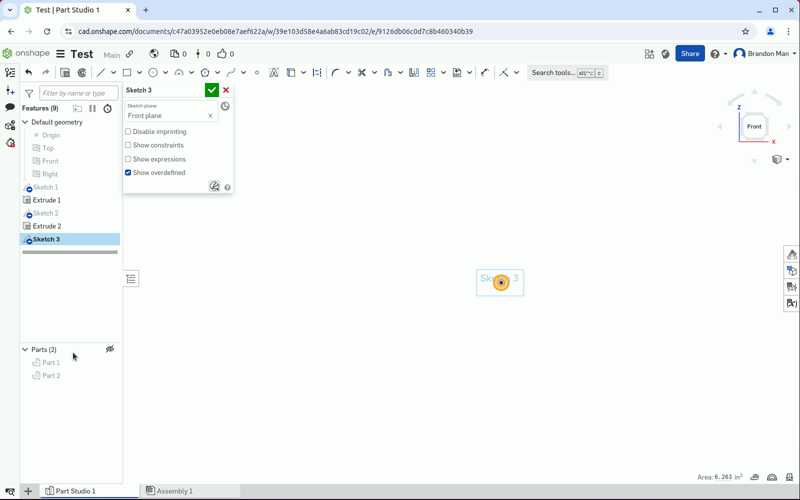
key(shift+e)
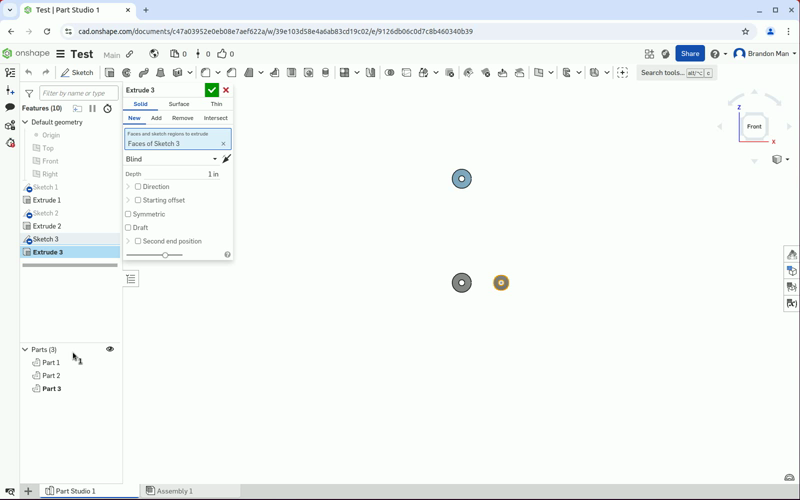
mouse_move(143, 106)
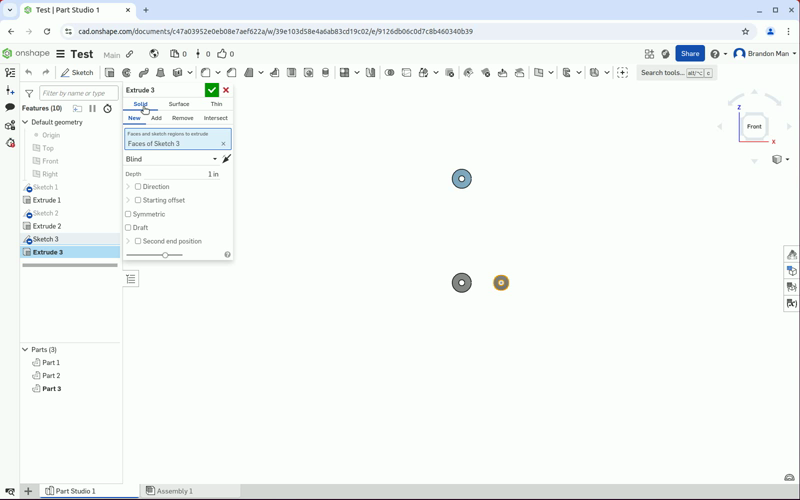
click(143, 106)
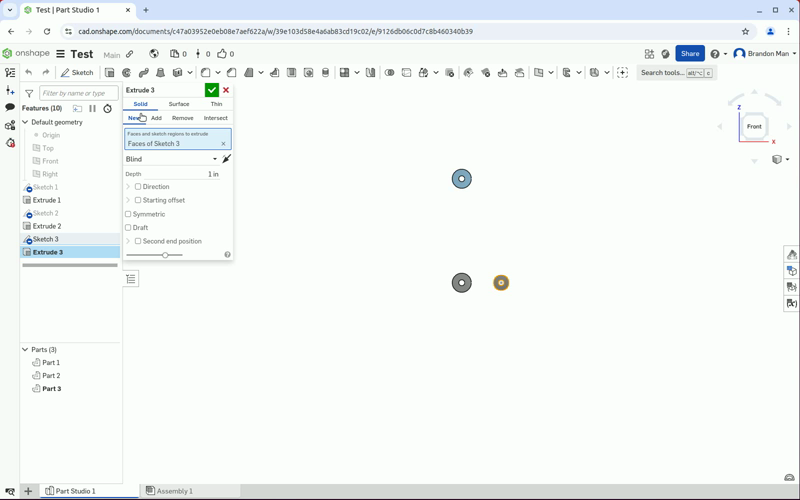
mouse_move(137, 120)
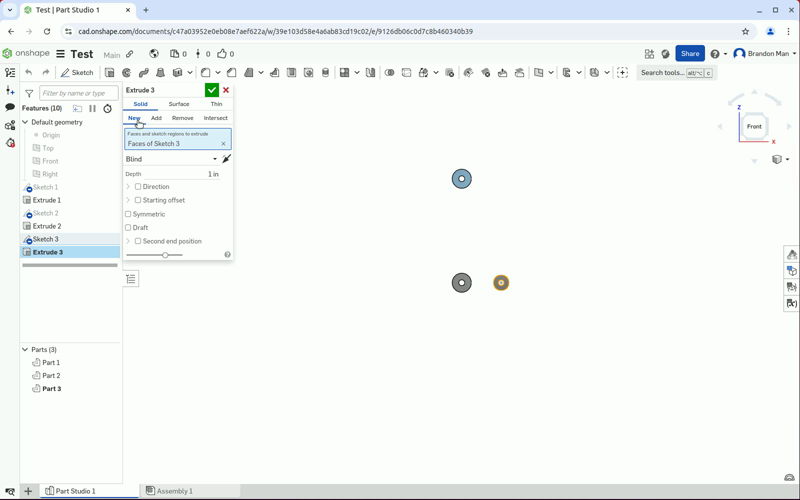
click(137, 120)
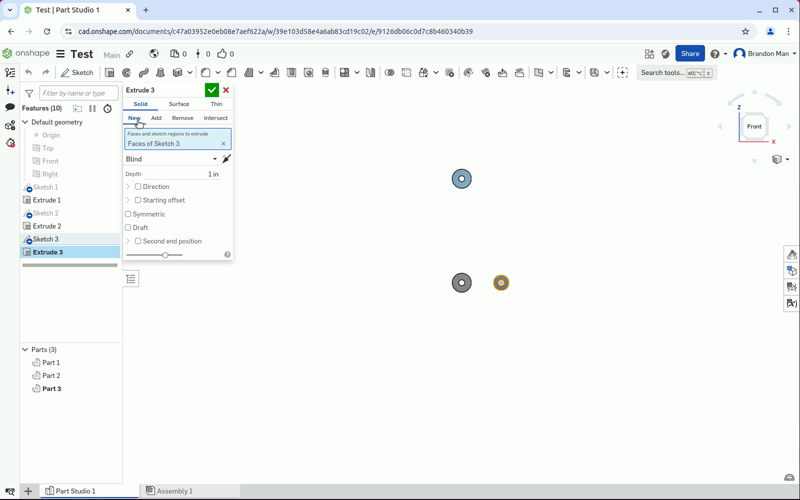
key(tab, 4)
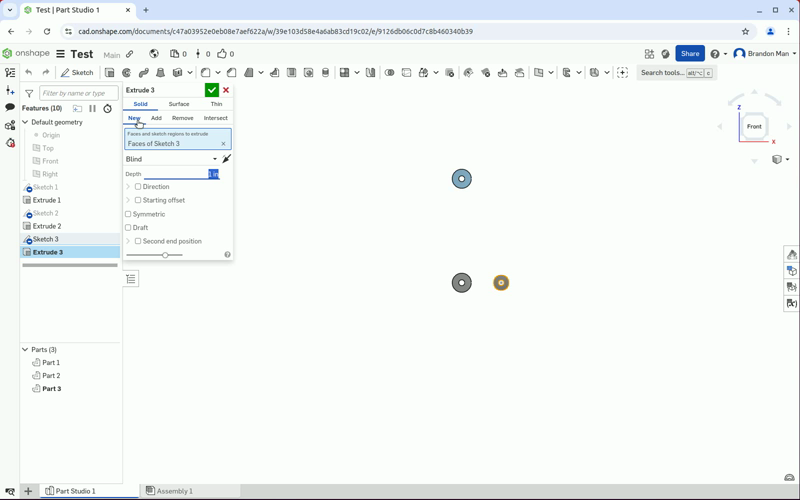
text(0.481)
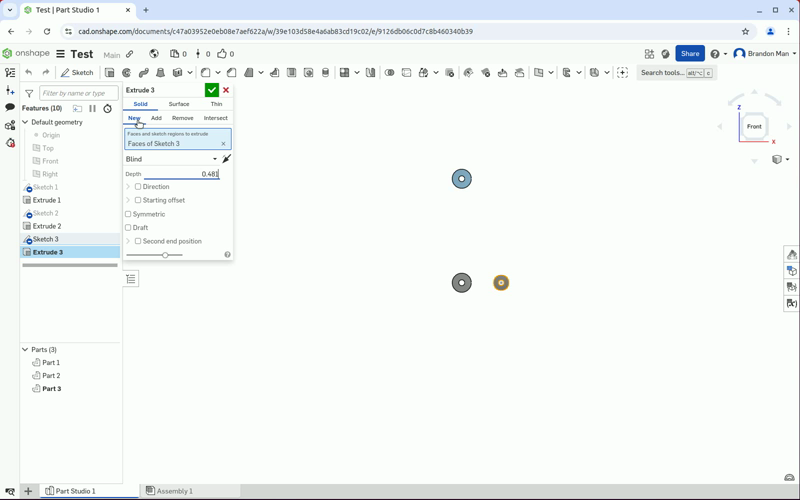
key(enter)
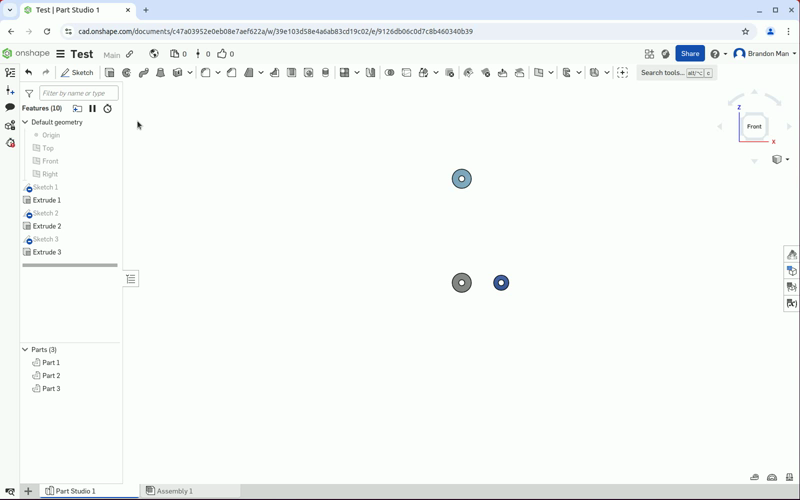
key(shift+h)
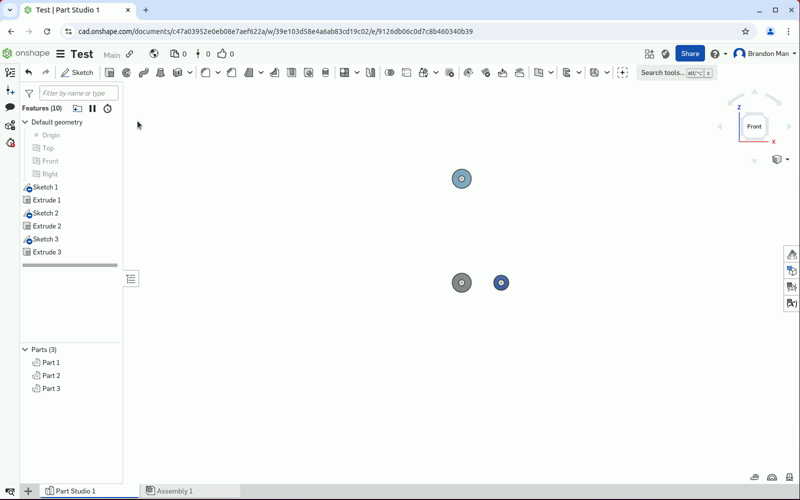
key(shift+h)
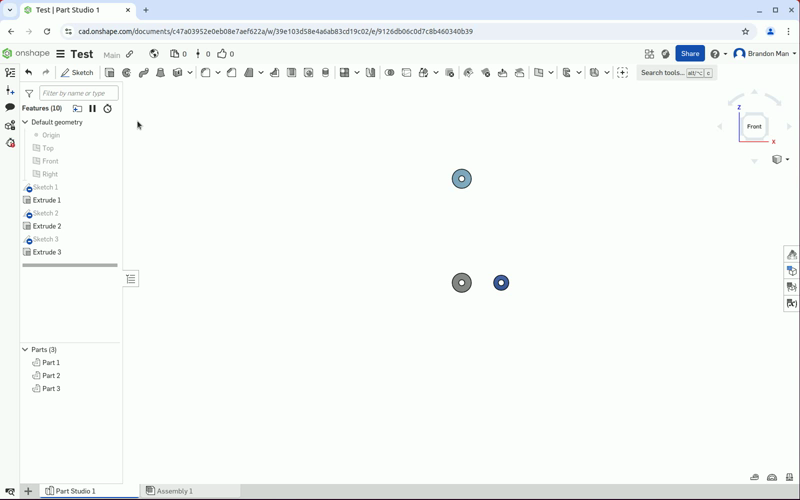
mouse_move(73, 189)
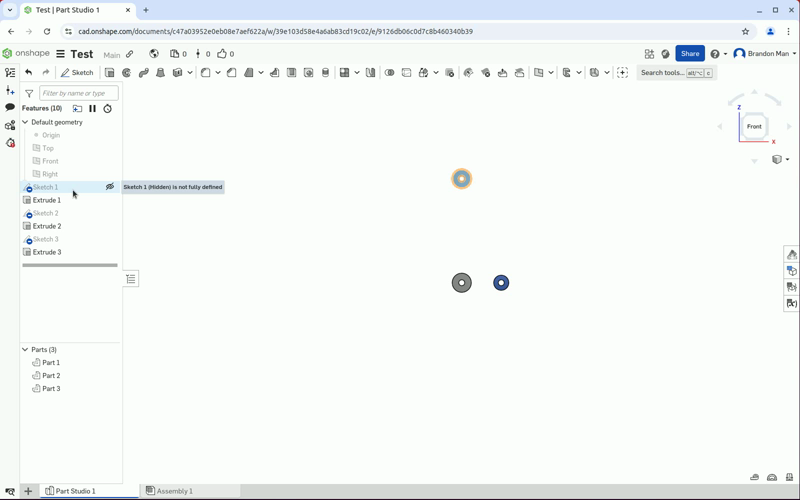
click(73, 189)
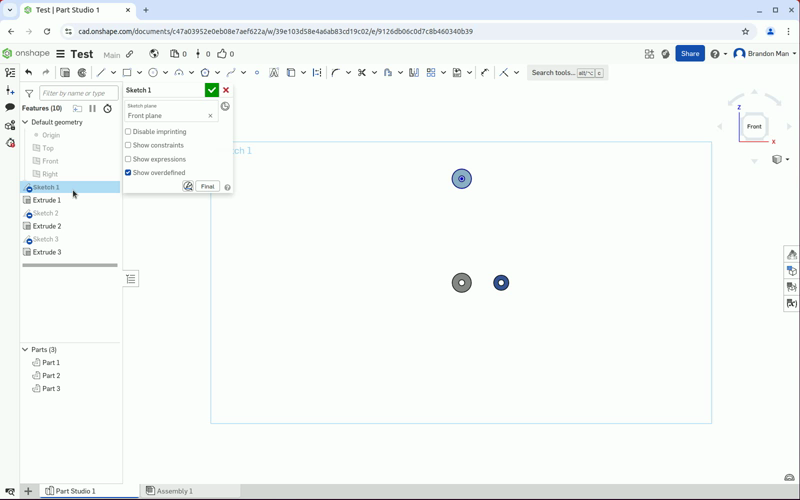
mouse_move(229, 92)
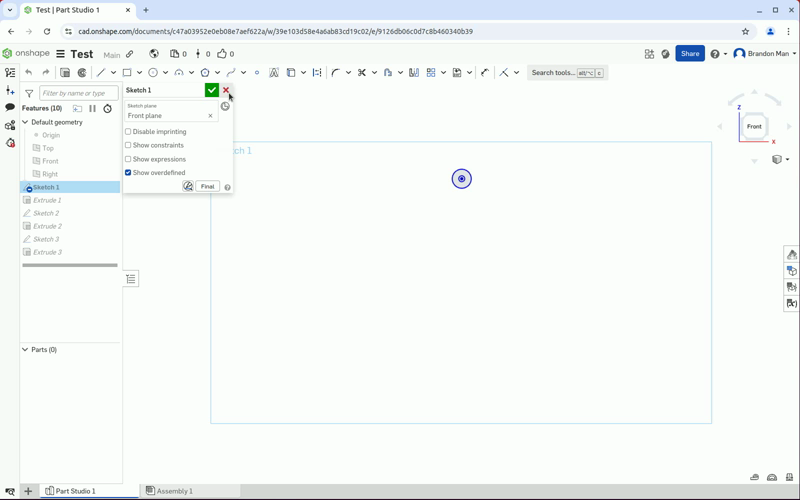
click(229, 92)
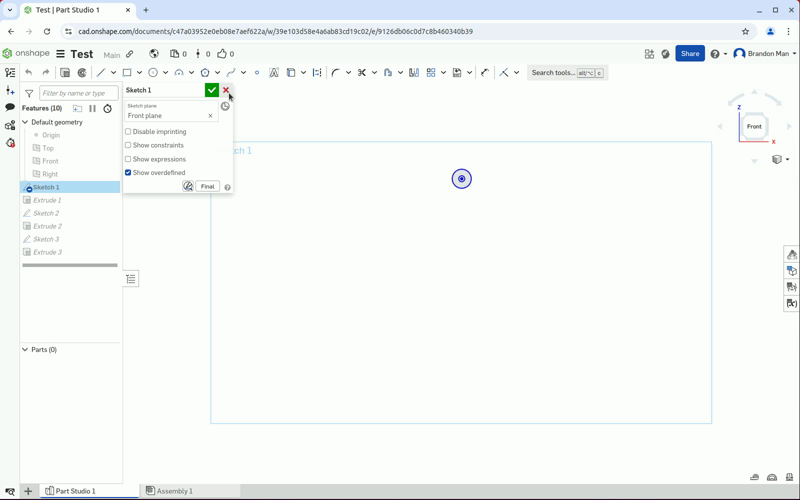
key(shift+s)
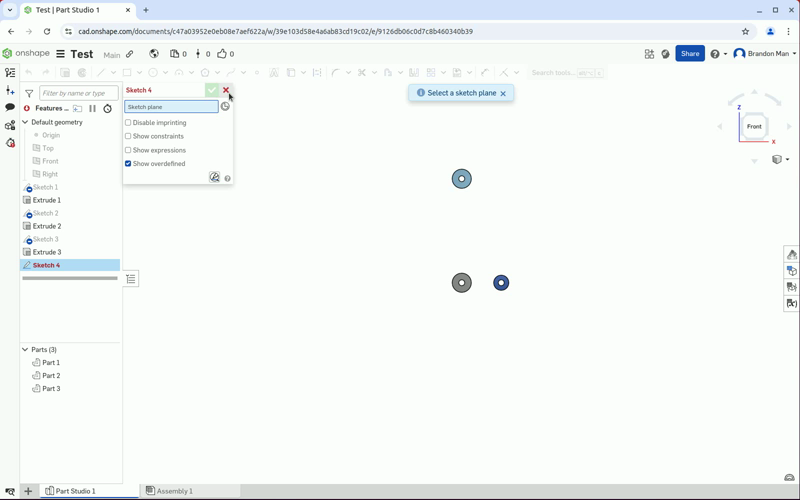
mouse_move(73, 163)
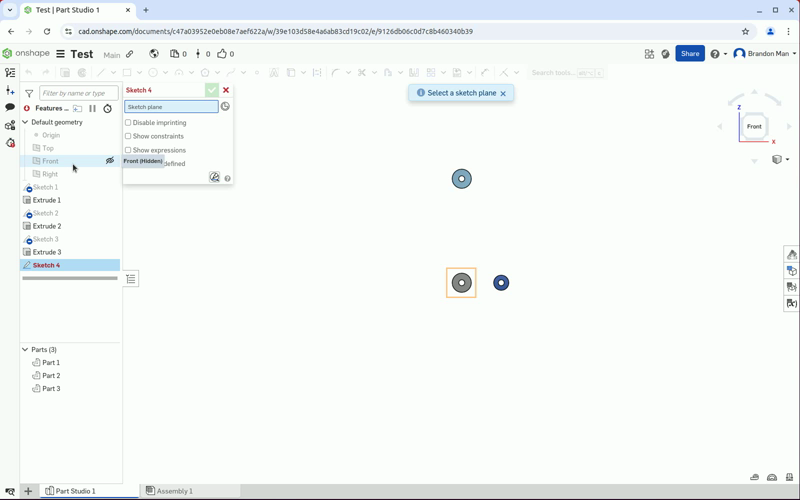
click(73, 163)
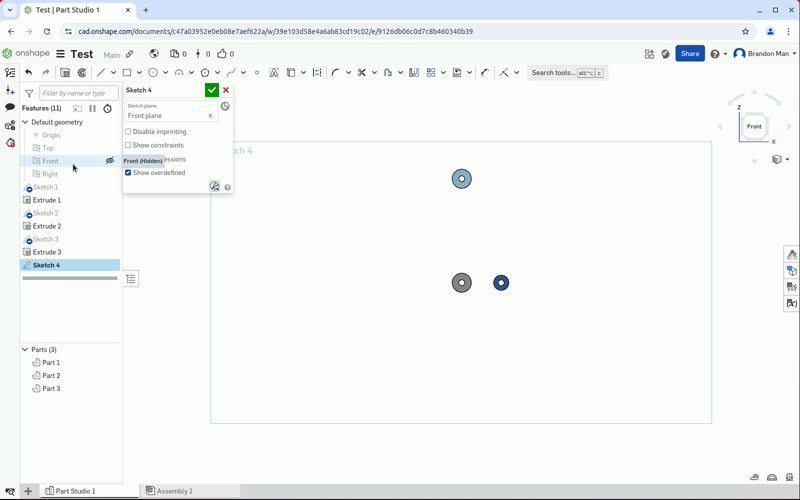
mouse_move(73, 352)
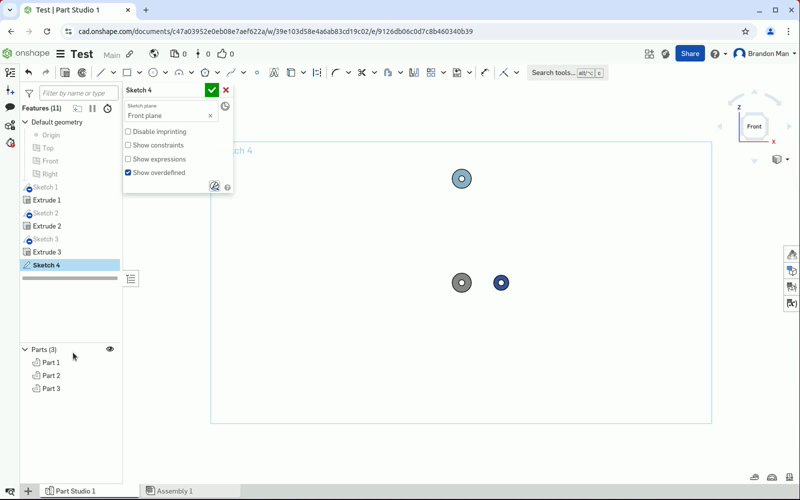
key(y)
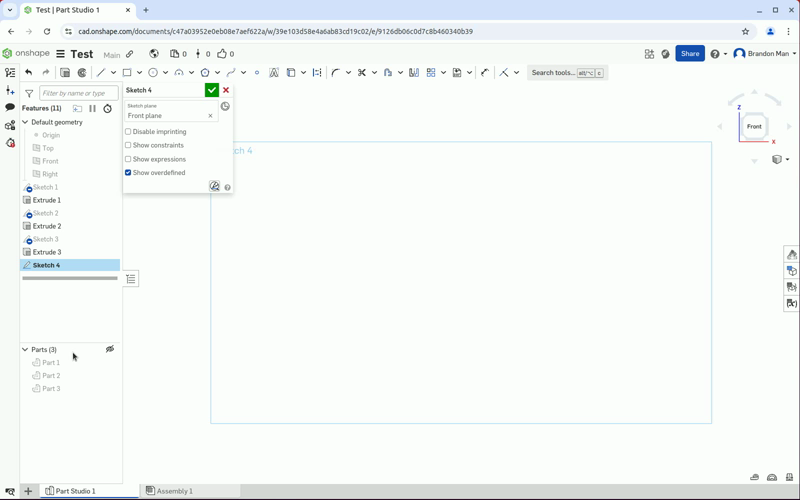
key(a)
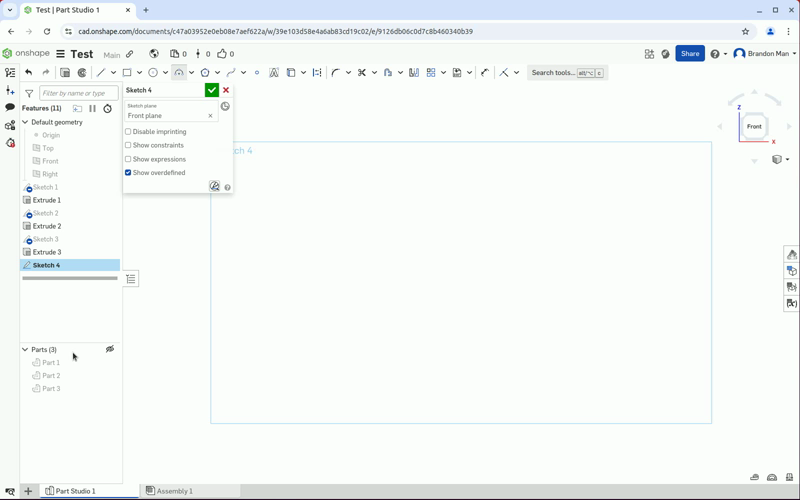
key_down(shift)
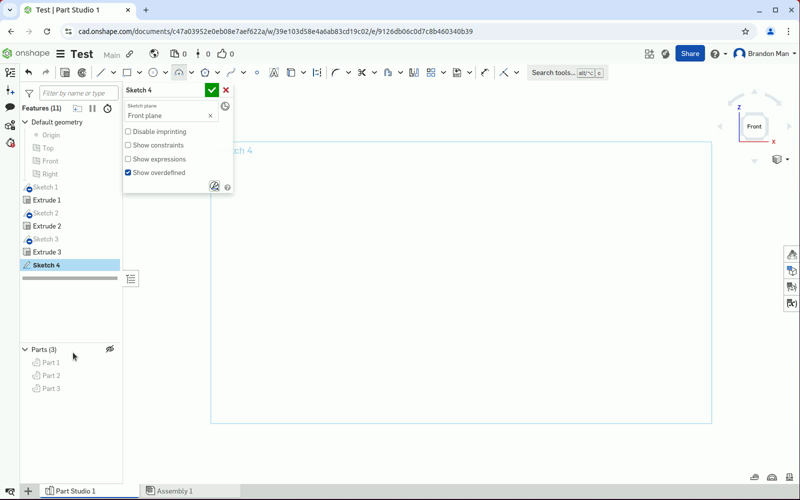
mouse_move(446, 223)
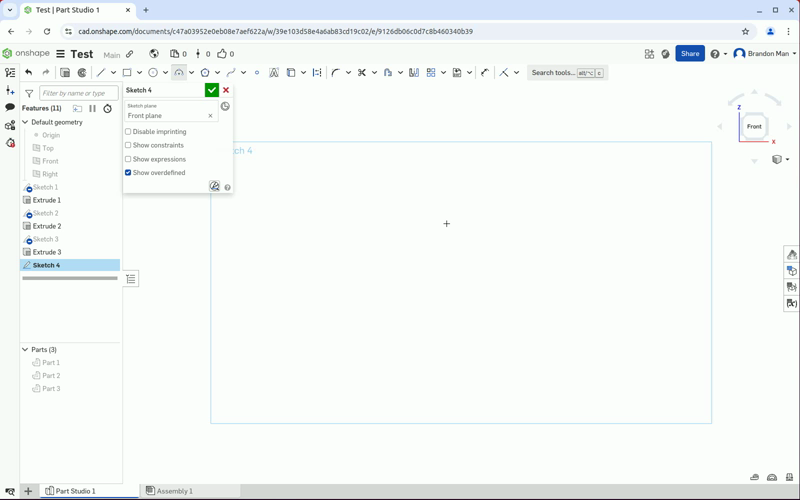
click(446, 223)
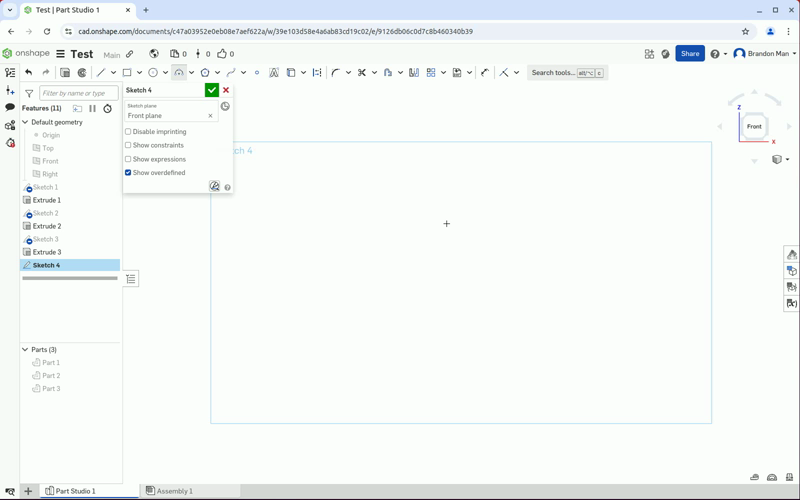
key_up(shift)
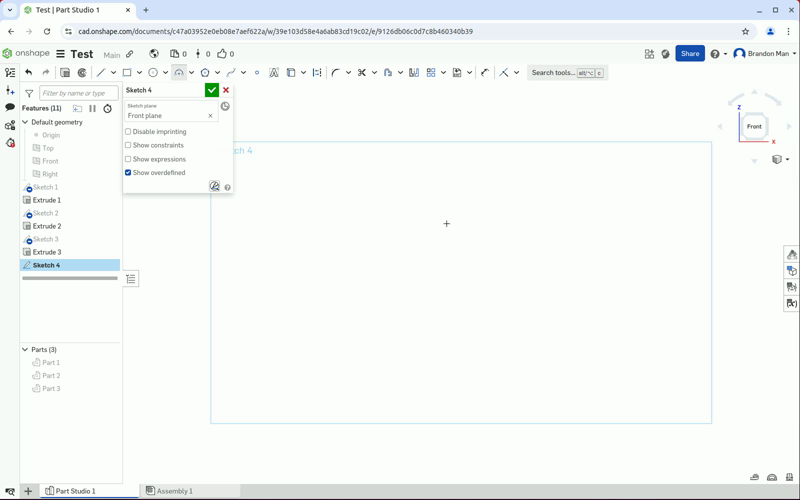
key_down(shift)
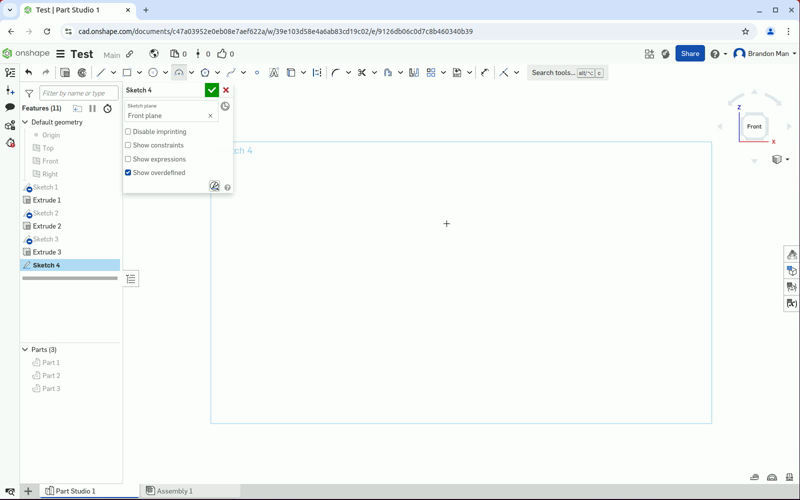
mouse_move(476, 223)
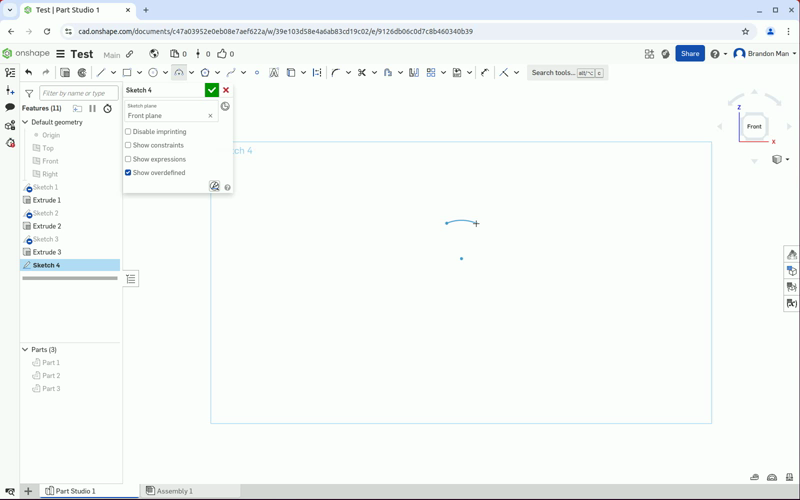
click(476, 223)
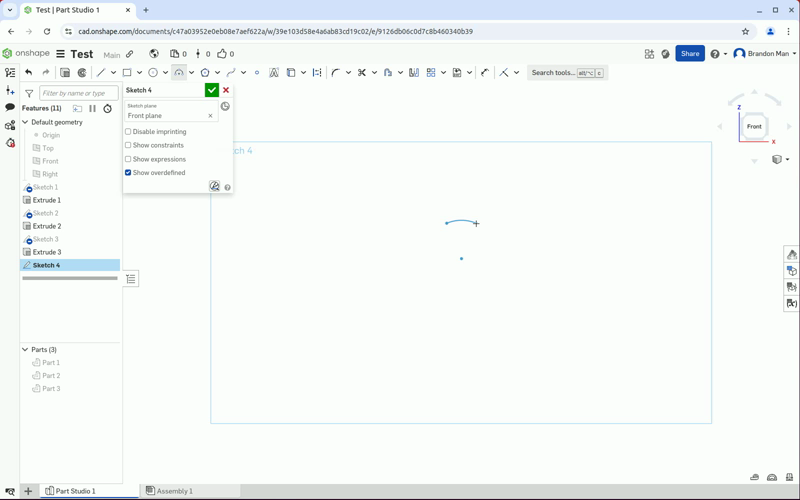
mouse_move(461, 210)
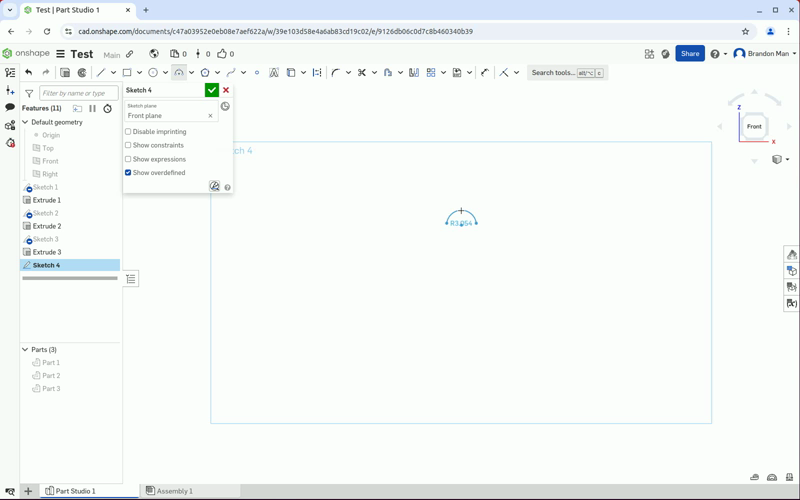
click(461, 210)
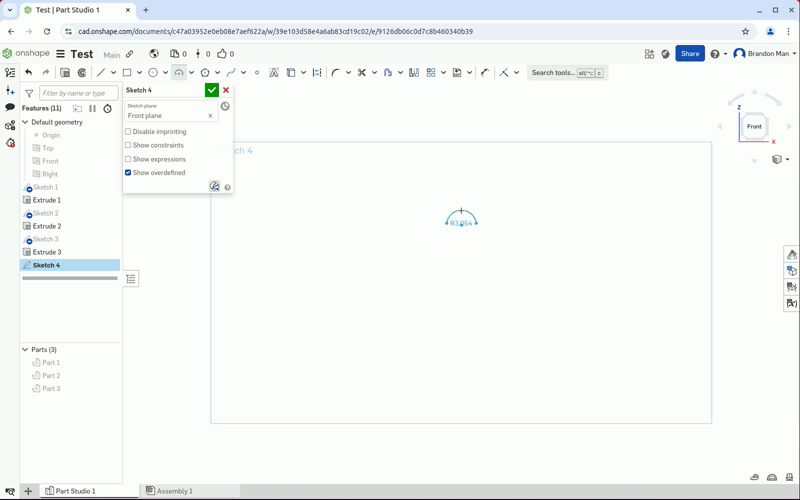
key_up(shift)
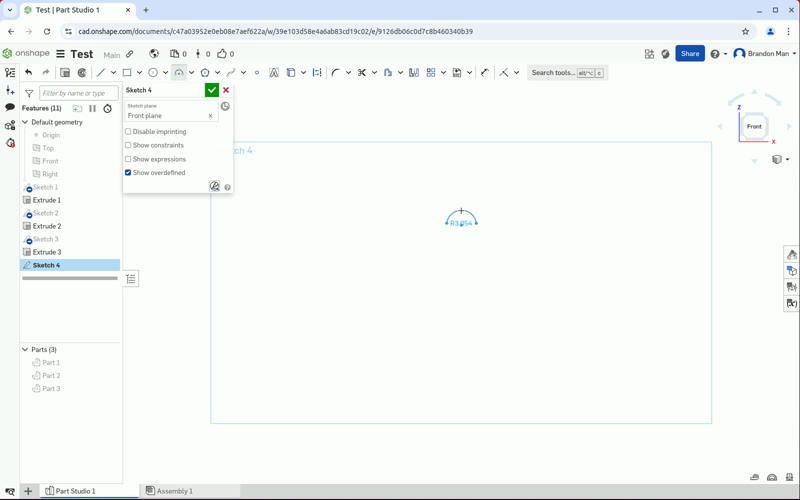
key(esc)
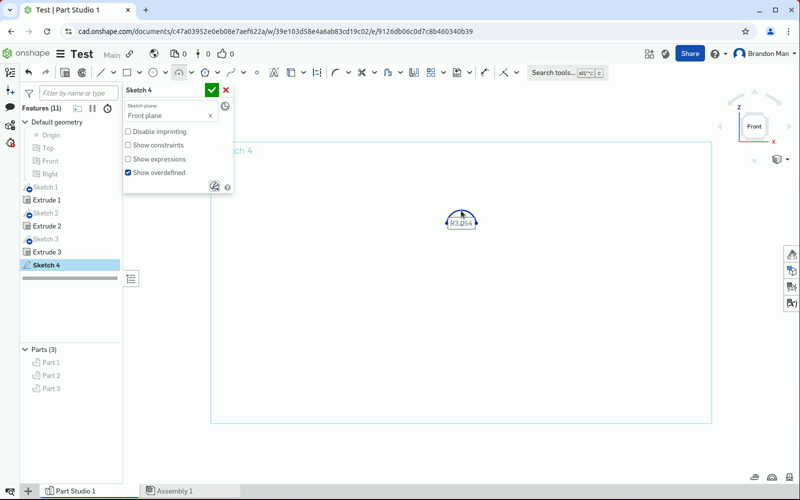
key(l)
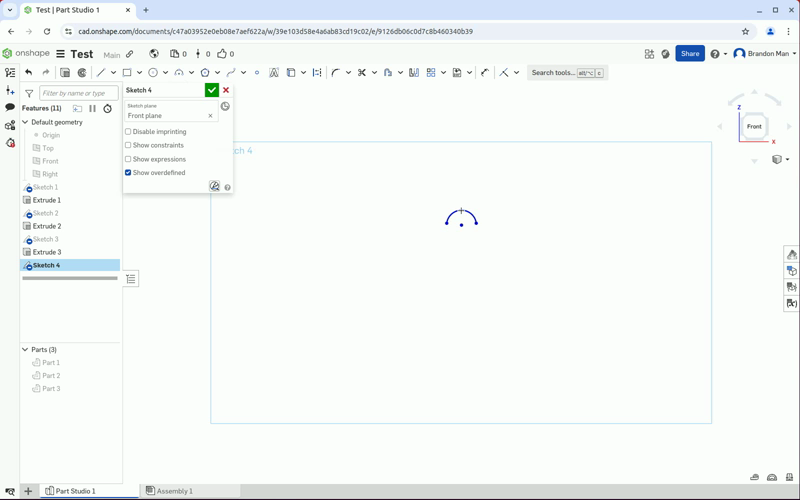
mouse_move(476, 223)
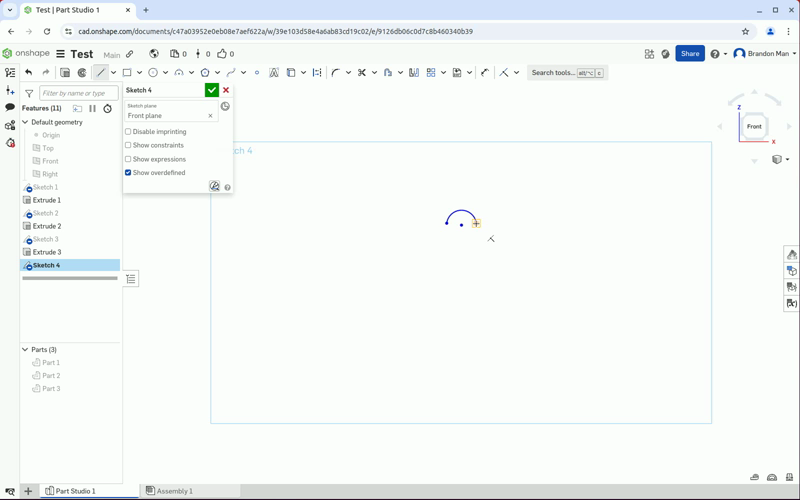
click(476, 223)
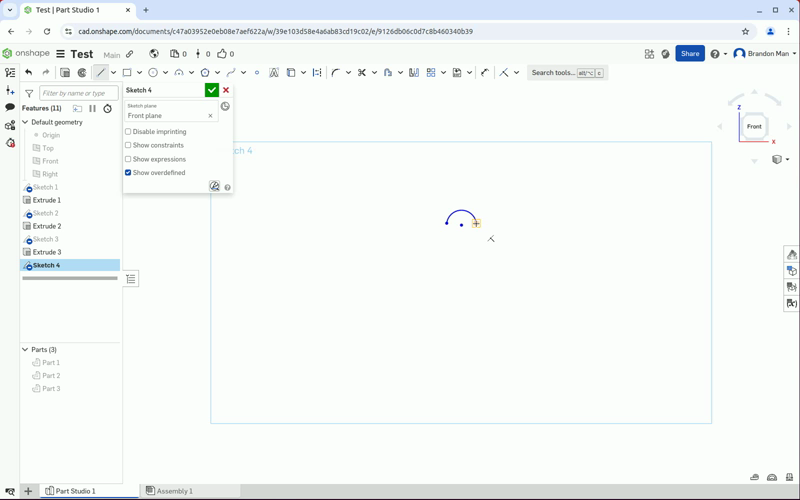
key_down(shift)
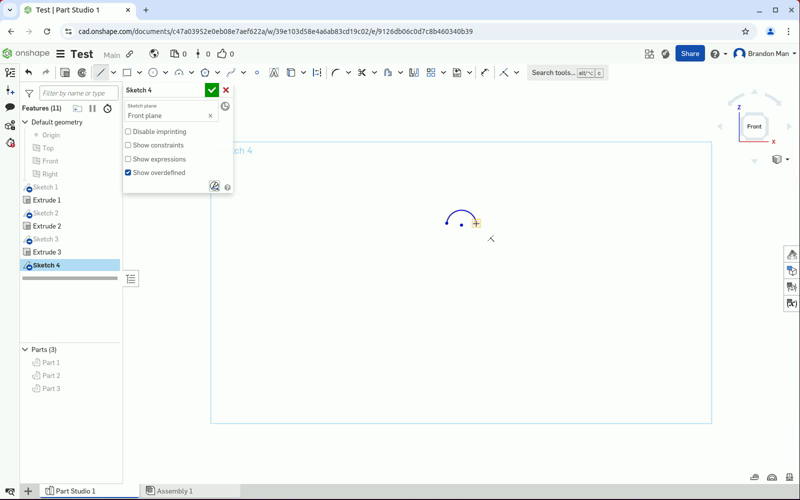
mouse_move(506, 223)
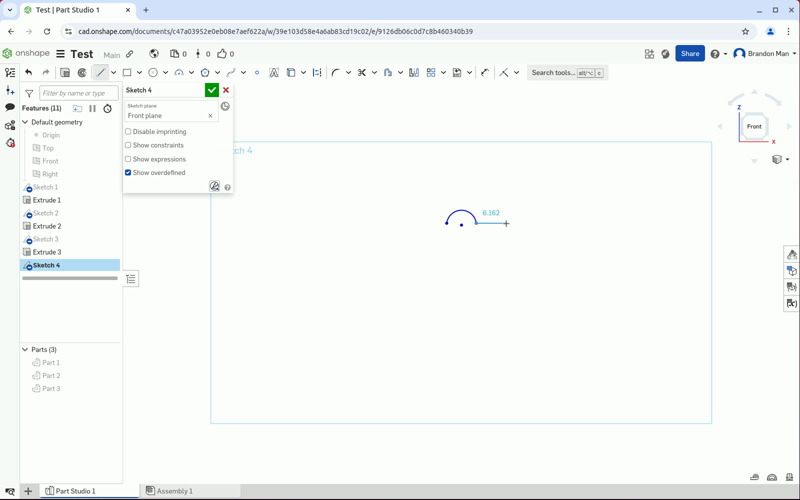
mouse_move(470, 176)
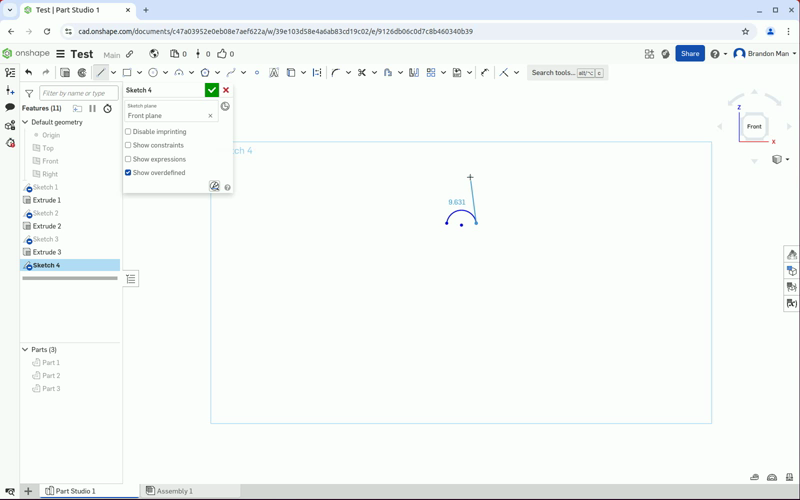
click(470, 176)
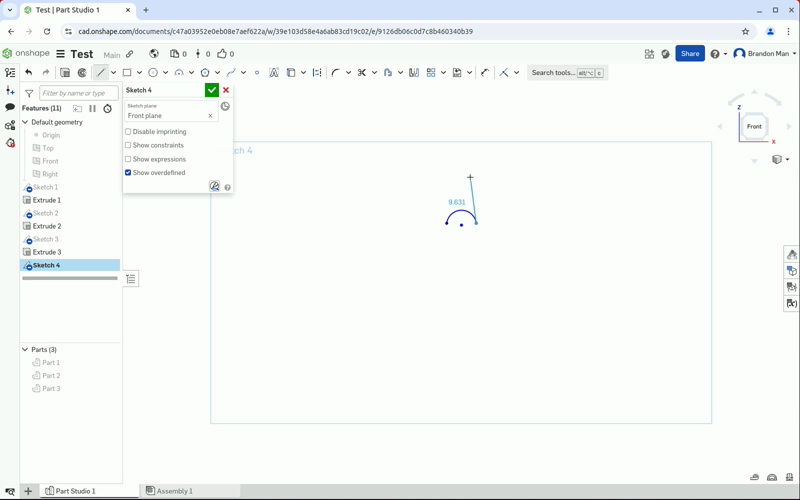
key_up(shift)
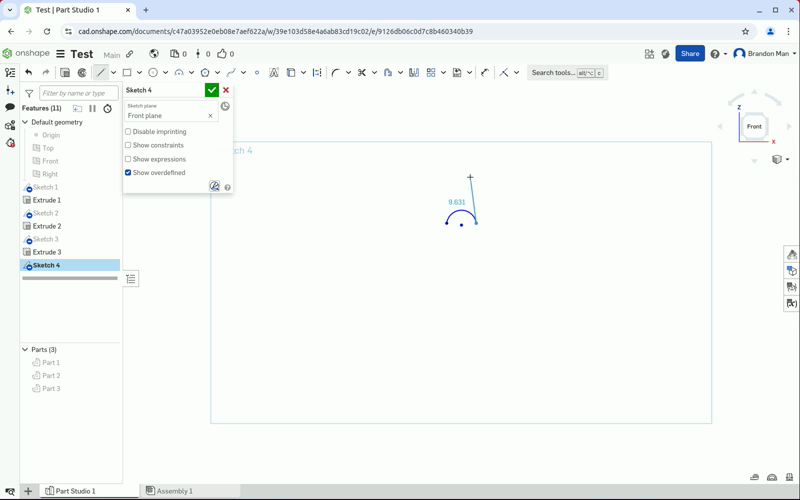
key(esc)
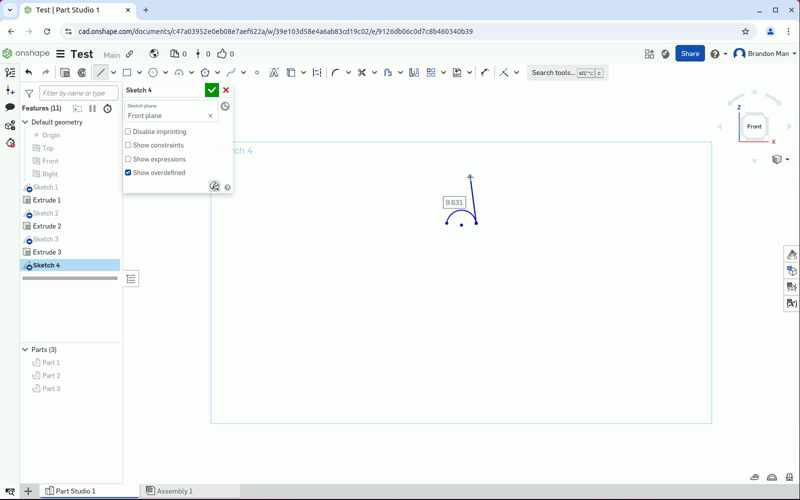
key(a)
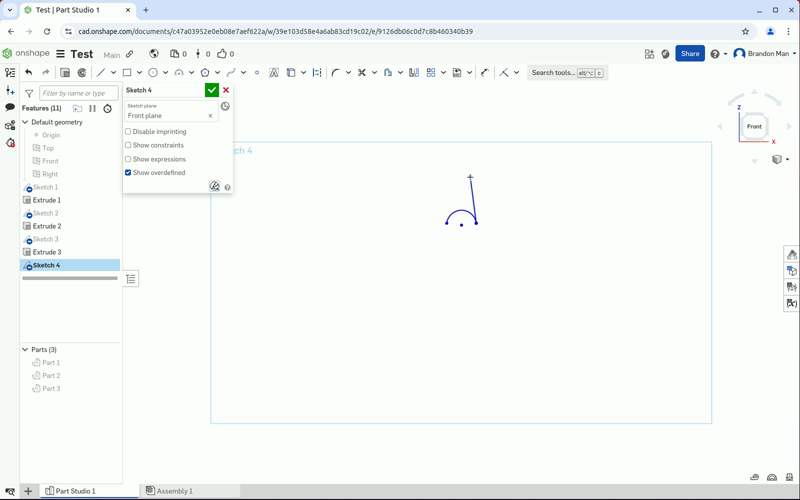
mouse_move(470, 176)
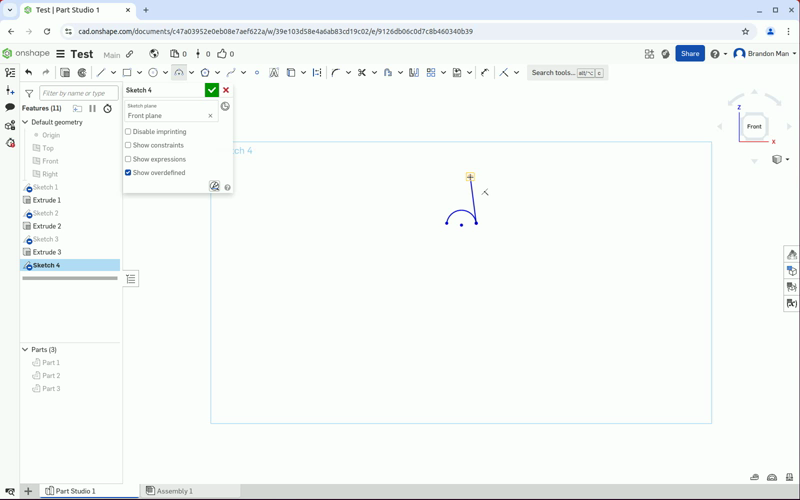
click(470, 176)
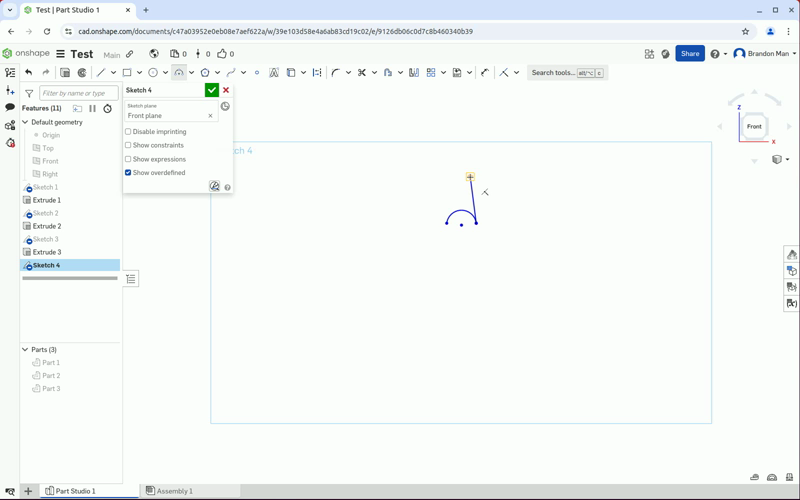
key_down(shift)
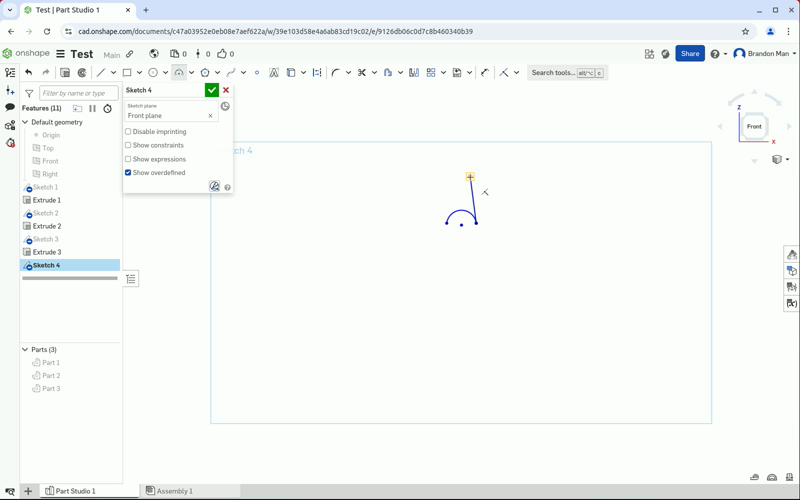
mouse_move(452, 176)
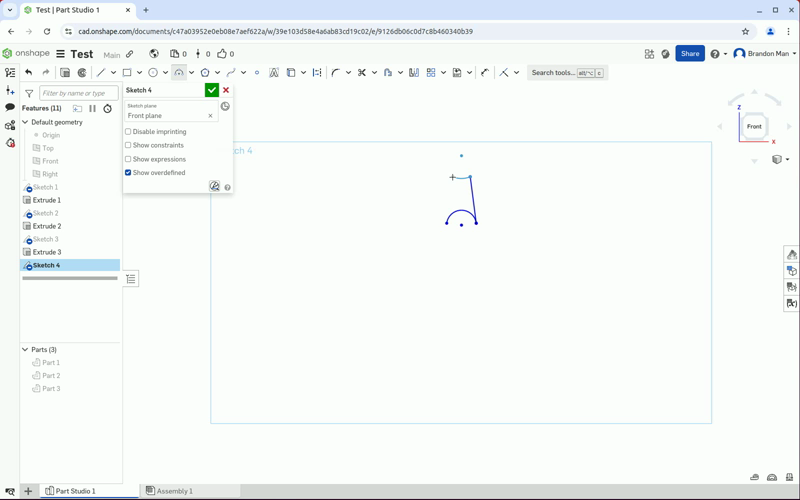
click(452, 176)
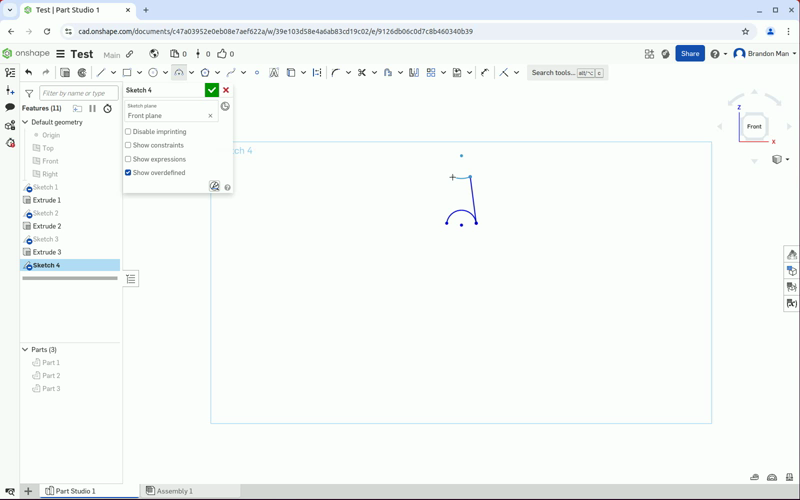
mouse_move(461, 186)
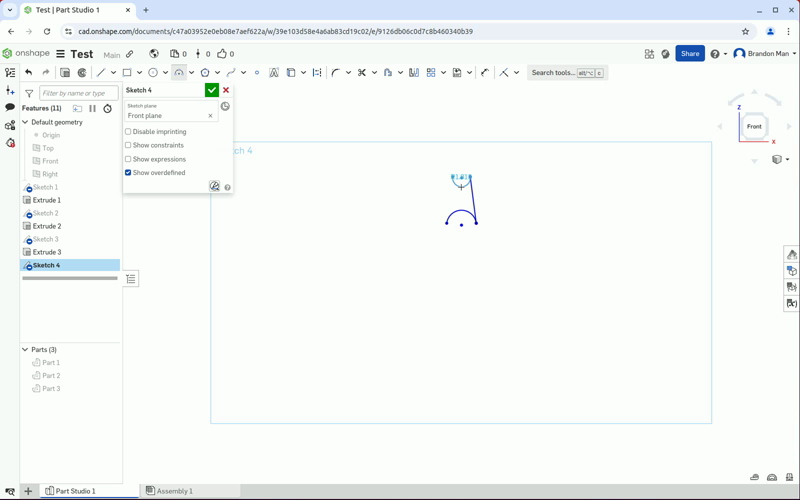
click(461, 186)
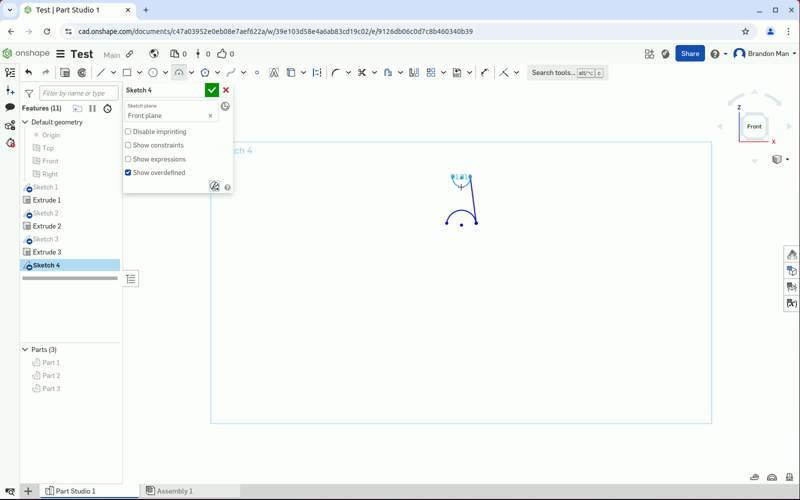
key_up(shift)
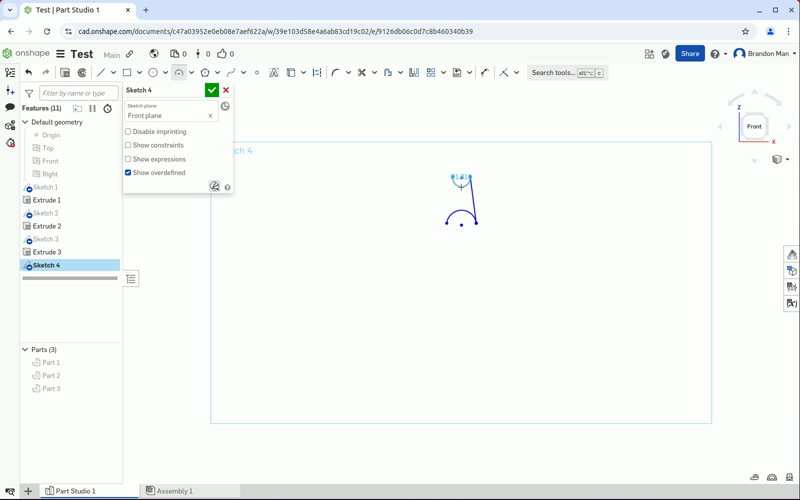
key(esc)
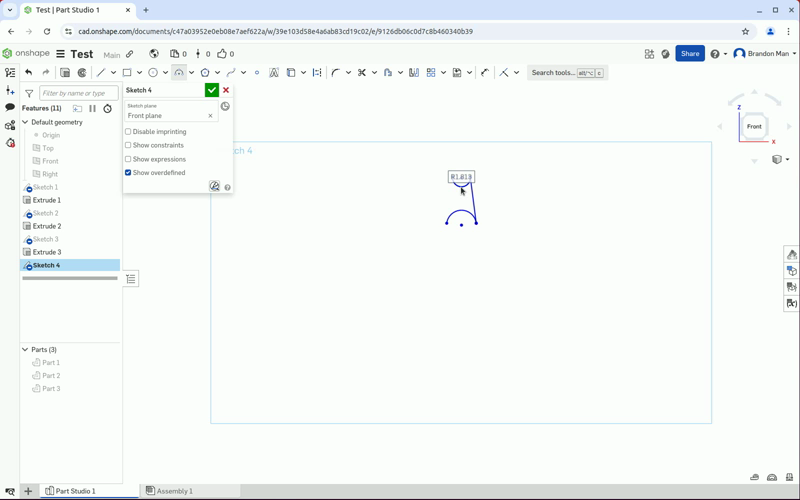
key(l)
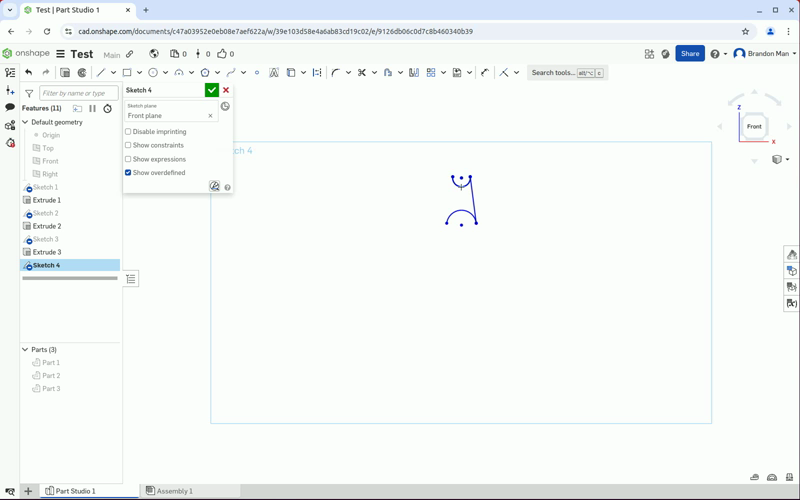
mouse_move(452, 176)
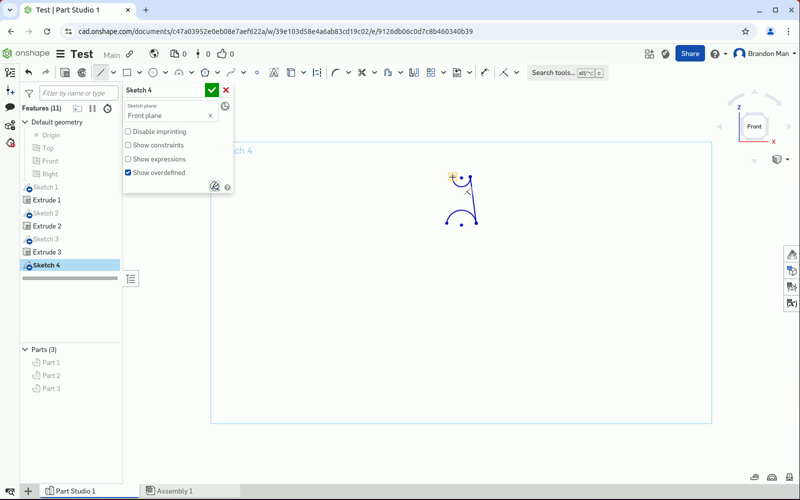
click(452, 176)
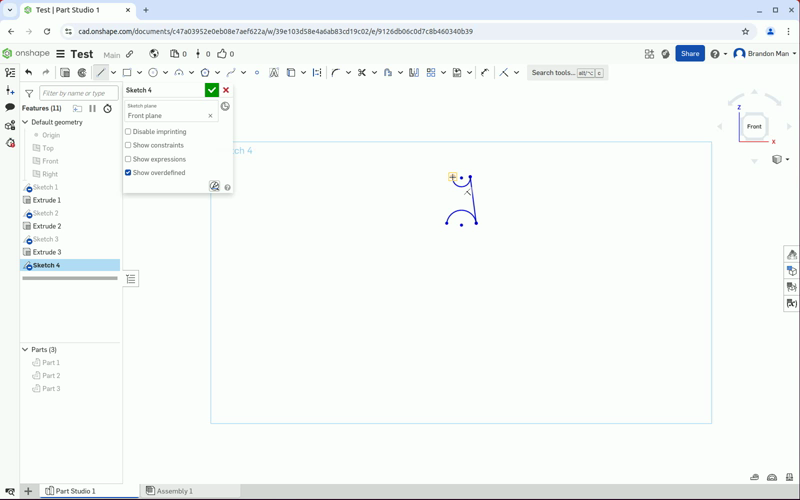
mouse_move(482, 176)
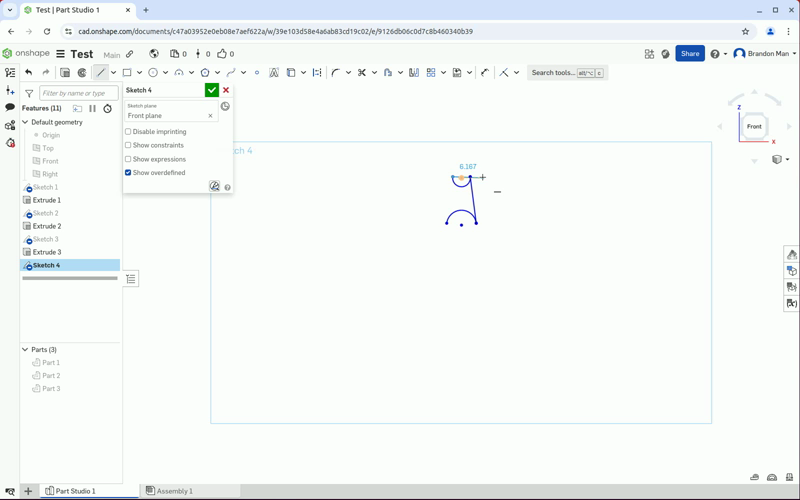
key_down(shift)
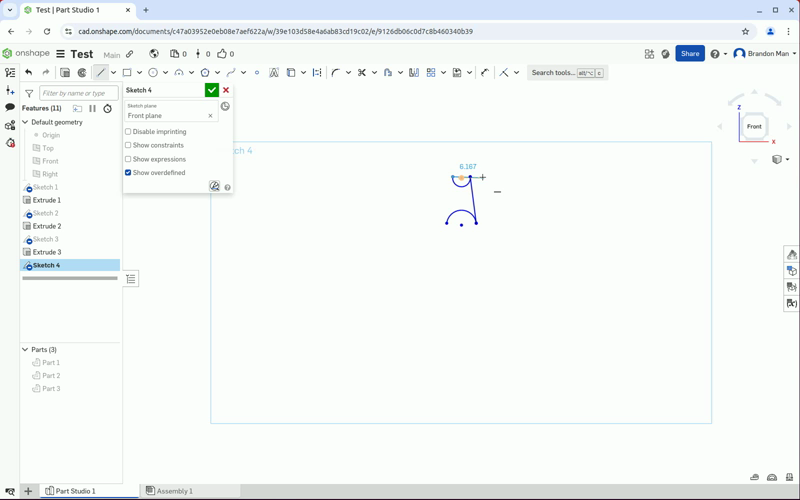
mouse_move(446, 223)
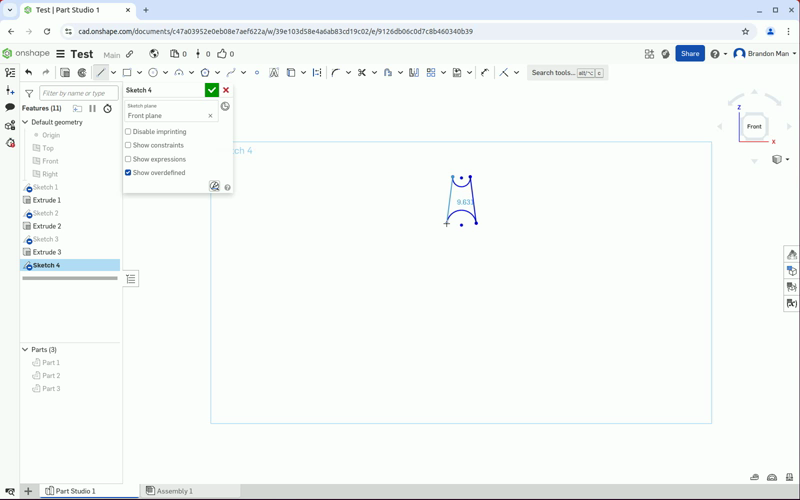
key_up(shift)
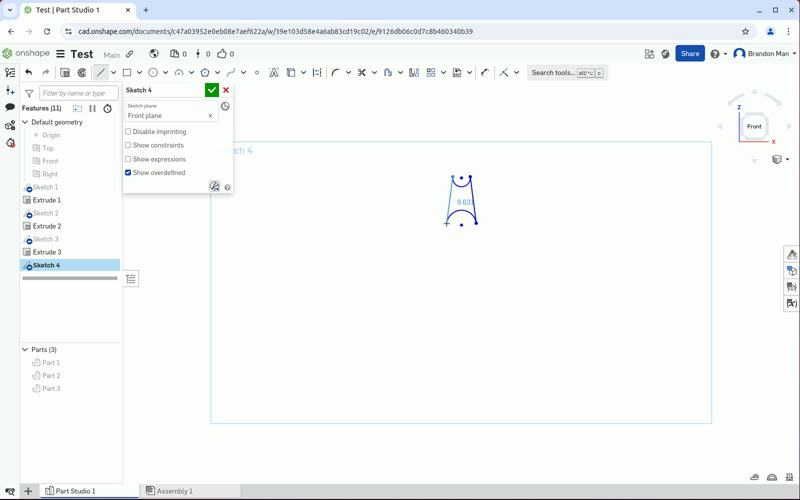
click(446, 223)
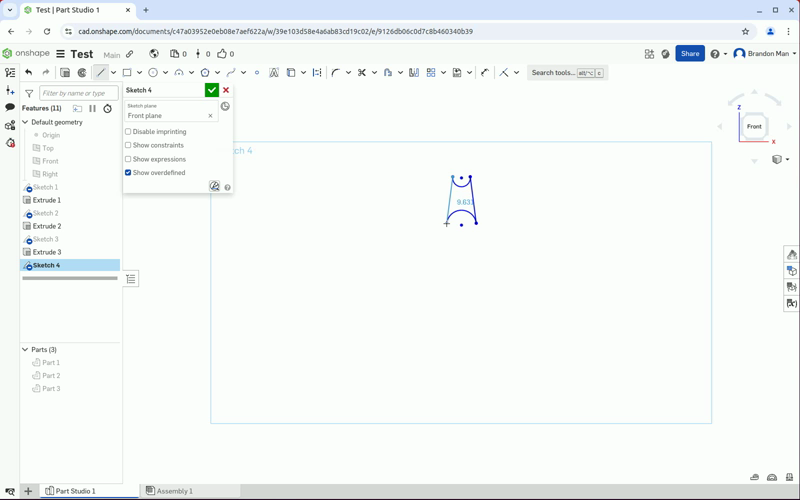
key(esc)
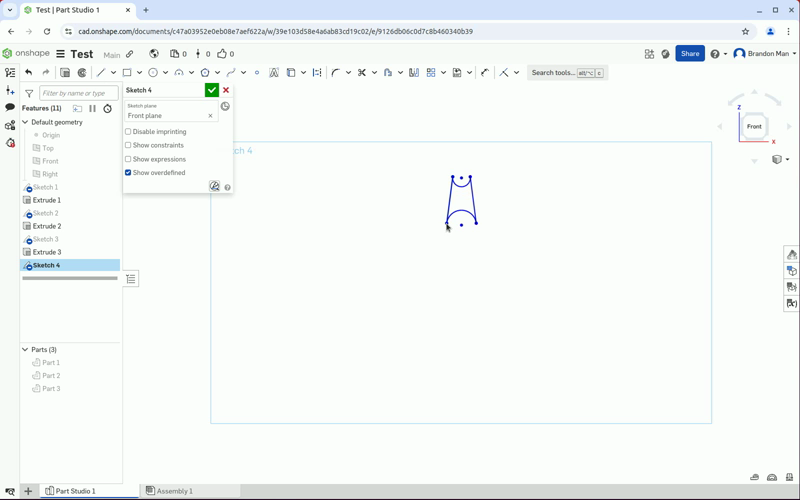
key(c)
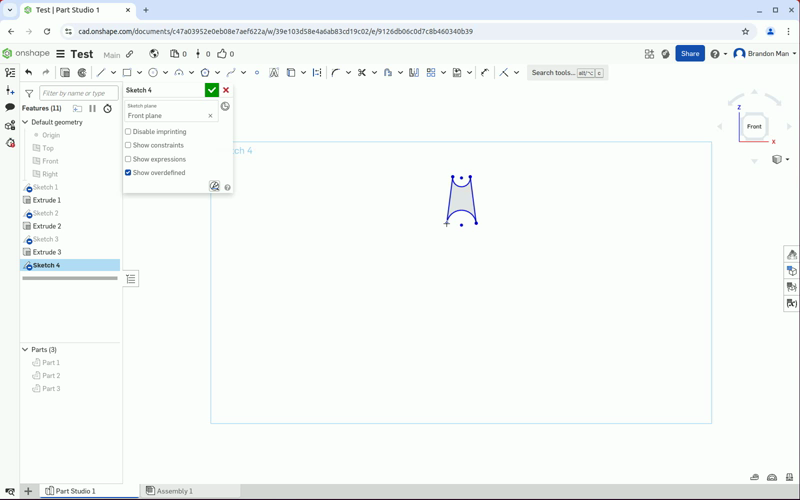
key_down(shift)
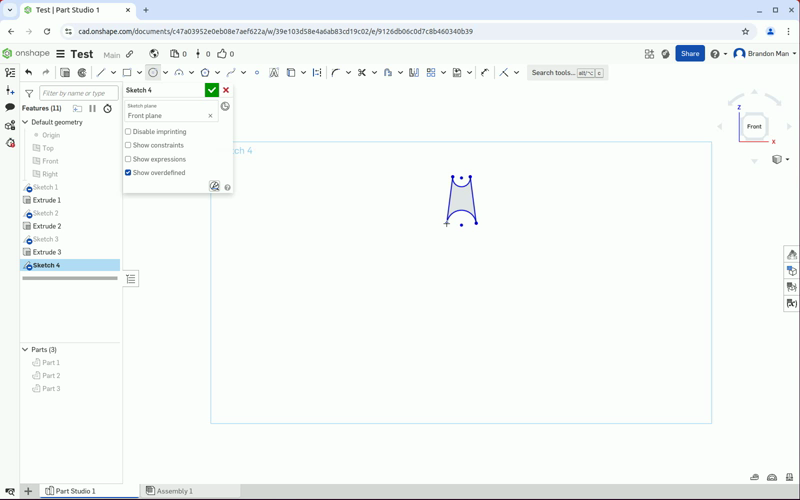
mouse_move(458, 191)
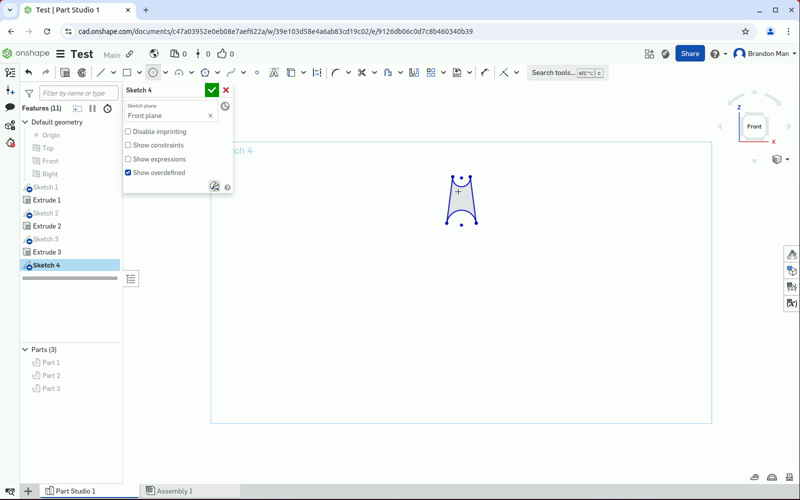
click(458, 191)
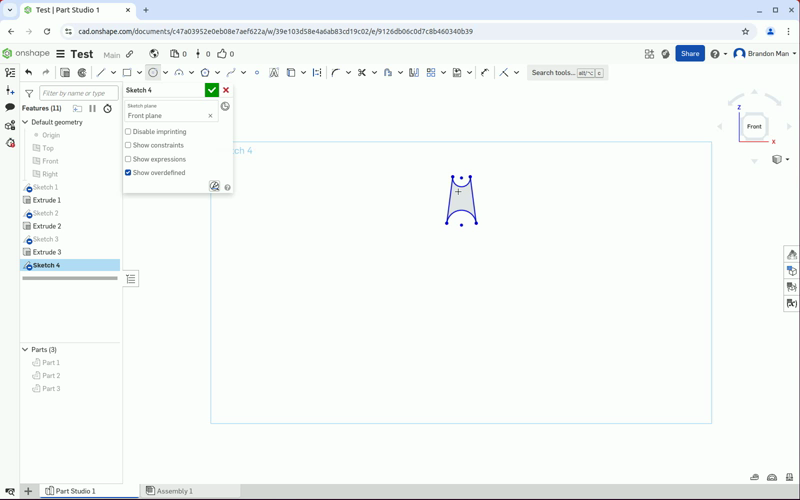
key_up(shift)
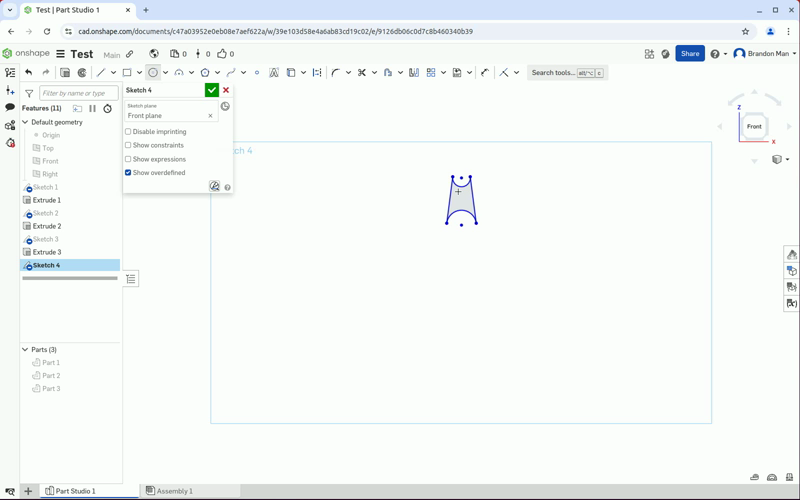
mouse_move(461, 191)
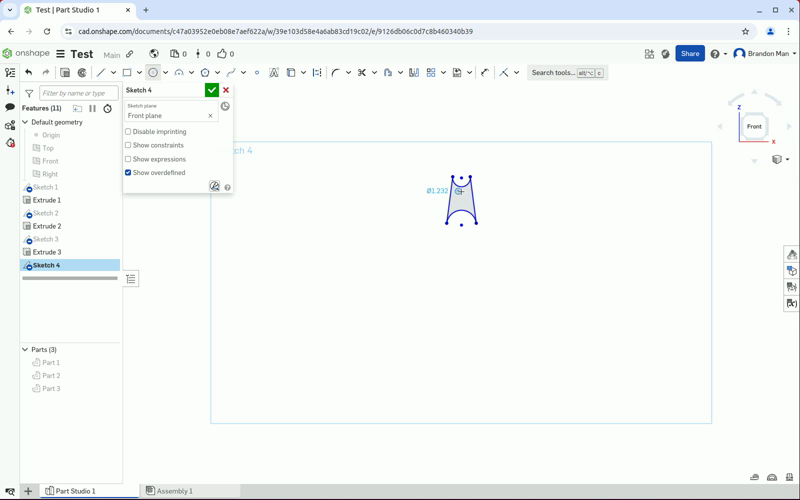
scroll(6)
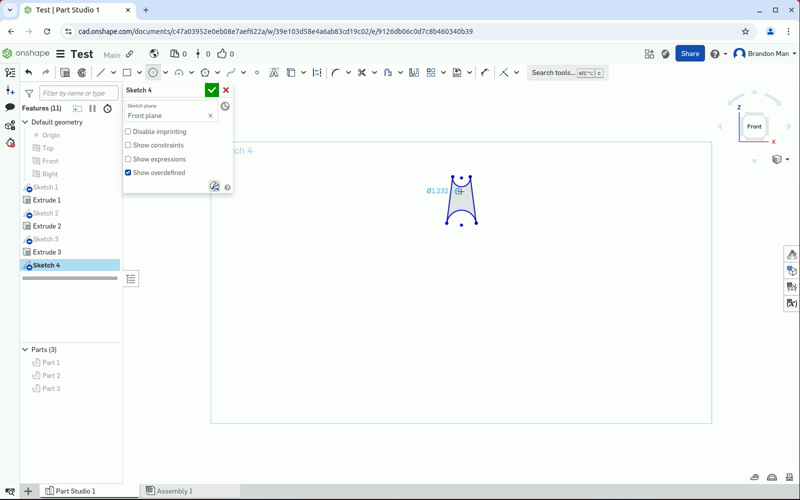
scroll(6)
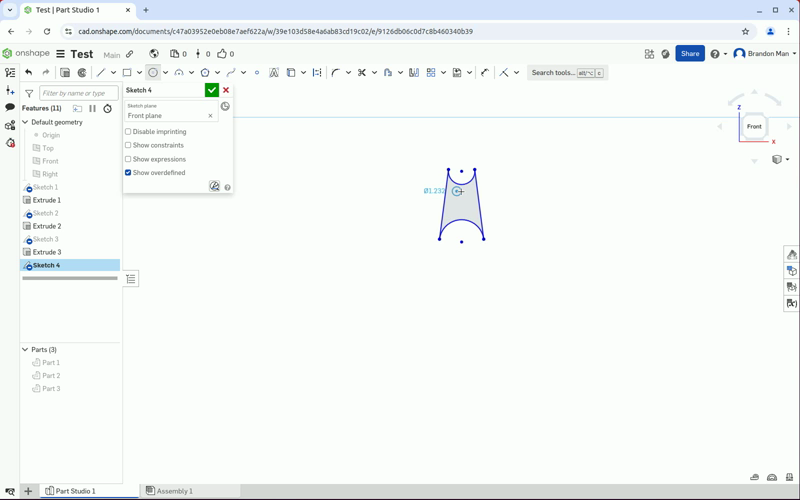
scroll(6)
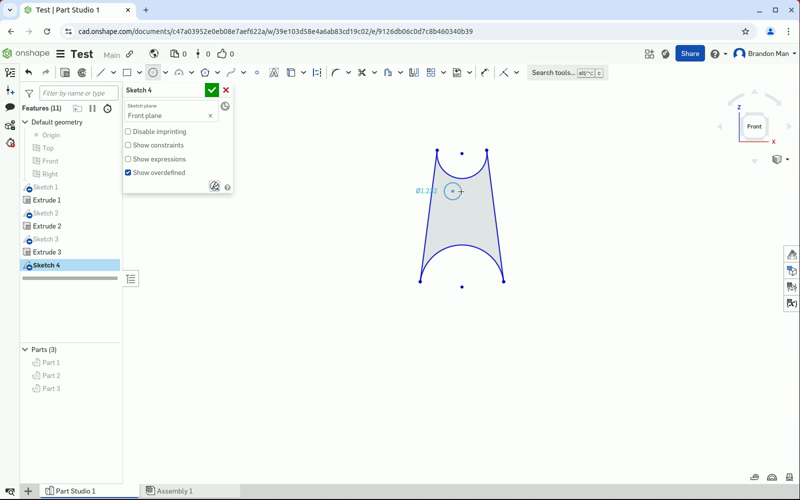
scroll(6)
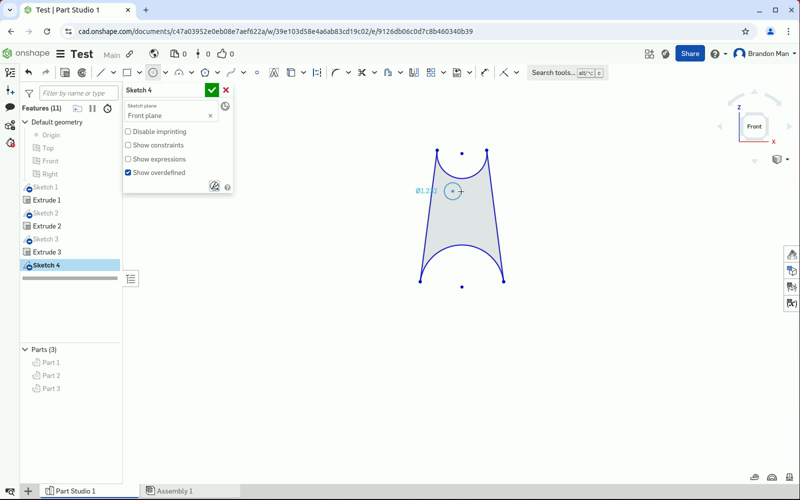
scroll(6)
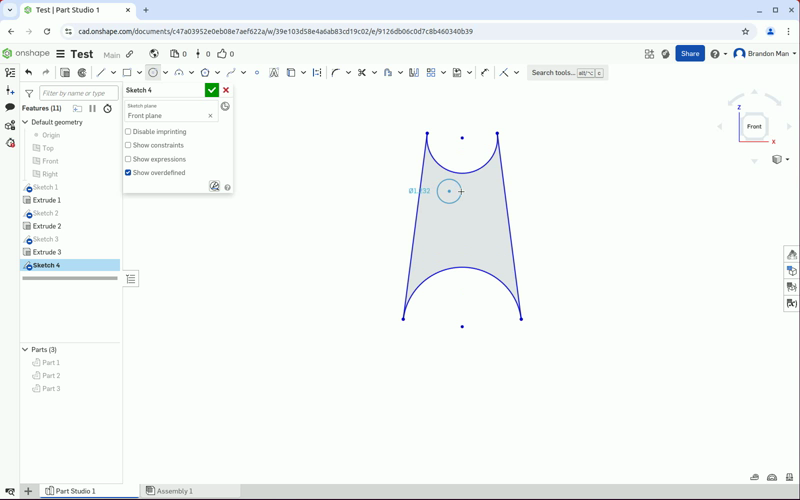
scroll(6)
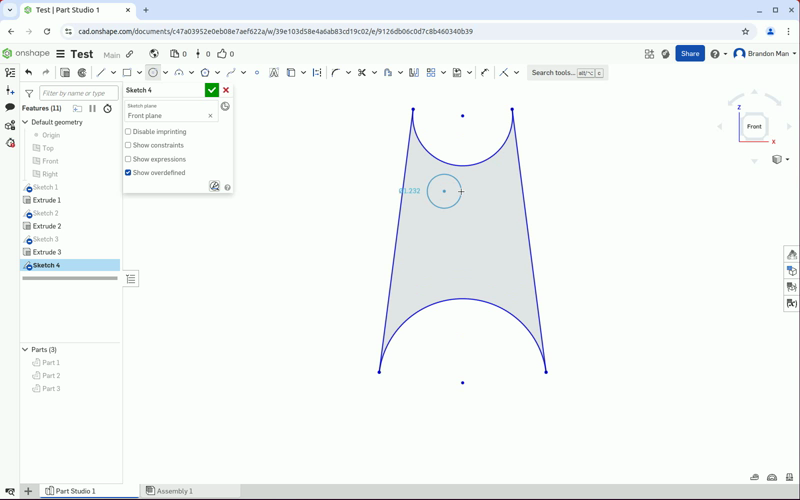
scroll(6)
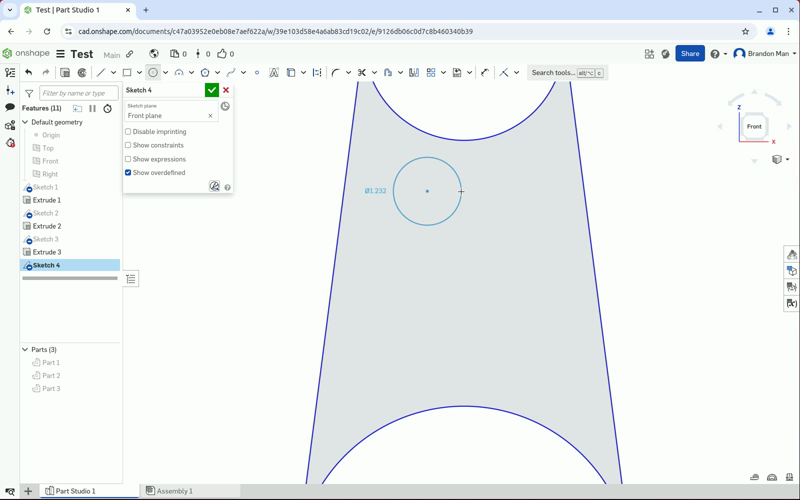
click(461, 191)
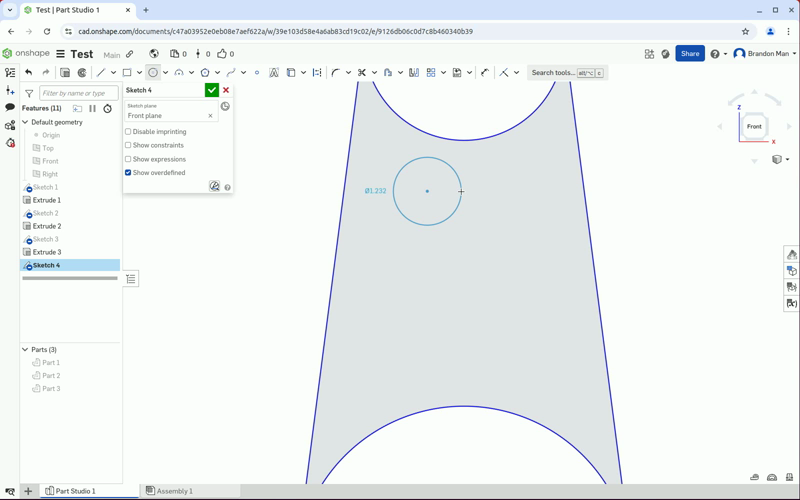
scroll(-6)
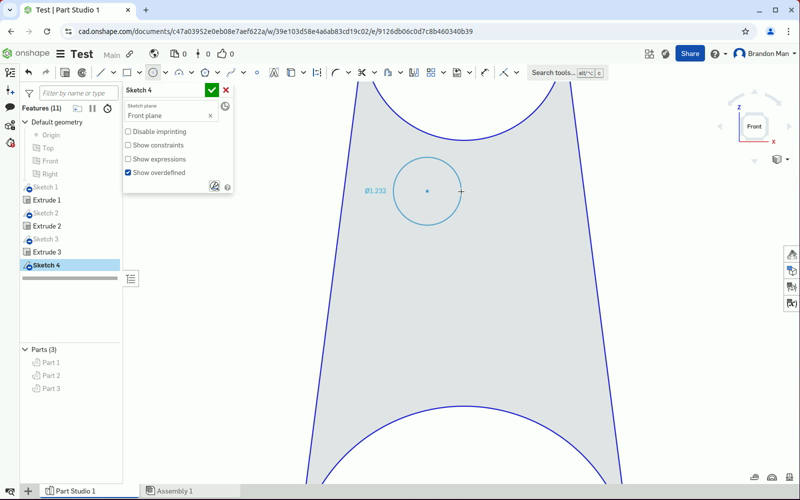
scroll(-6)
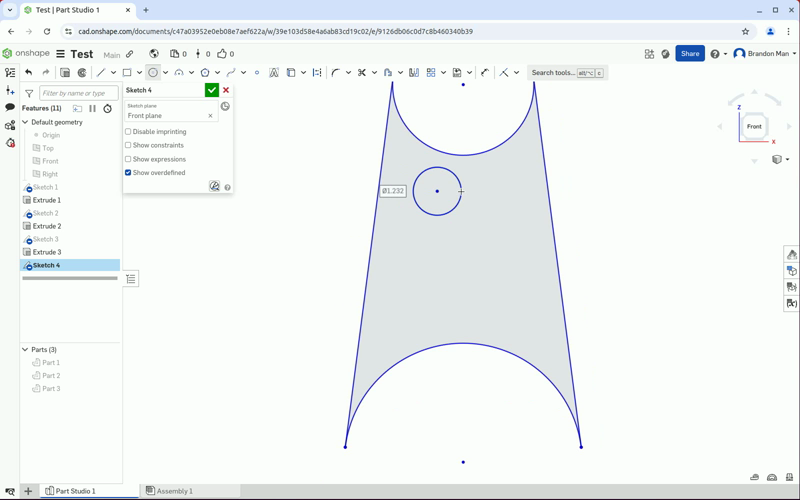
scroll(-6)
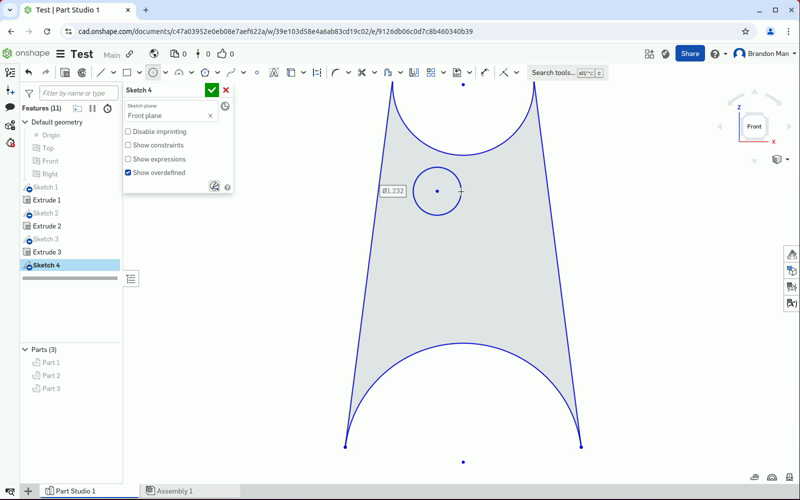
scroll(-6)
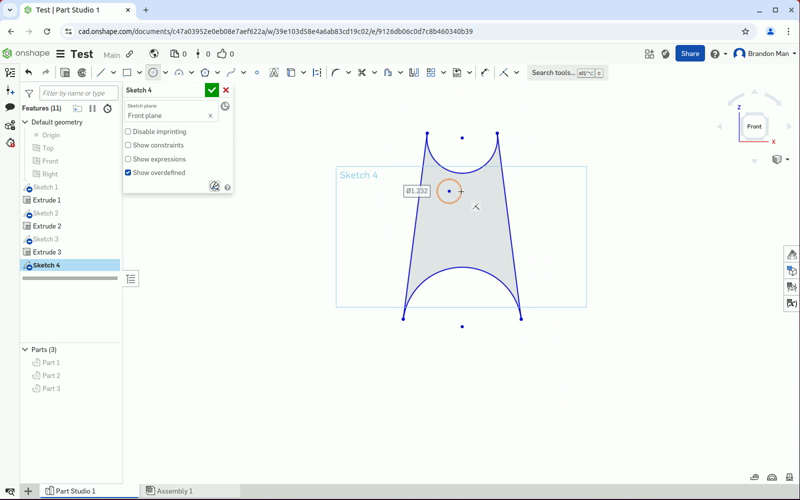
scroll(-6)
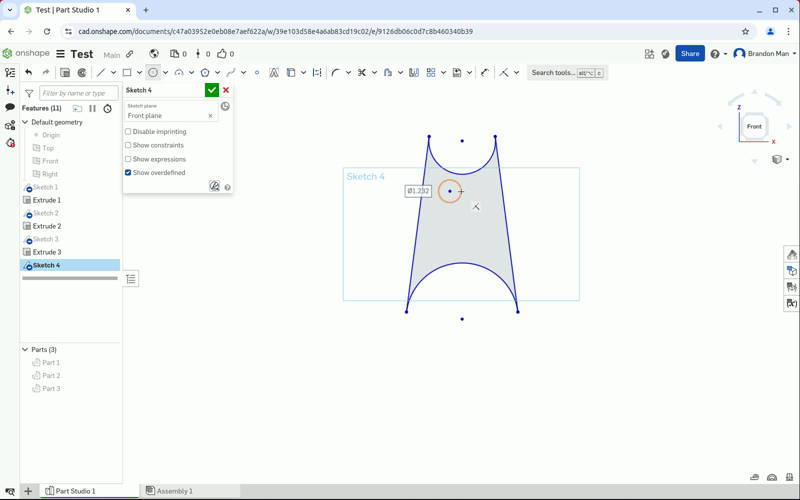
scroll(-6)
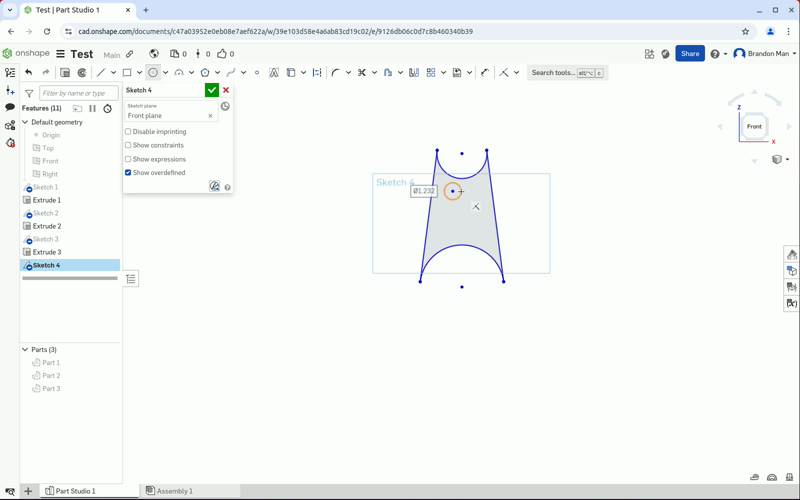
scroll(-6)
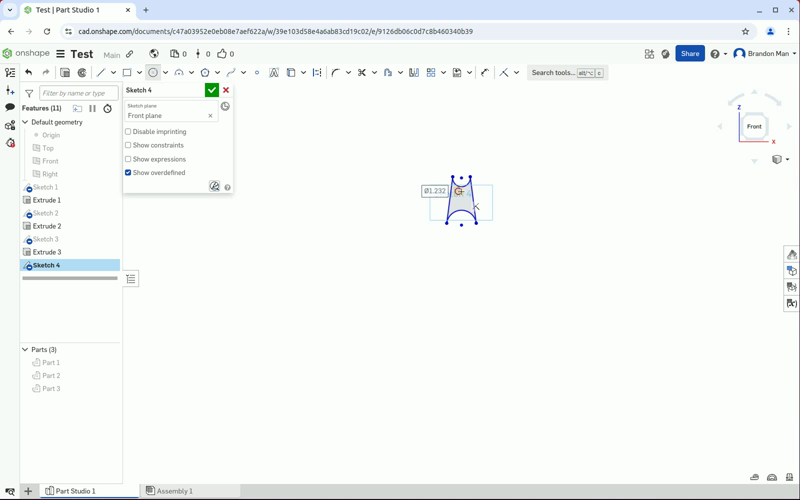
key(esc)
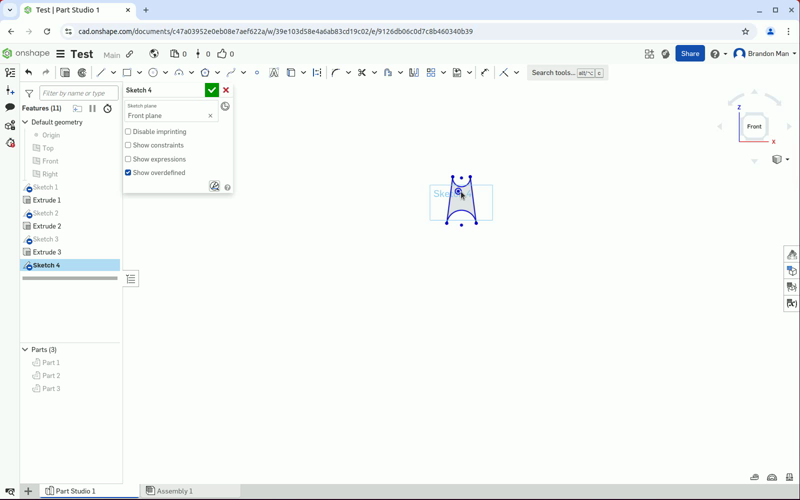
mouse_move(466, 195)
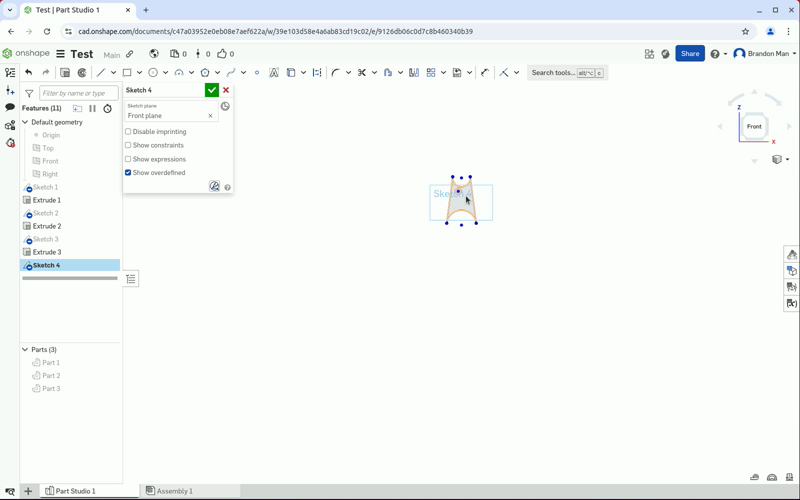
scroll(6)
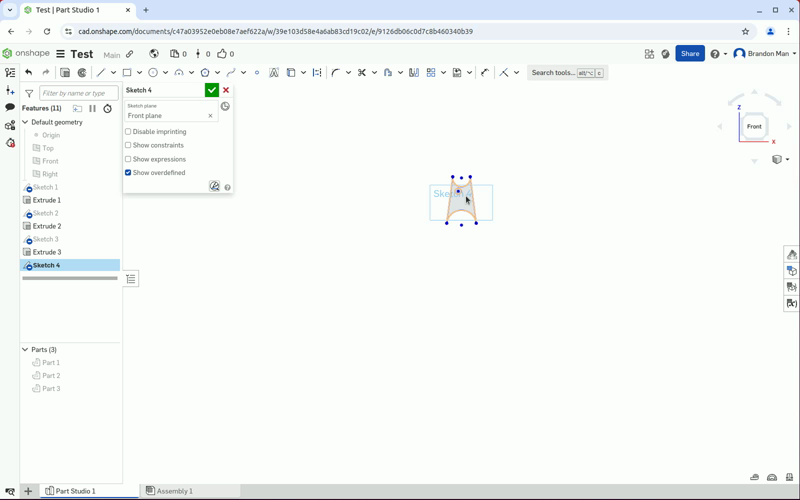
scroll(6)
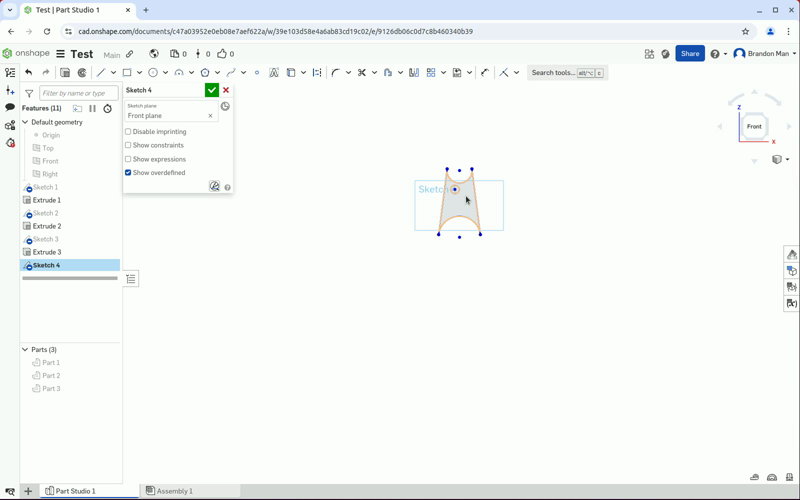
scroll(6)
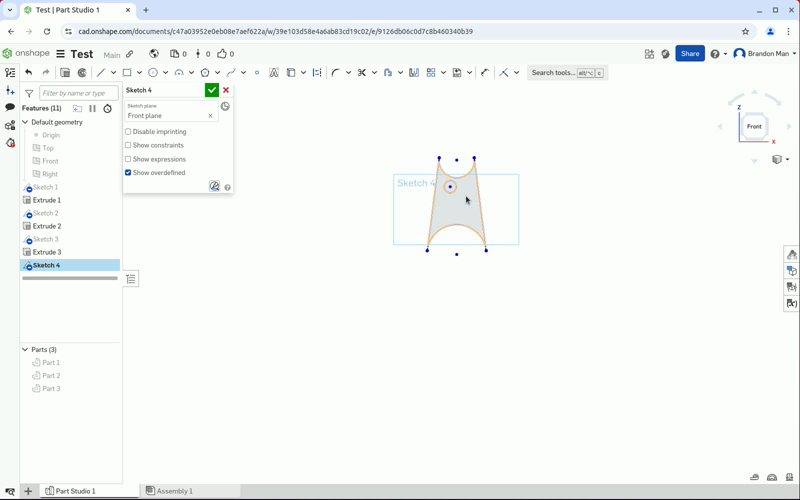
scroll(6)
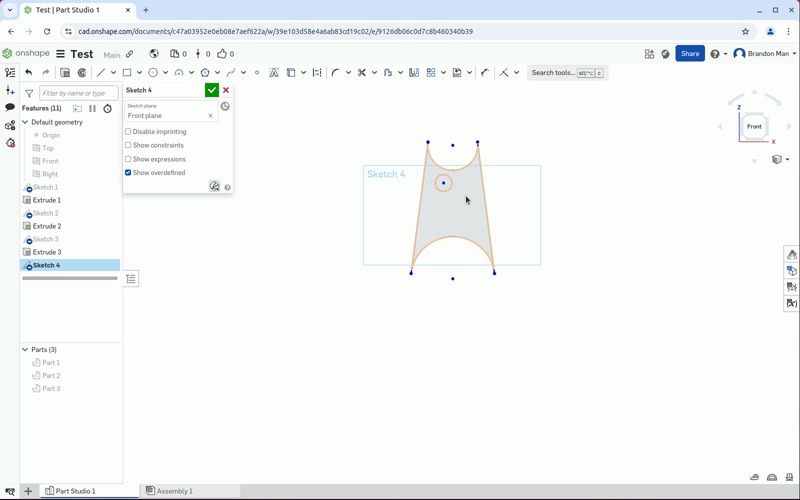
scroll(6)
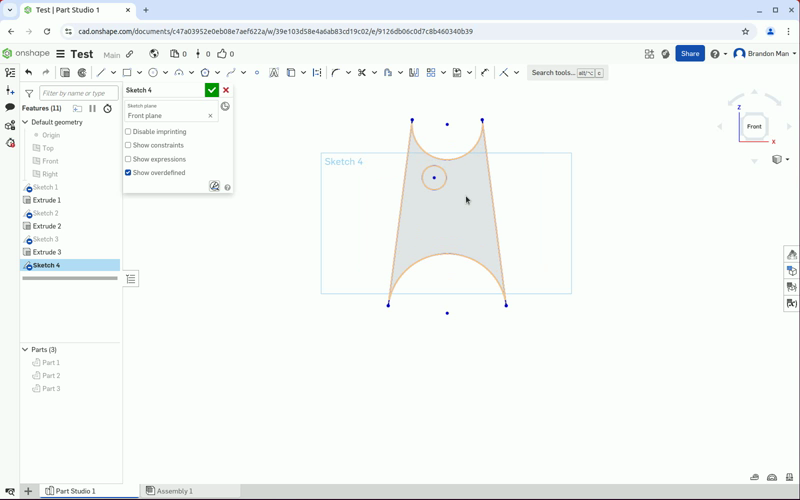
scroll(6)
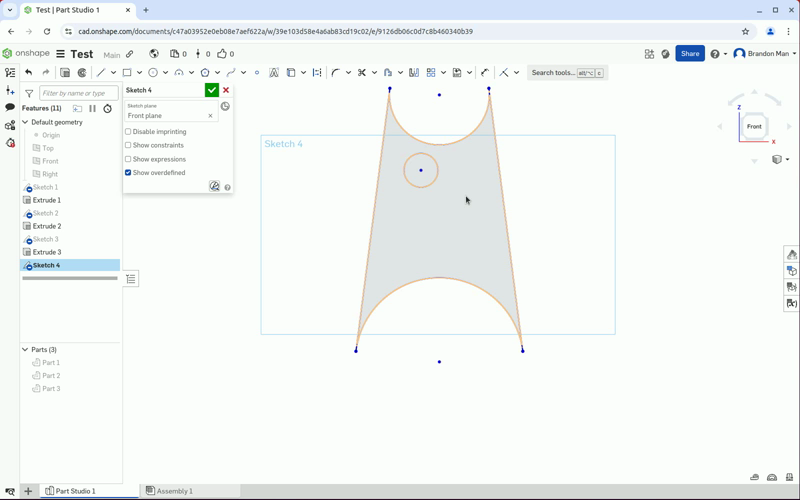
scroll(6)
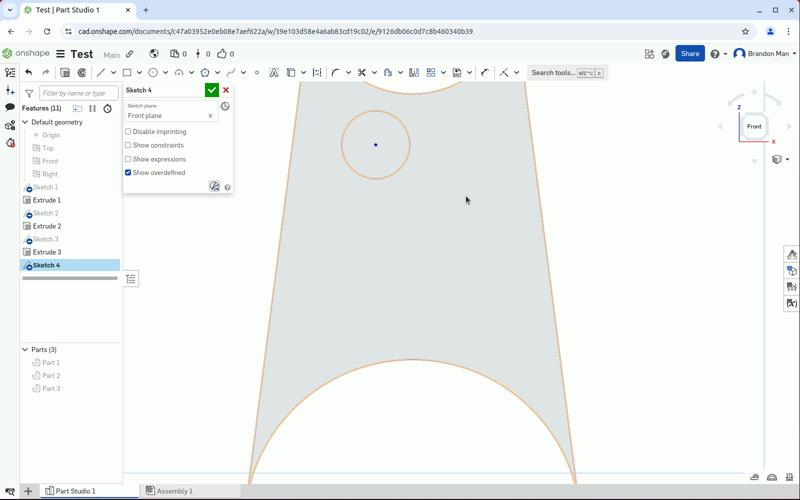
click(466, 195)
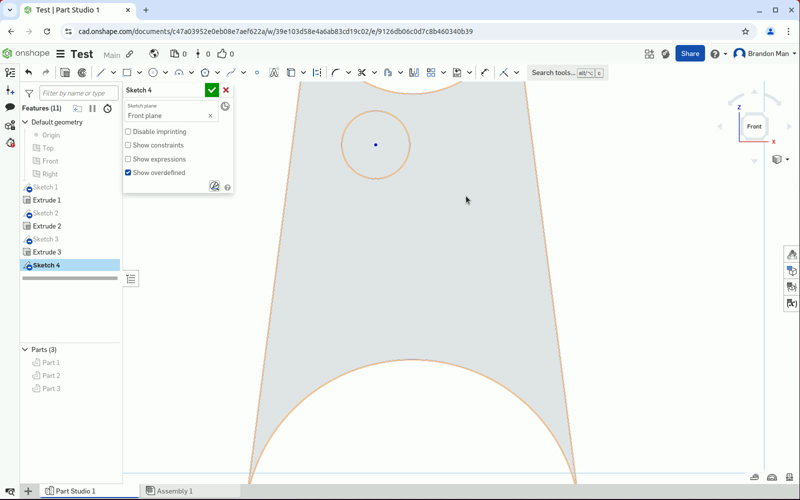
scroll(-6)
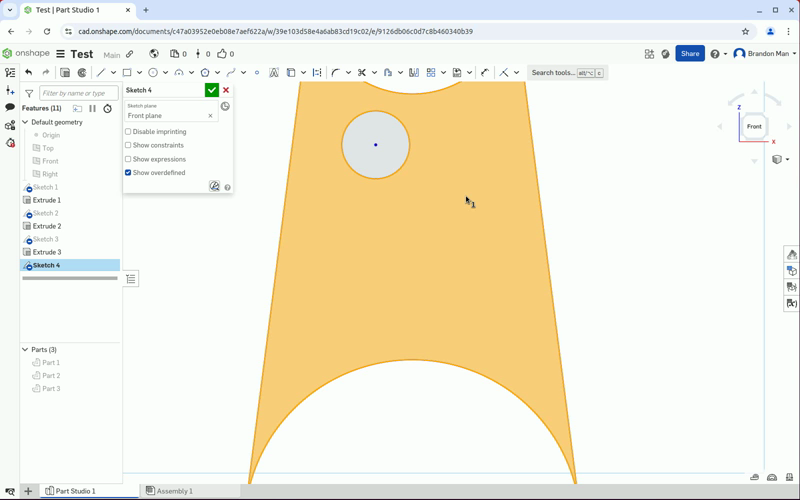
scroll(-6)
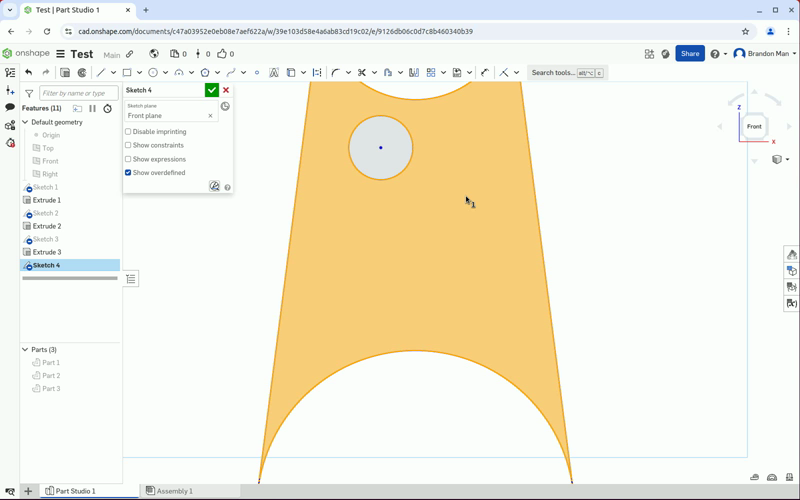
scroll(-6)
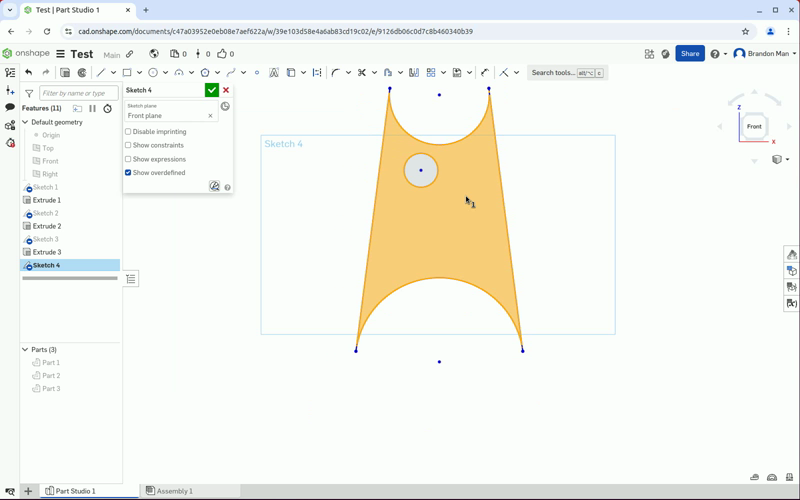
scroll(-6)
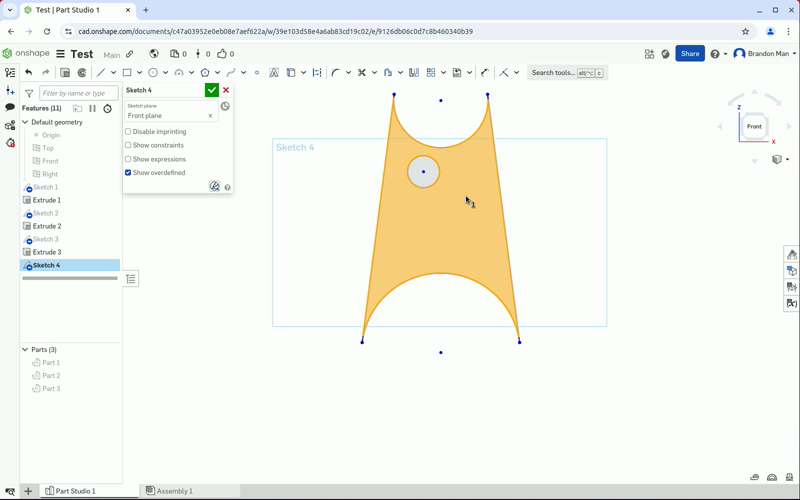
scroll(-6)
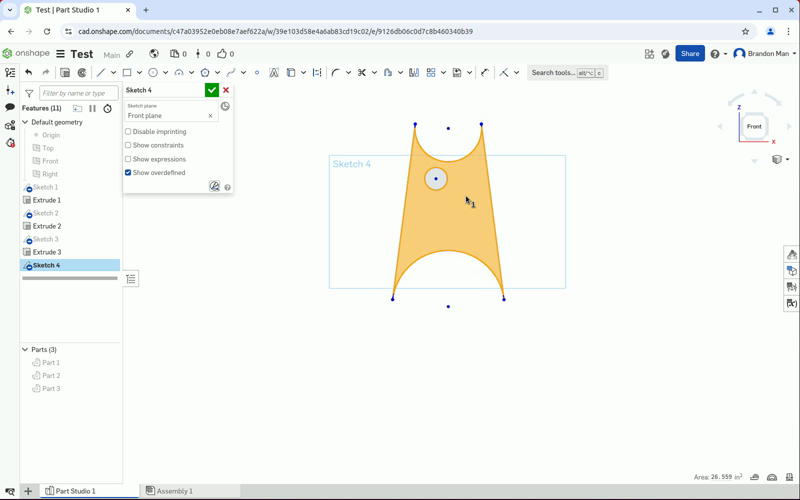
scroll(-6)
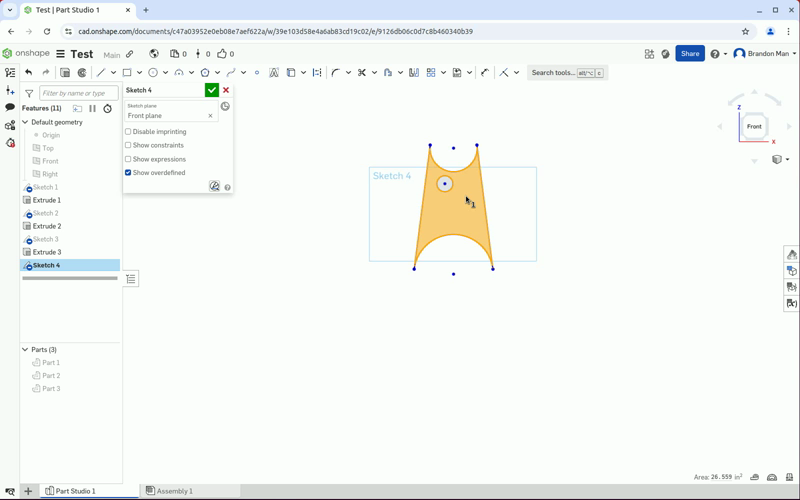
scroll(-6)
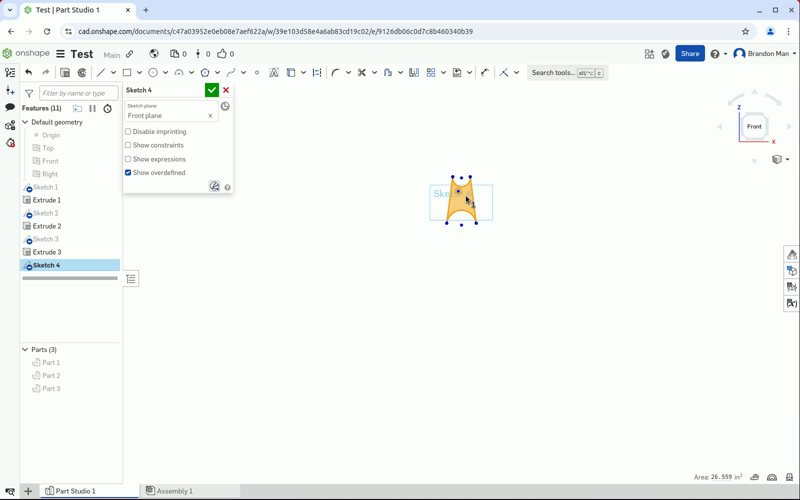
mouse_move(73, 352)
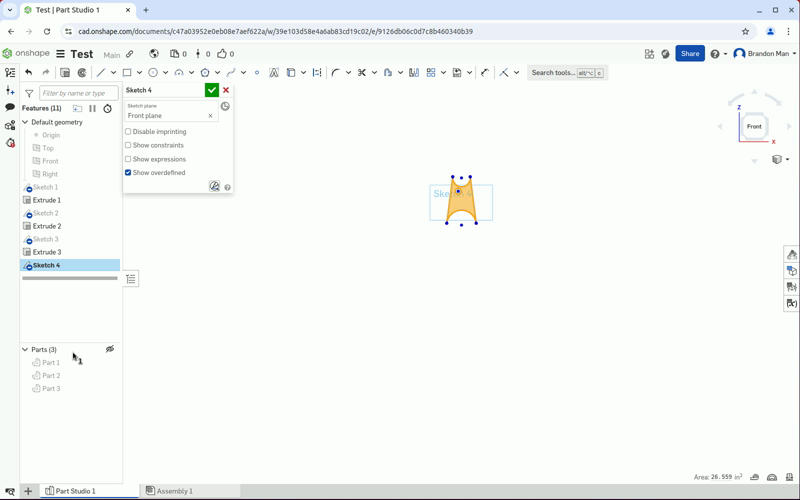
key(shift+y)
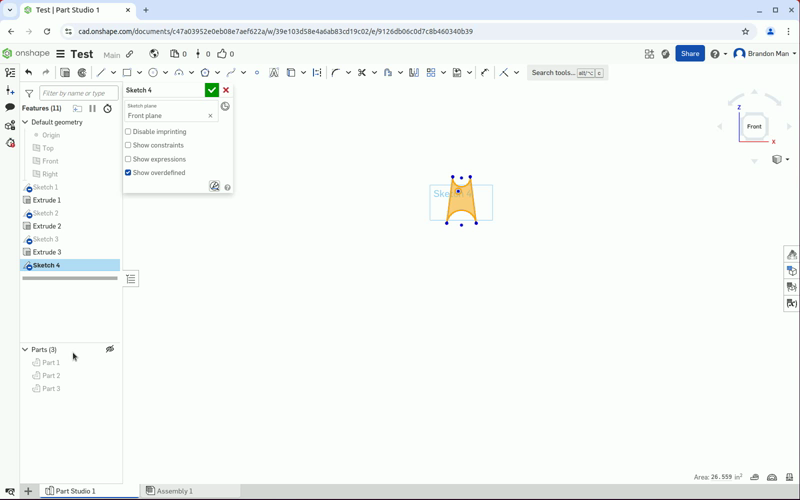
key(shift+e)
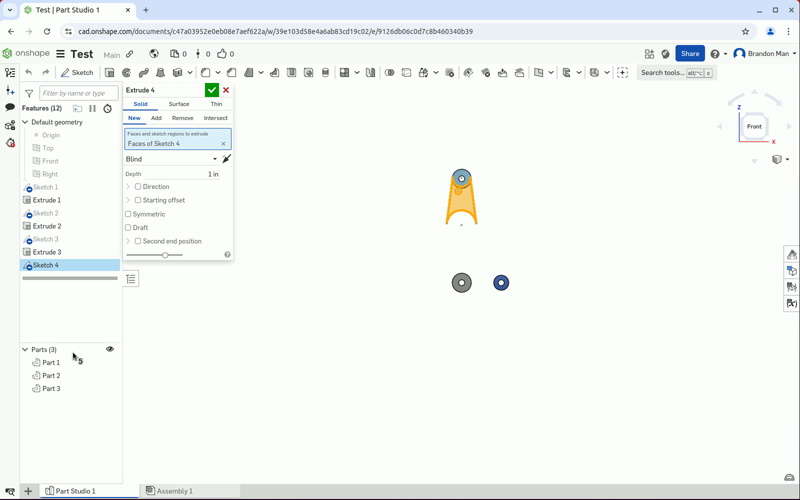
mouse_move(143, 106)
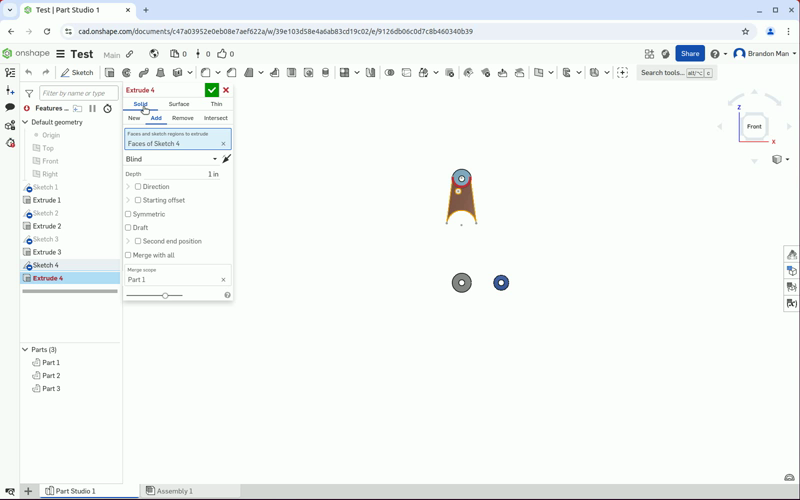
click(143, 106)
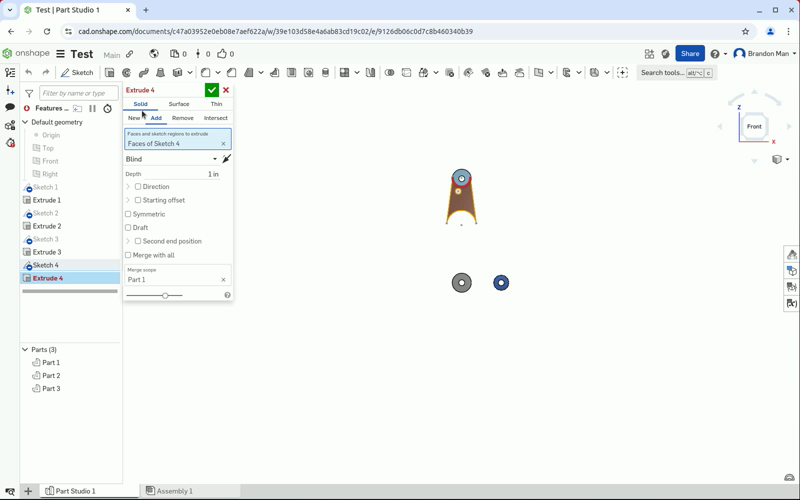
mouse_move(137, 120)
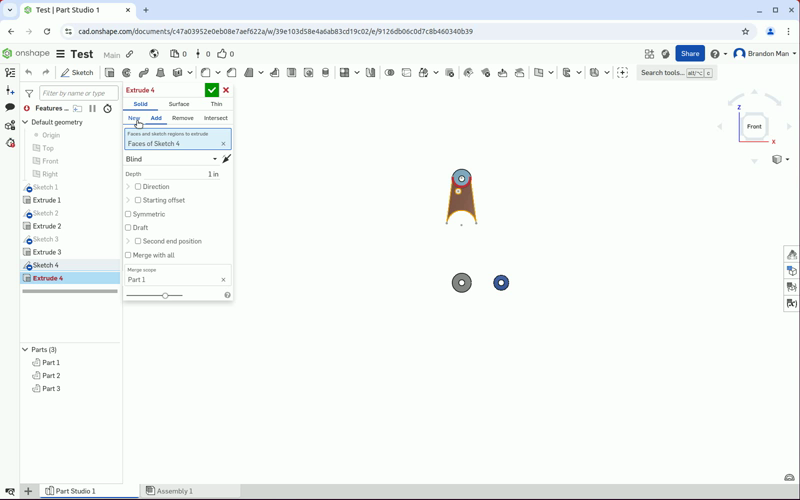
click(137, 120)
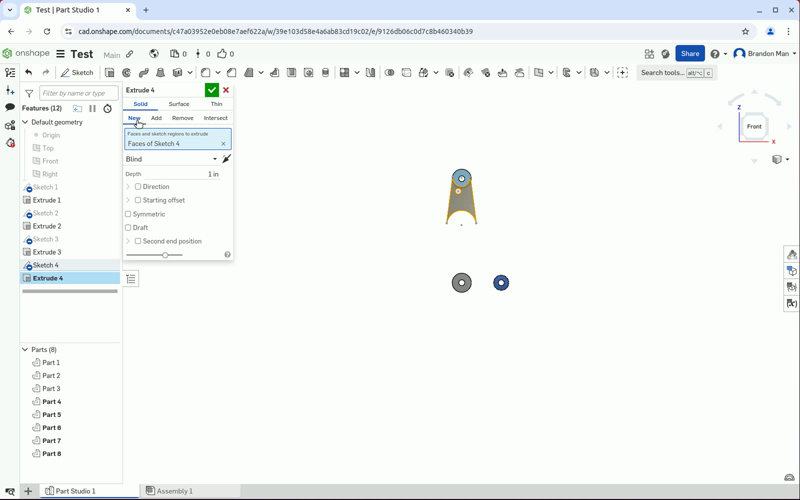
key(tab, 4)
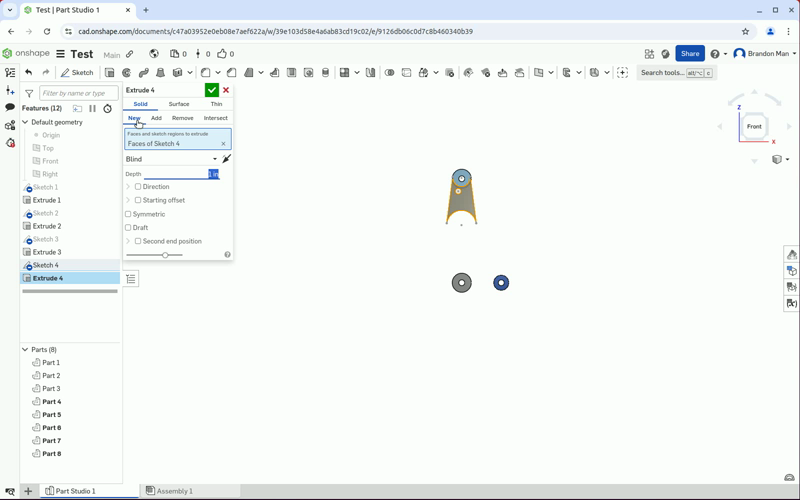
text(0.481)
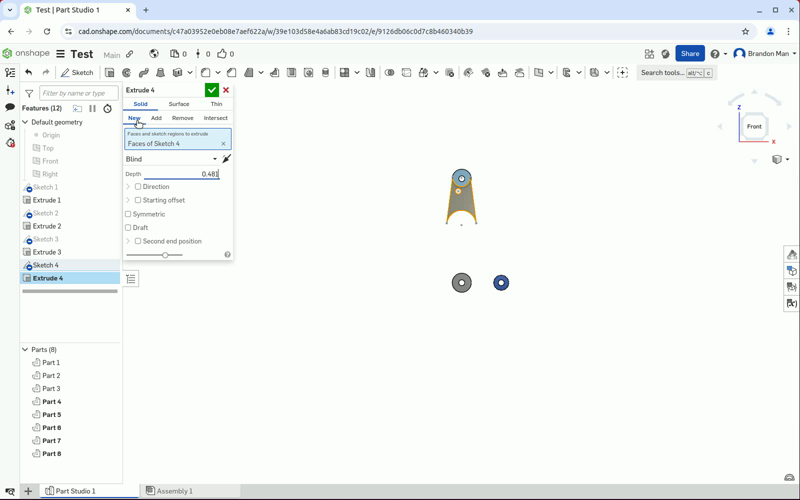
key(enter)
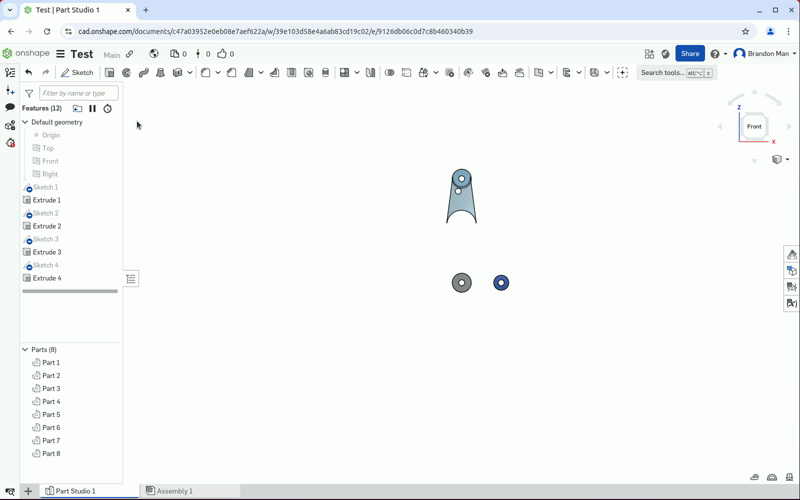
key(shift+h)
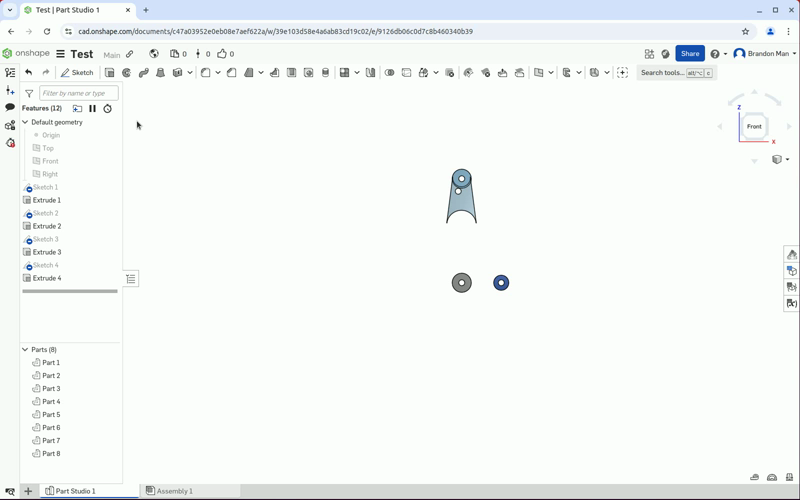
key(shift+h)
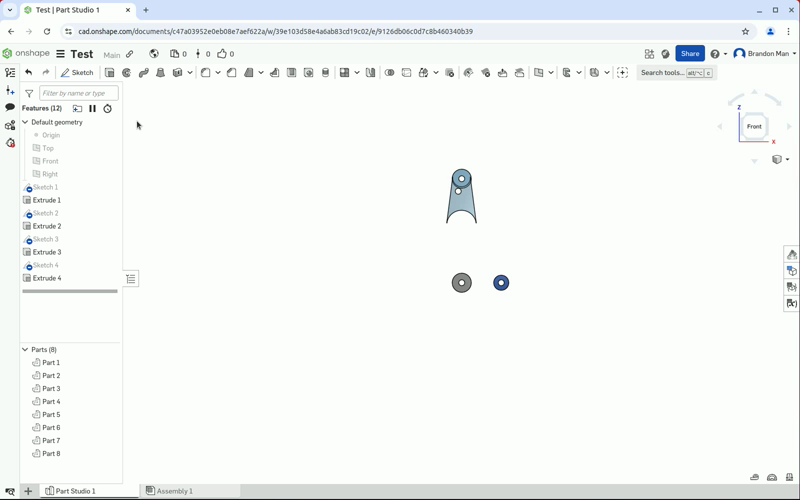
mouse_move(73, 189)
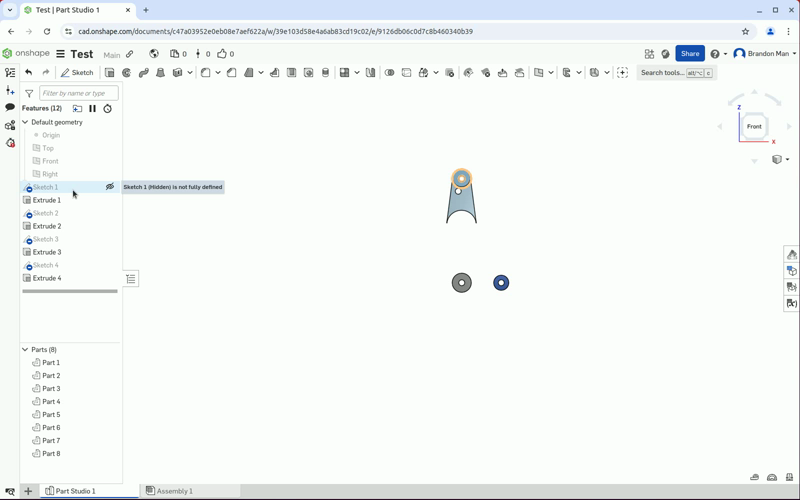
click(73, 189)
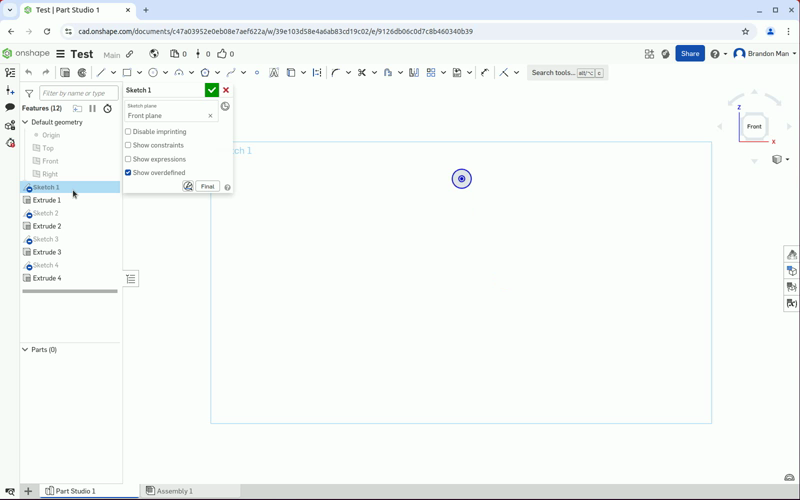
mouse_move(229, 92)
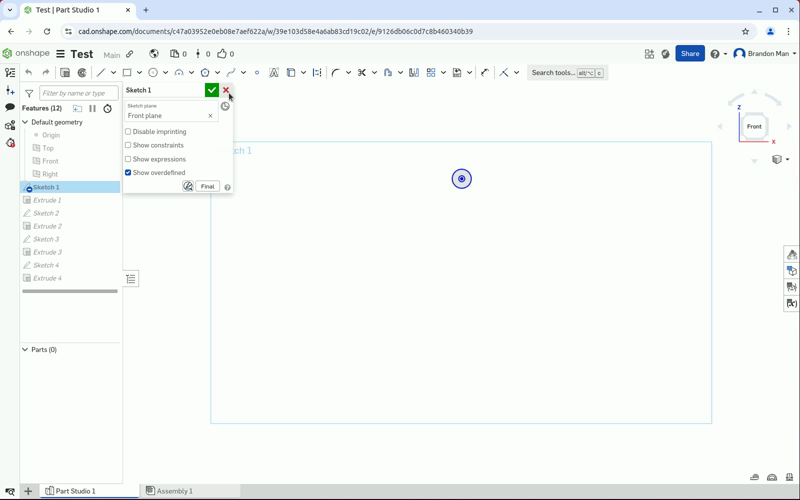
click(229, 92)
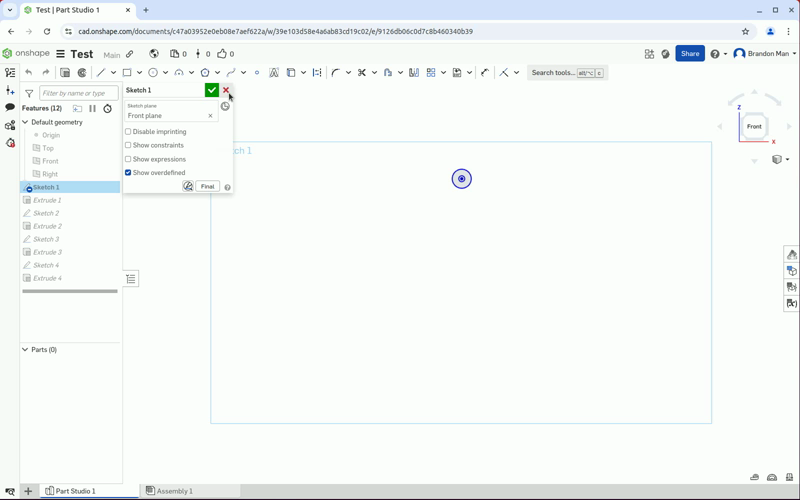
key(shift+s)
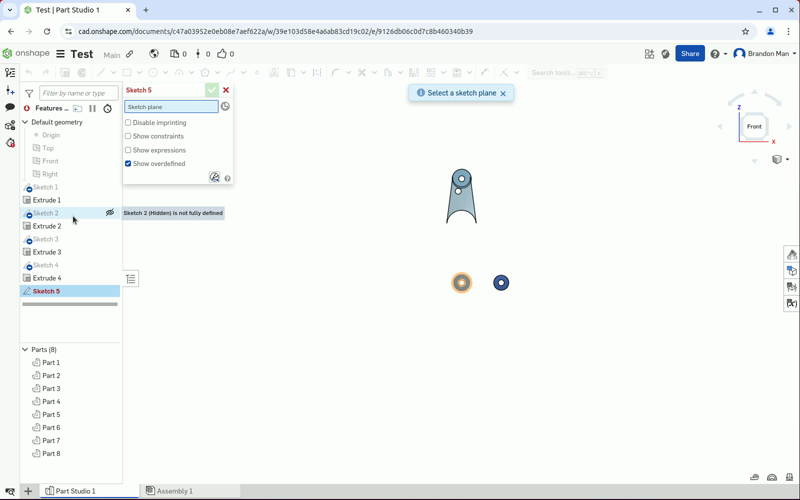
scroll(3)
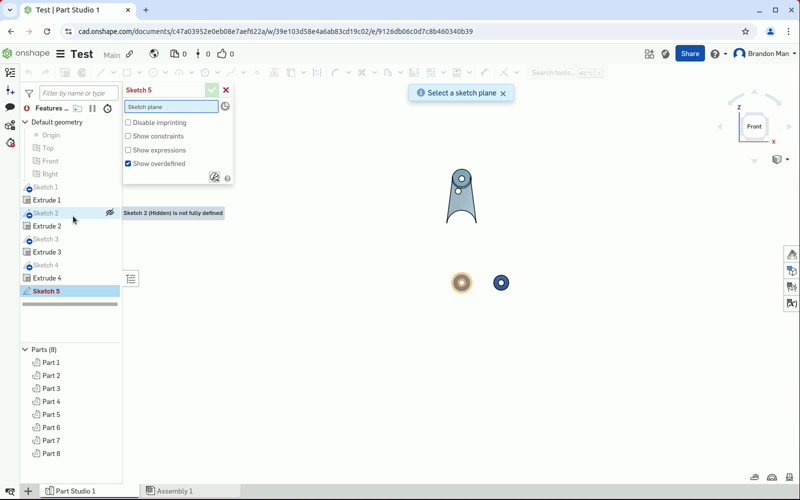
mouse_move(73, 163)
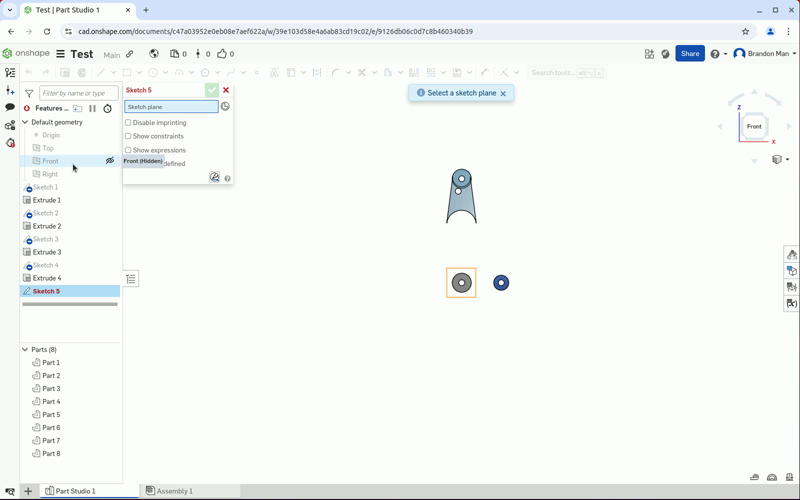
click(73, 163)
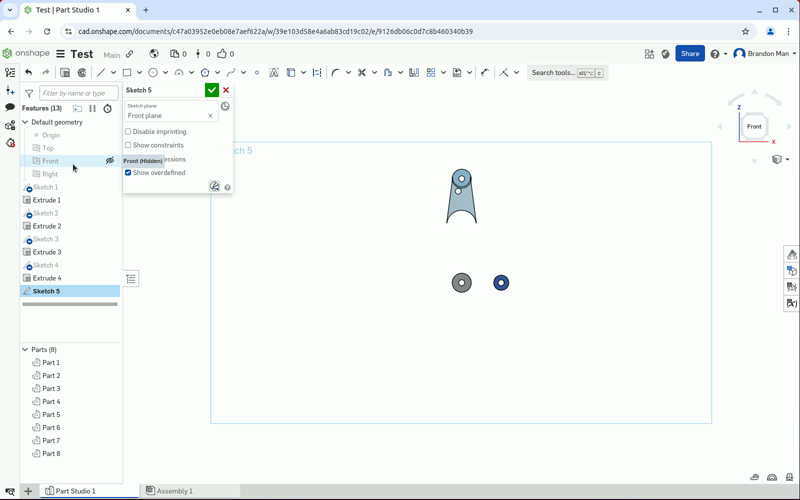
mouse_move(73, 352)
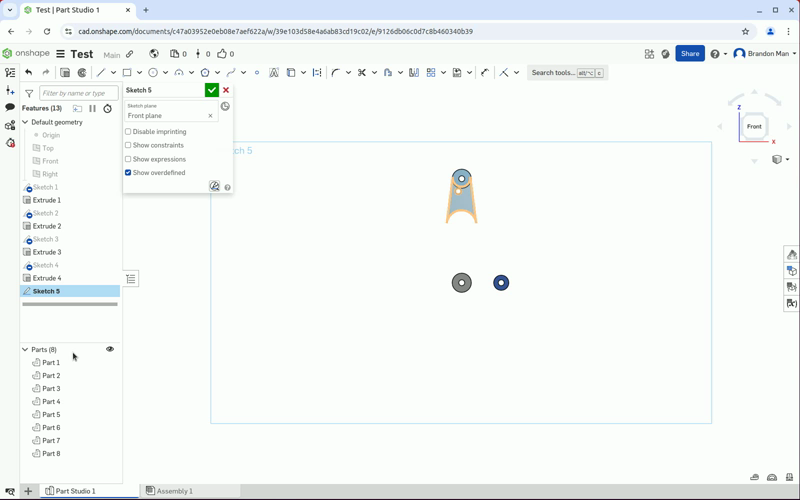
key(y)
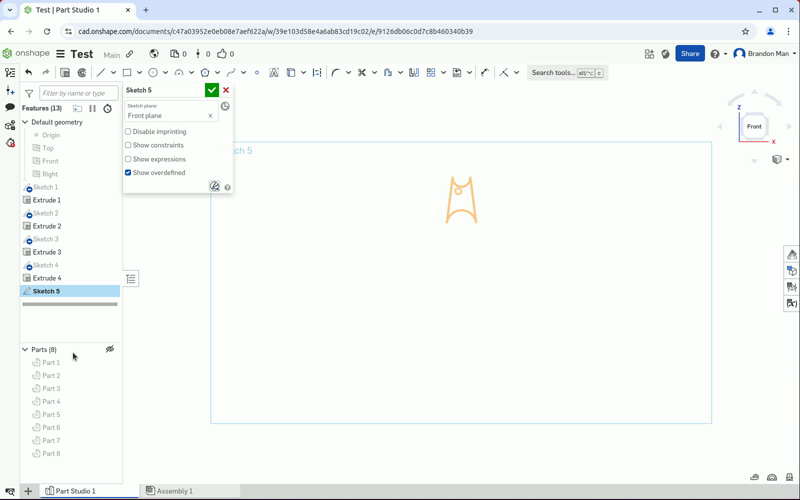
key(c)
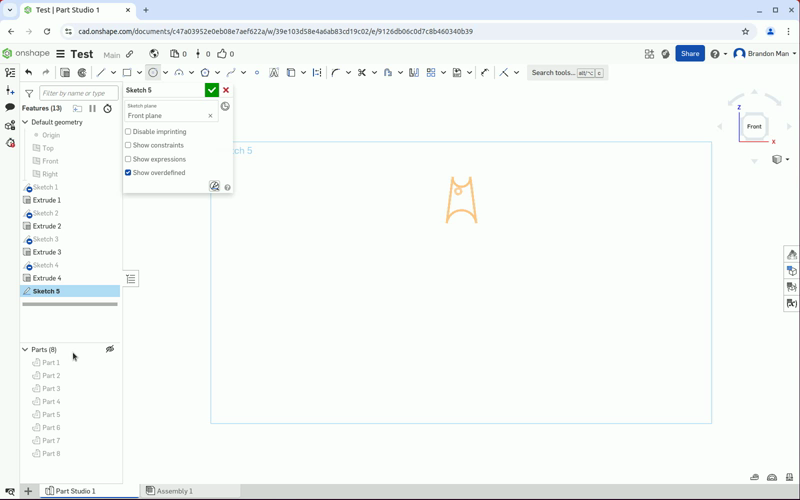
key_down(shift)
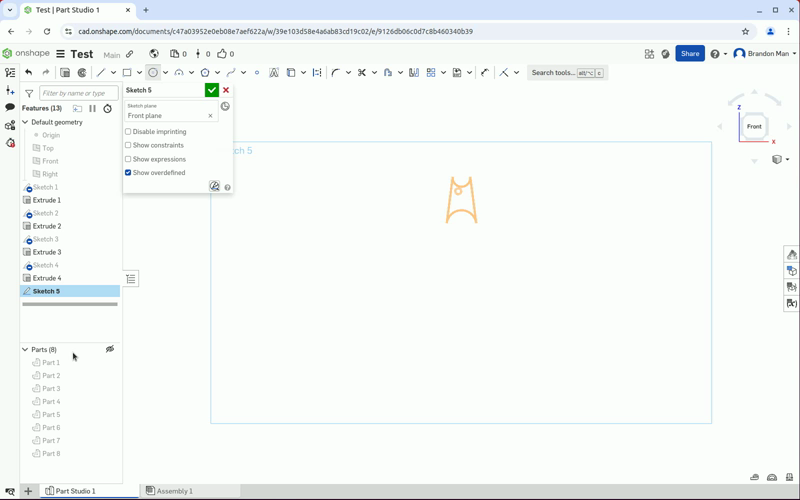
mouse_move(461, 225)
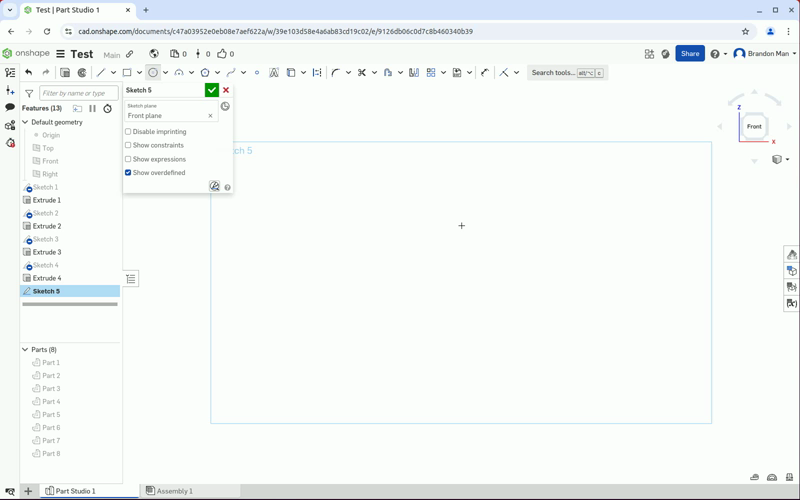
click(461, 225)
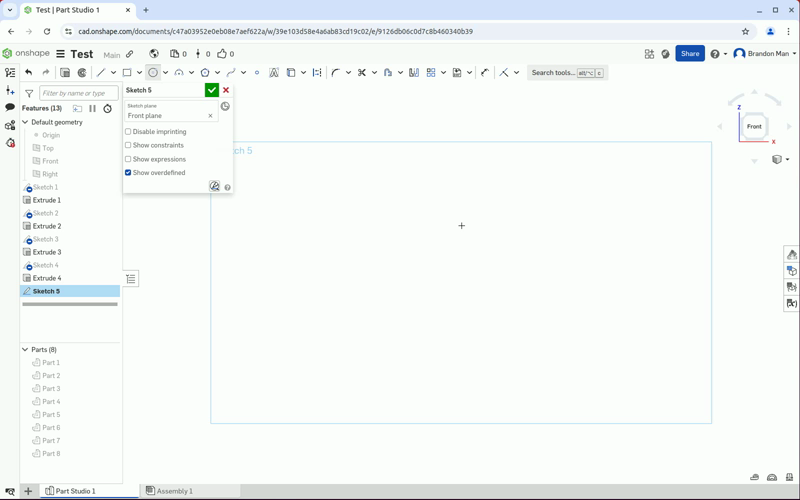
key_up(shift)
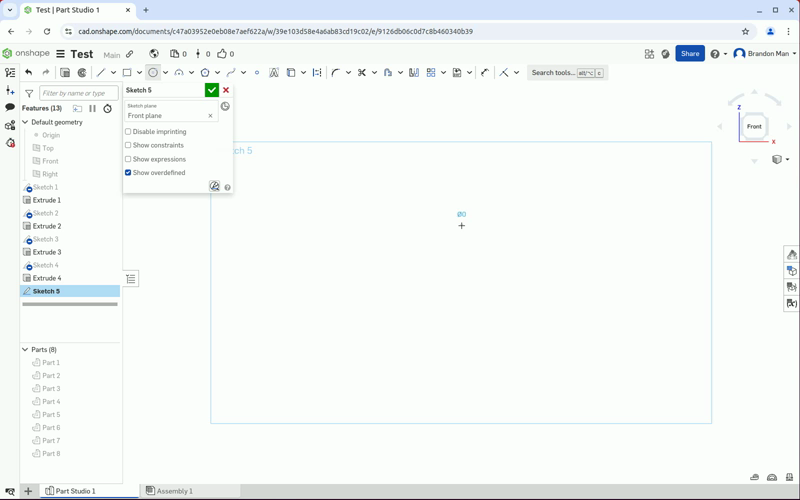
mouse_move(477, 225)
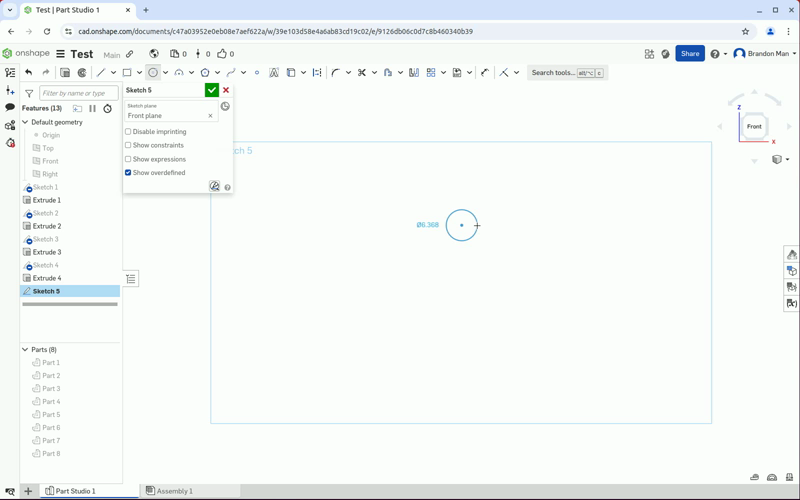
click(477, 225)
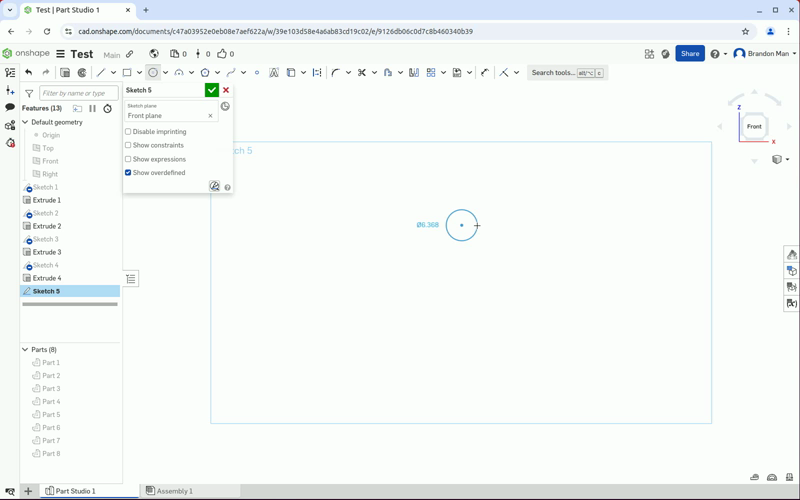
key(esc)
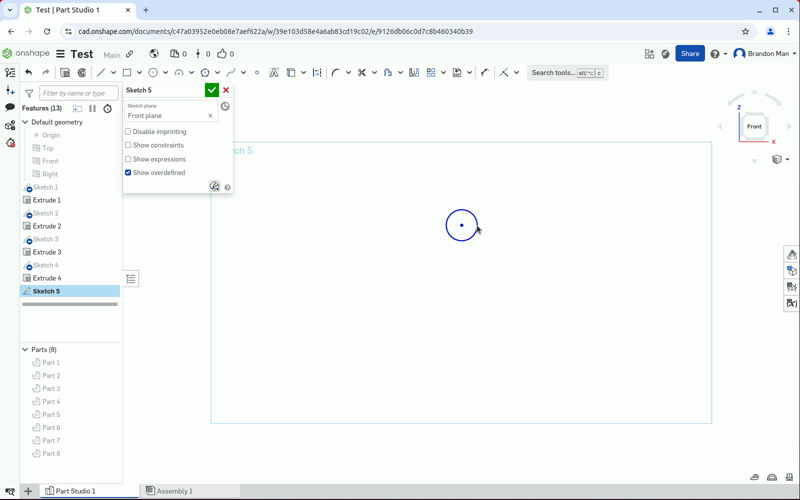
key(c)
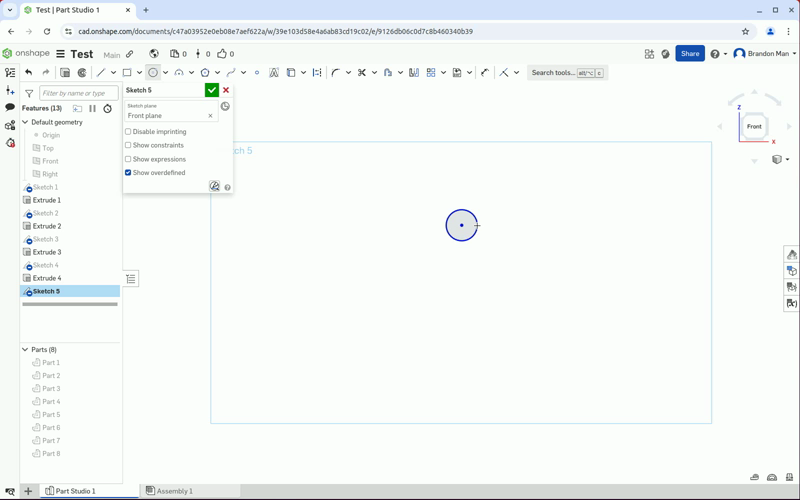
key_down(shift)
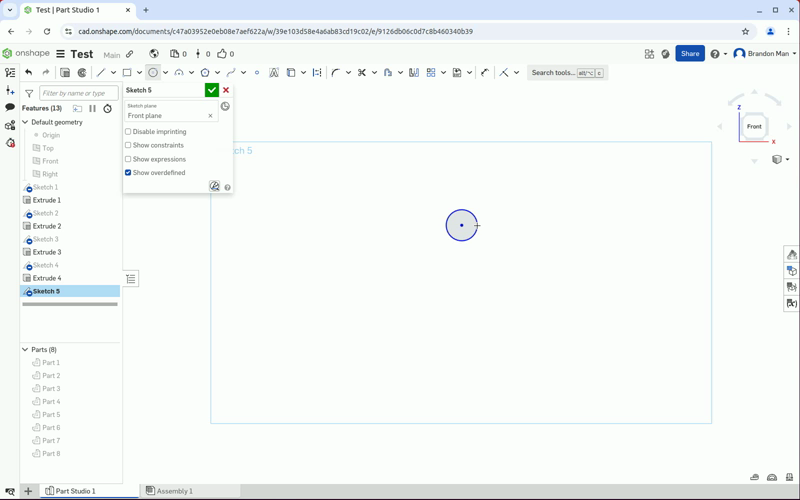
mouse_move(461, 225)
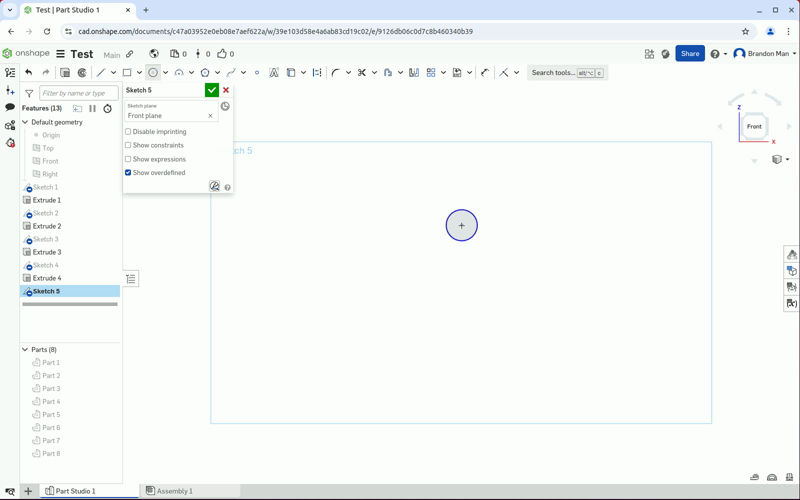
click(461, 225)
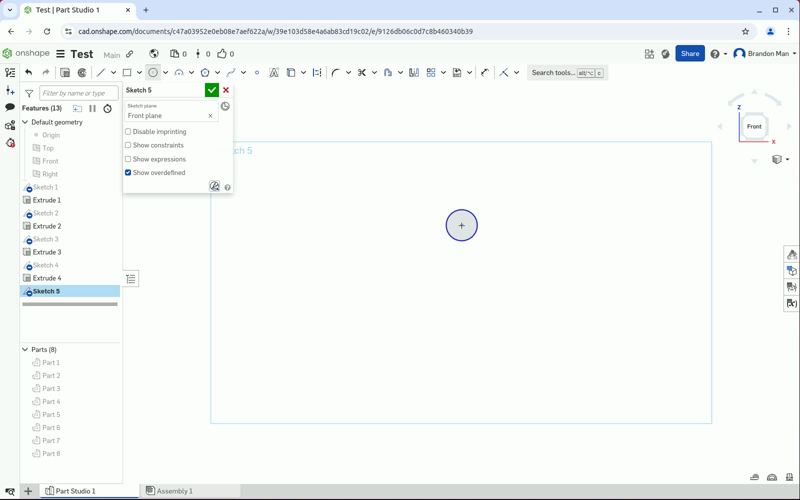
key_up(shift)
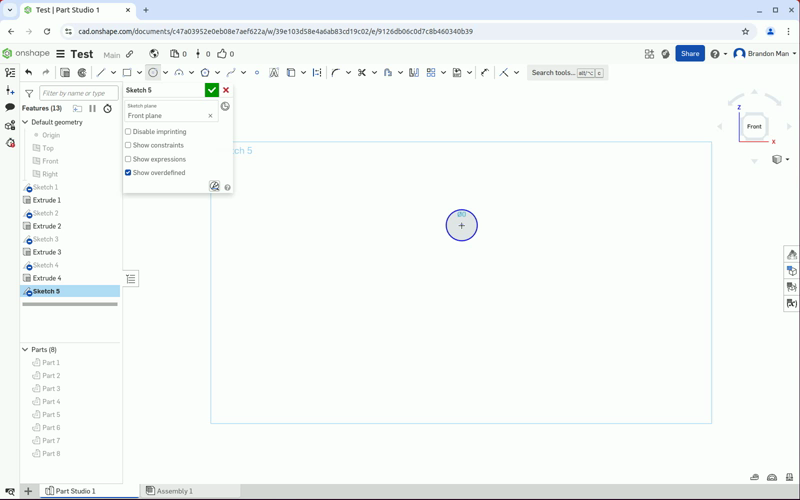
mouse_move(465, 225)
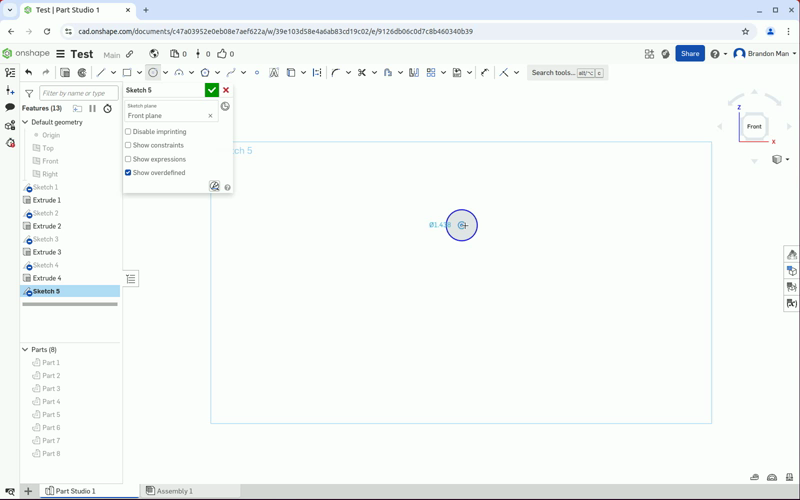
scroll(6)
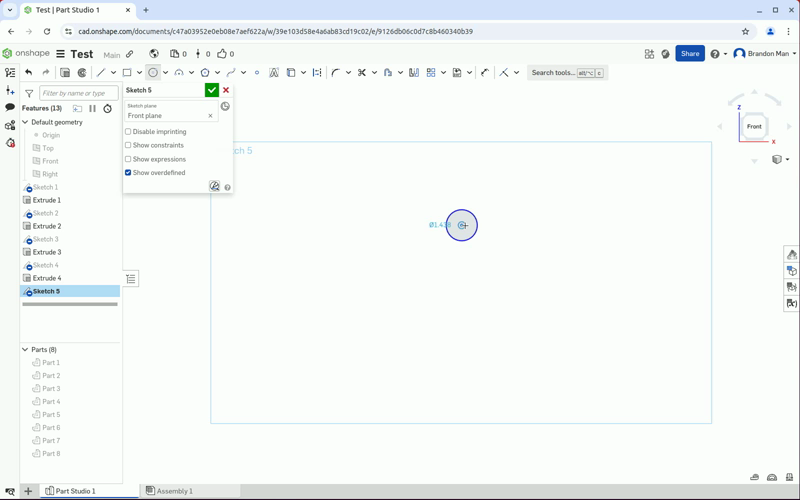
scroll(6)
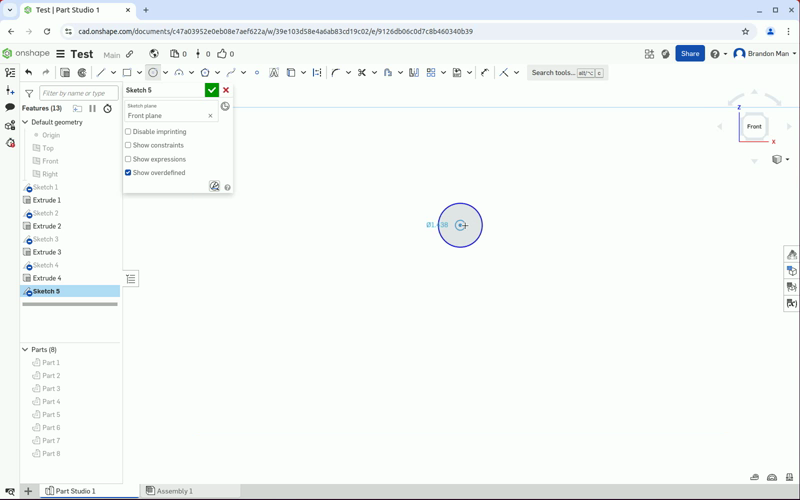
scroll(6)
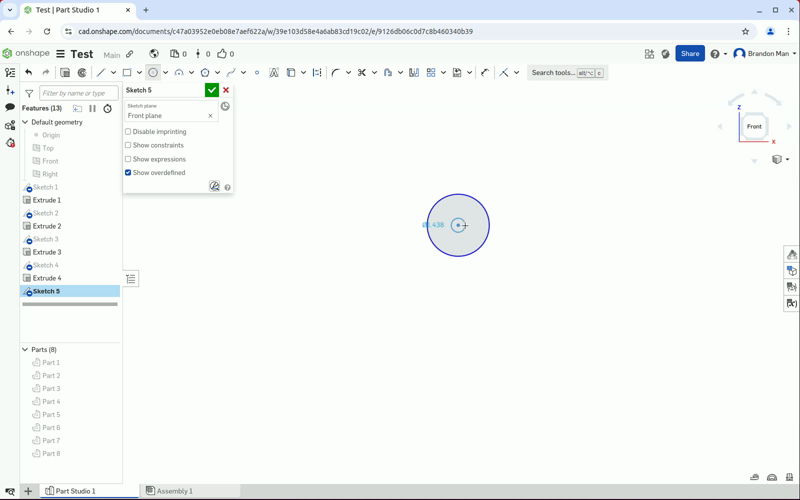
scroll(6)
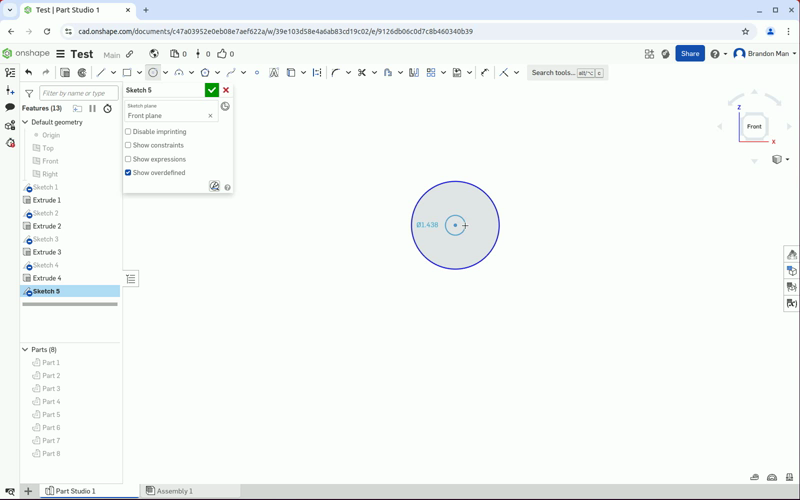
scroll(6)
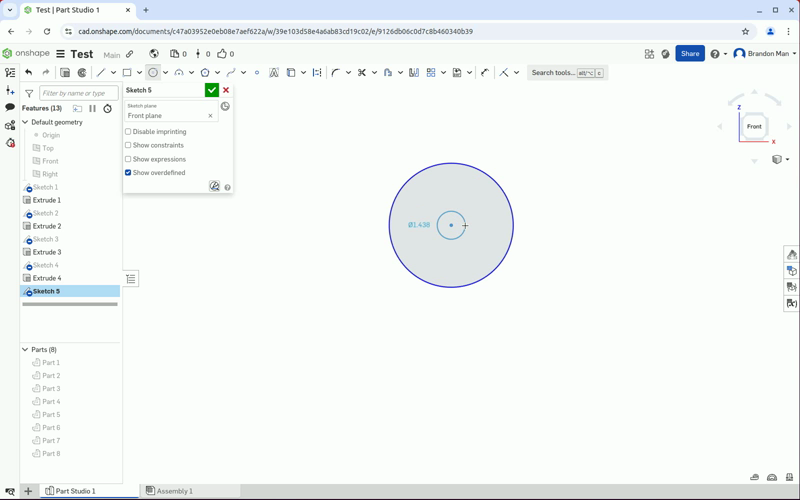
scroll(6)
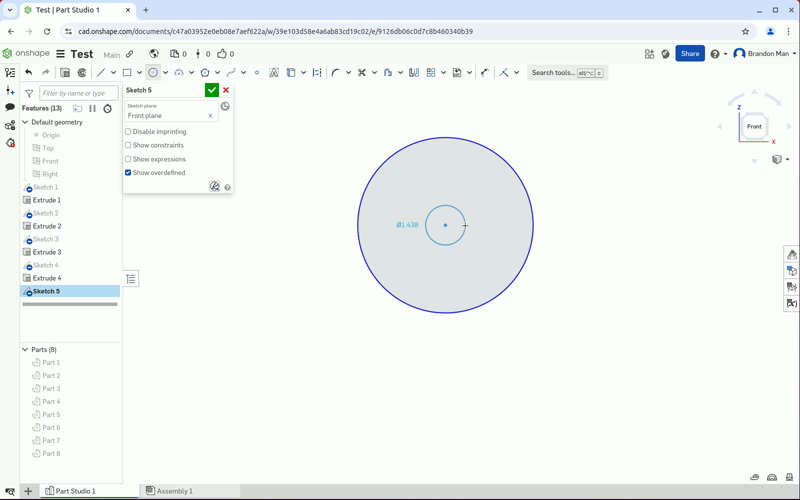
scroll(6)
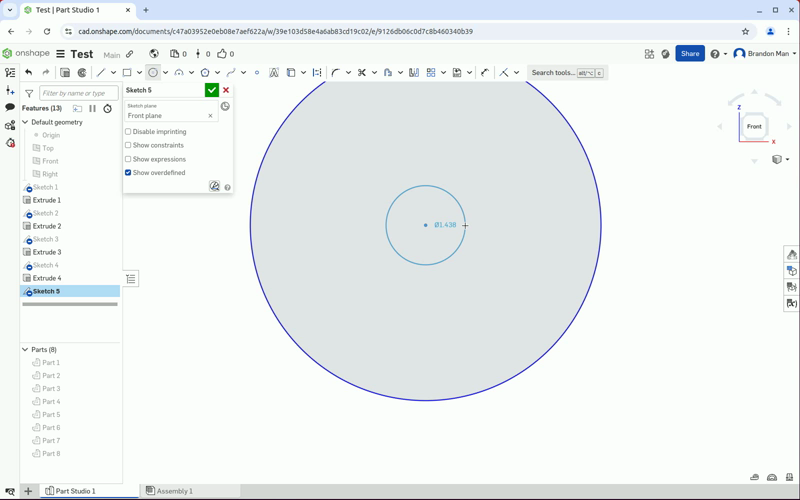
click(465, 225)
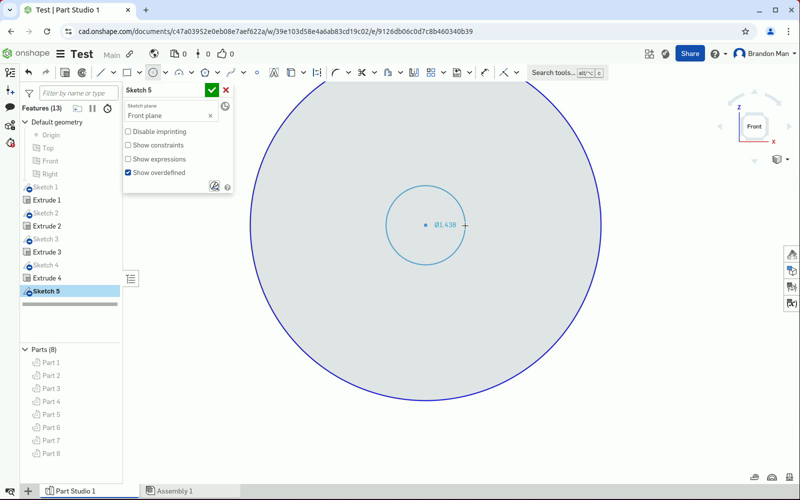
scroll(-6)
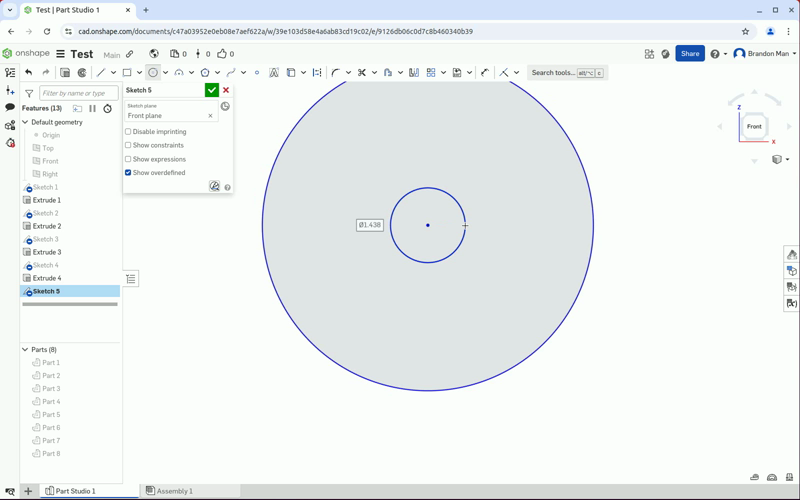
scroll(-6)
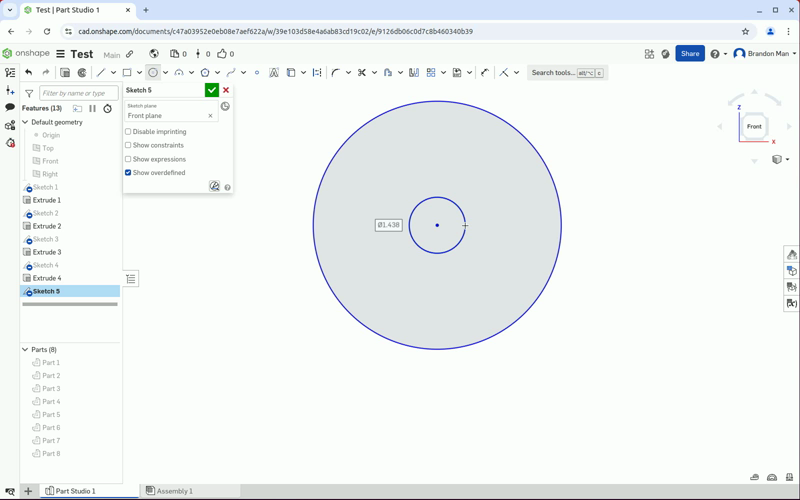
scroll(-6)
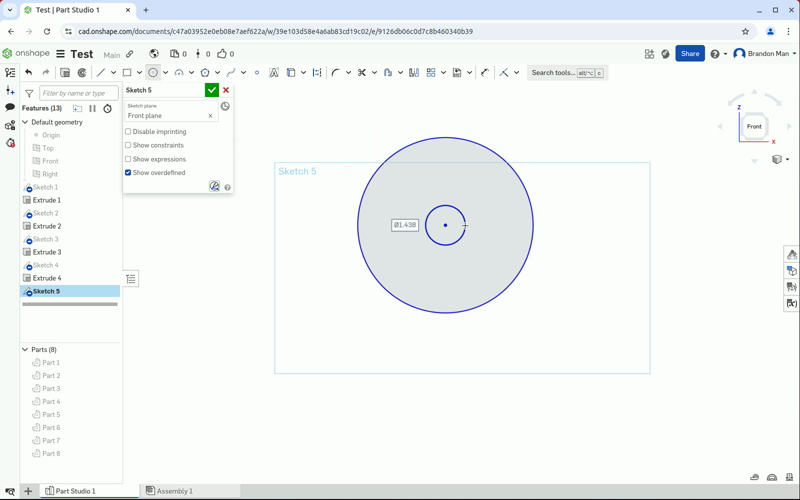
scroll(-6)
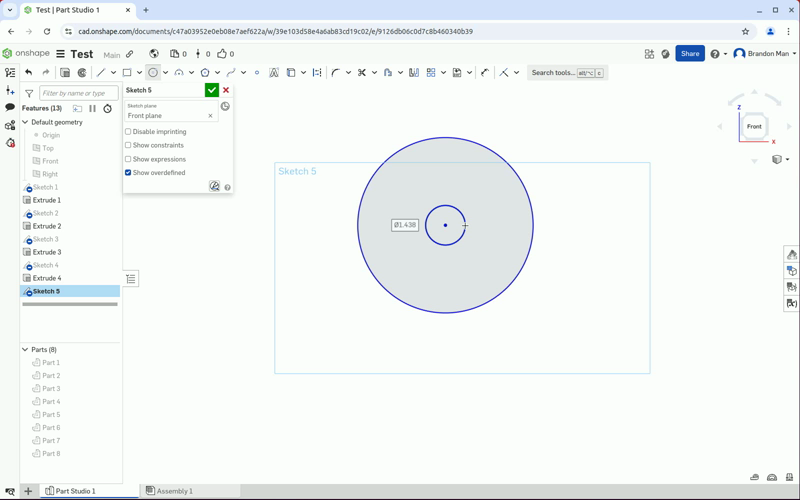
scroll(-6)
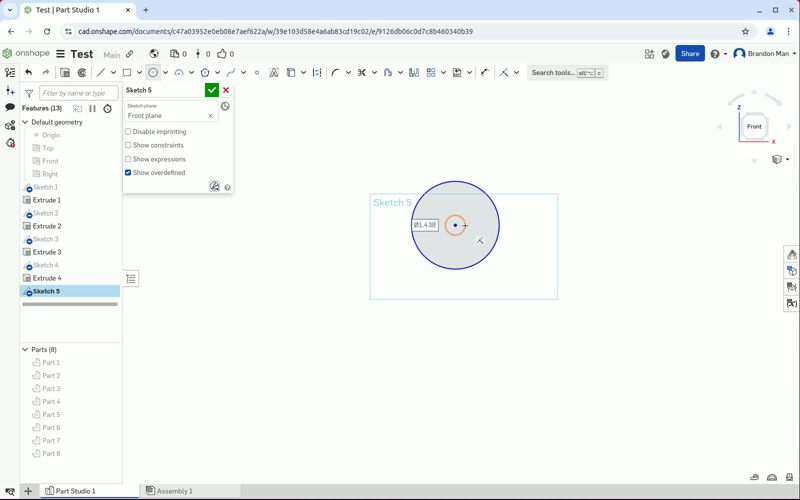
scroll(-6)
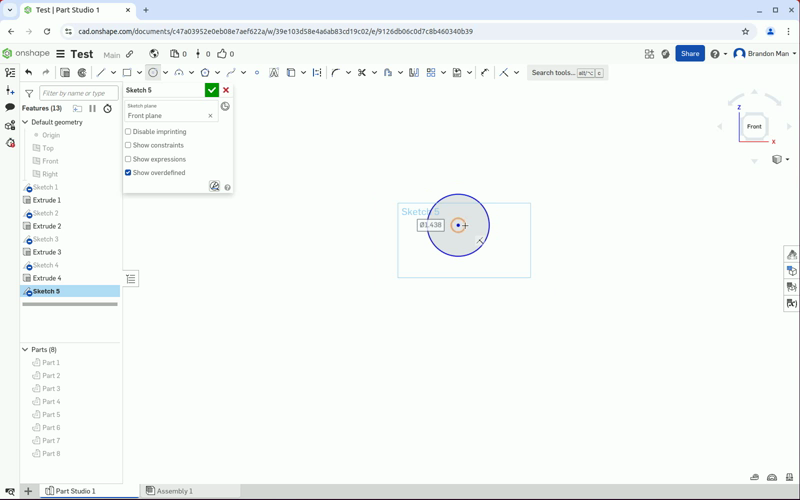
scroll(-6)
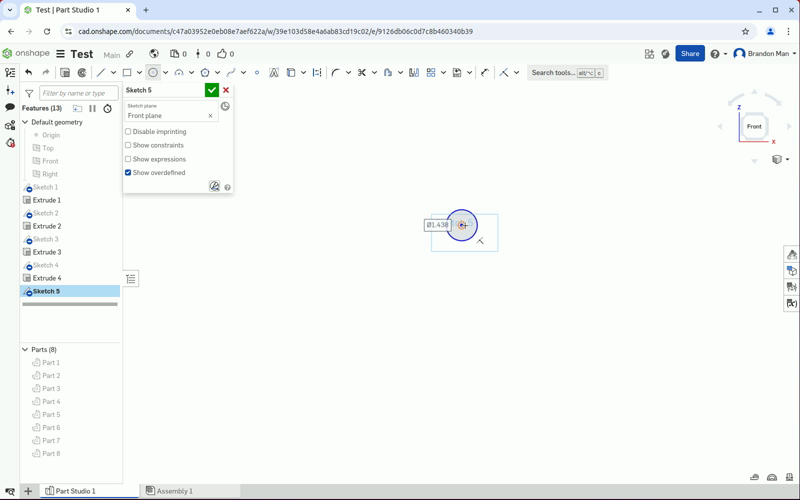
key(esc)
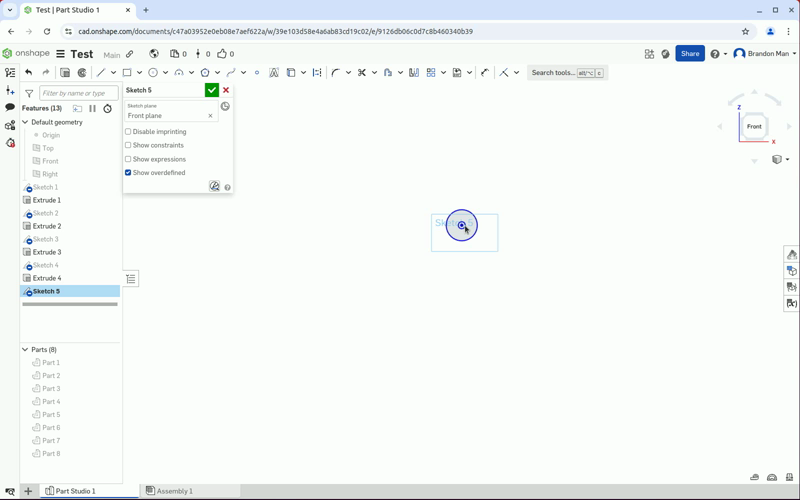
mouse_move(459, 231)
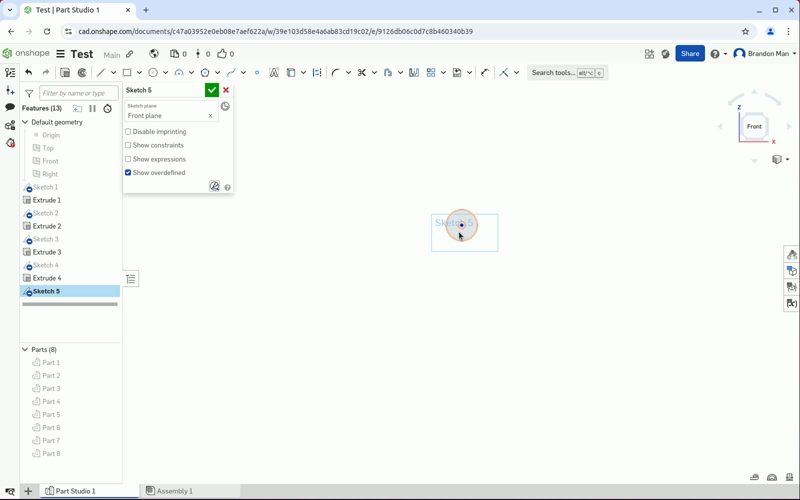
scroll(6)
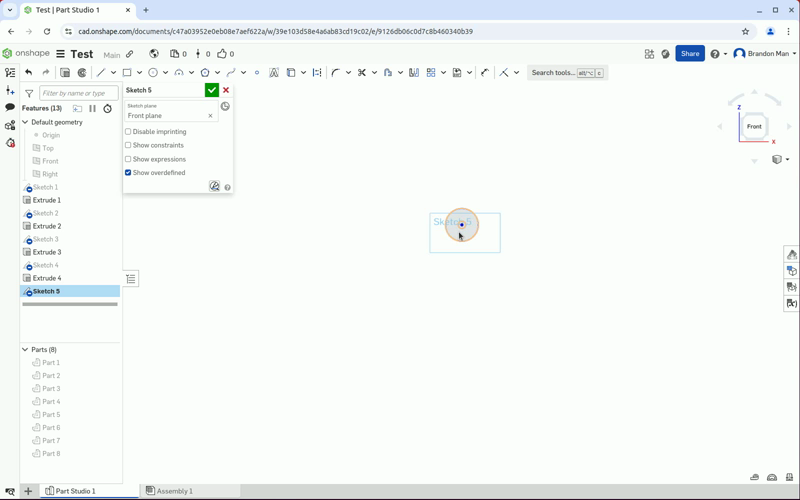
scroll(6)
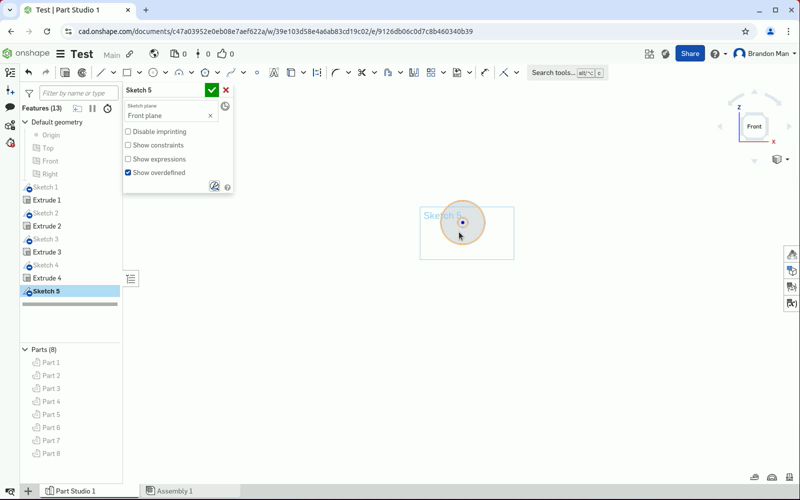
scroll(6)
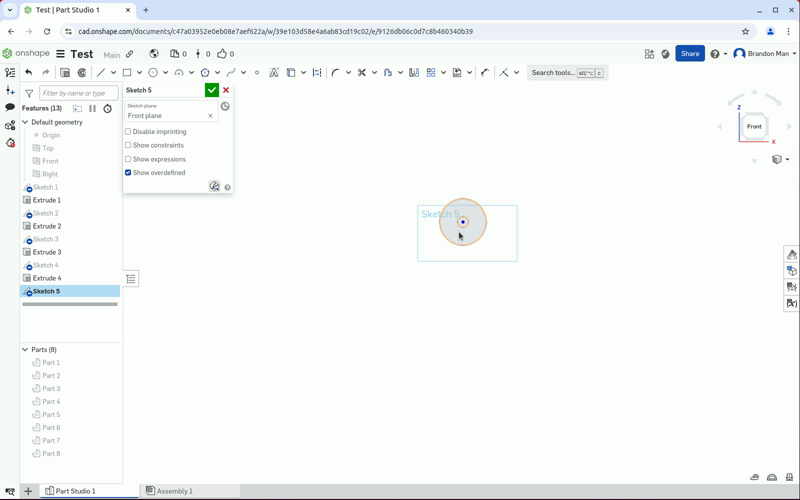
scroll(6)
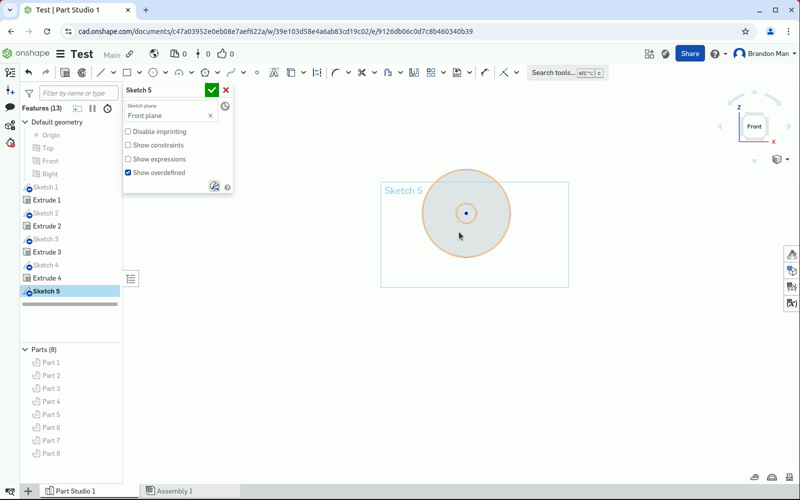
scroll(6)
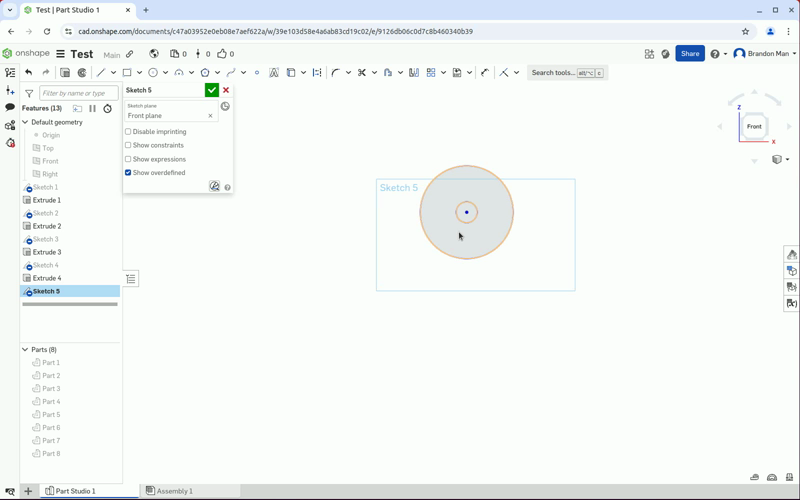
scroll(6)
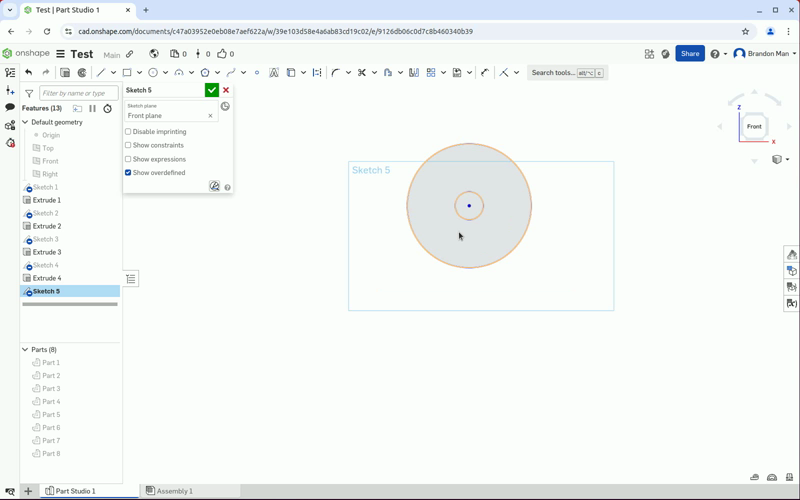
scroll(6)
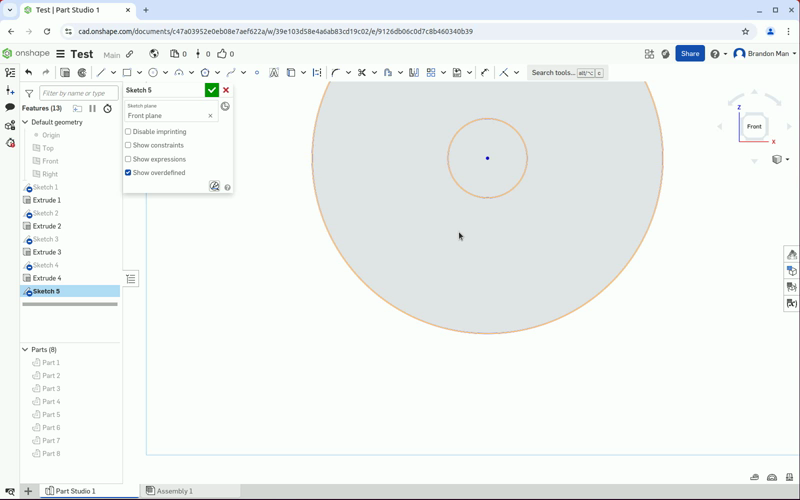
click(459, 231)
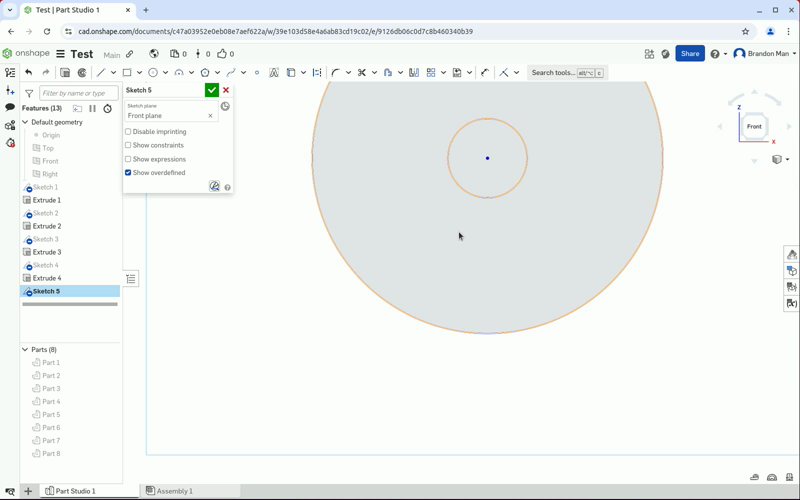
scroll(-6)
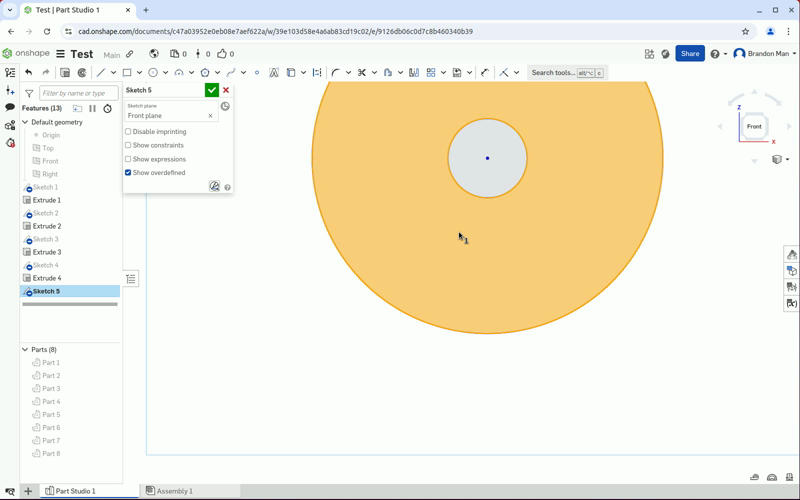
scroll(-6)
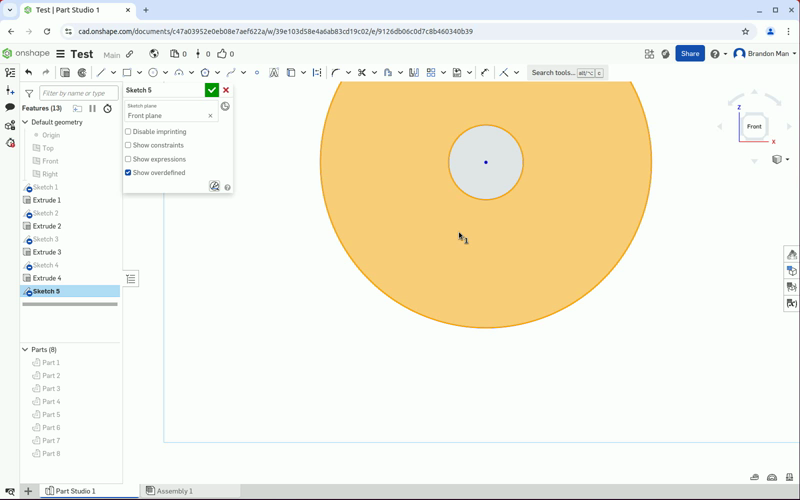
scroll(-6)
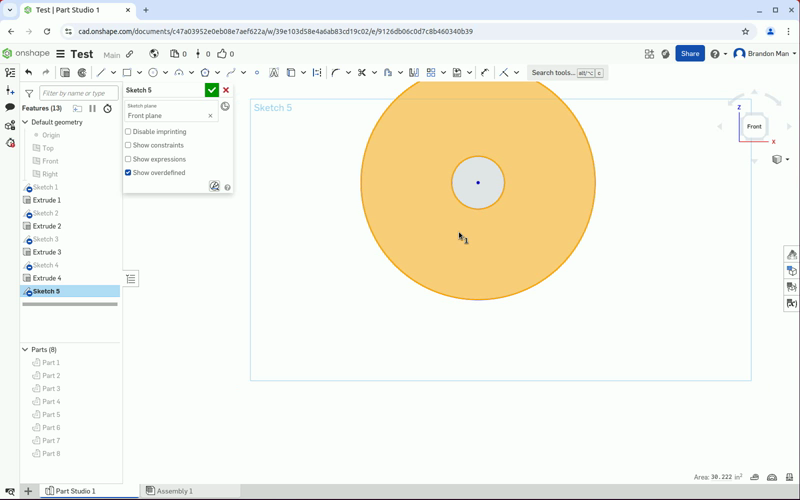
scroll(-6)
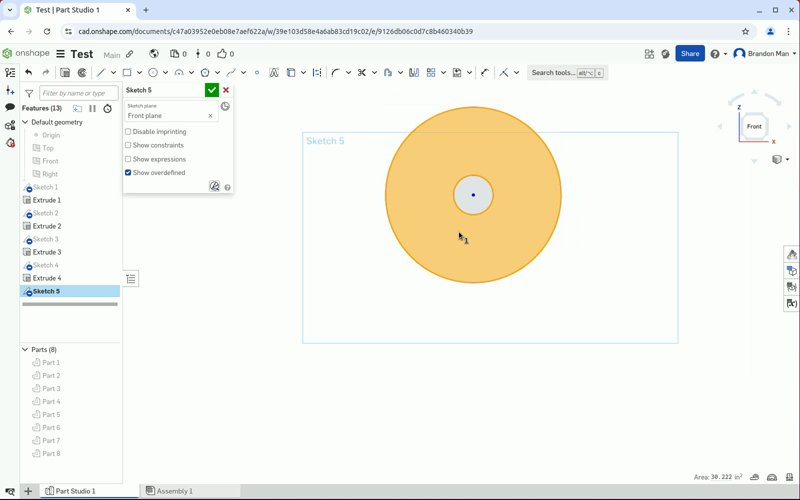
scroll(-6)
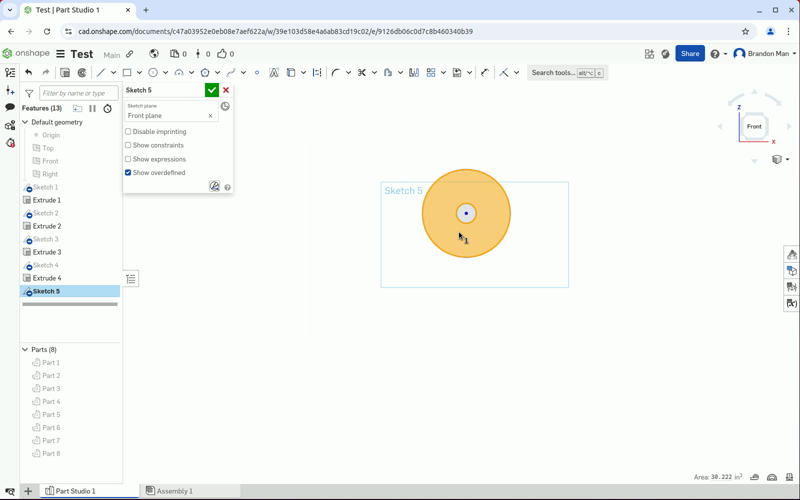
scroll(-6)
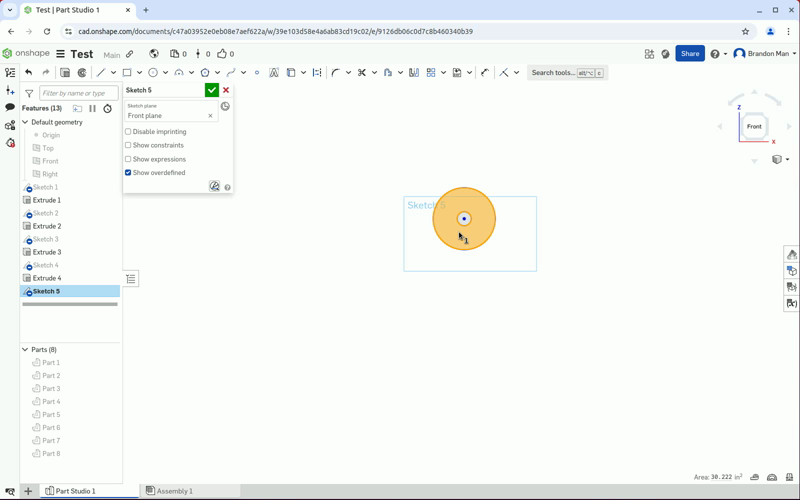
scroll(-6)
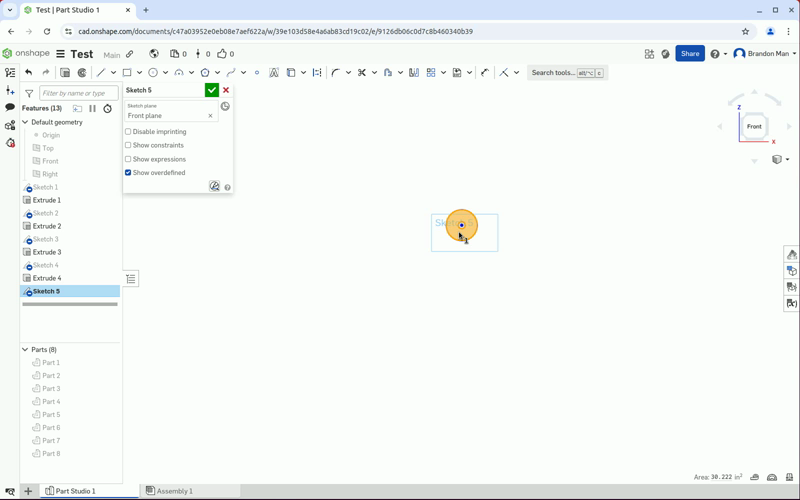
mouse_move(73, 352)
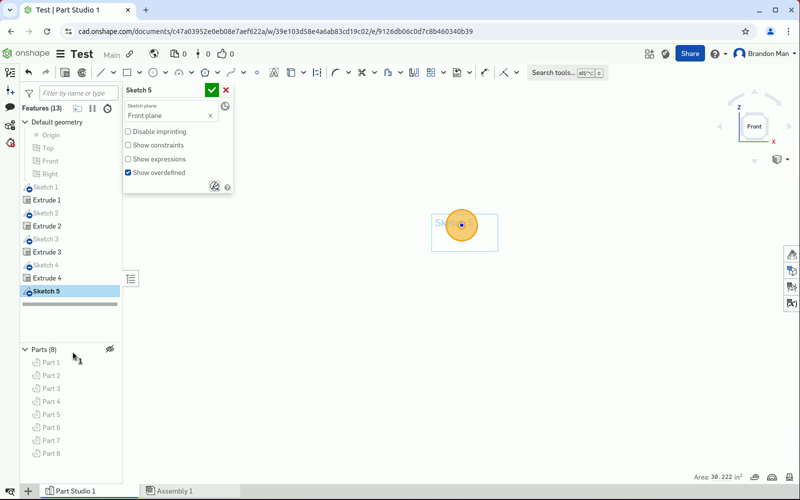
key(shift+y)
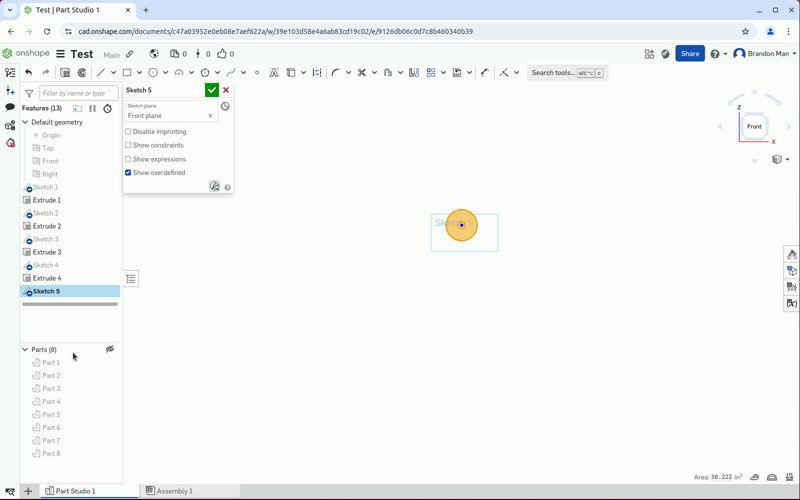
key(shift+e)
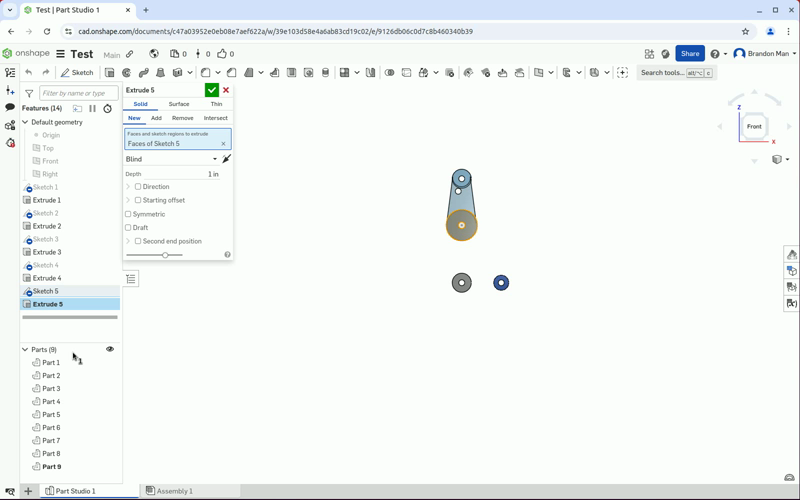
mouse_move(143, 106)
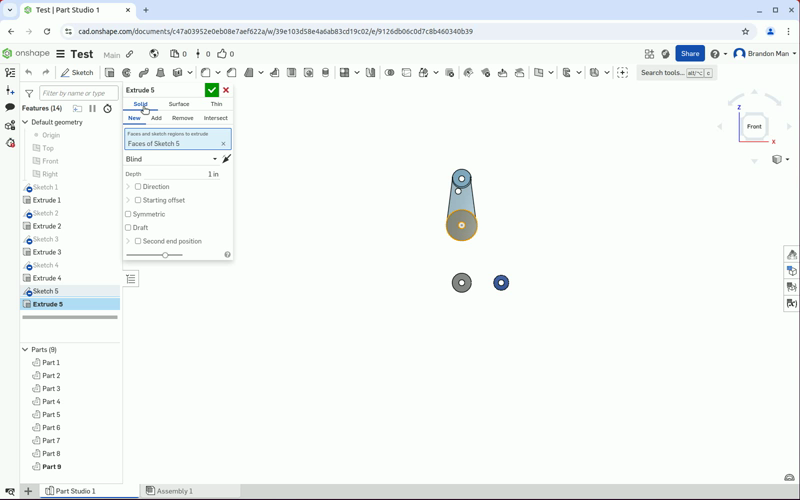
click(143, 106)
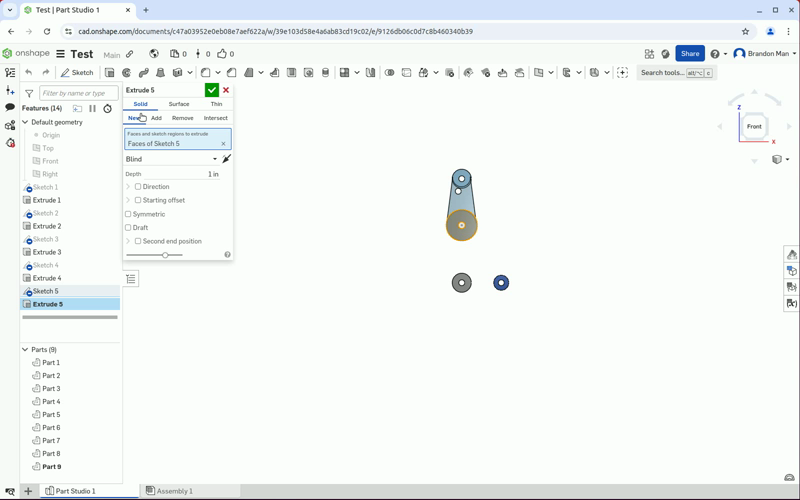
mouse_move(137, 120)
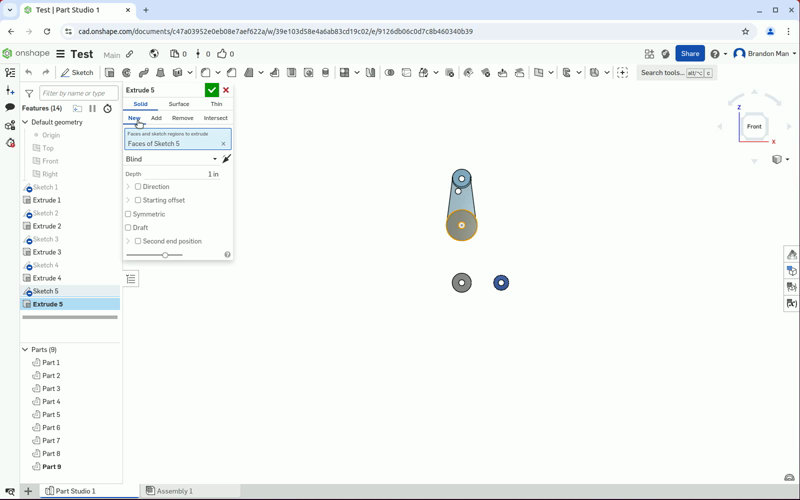
click(137, 120)
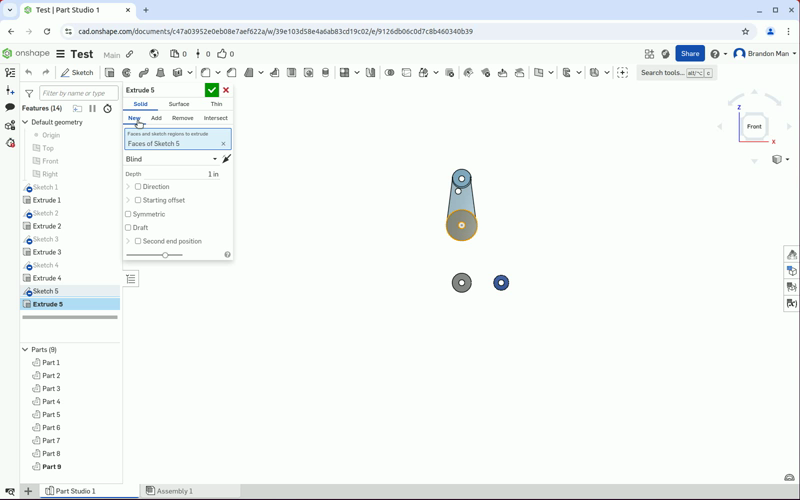
key(tab, 4)
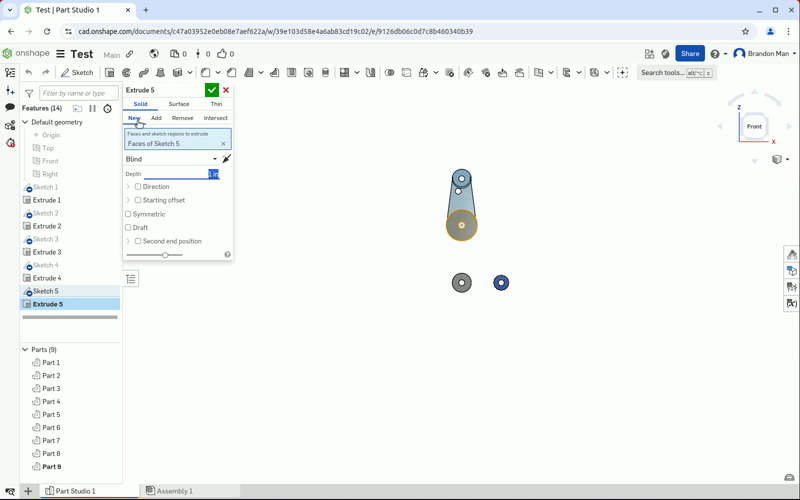
text(0.481)
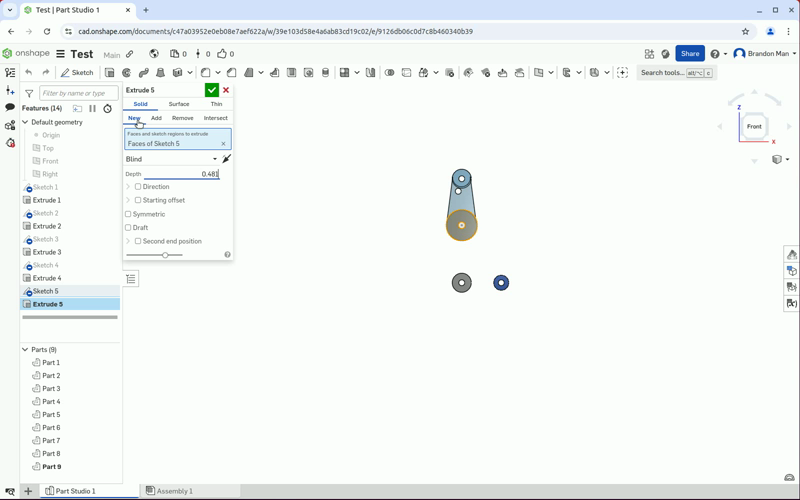
key(enter)
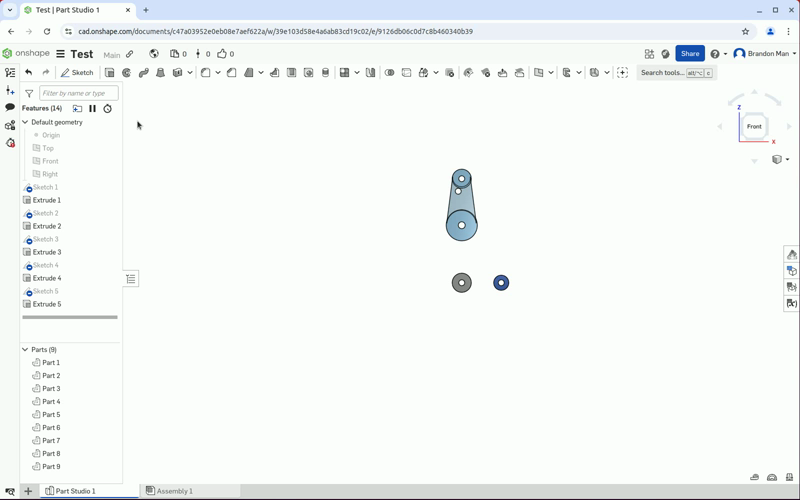
key(shift+h)
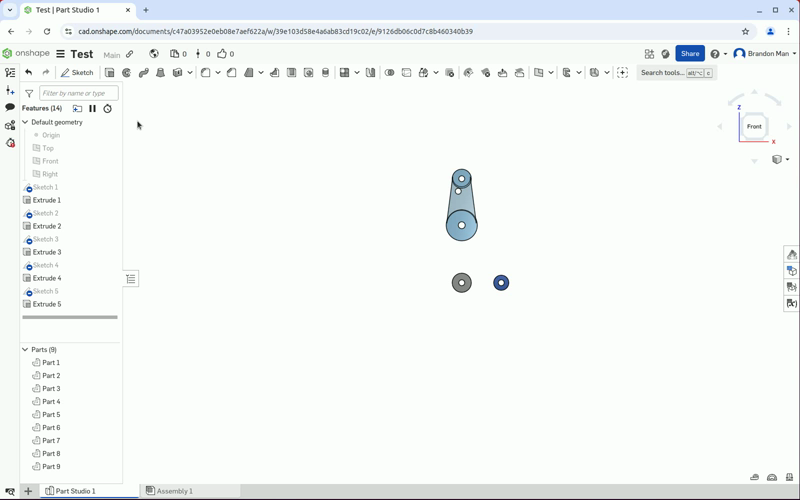
key(shift+h)
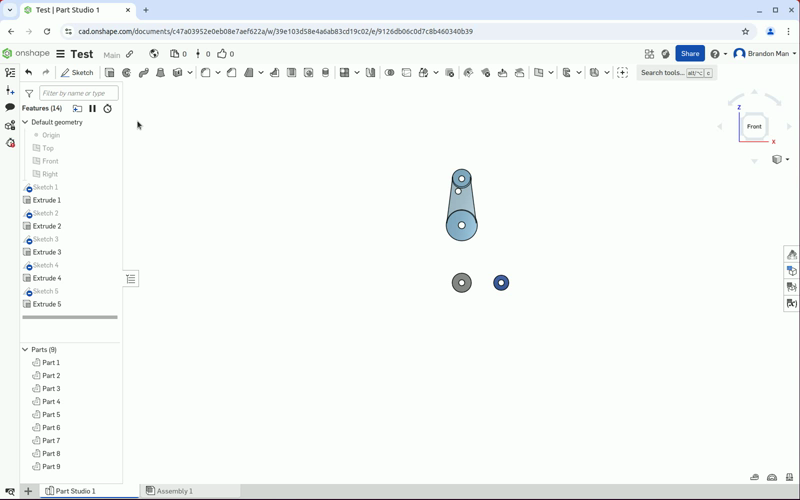
mouse_move(73, 189)
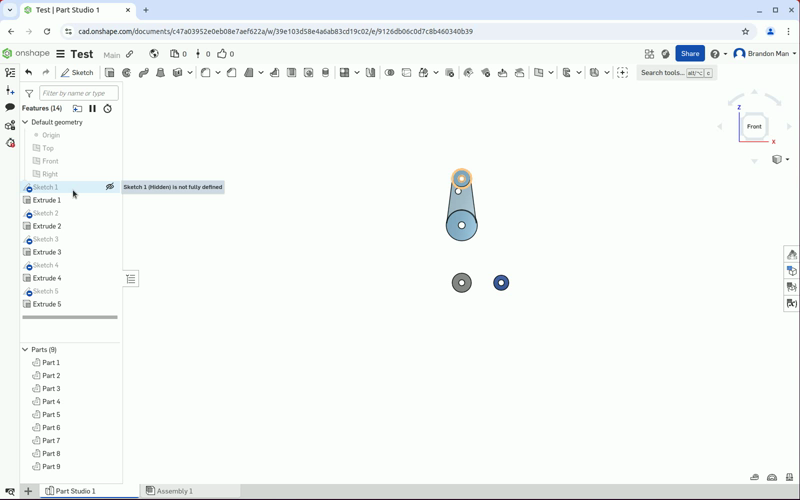
click(73, 189)
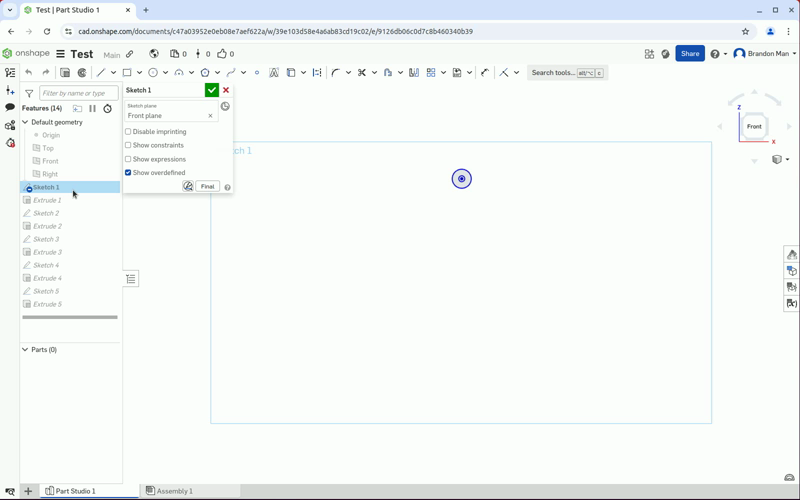
mouse_move(229, 92)
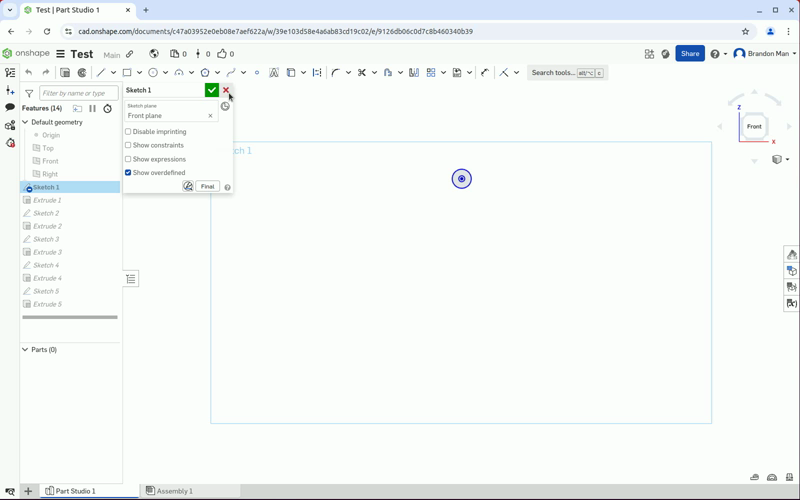
click(229, 92)
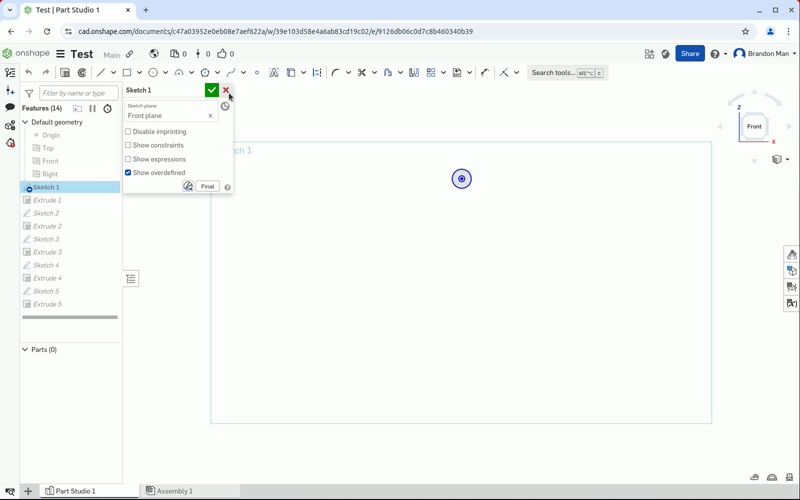
key(shift+s)
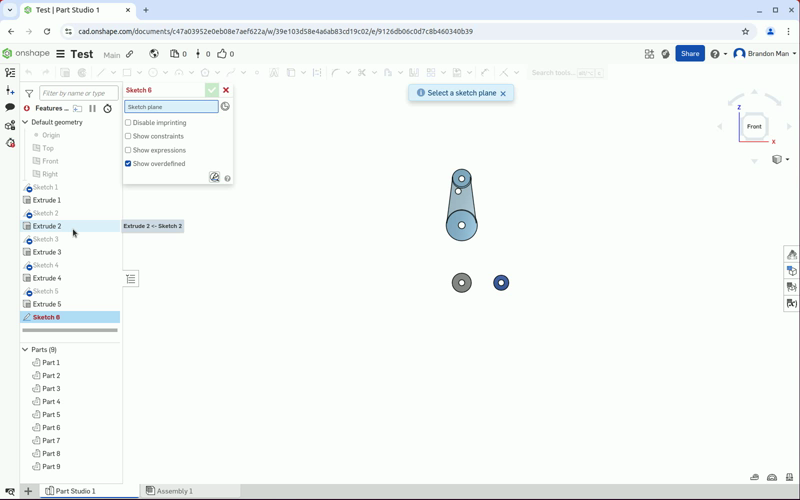
scroll(3)
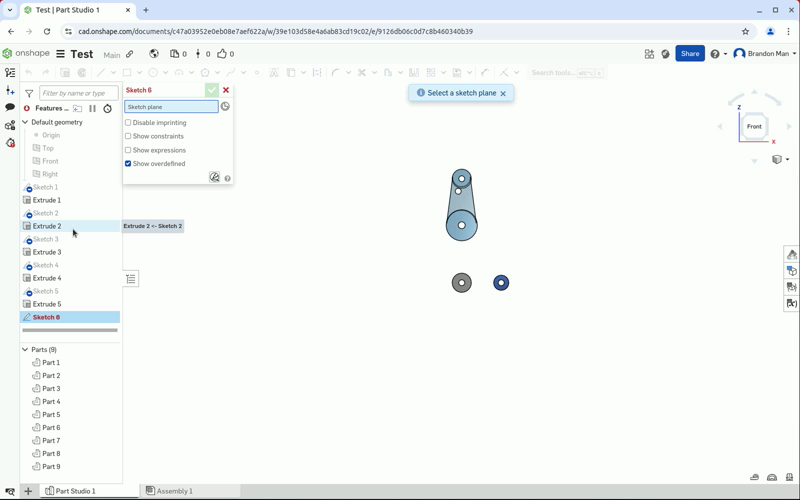
mouse_move(73, 163)
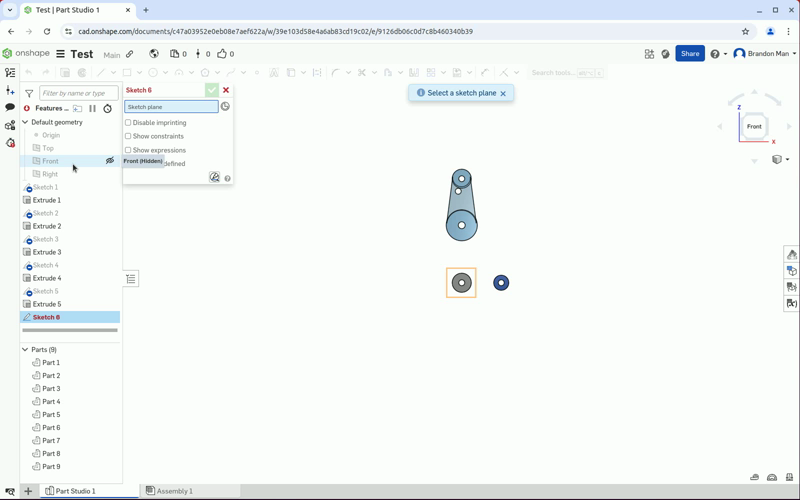
click(73, 163)
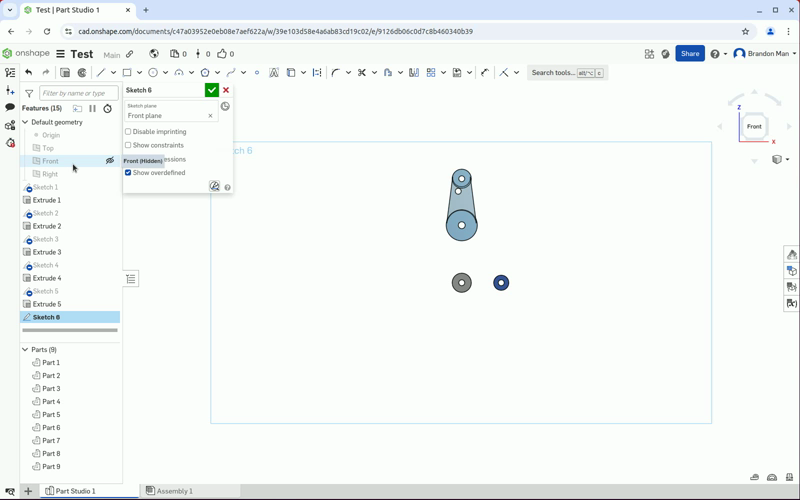
mouse_move(73, 352)
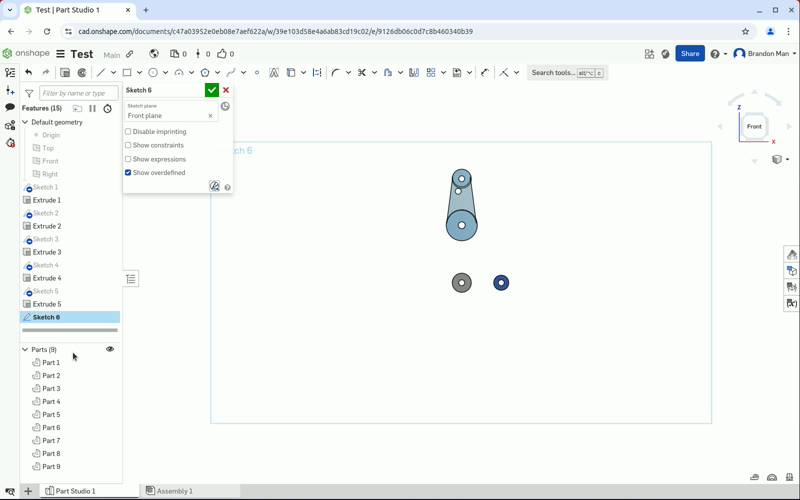
key(y)
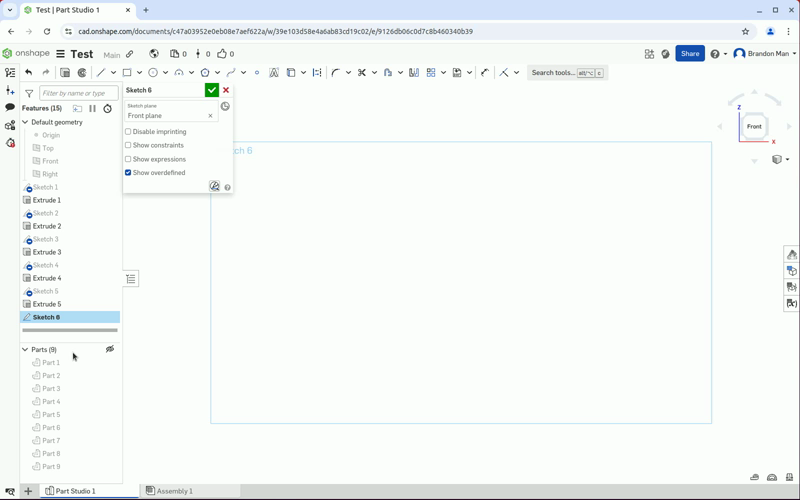
key(l)
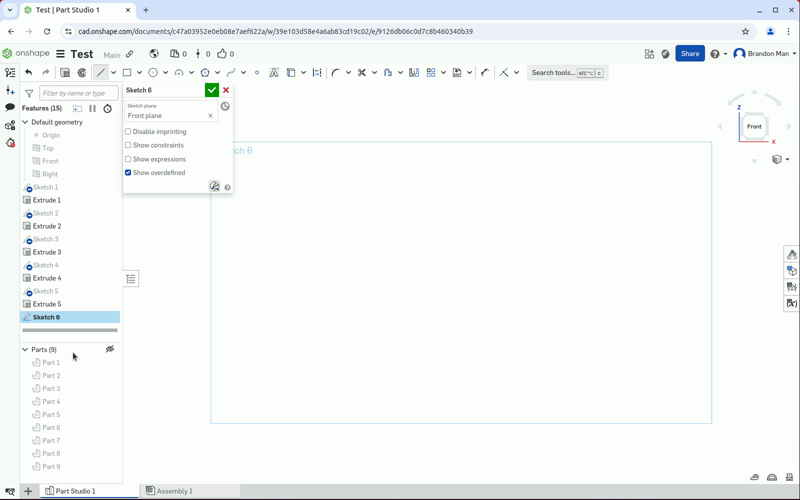
key_down(shift)
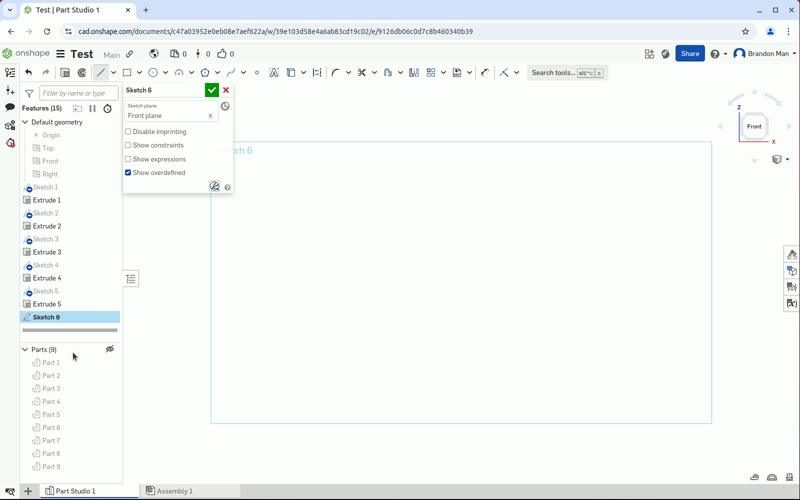
mouse_move(446, 226)
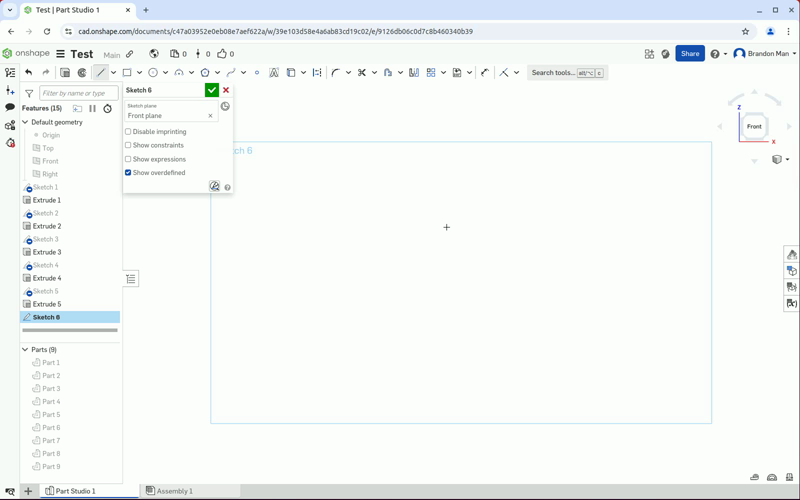
click(446, 226)
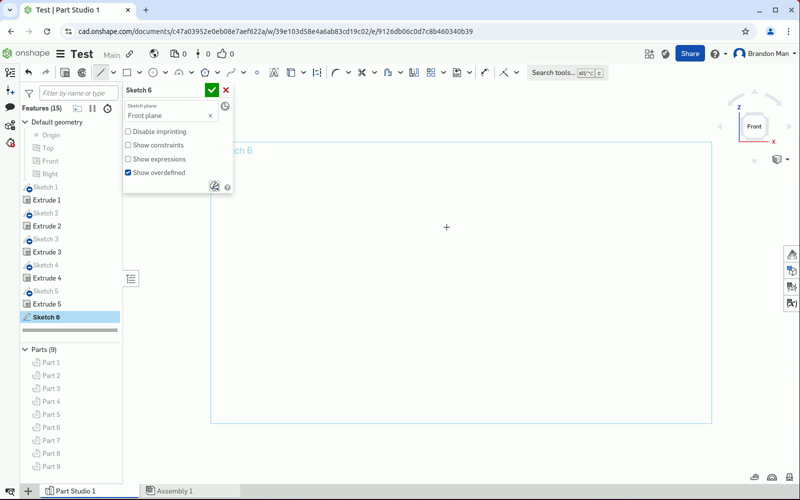
key_up(shift)
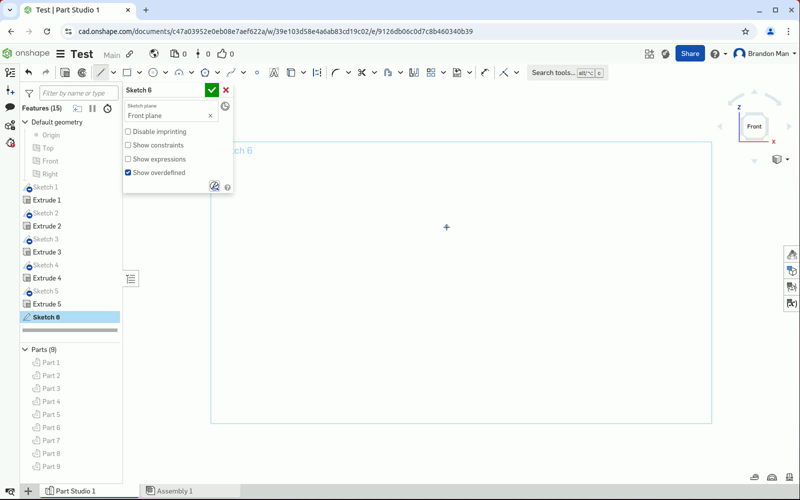
key_down(shift)
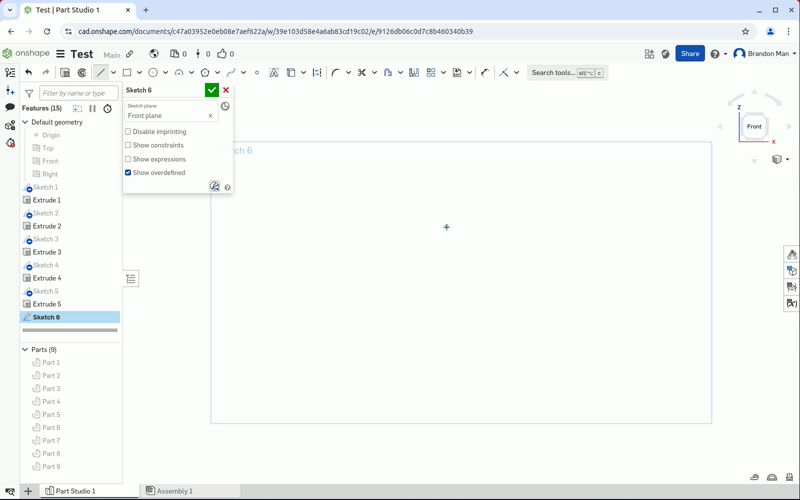
mouse_move(476, 226)
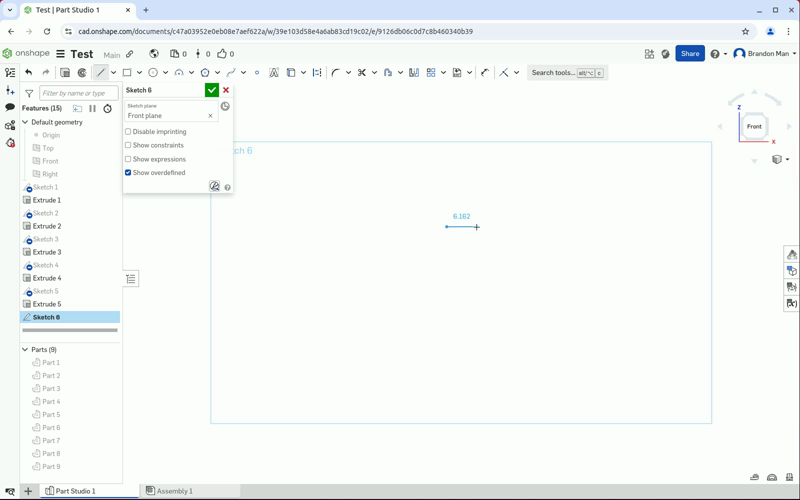
mouse_move(452, 284)
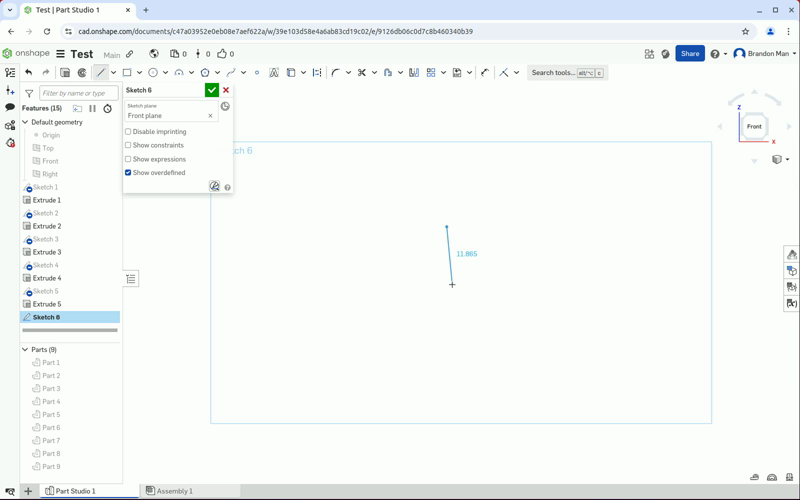
click(452, 284)
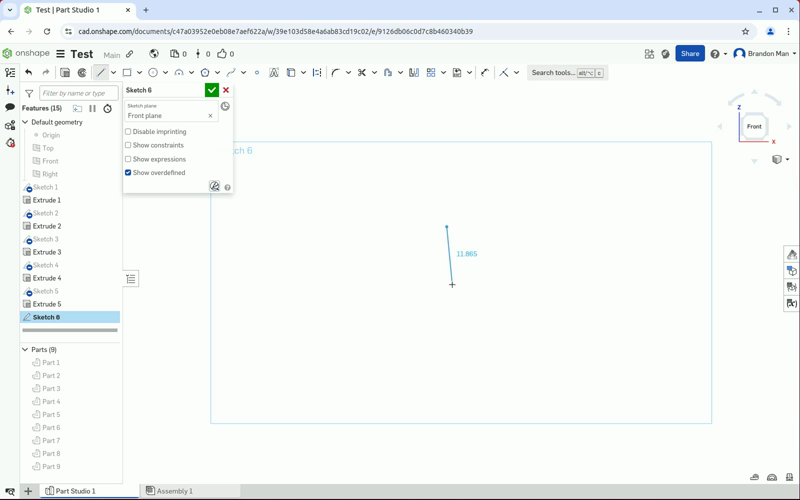
key_up(shift)
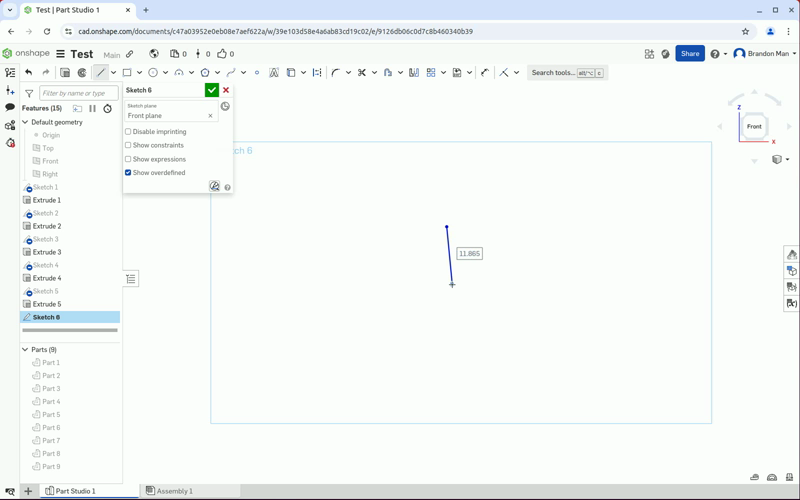
key(esc)
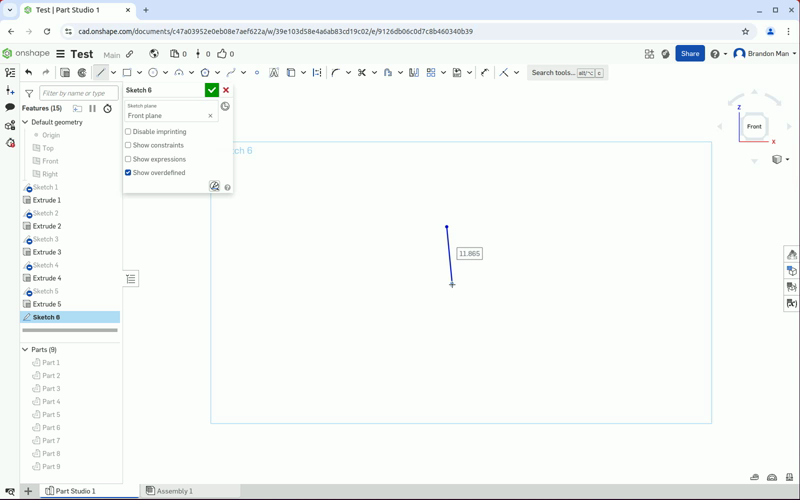
key(a)
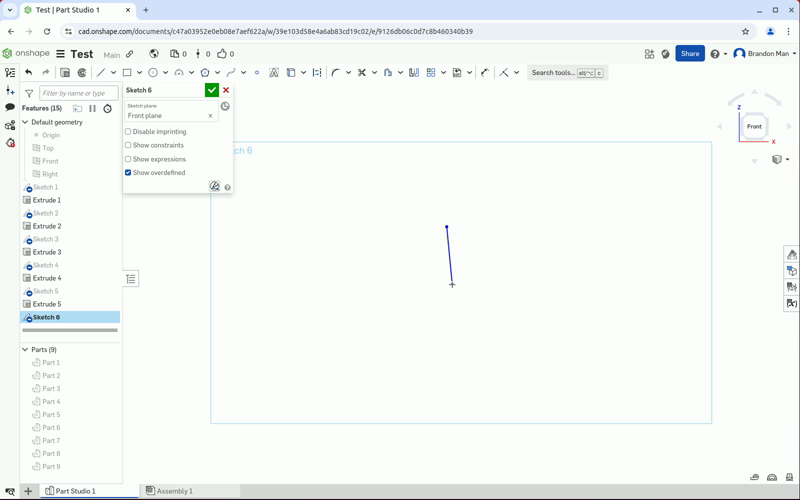
mouse_move(452, 284)
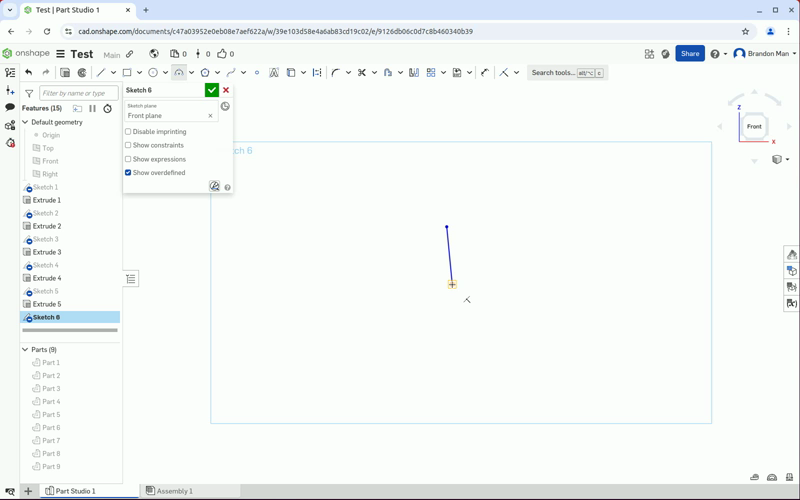
click(452, 284)
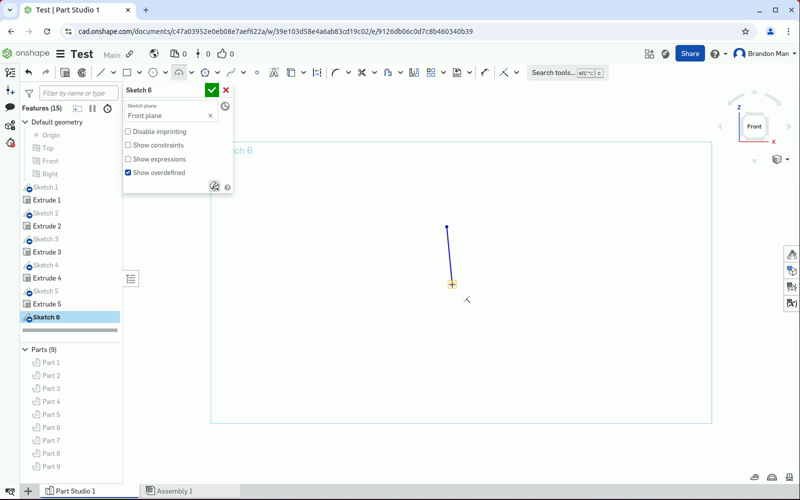
key_down(shift)
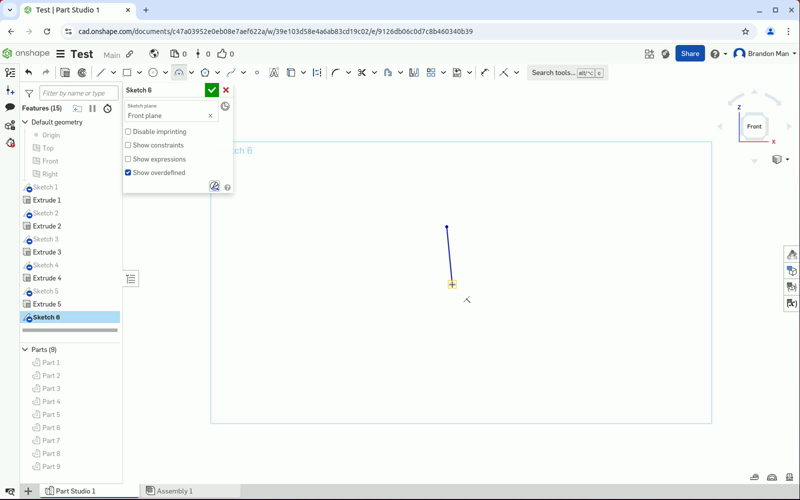
mouse_move(461, 291)
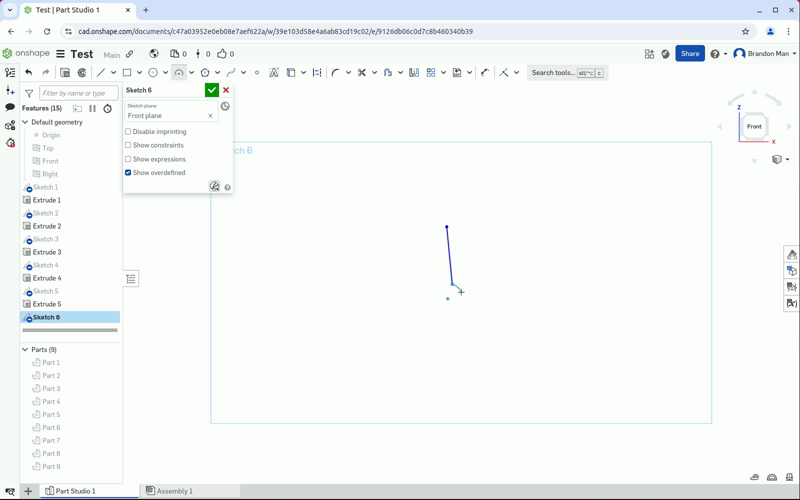
click(461, 291)
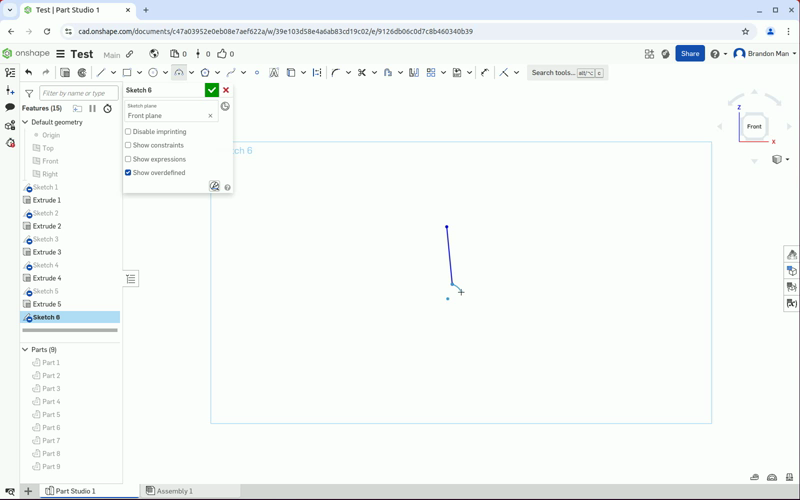
mouse_move(466, 276)
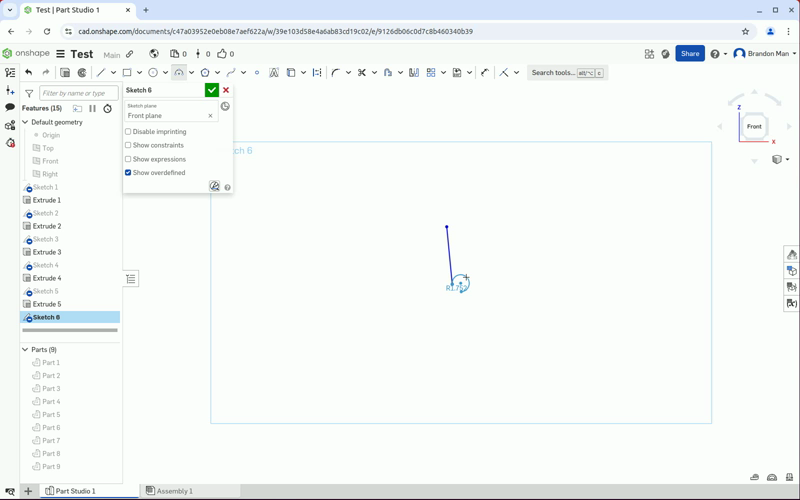
click(466, 276)
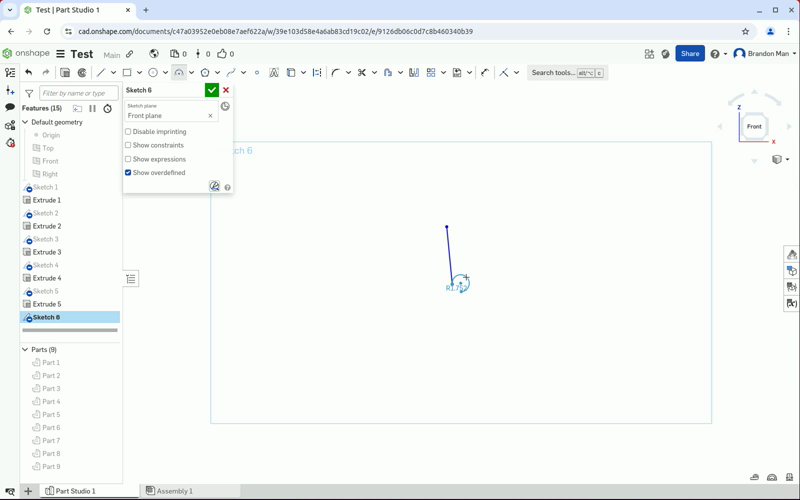
key_up(shift)
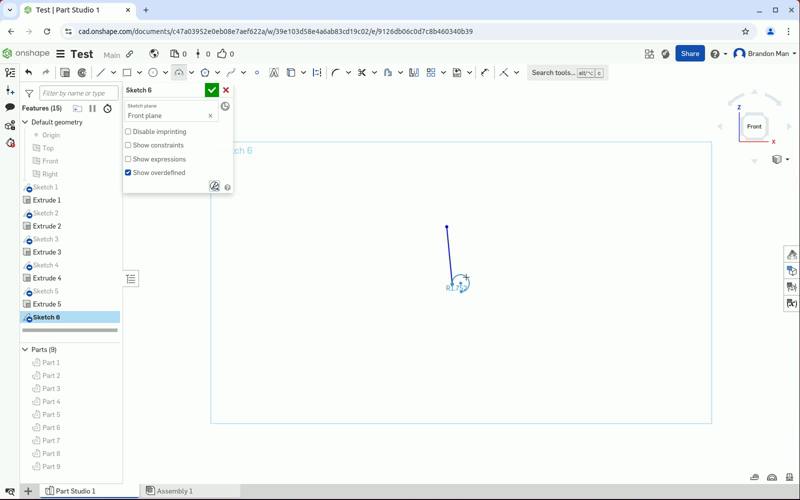
key(esc)
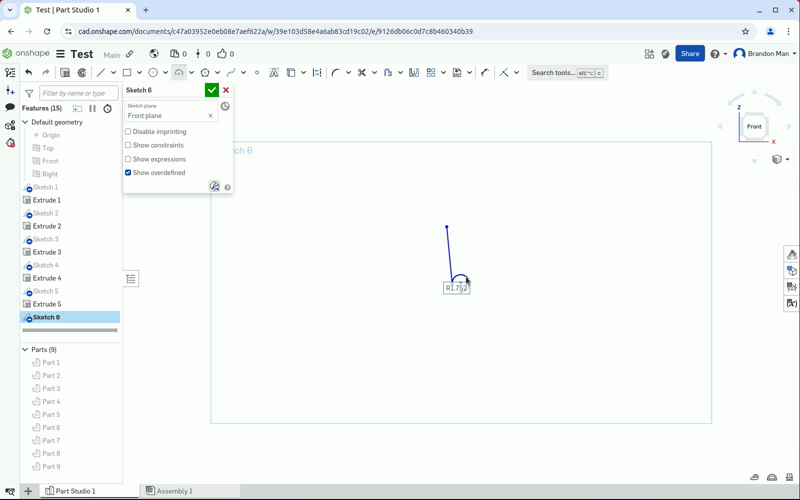
key(l)
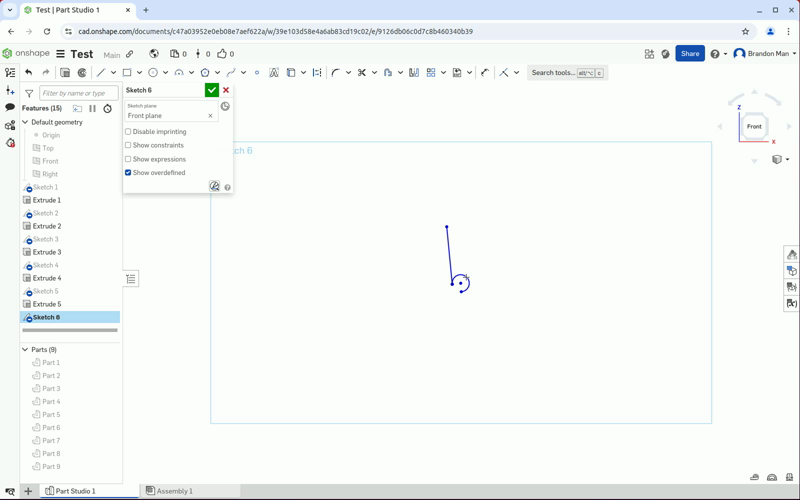
mouse_move(461, 291)
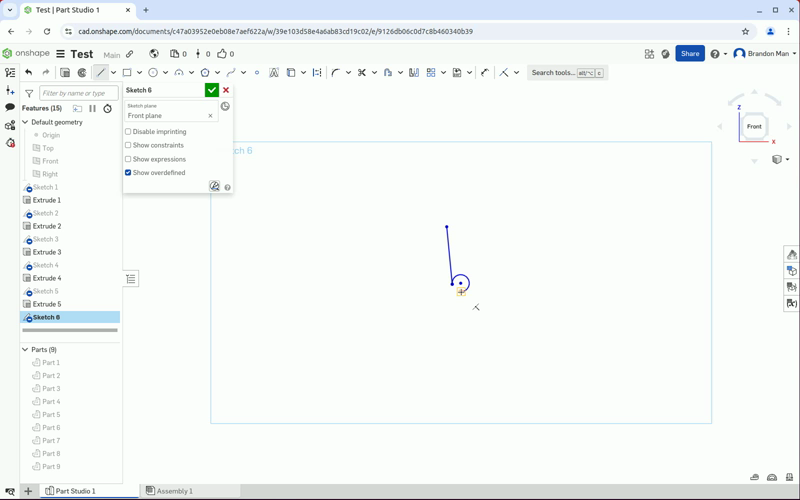
click(461, 291)
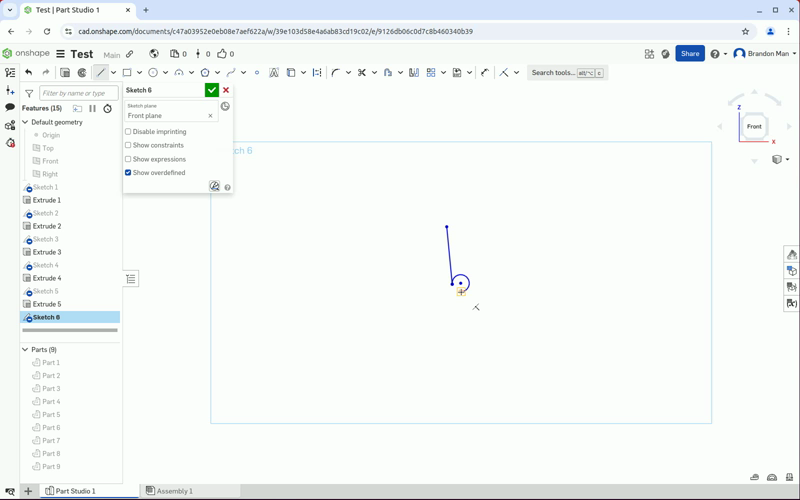
key_down(shift)
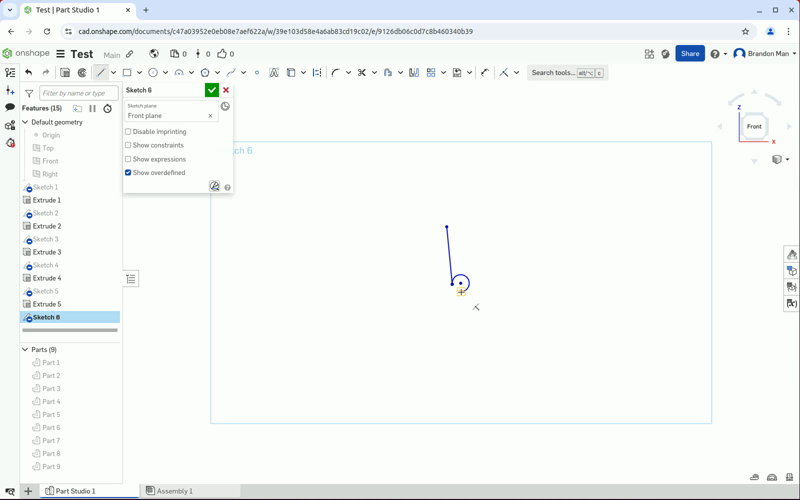
mouse_move(491, 291)
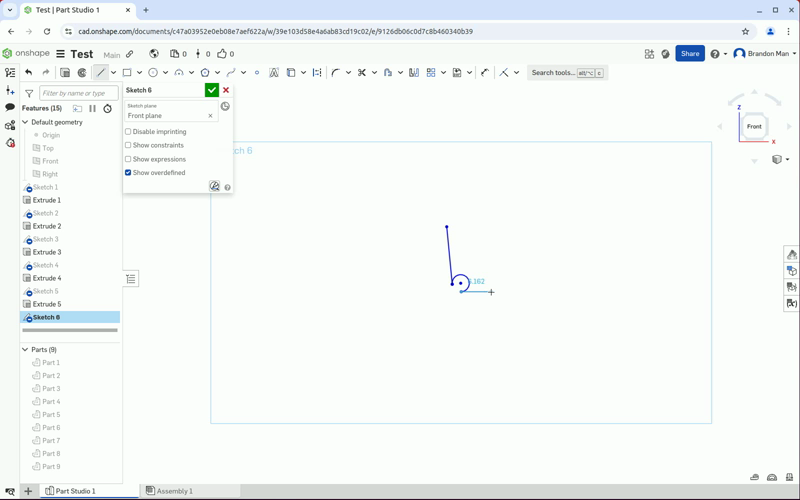
mouse_move(502, 290)
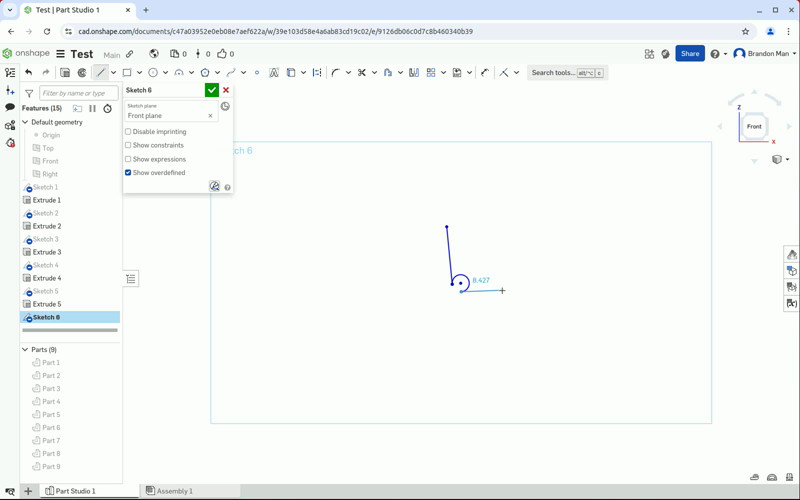
click(502, 290)
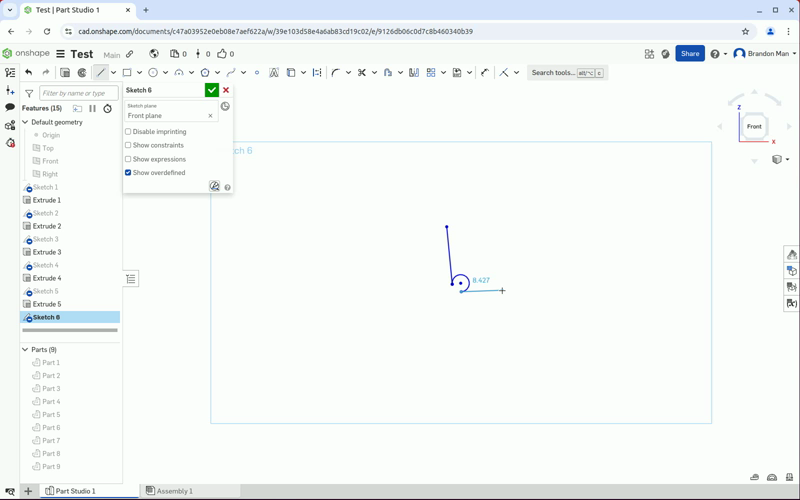
key_up(shift)
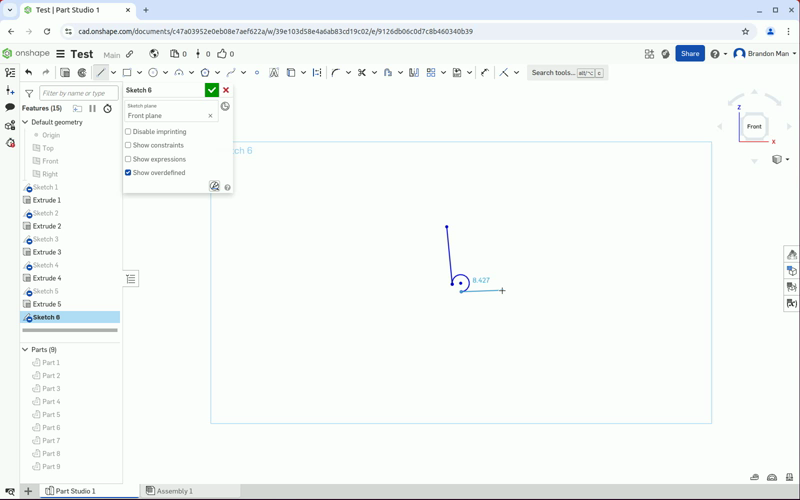
key(esc)
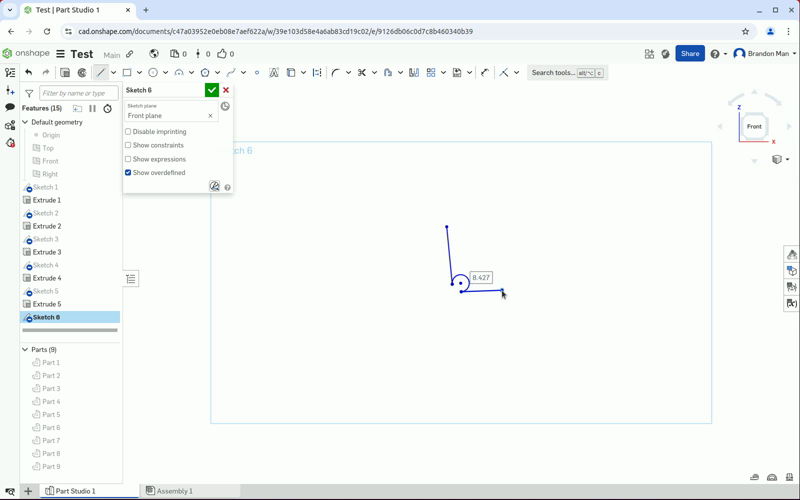
key(a)
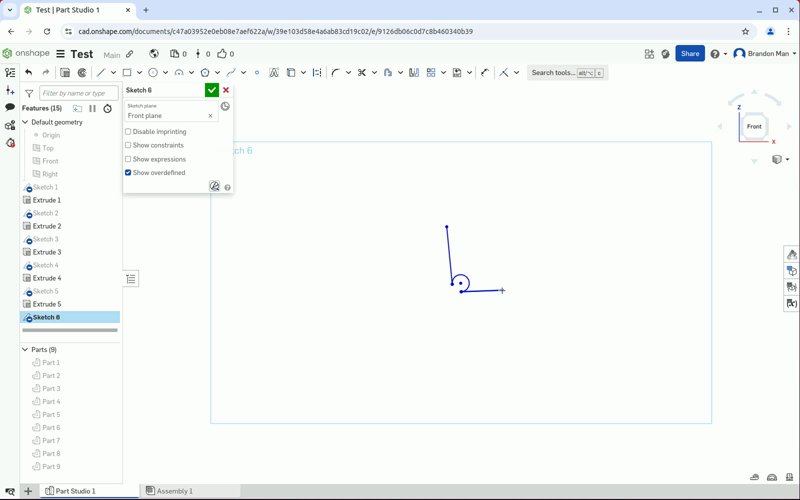
mouse_move(502, 290)
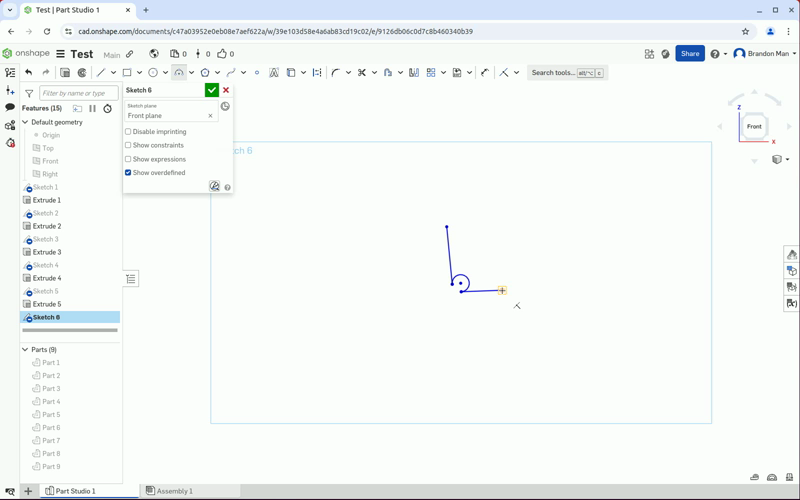
click(502, 290)
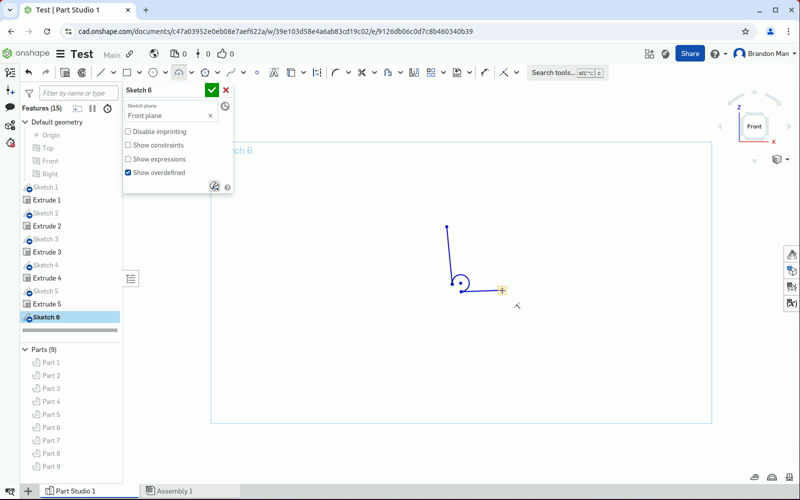
key_down(shift)
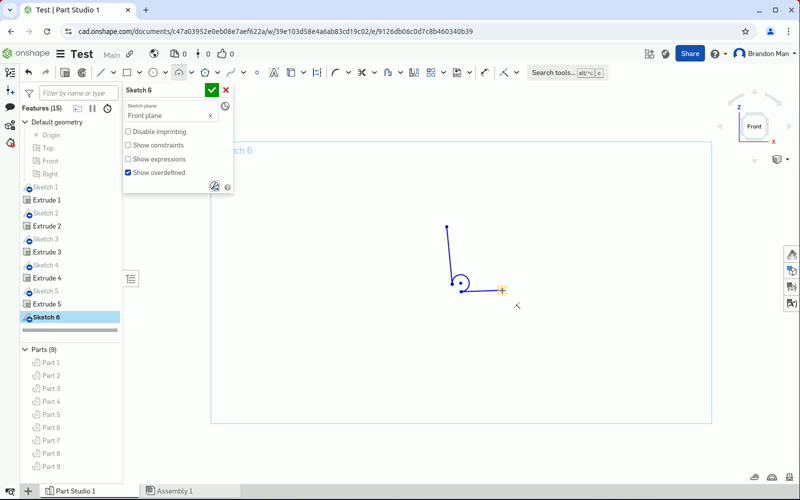
mouse_move(502, 276)
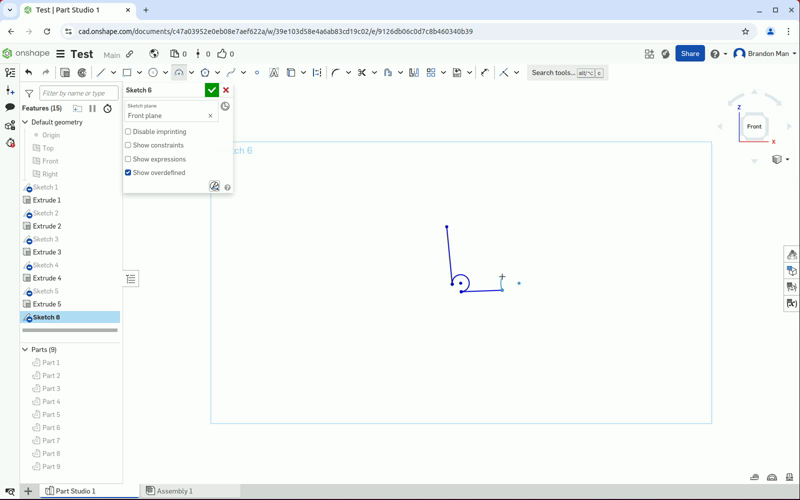
click(502, 276)
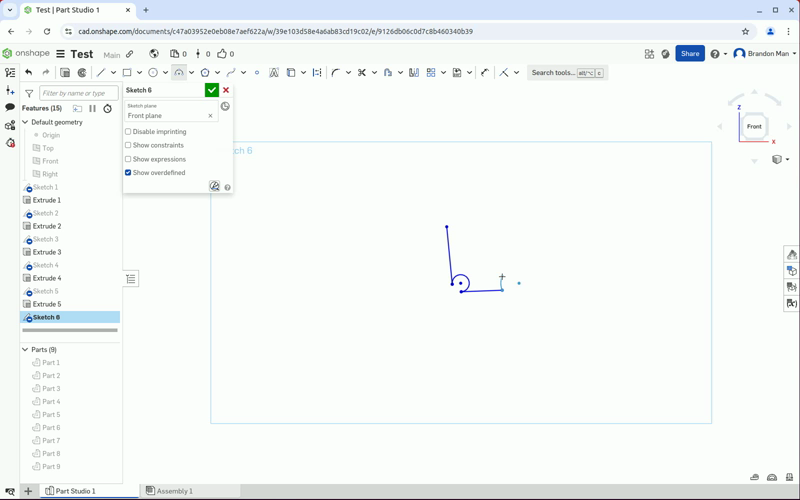
mouse_move(494, 282)
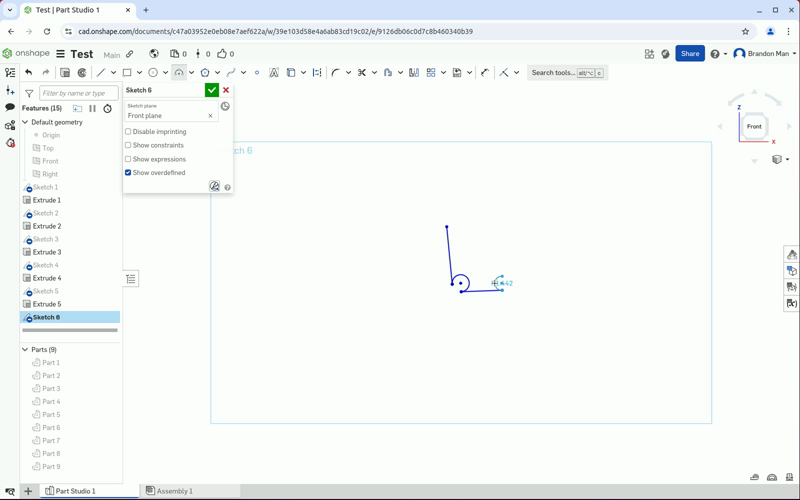
click(494, 282)
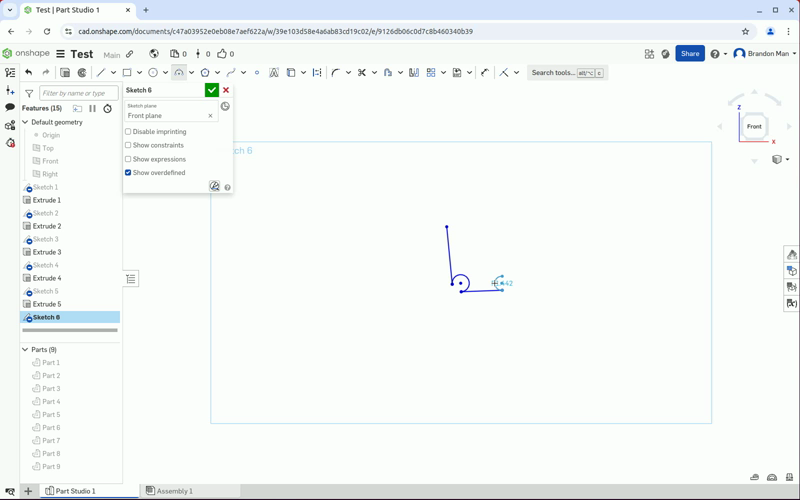
key_up(shift)
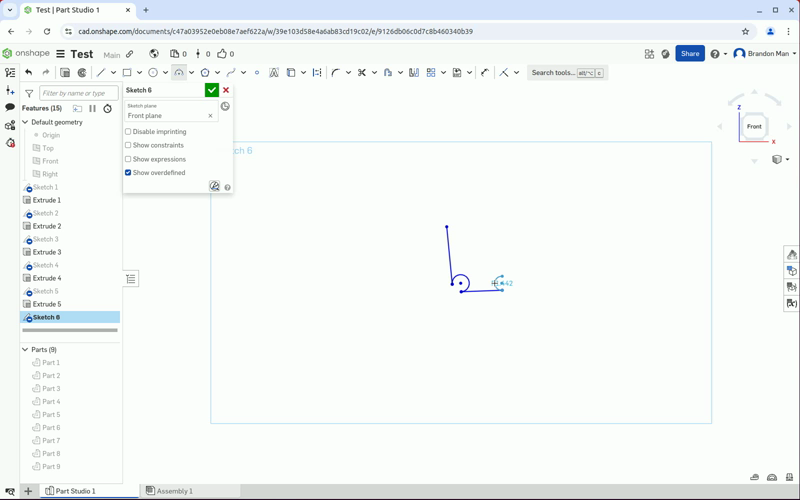
key(esc)
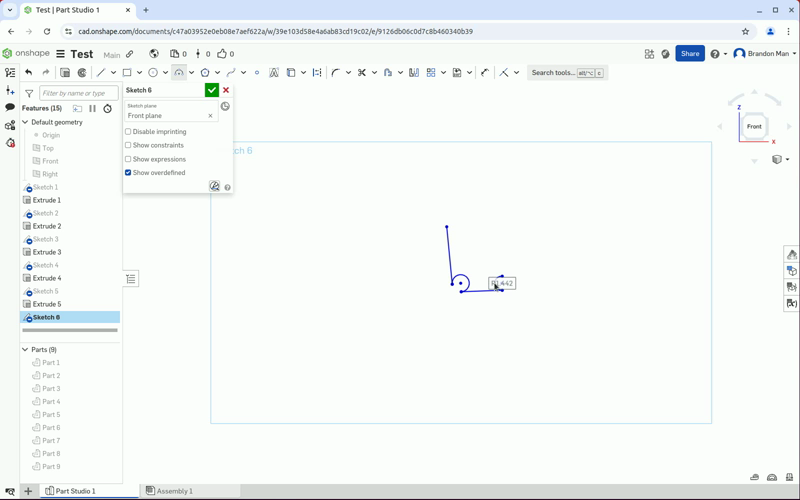
key(l)
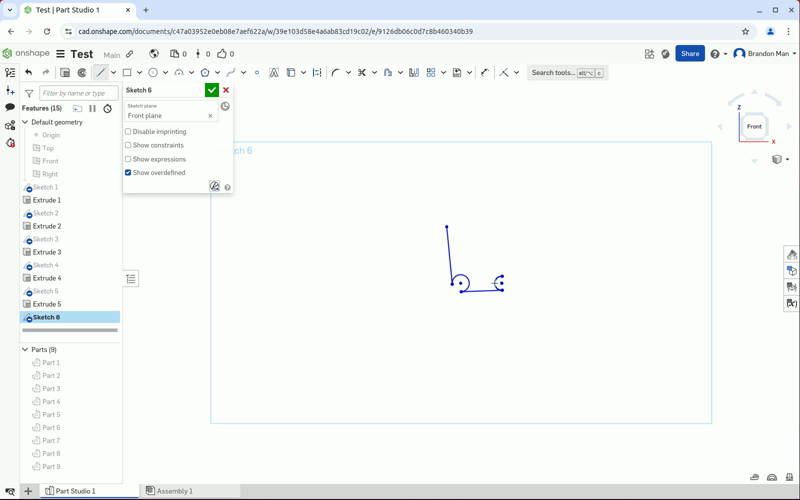
mouse_move(502, 276)
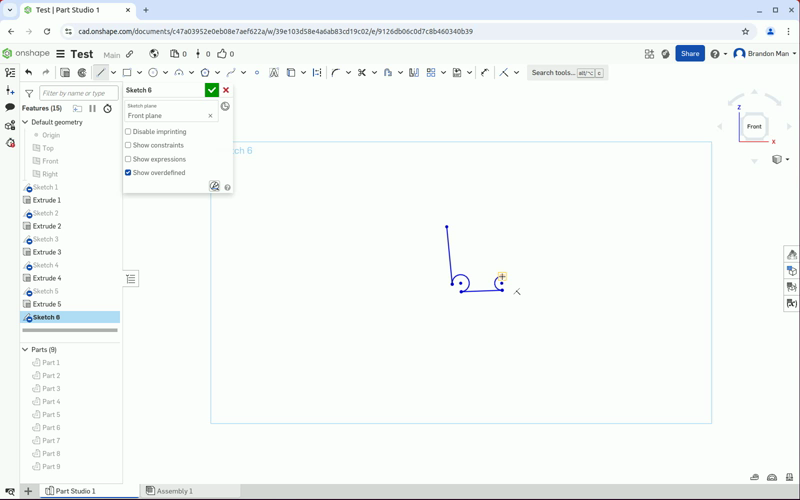
click(502, 276)
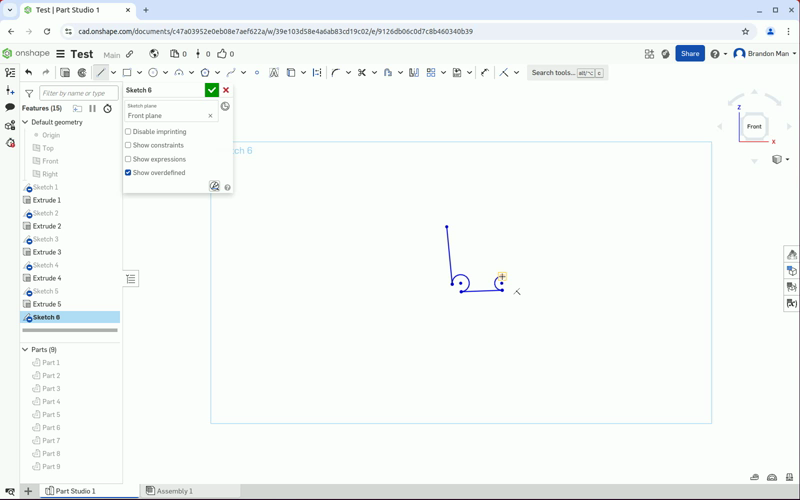
key_down(shift)
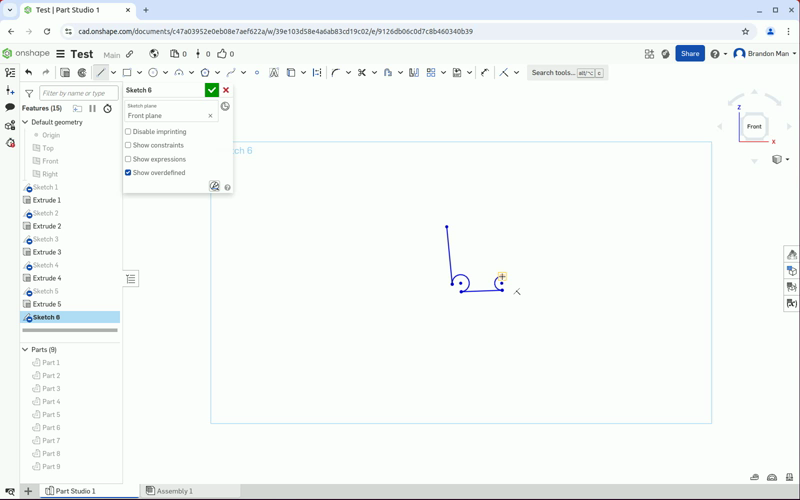
mouse_move(532, 276)
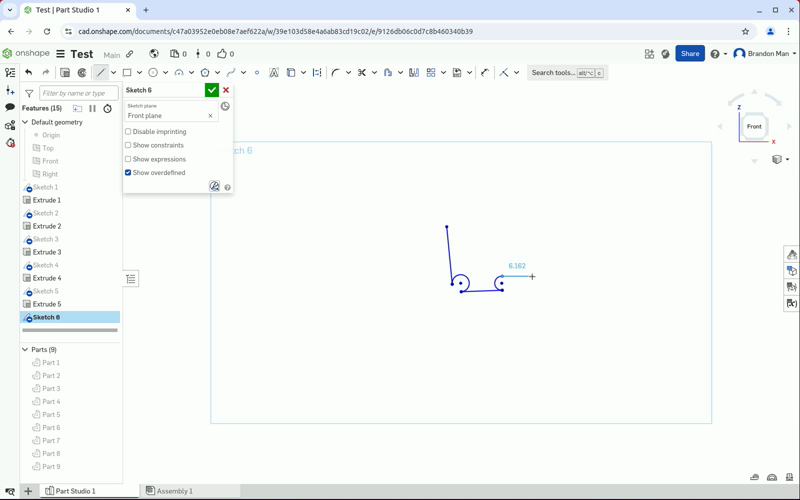
mouse_move(478, 275)
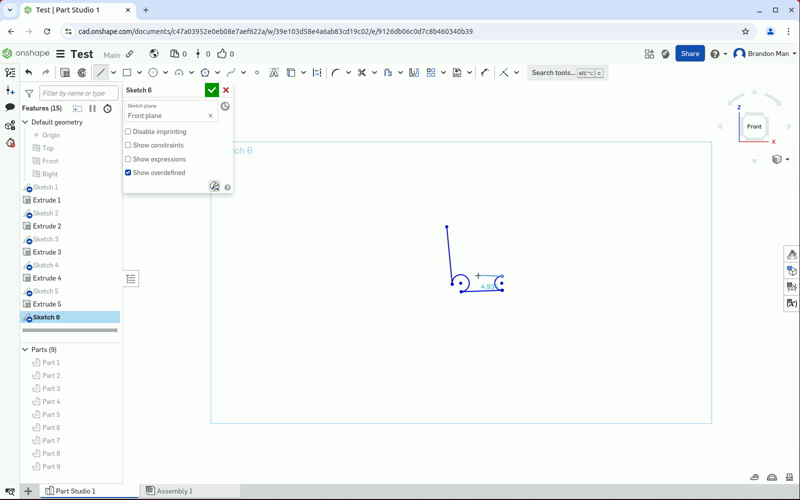
click(478, 275)
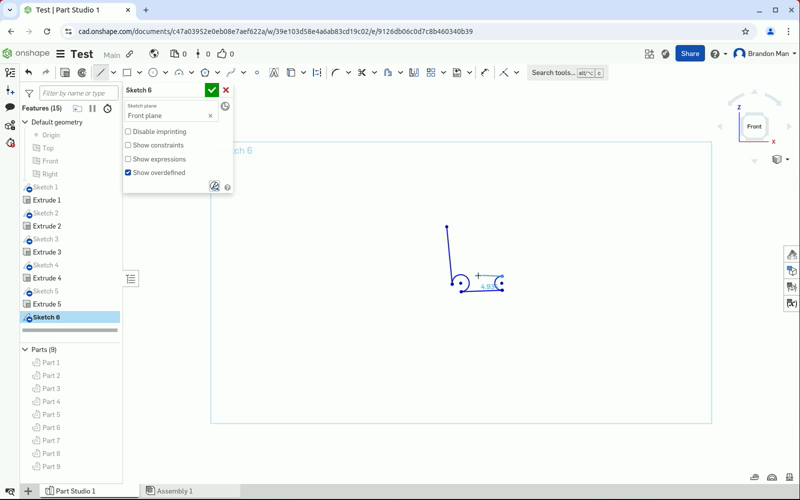
key_up(shift)
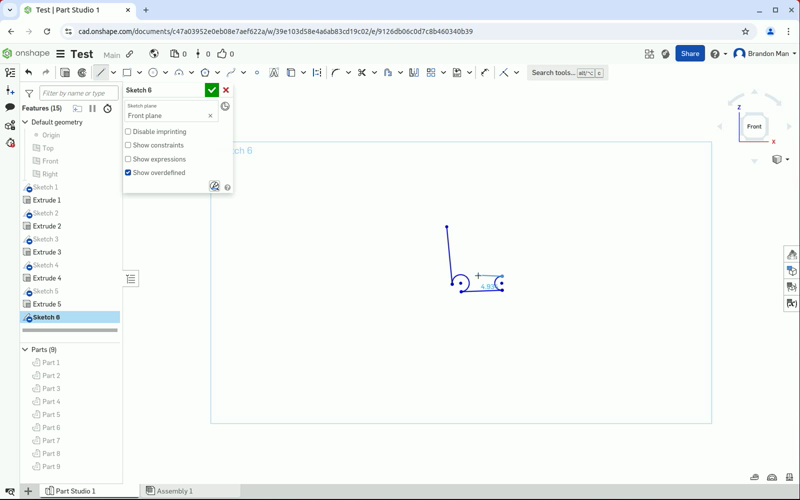
key(esc)
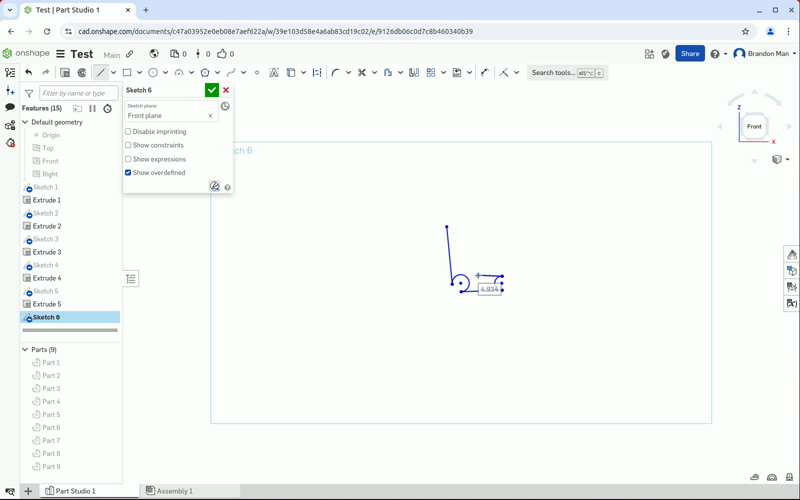
key(a)
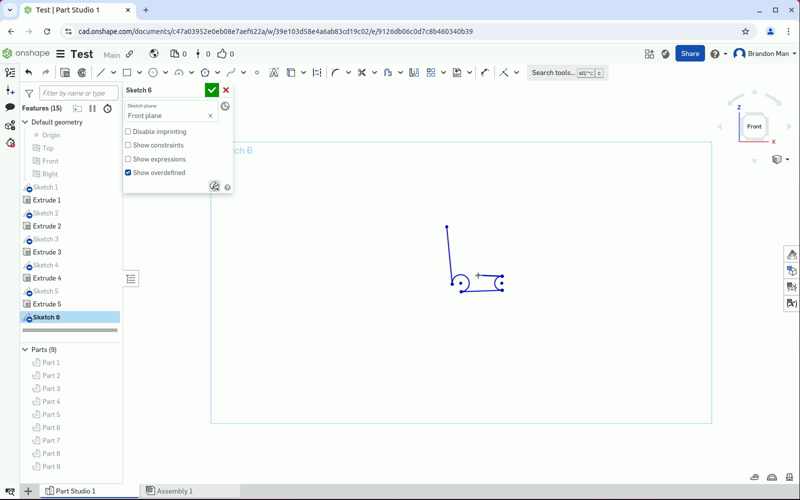
mouse_move(478, 275)
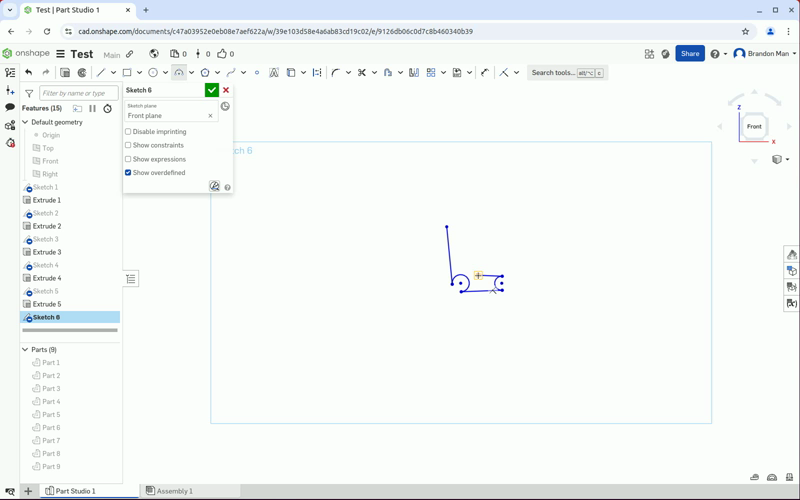
click(478, 275)
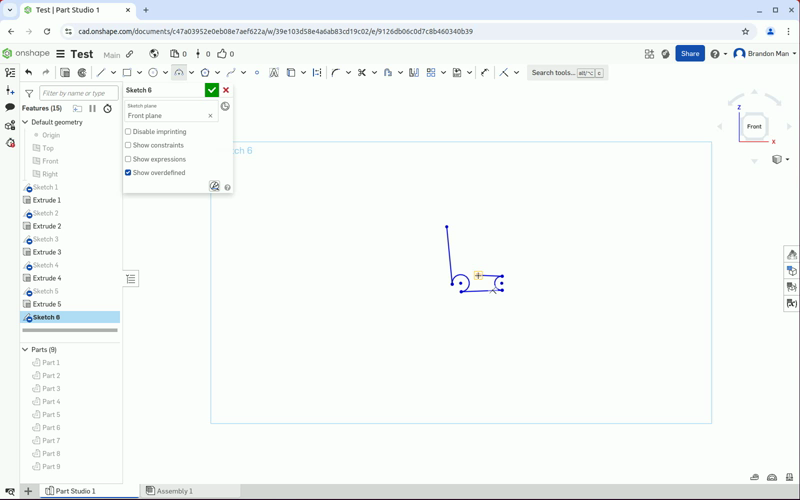
key_down(shift)
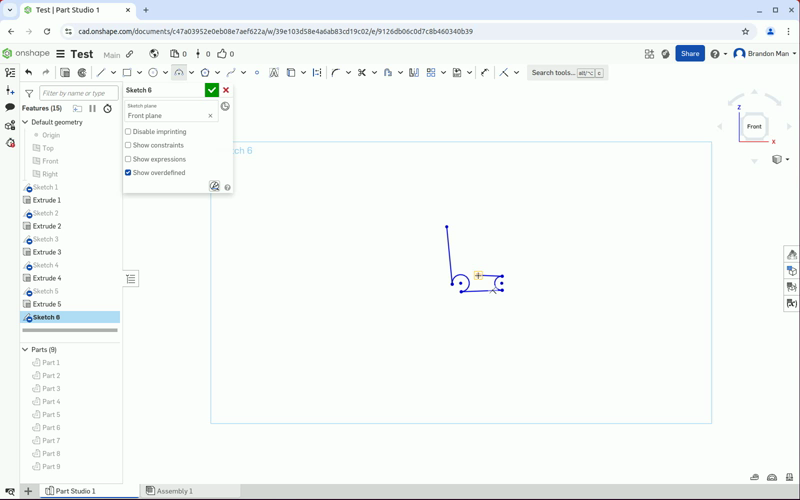
mouse_move(471, 267)
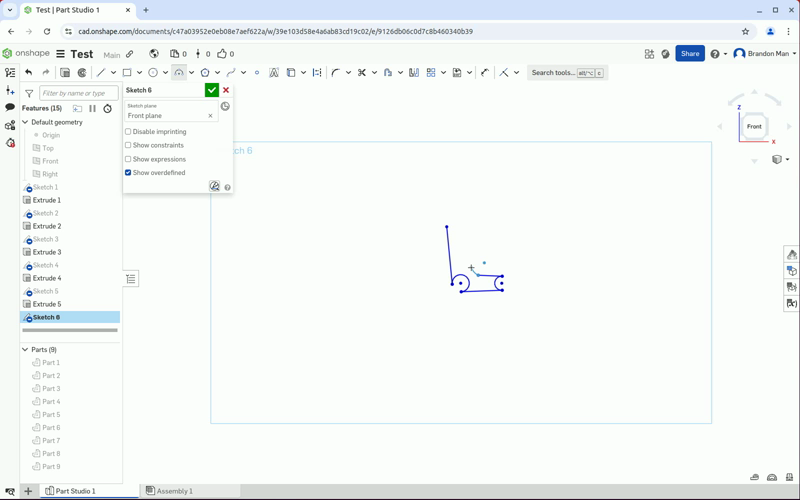
click(471, 267)
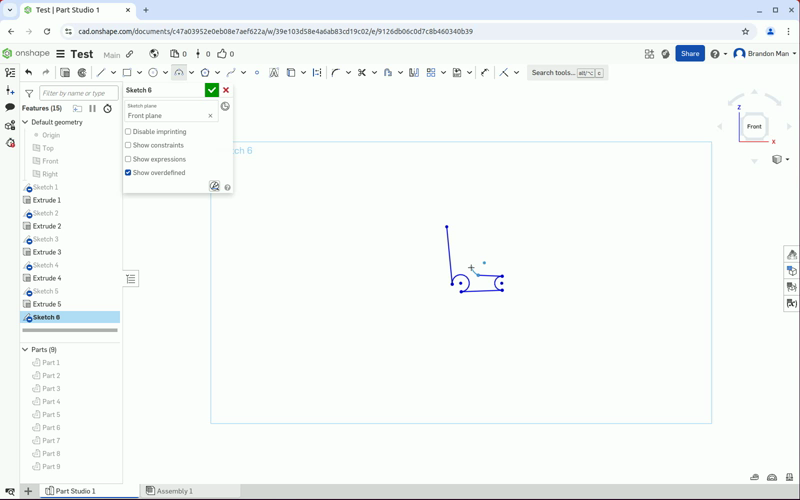
mouse_move(472, 272)
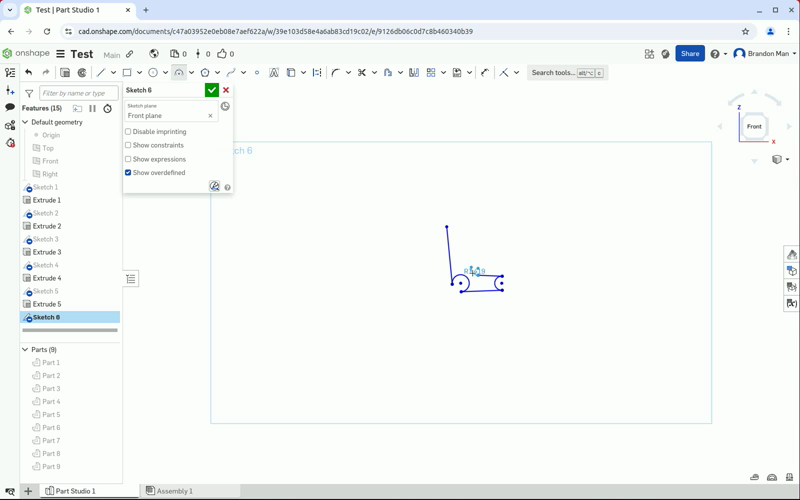
click(472, 272)
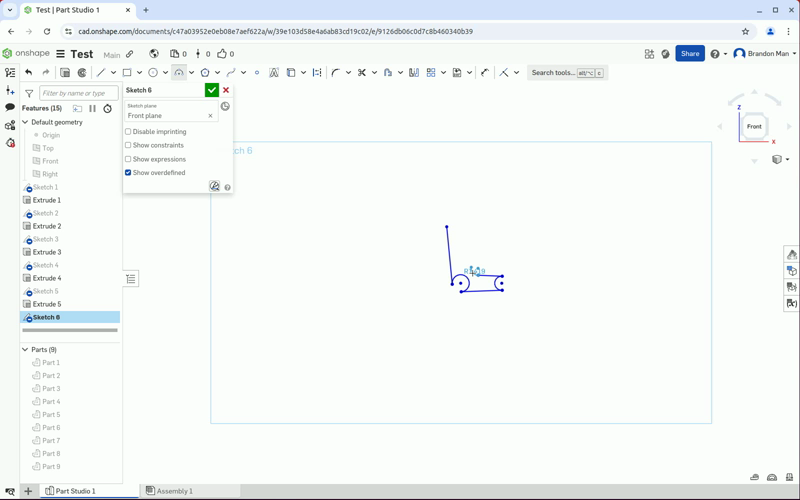
key_up(shift)
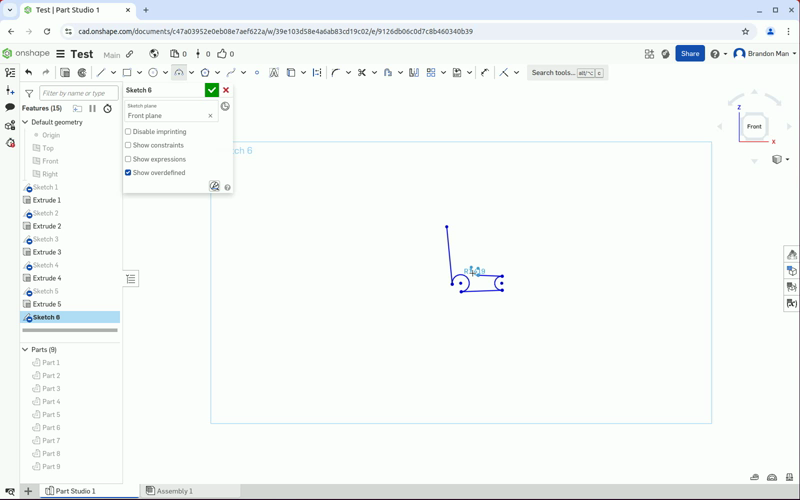
key(esc)
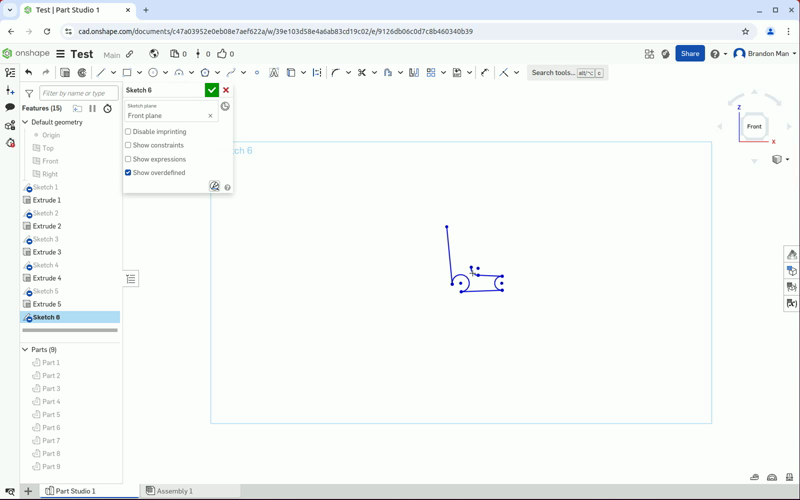
key(l)
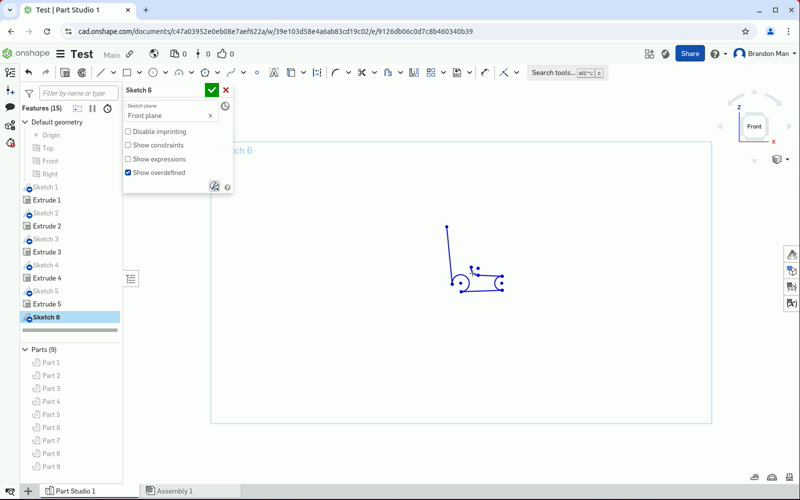
mouse_move(471, 267)
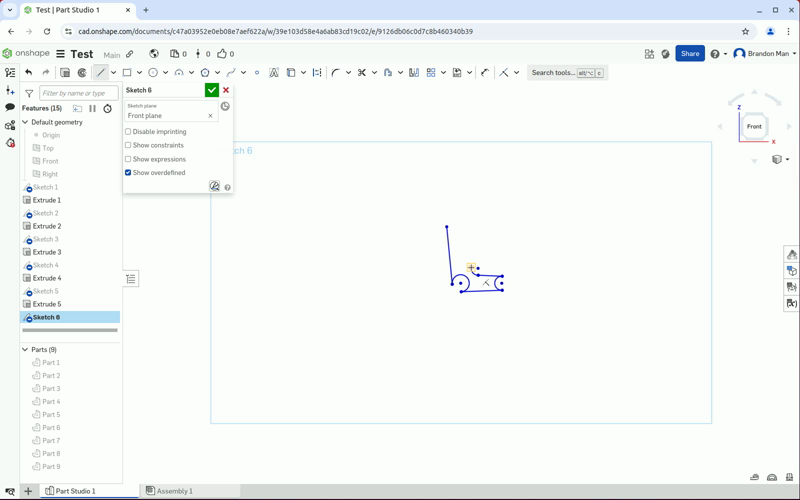
click(471, 267)
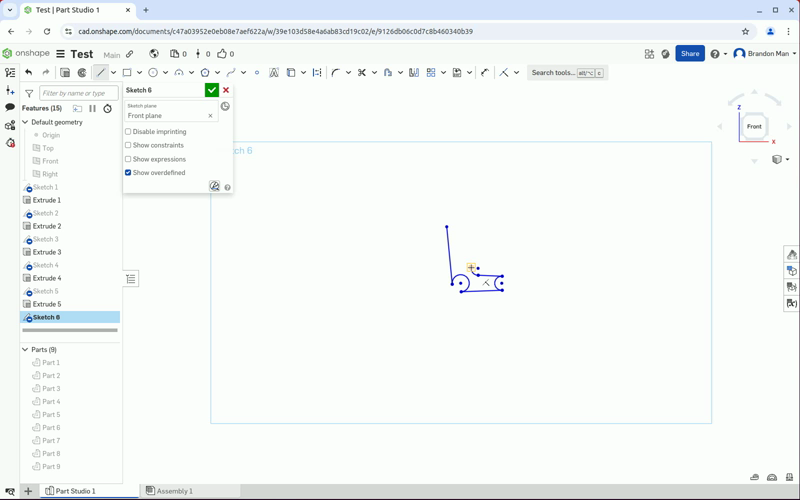
key_down(shift)
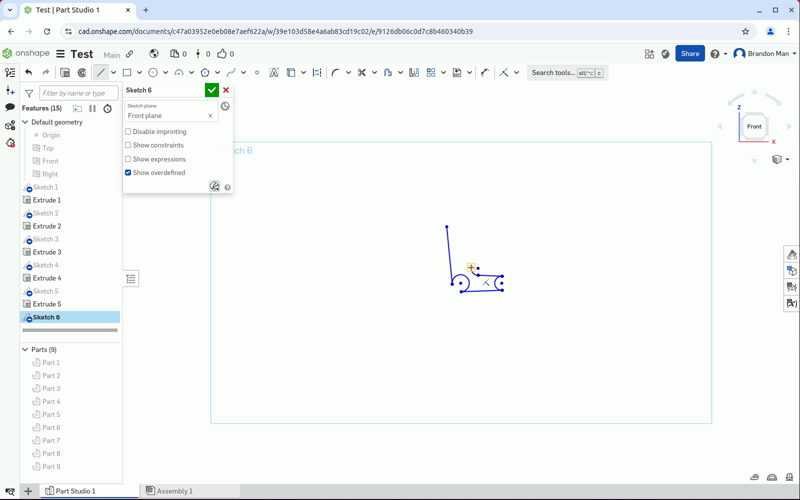
mouse_move(501, 267)
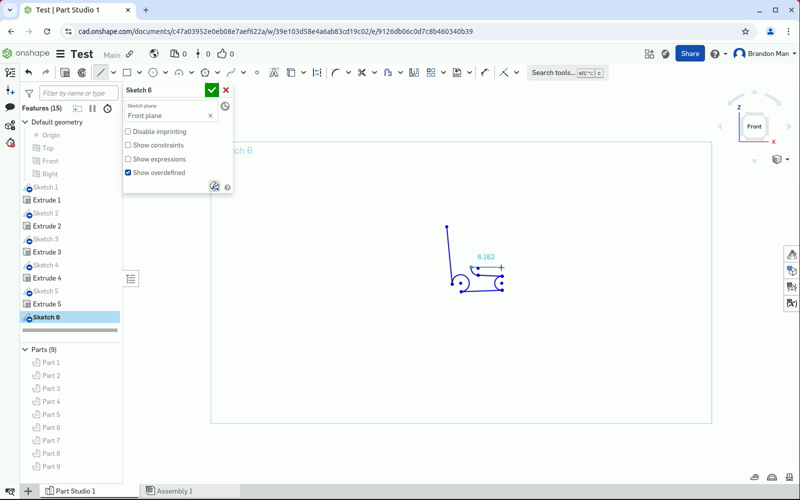
mouse_move(475, 226)
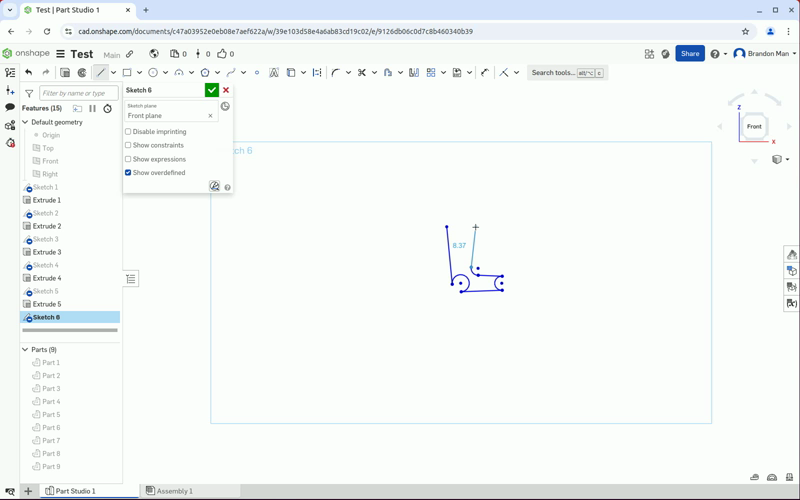
click(475, 226)
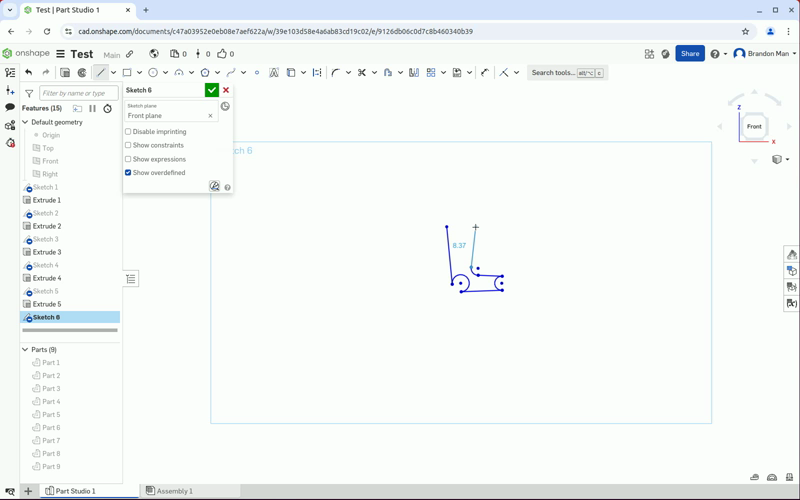
key_up(shift)
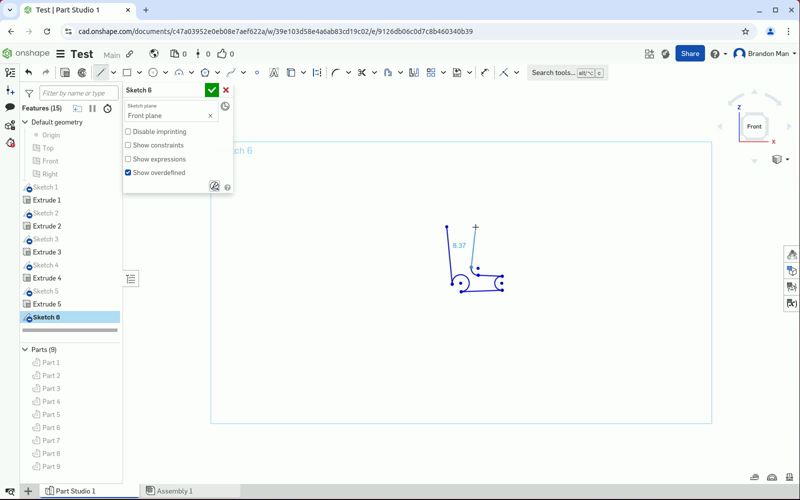
key(esc)
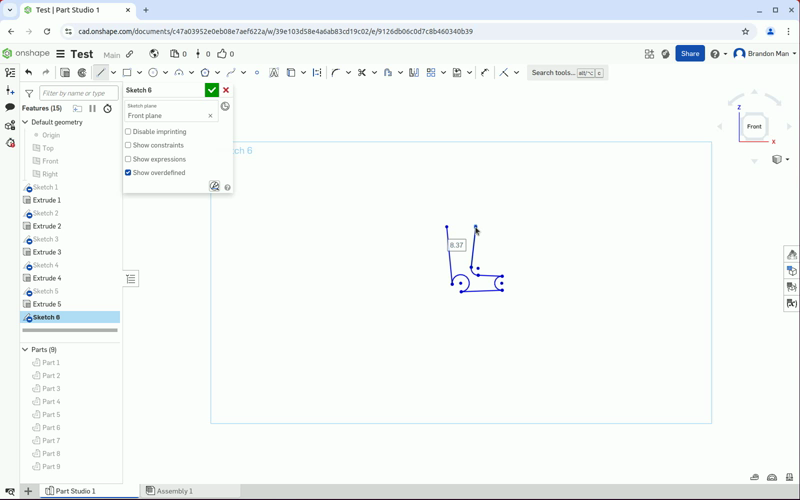
key(a)
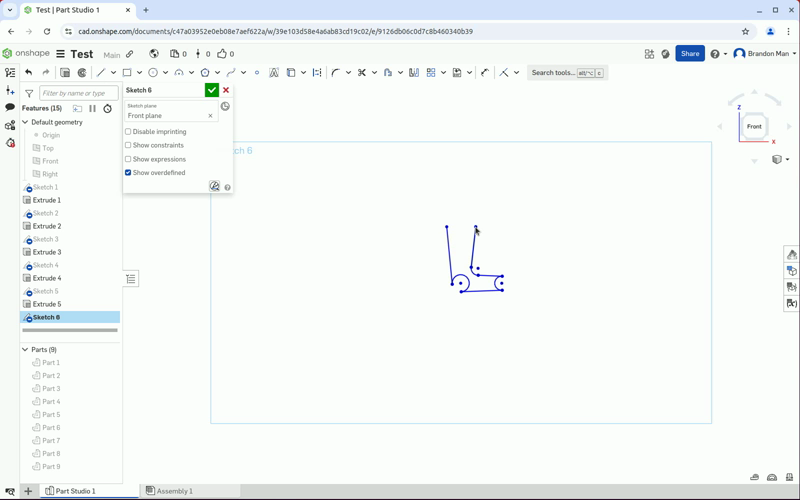
mouse_move(475, 226)
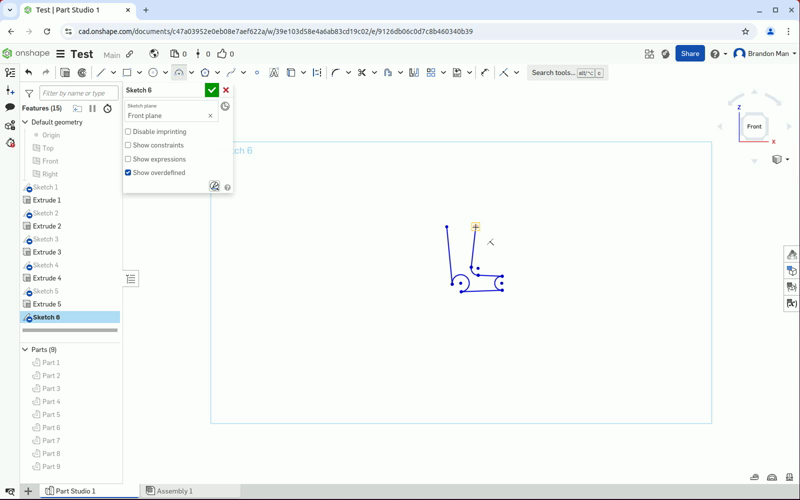
click(475, 226)
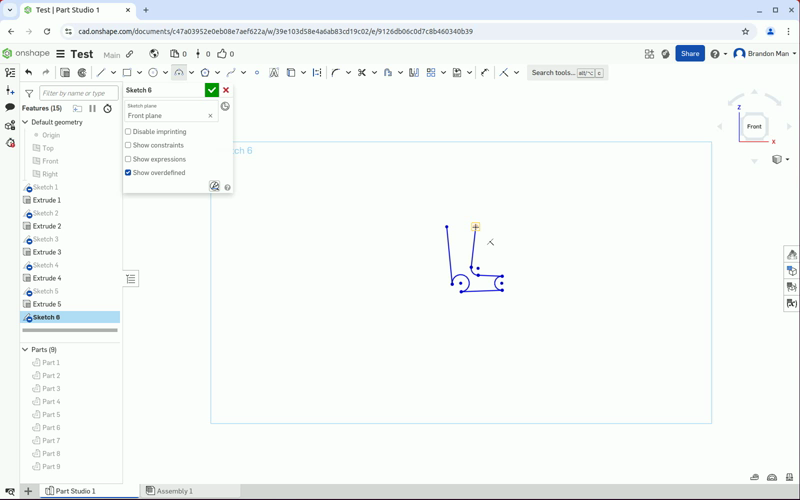
mouse_move(446, 226)
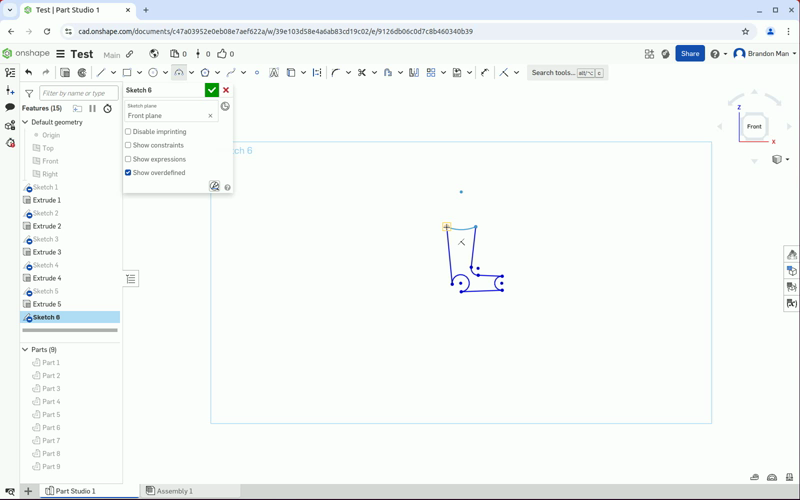
click(446, 226)
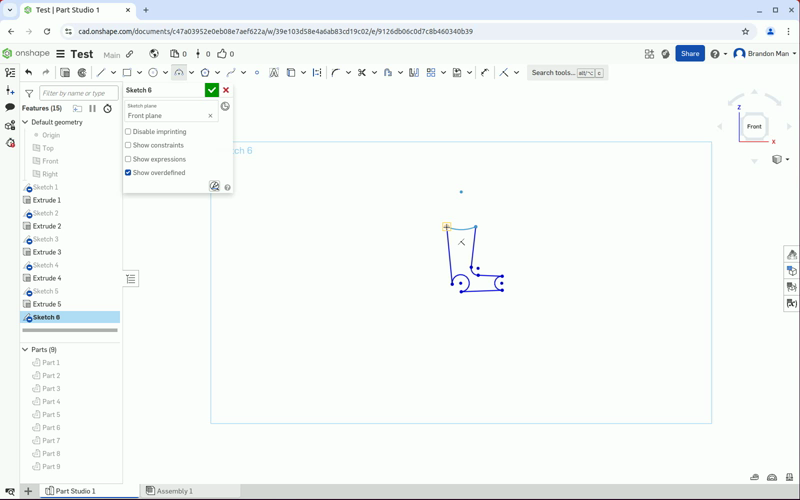
key_down(shift)
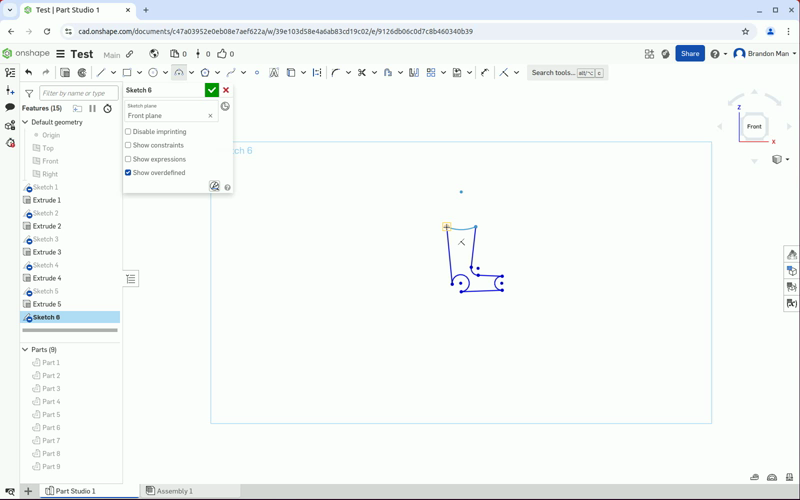
mouse_move(461, 239)
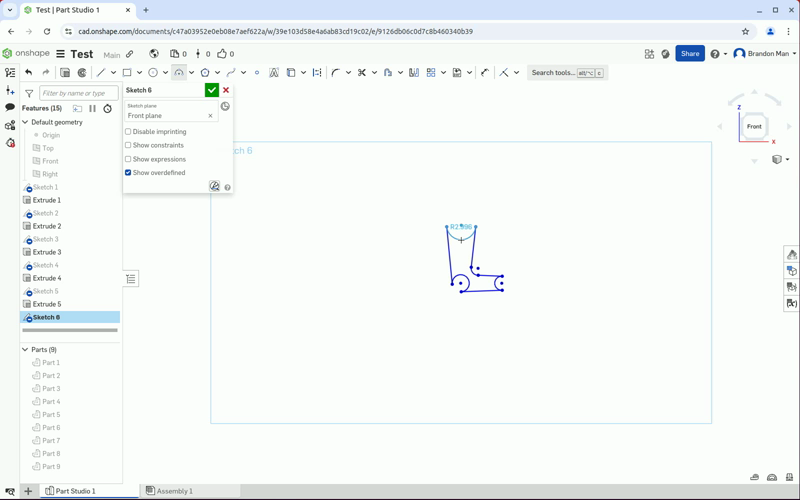
click(461, 239)
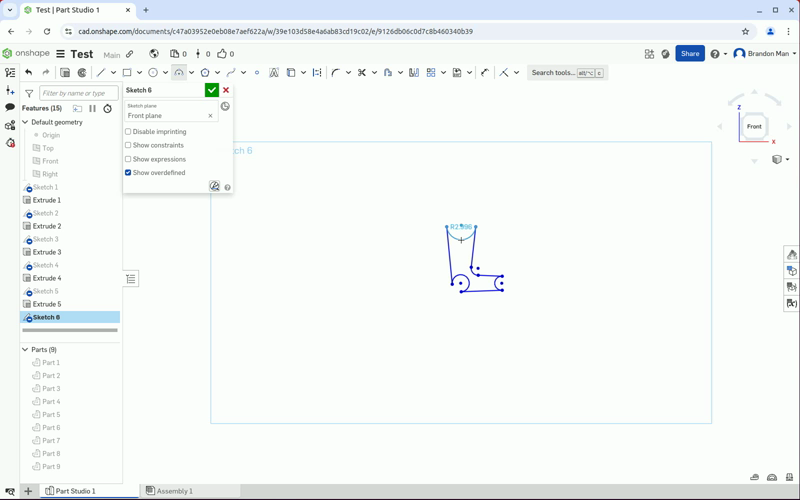
key_up(shift)
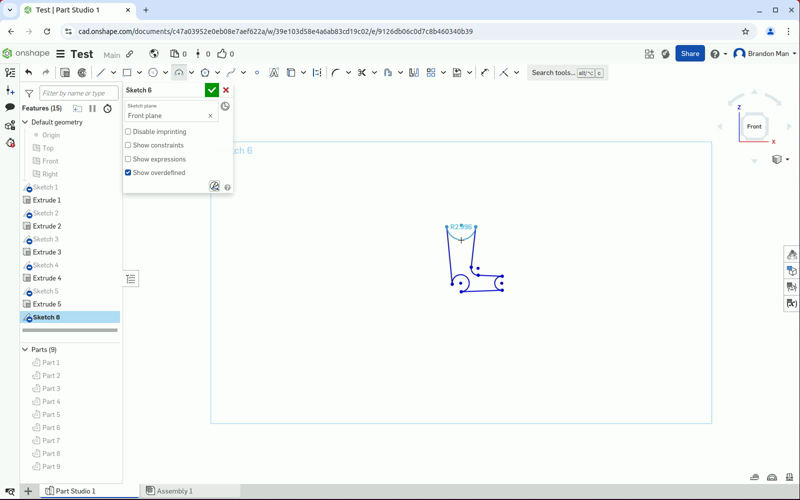
key(esc)
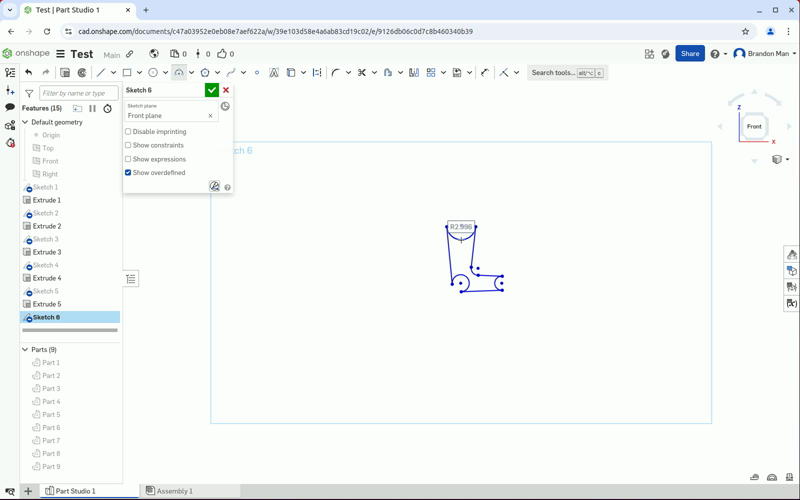
mouse_move(454, 272)
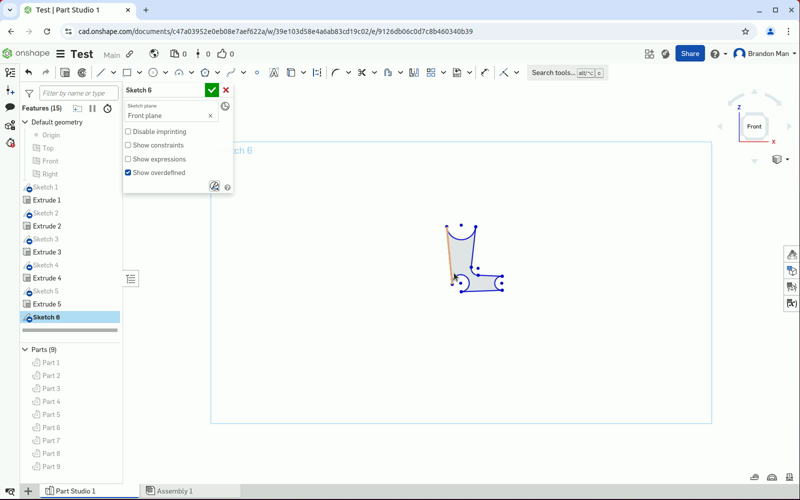
scroll(6)
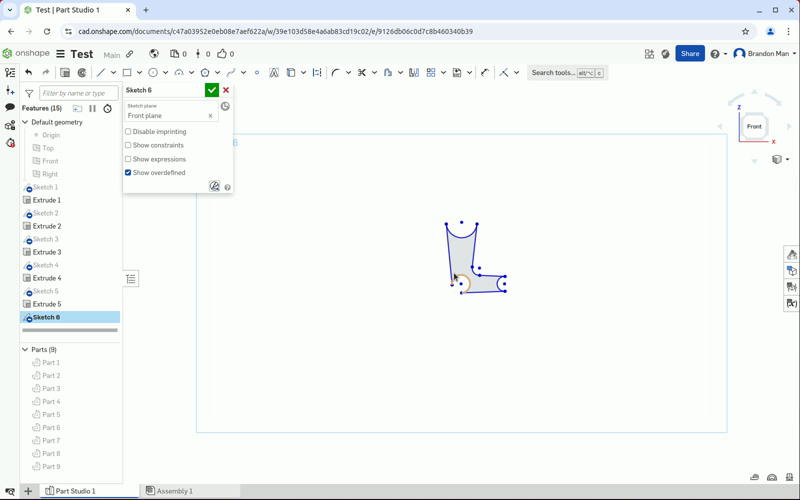
scroll(6)
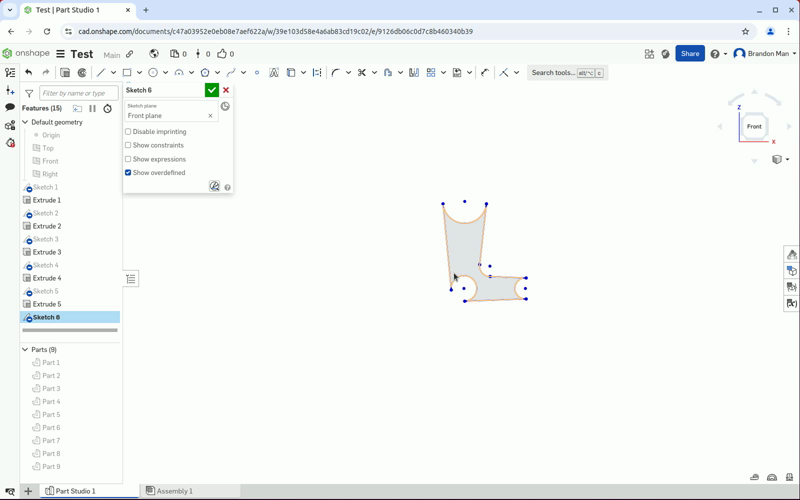
scroll(6)
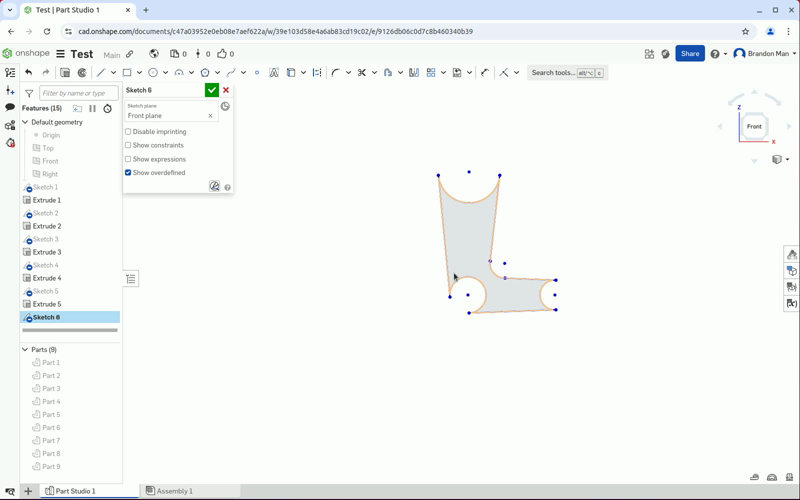
scroll(6)
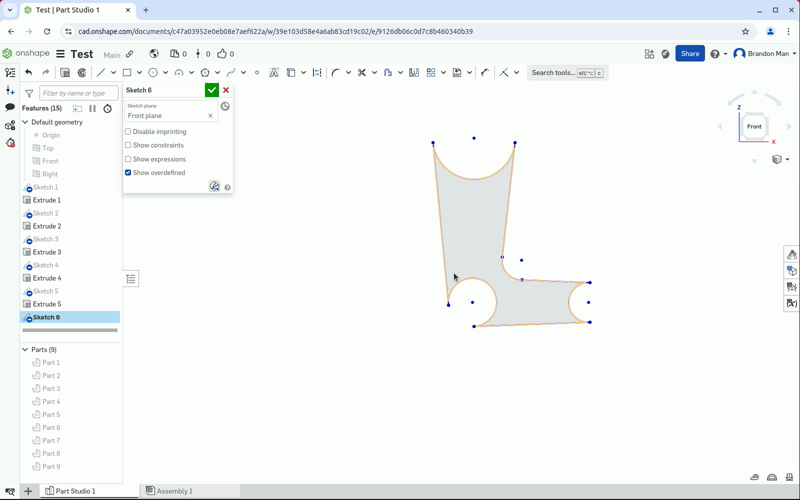
scroll(6)
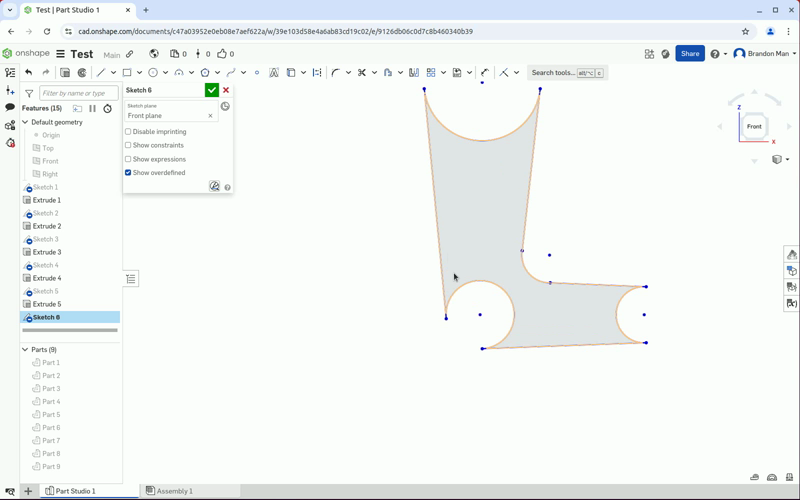
scroll(6)
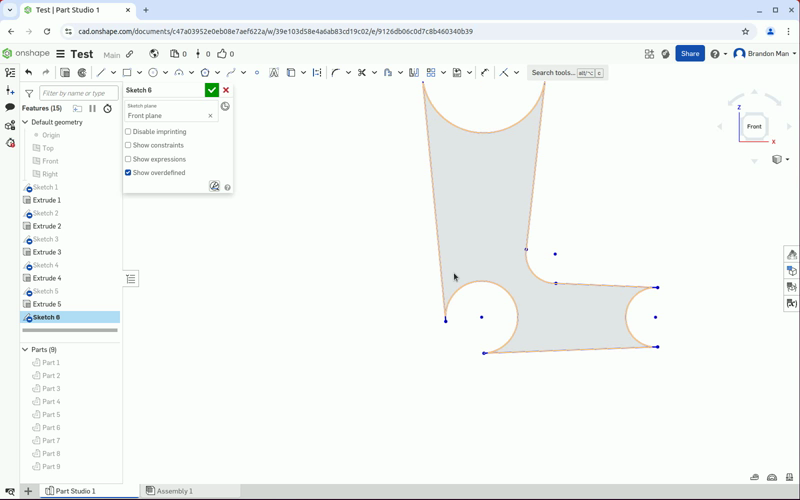
scroll(6)
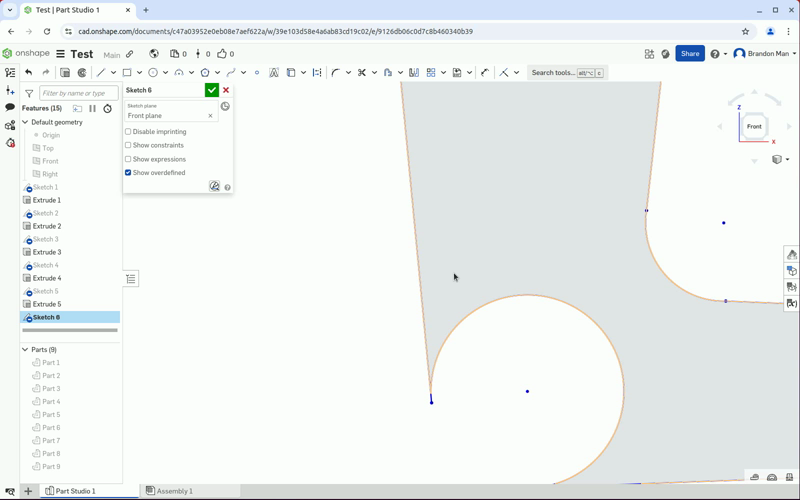
click(454, 272)
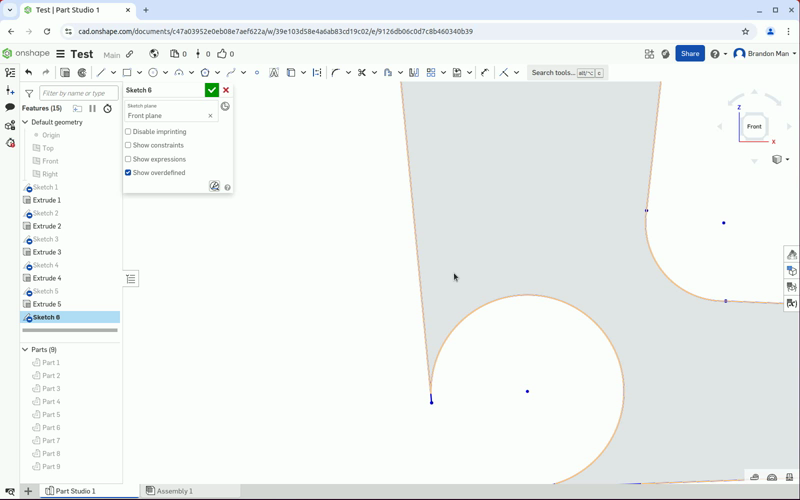
scroll(-6)
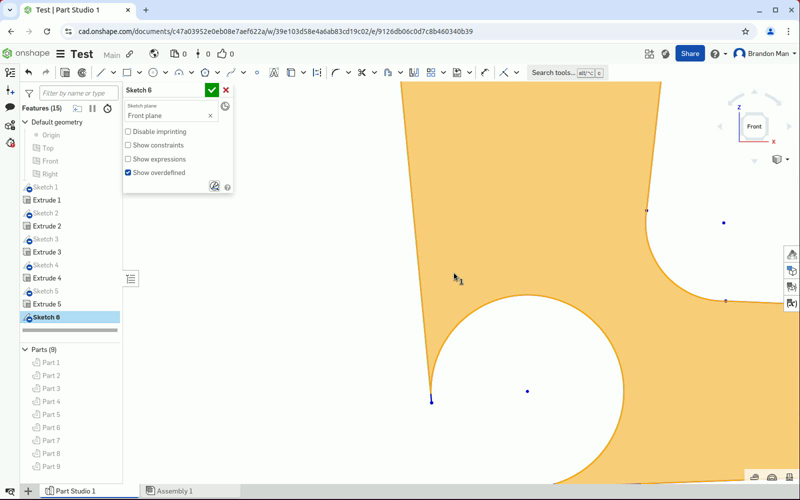
scroll(-6)
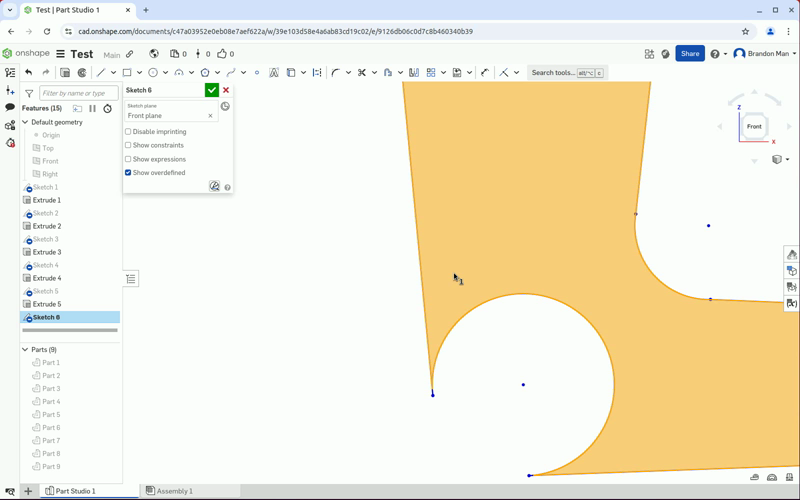
scroll(-6)
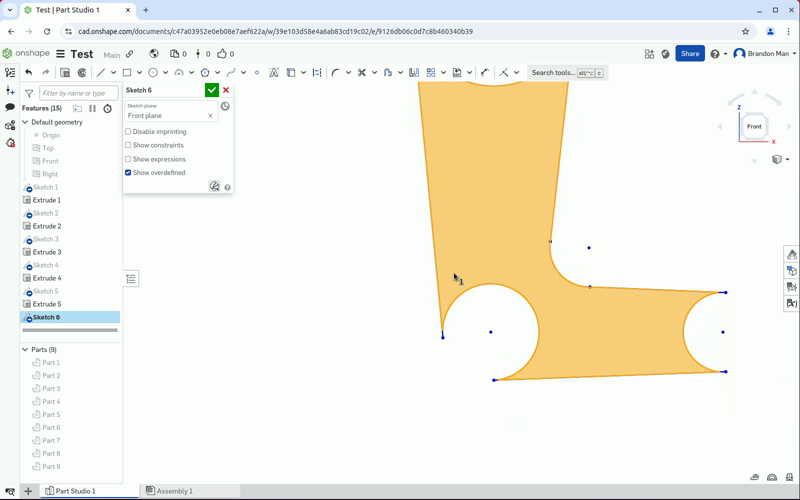
scroll(-6)
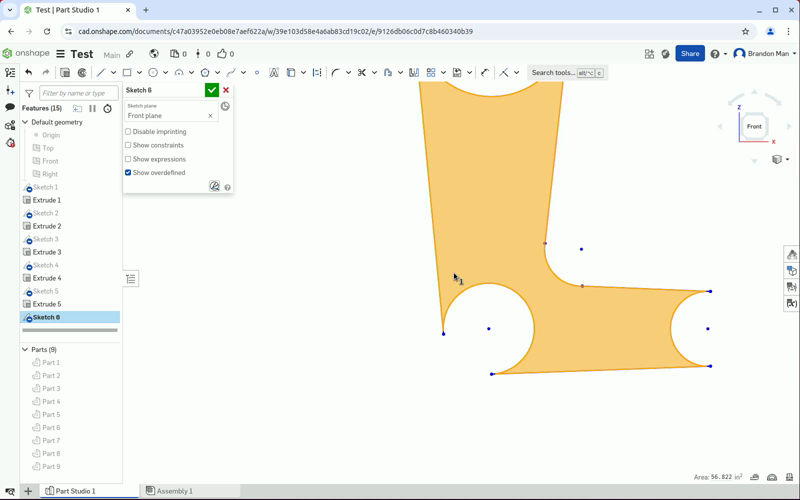
scroll(-6)
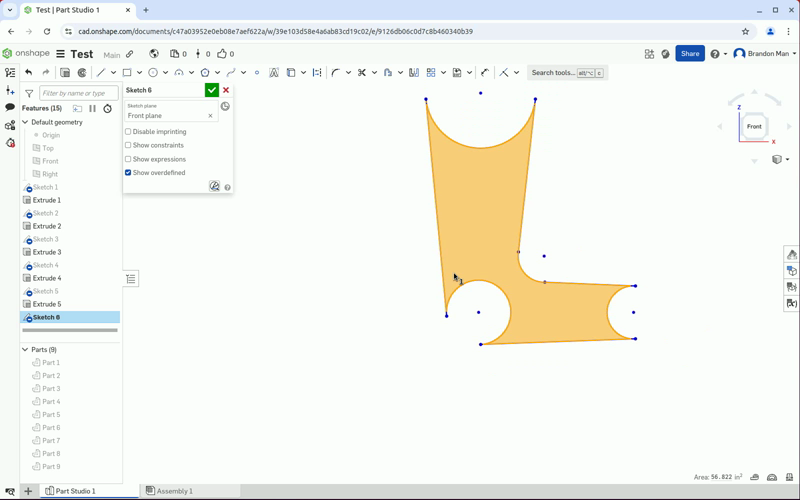
scroll(-6)
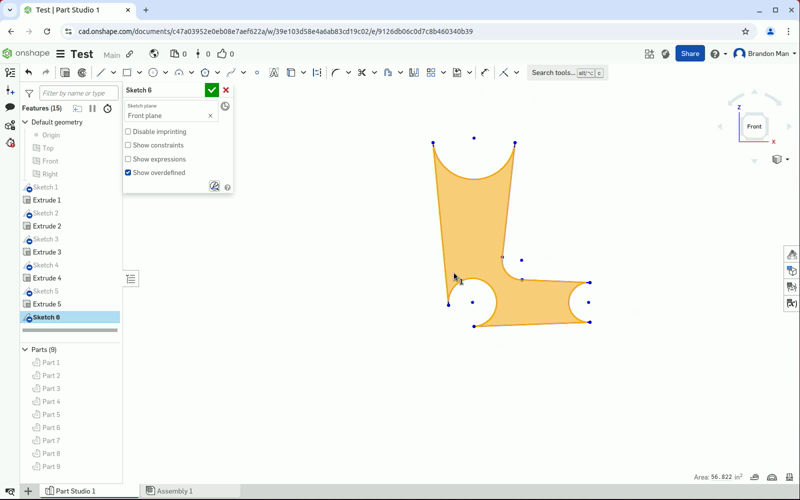
scroll(-6)
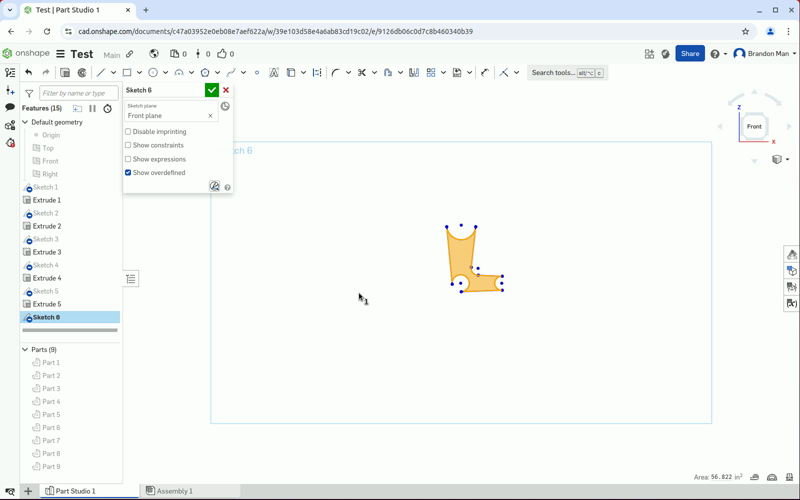
mouse_move(73, 352)
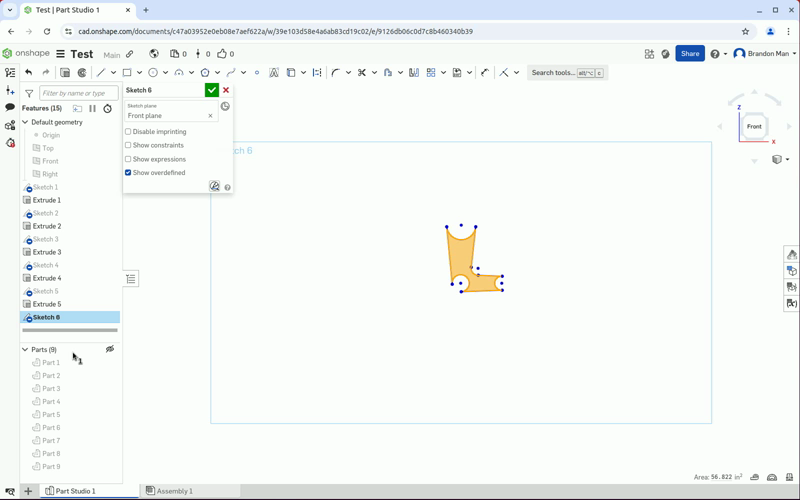
key(shift+y)
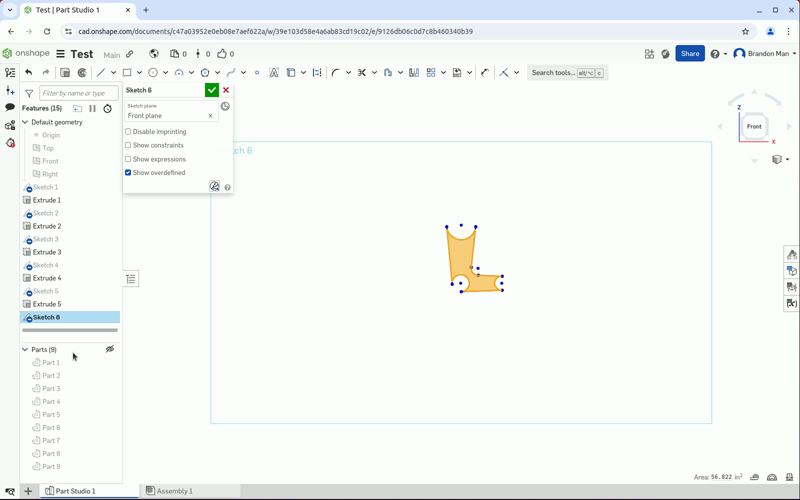
key(shift+e)
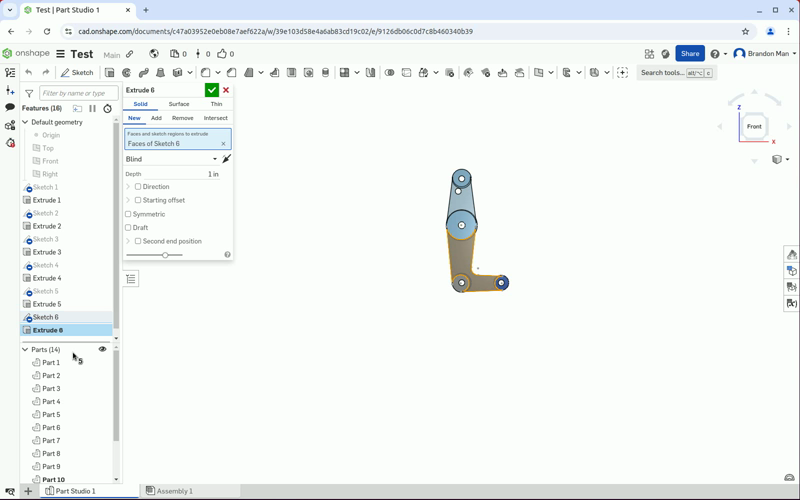
mouse_move(143, 106)
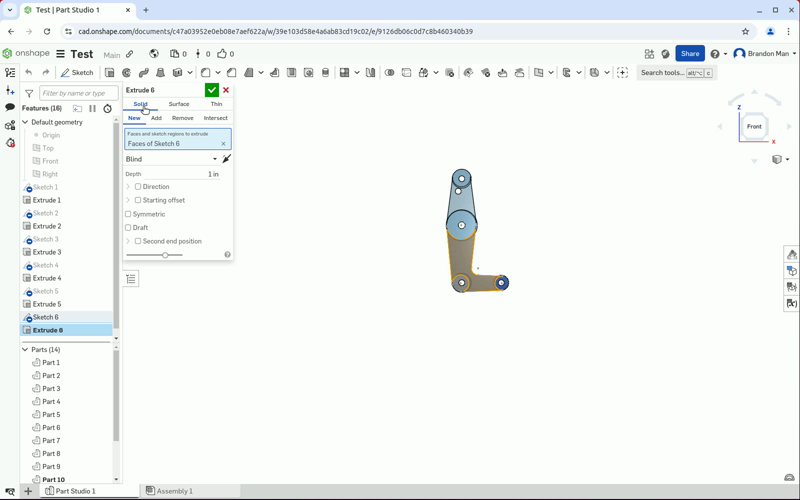
click(143, 106)
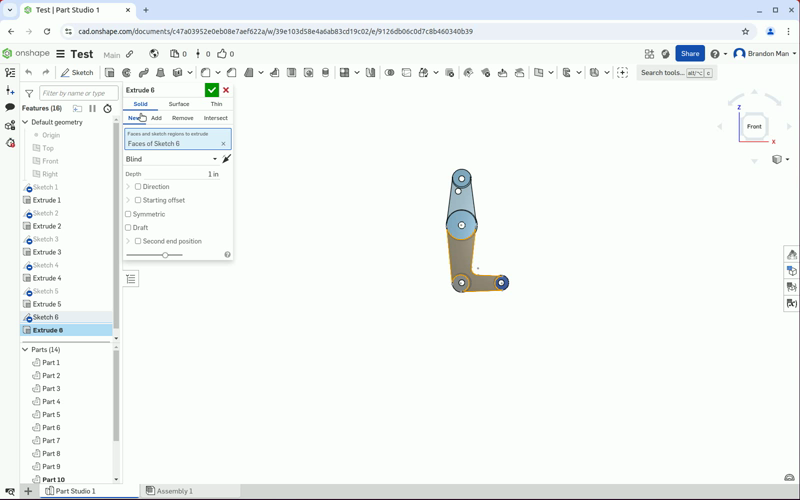
mouse_move(137, 120)
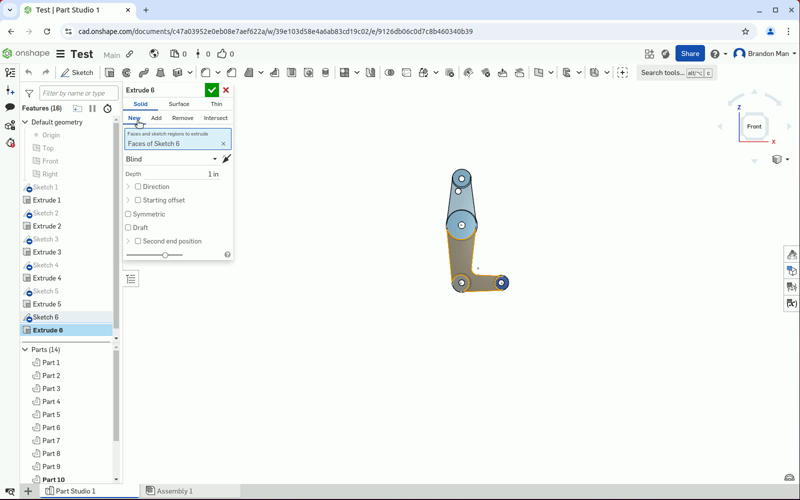
click(137, 120)
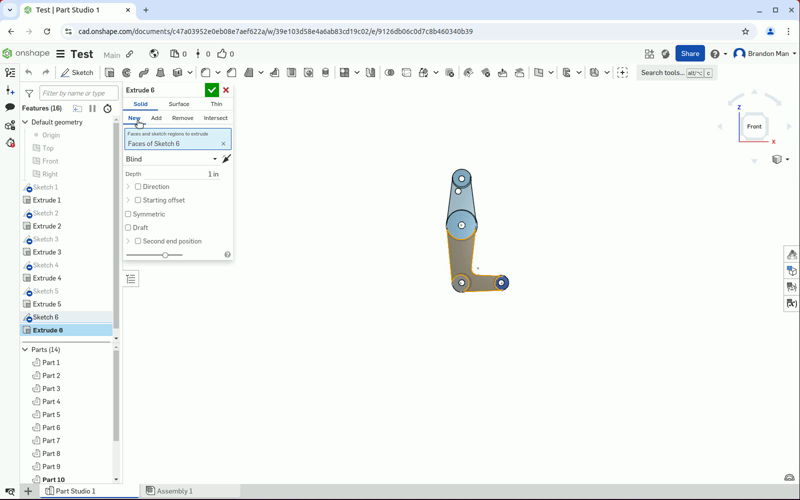
key(tab, 4)
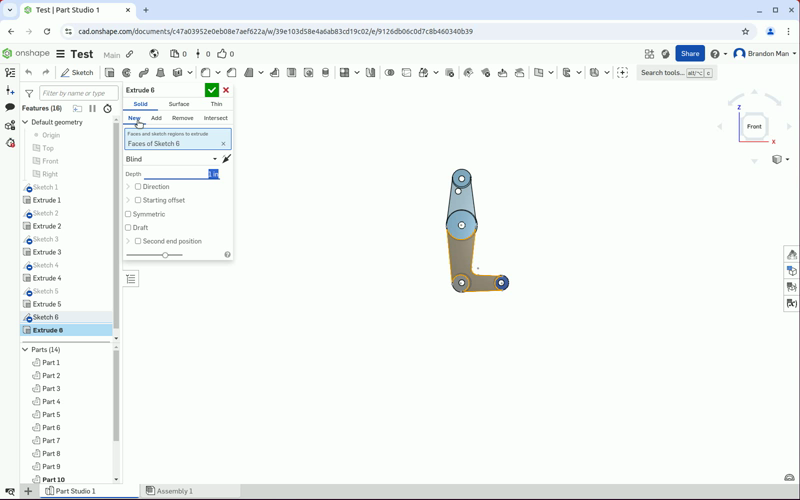
text(0.481)
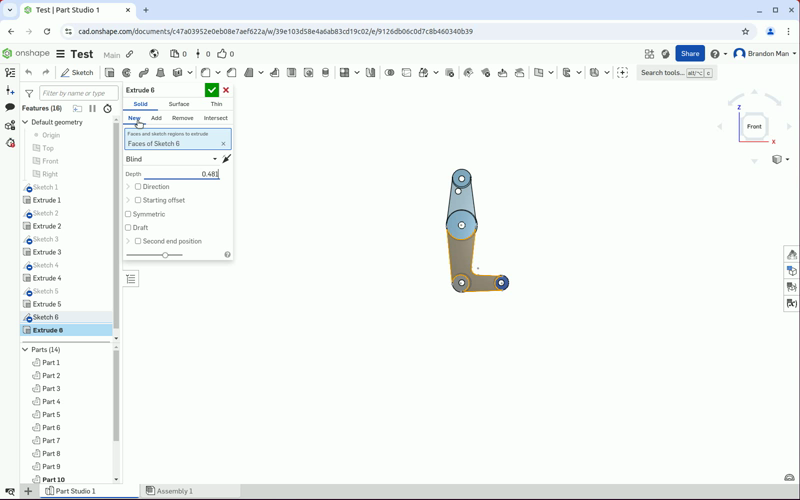
key(enter)
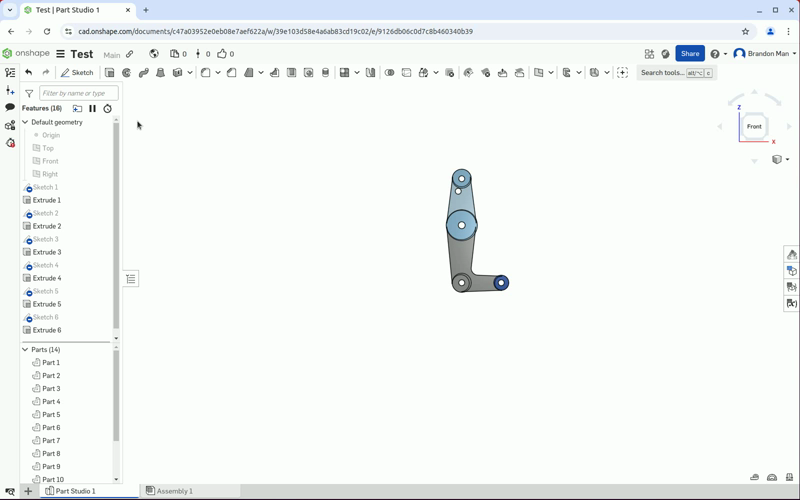
key(shift+h)
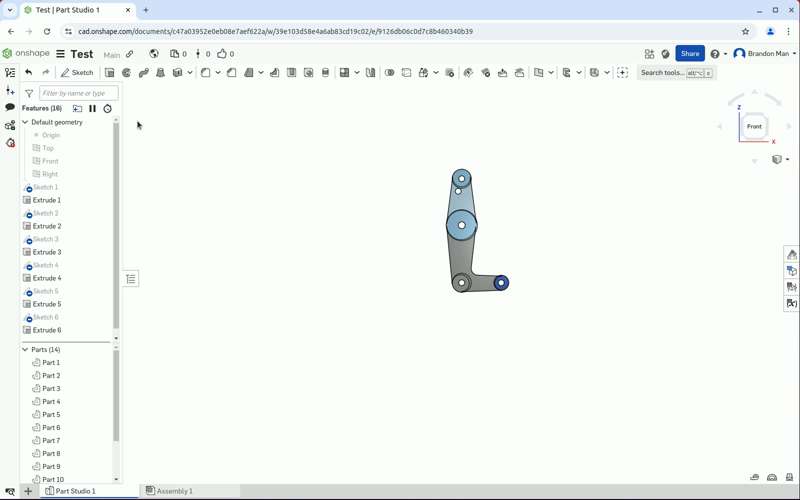
key(shift+h)
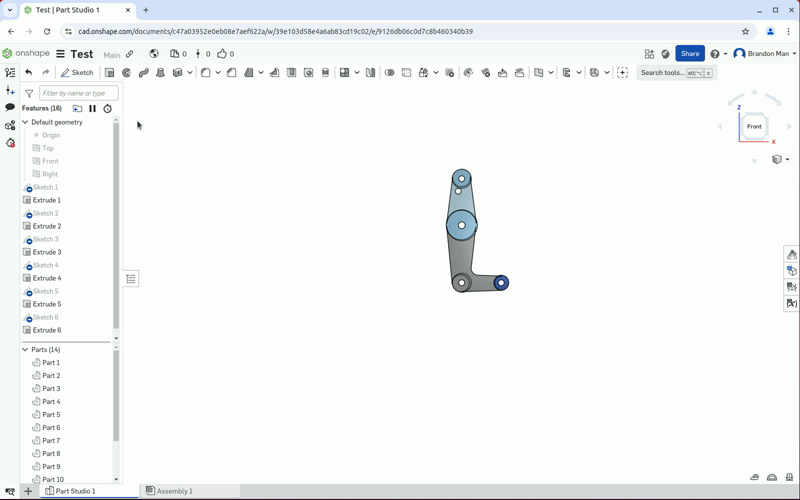
key(shift+7)
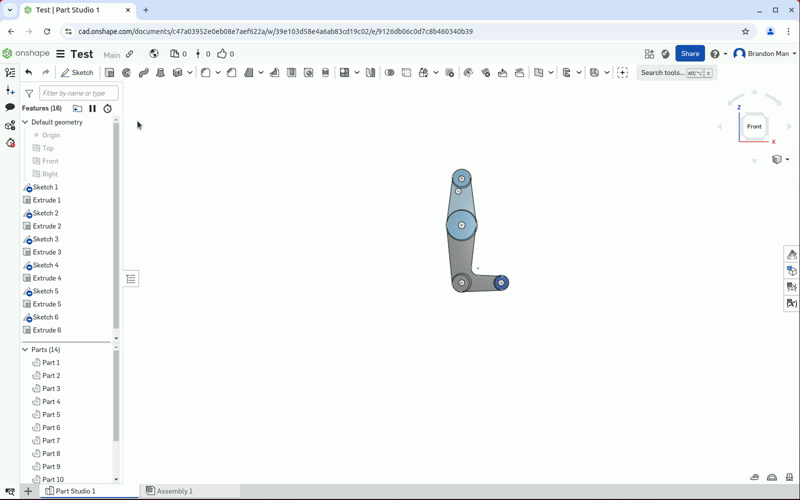
key(left, 2)
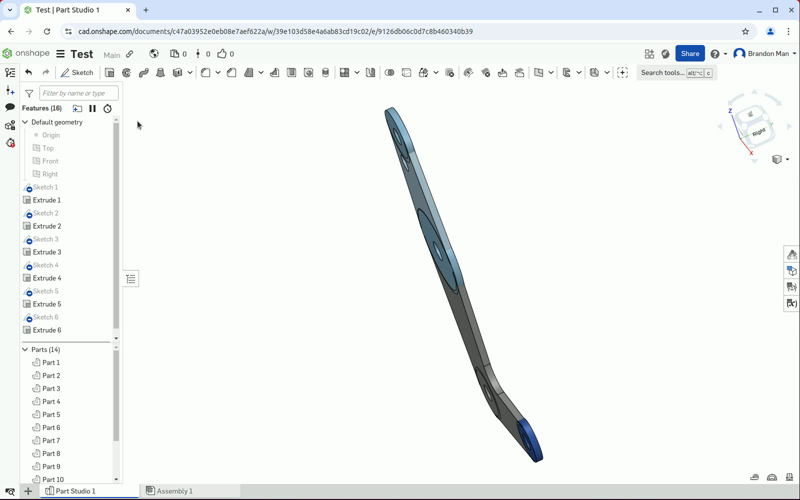
key(down, 2)
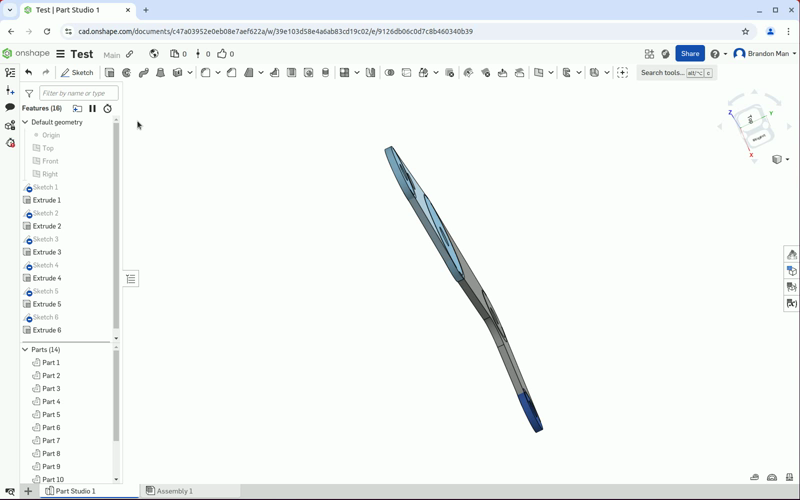
key(up, 2)
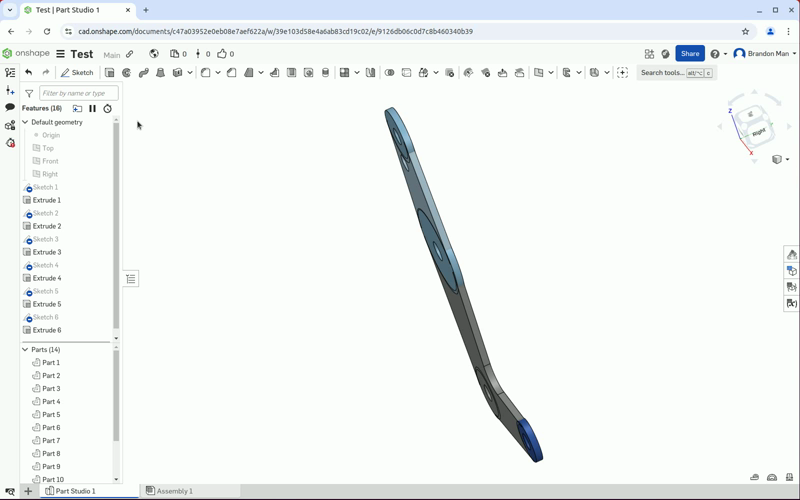
key(right, 2)
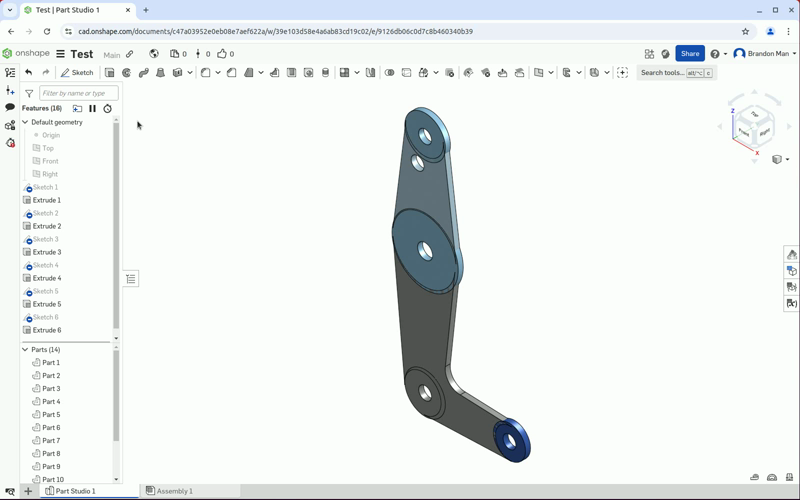
mouse_move(69, 189)
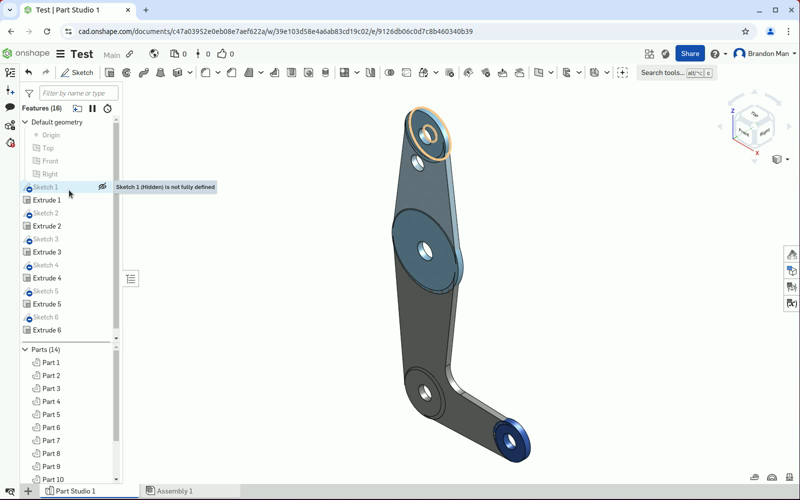
click(69, 189)